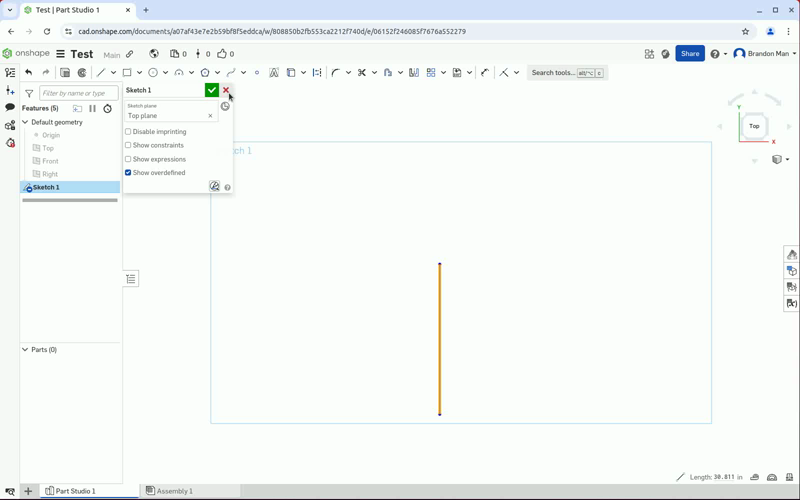
key(shift+h)
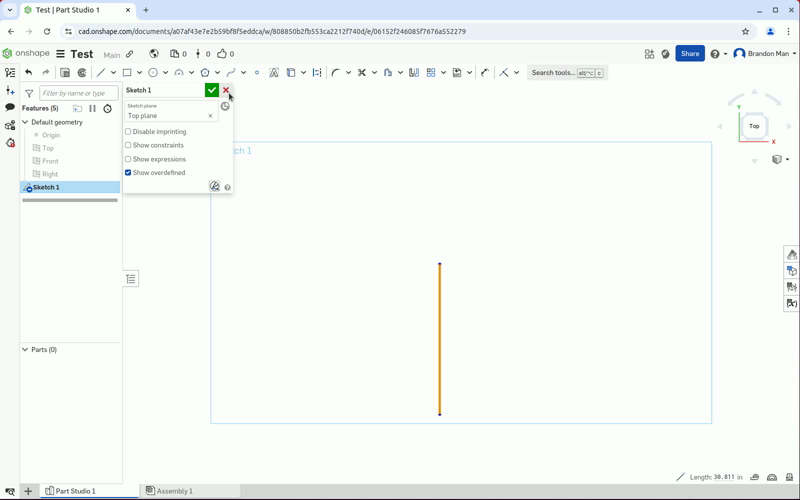
key(shift+s)
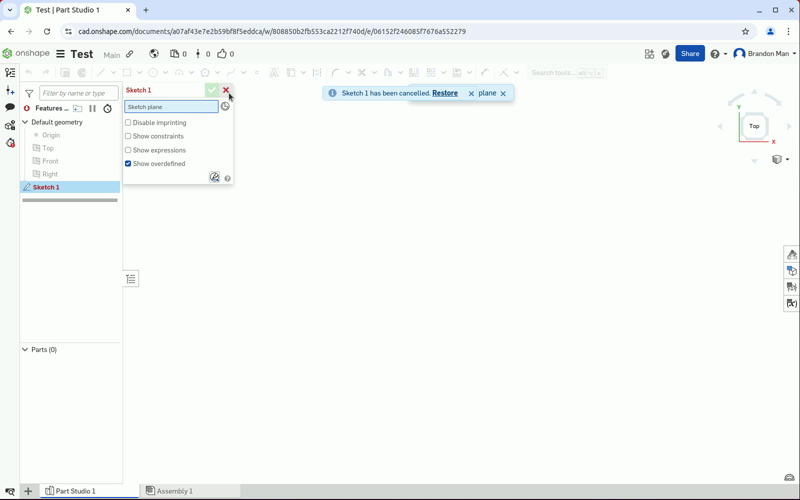
mouse_move(73, 150)
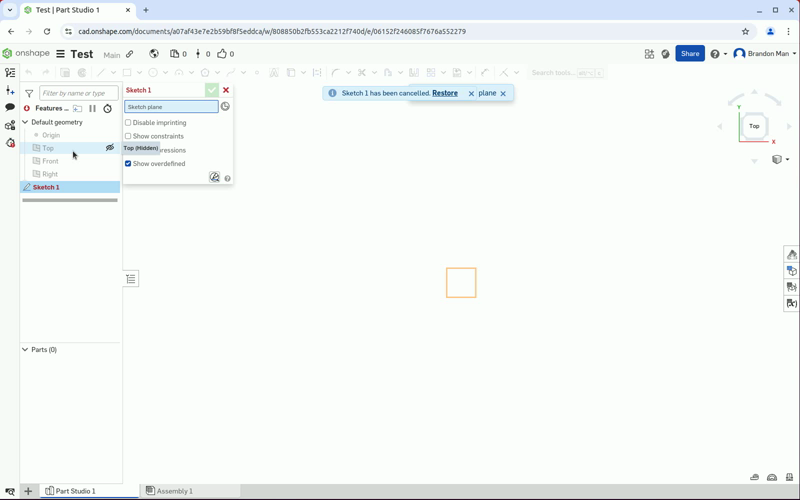
click(73, 150)
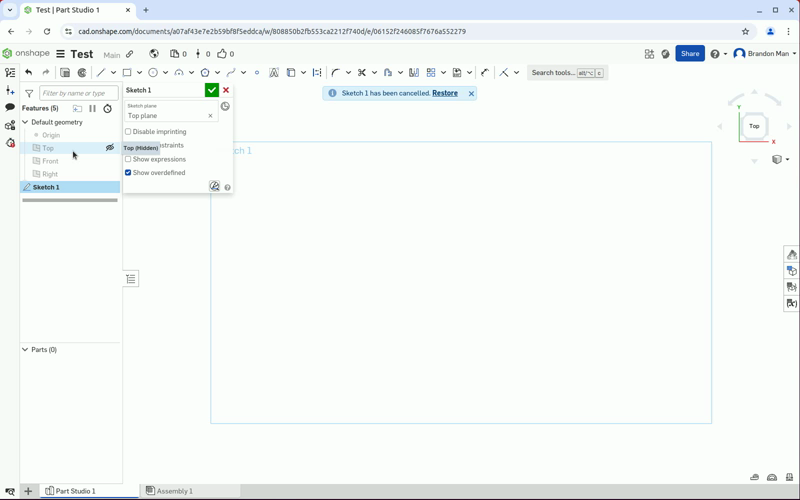
mouse_move(73, 352)
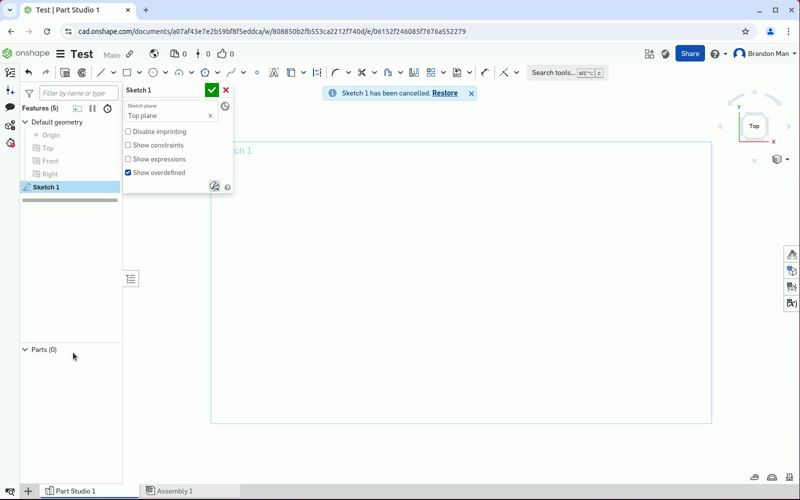
key(y)
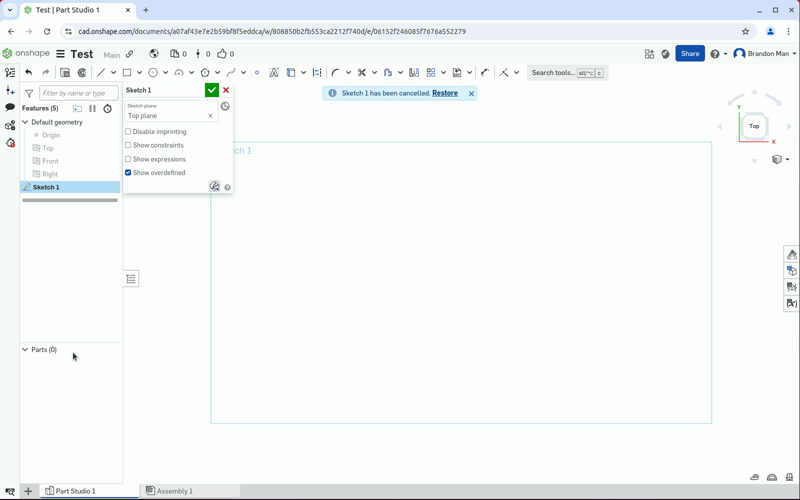
key(l)
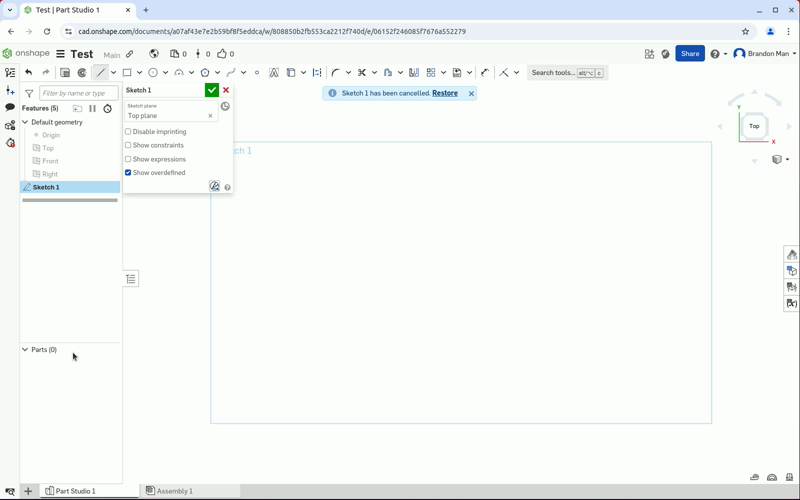
key_down(shift)
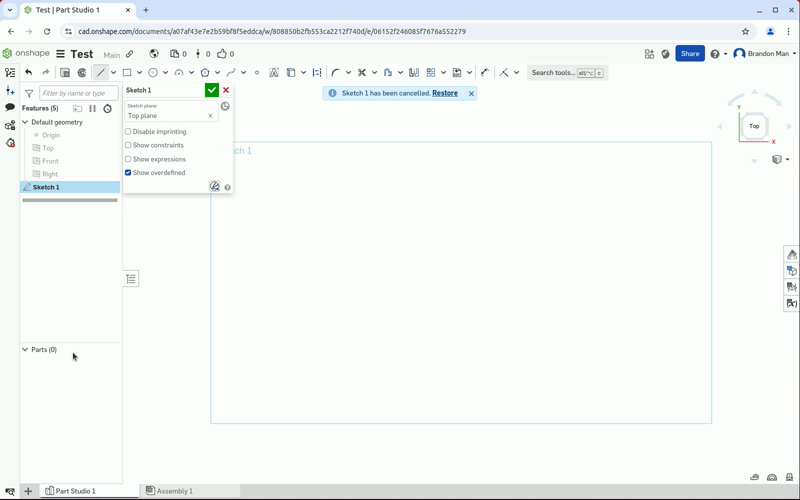
mouse_move(388, 288)
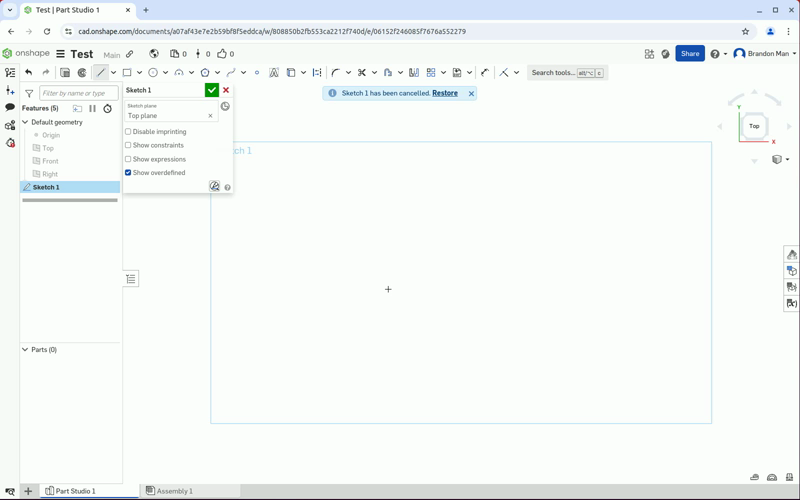
click(388, 288)
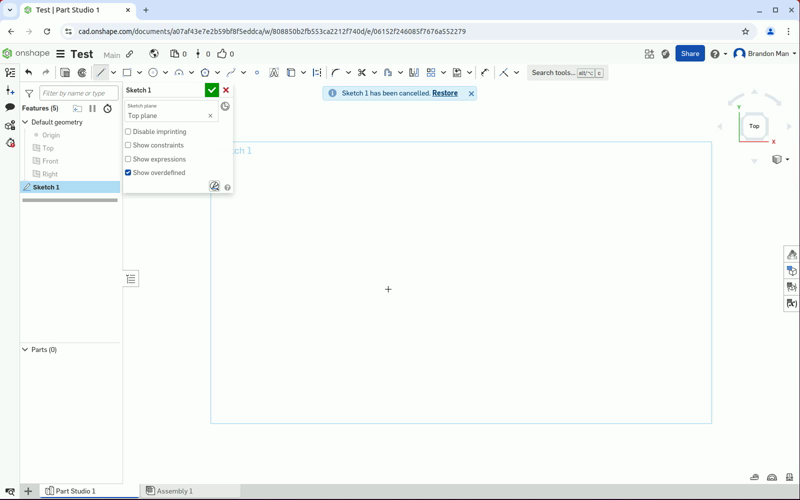
key_up(shift)
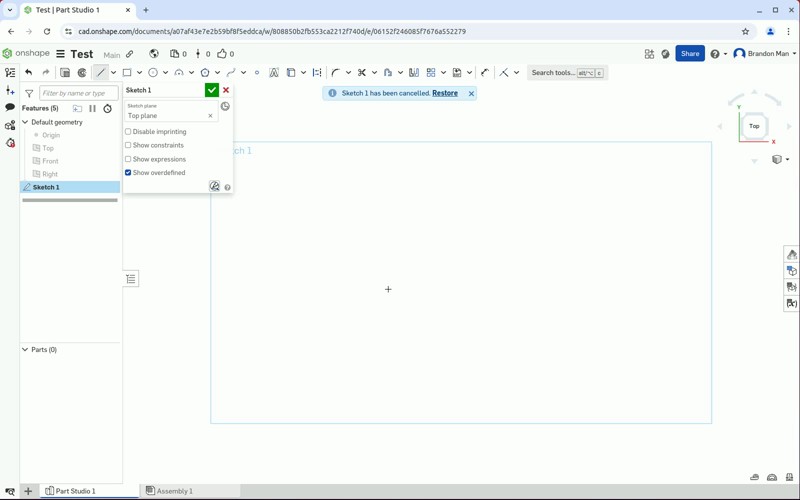
key_down(shift)
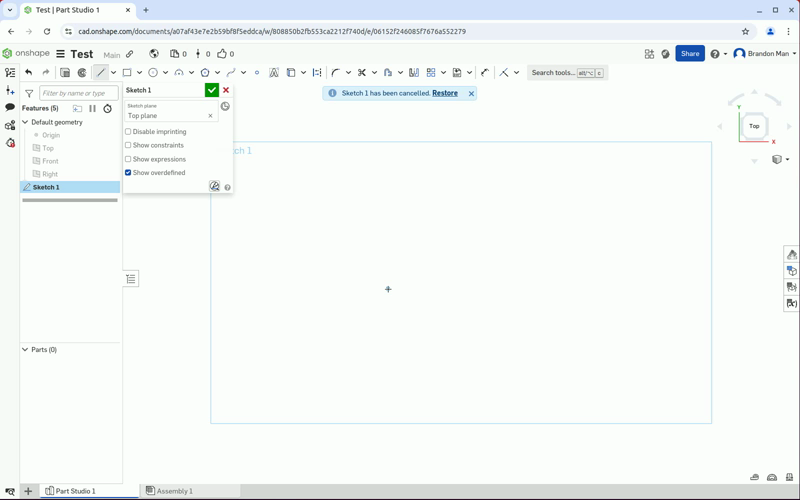
mouse_move(533, 288)
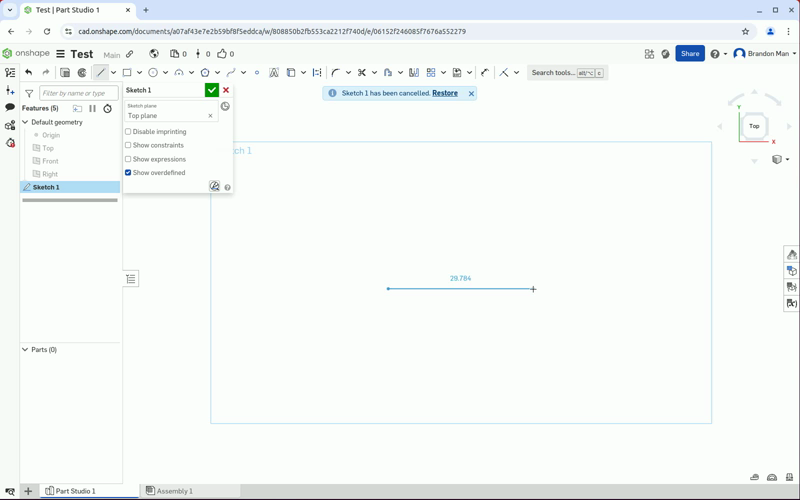
click(533, 288)
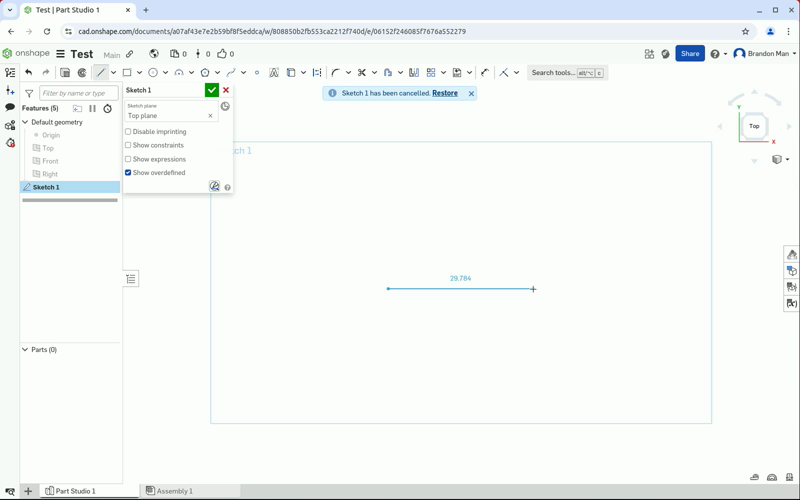
key_up(shift)
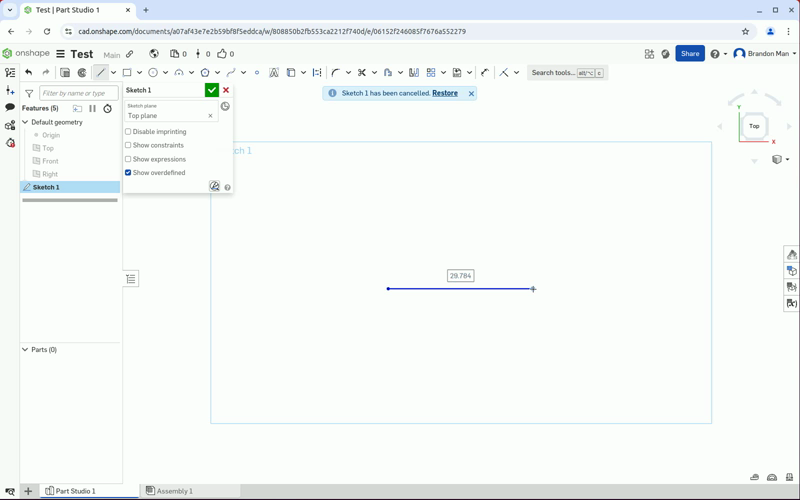
key_down(shift)
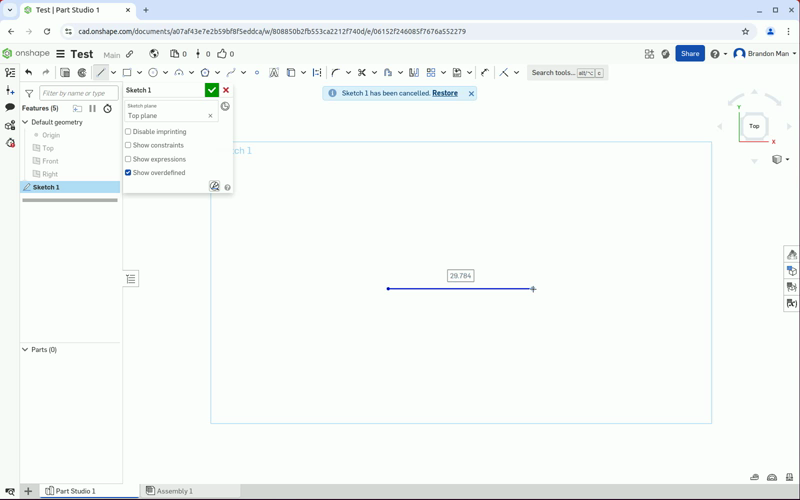
mouse_move(563, 288)
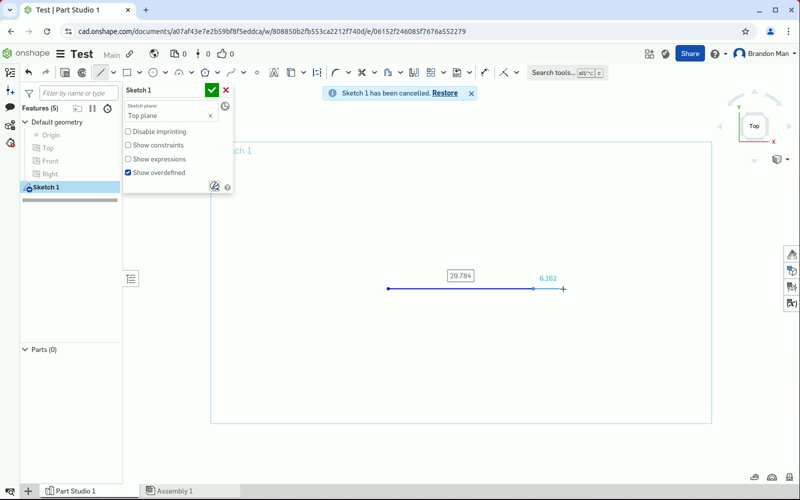
mouse_move(533, 272)
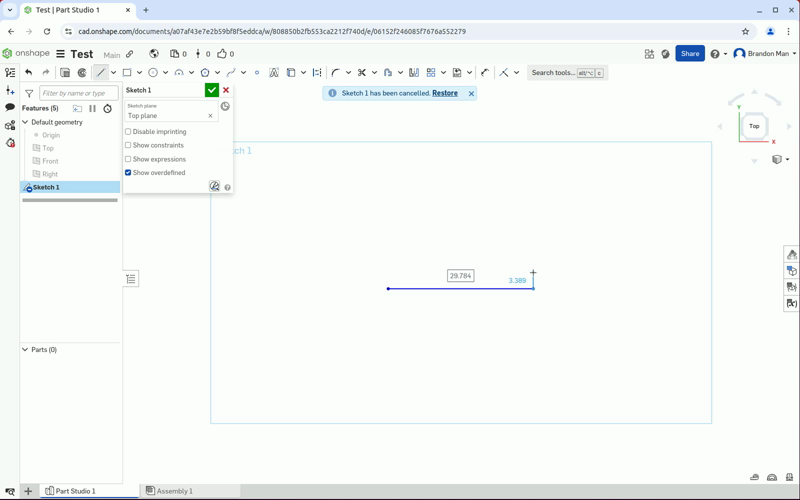
click(533, 272)
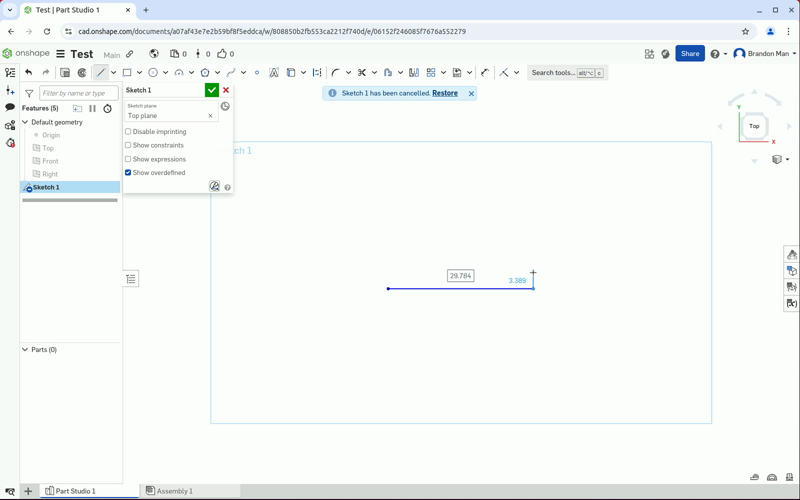
key_up(shift)
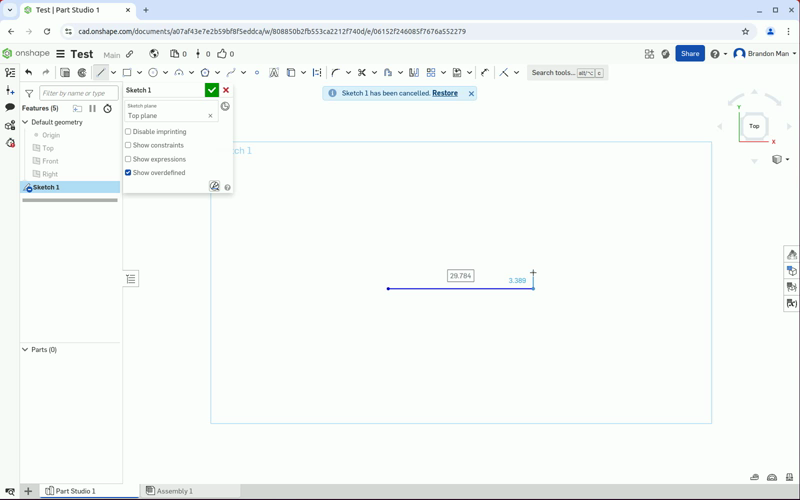
key_down(shift)
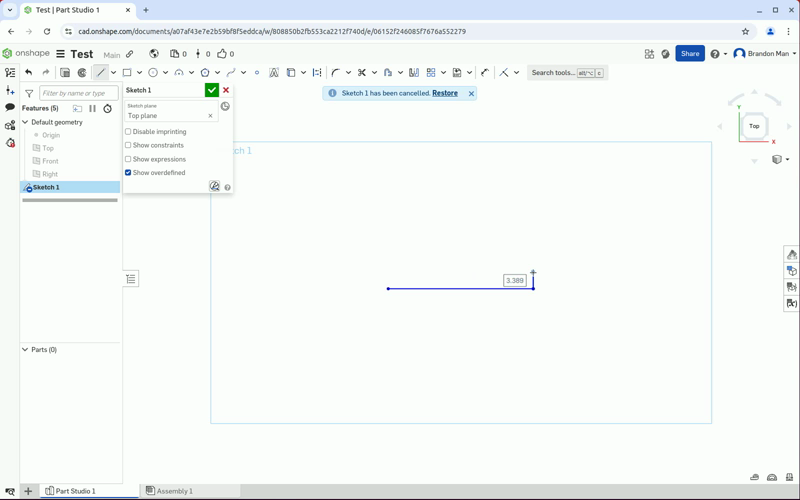
mouse_move(388, 272)
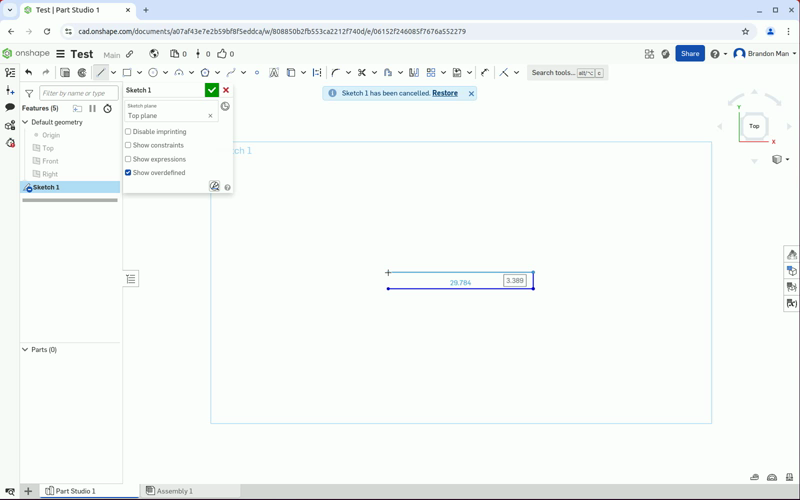
click(388, 272)
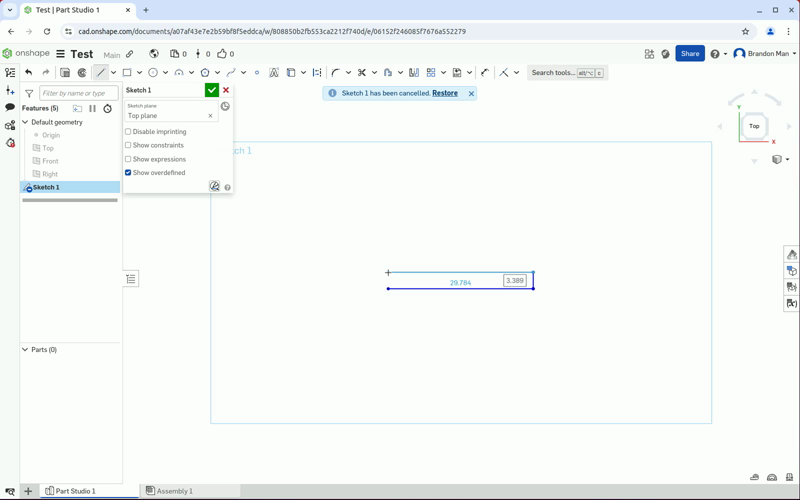
key_up(shift)
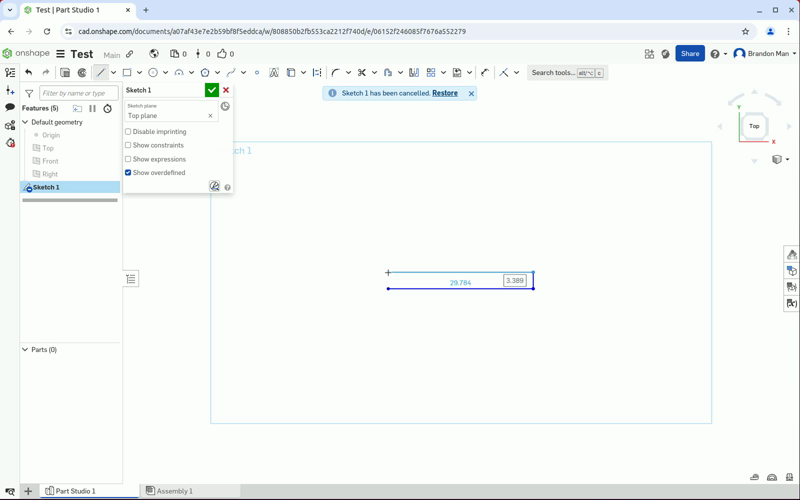
mouse_move(418, 272)
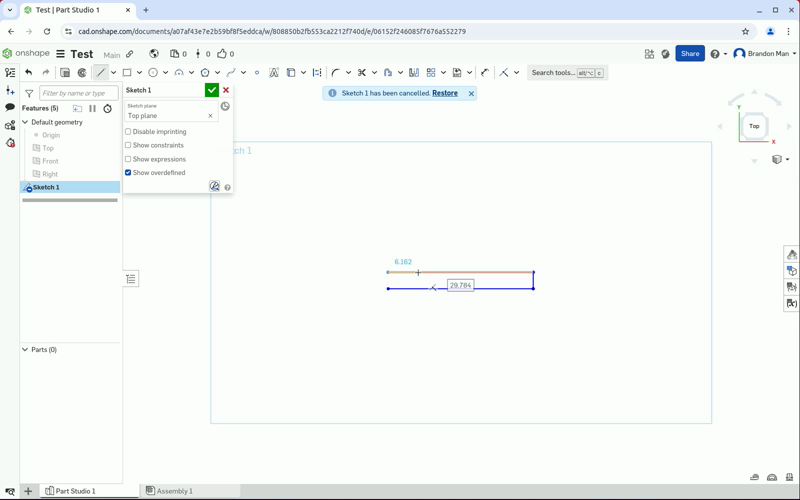
key_down(shift)
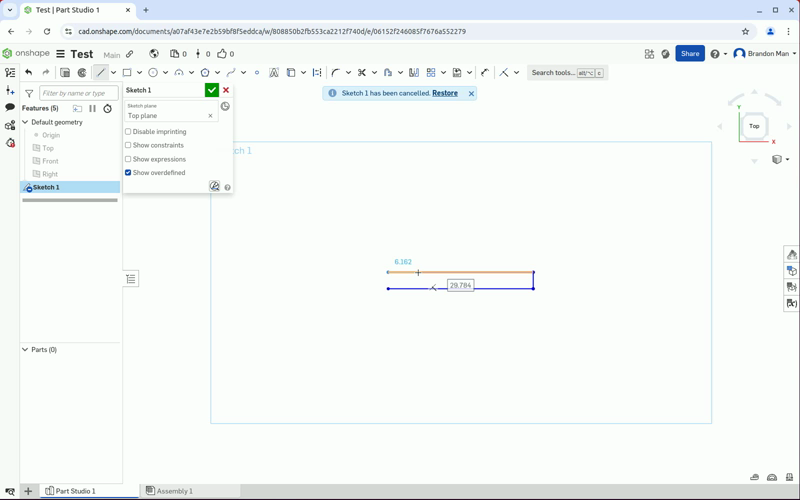
mouse_move(388, 288)
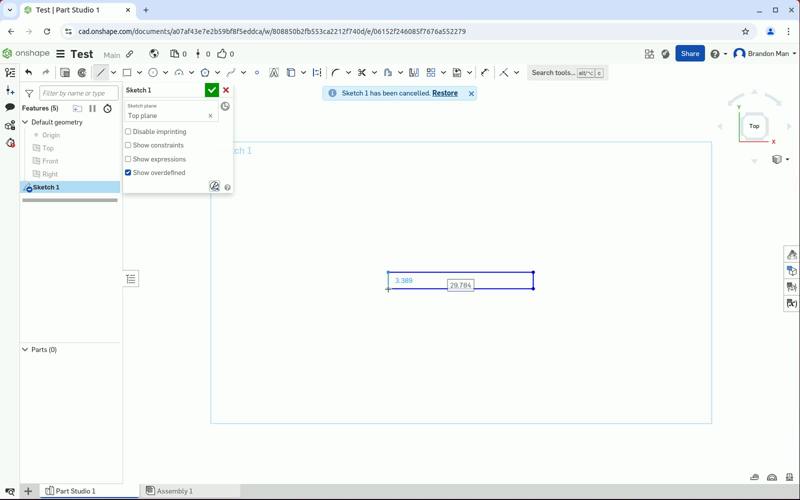
key_up(shift)
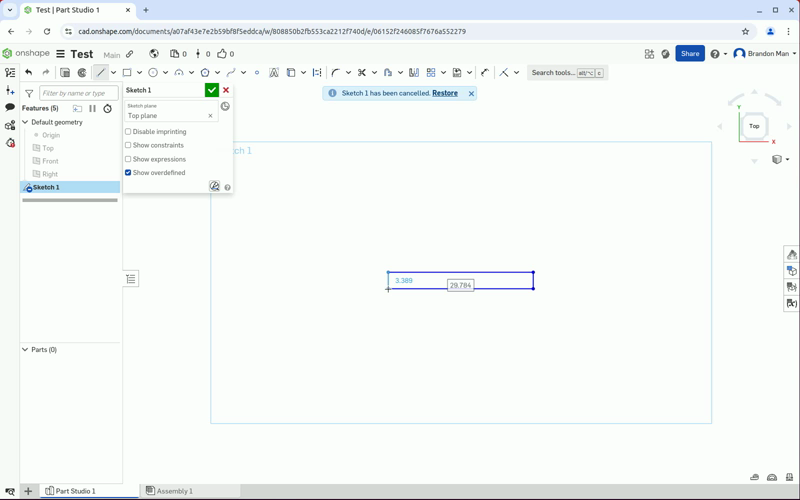
click(388, 288)
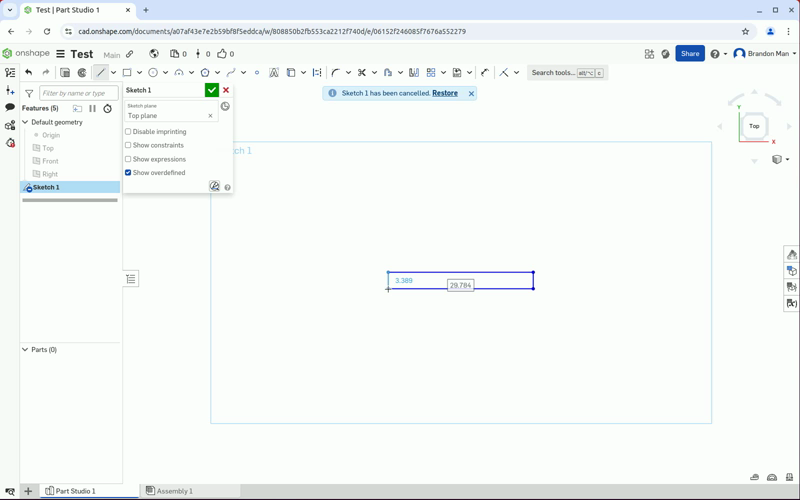
key(esc)
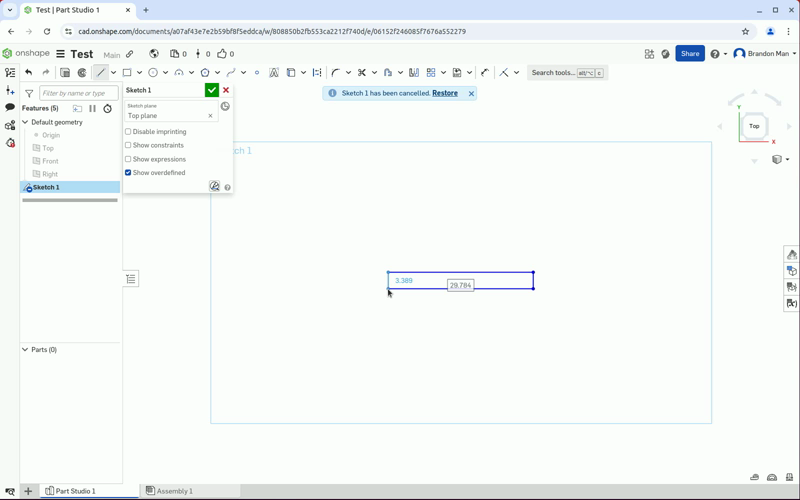
mouse_move(406, 284)
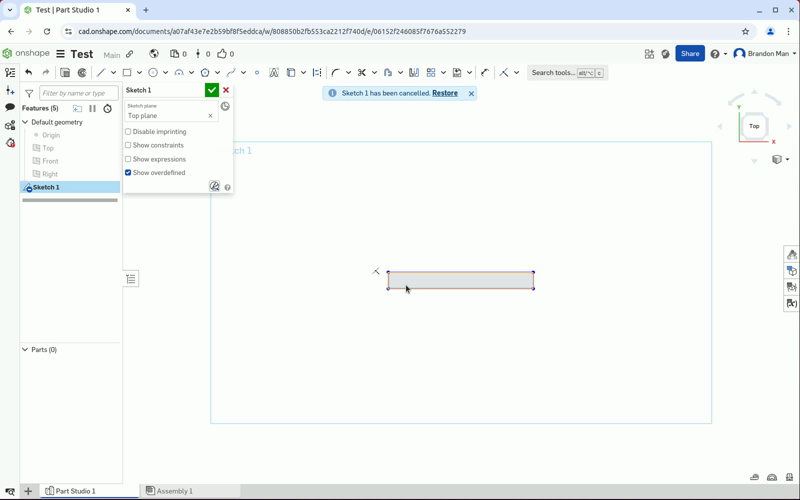
click(406, 284)
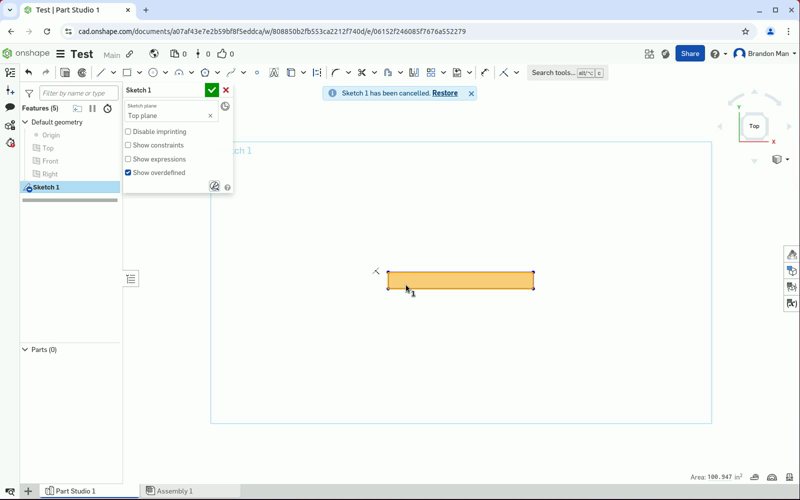
mouse_move(73, 352)
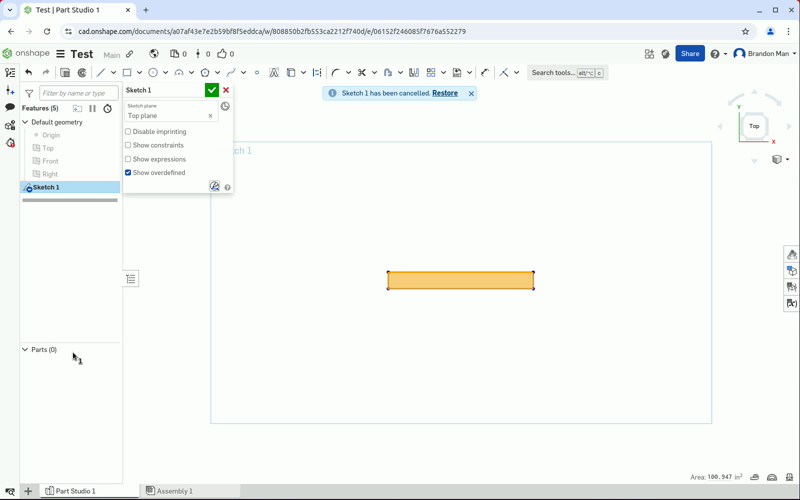
key(shift+y)
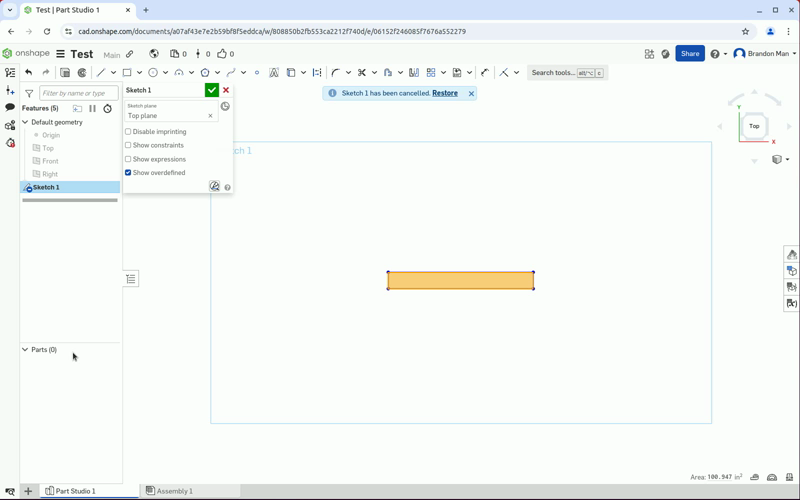
key(shift+e)
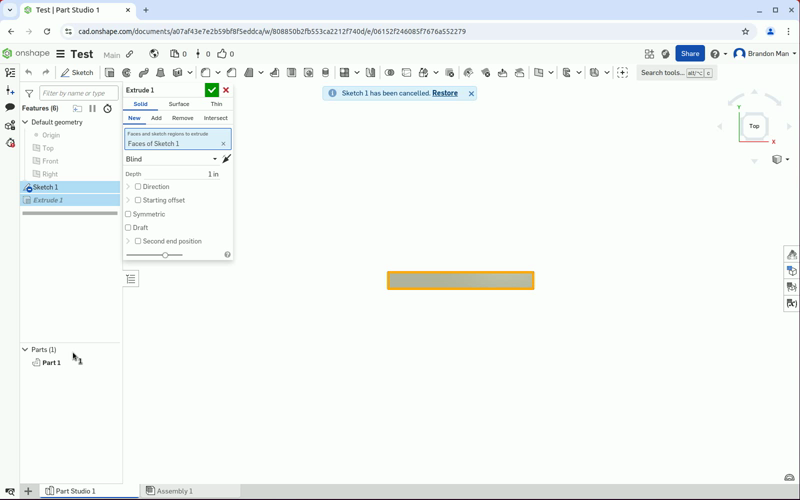
mouse_move(143, 106)
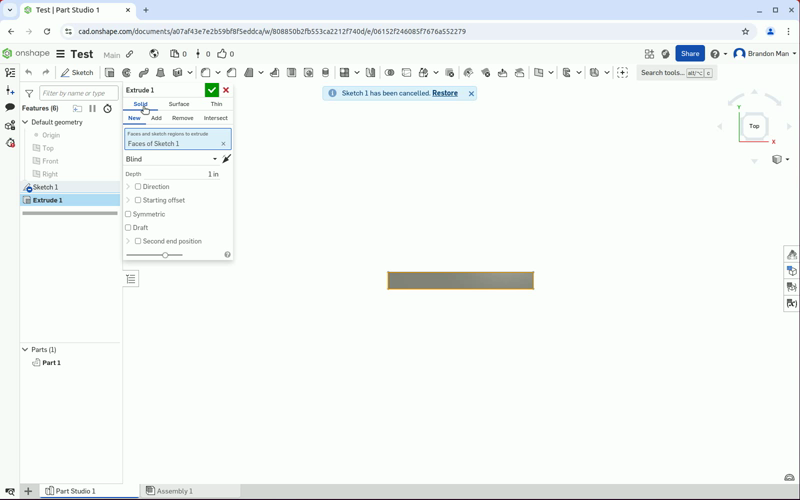
click(143, 106)
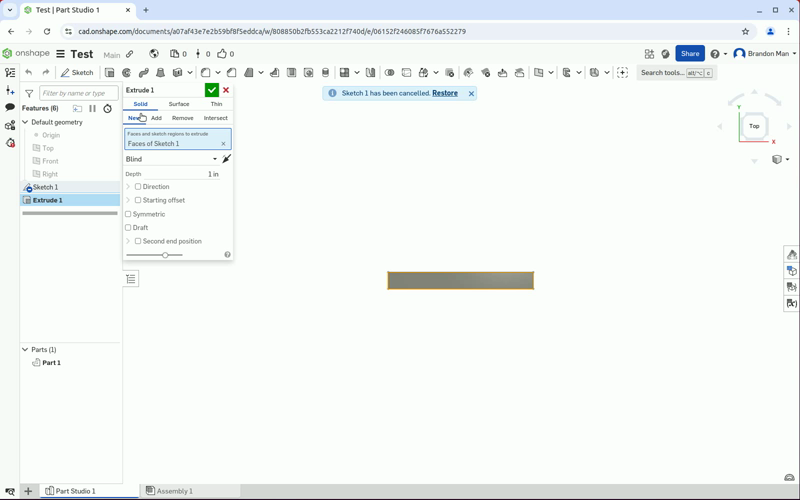
mouse_move(137, 120)
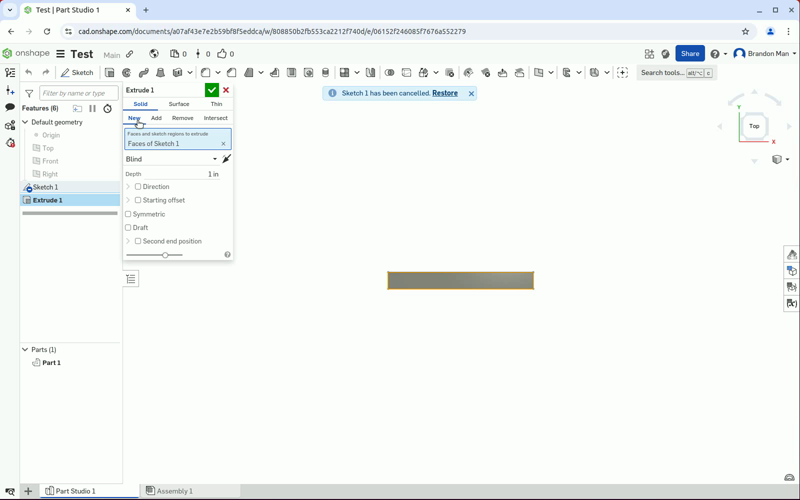
click(137, 120)
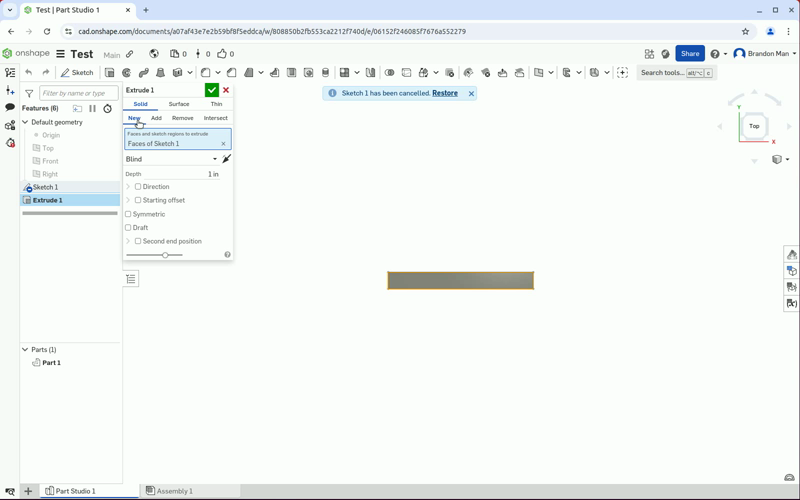
key(tab, 4)
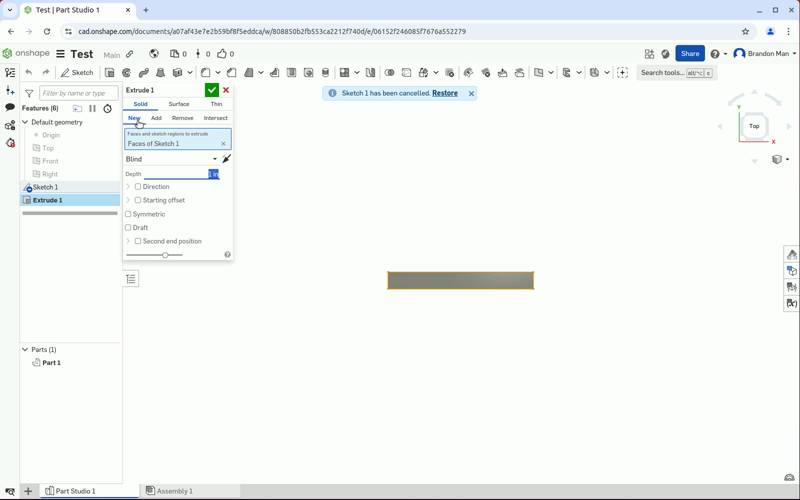
text(11.795)
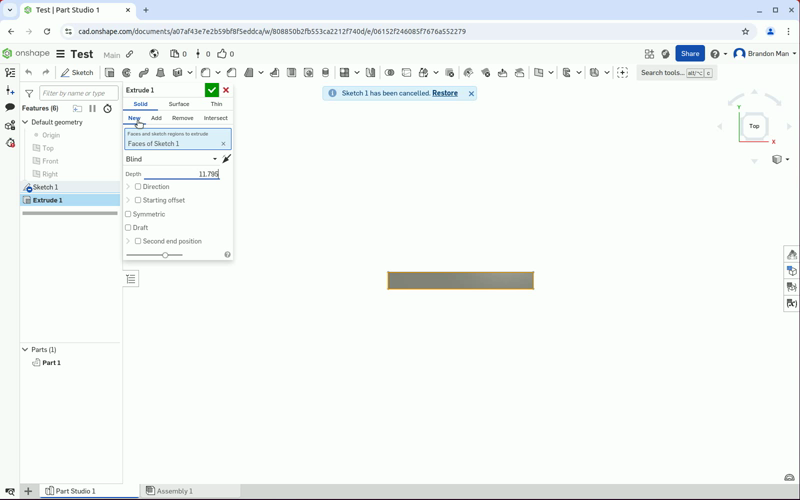
key(enter)
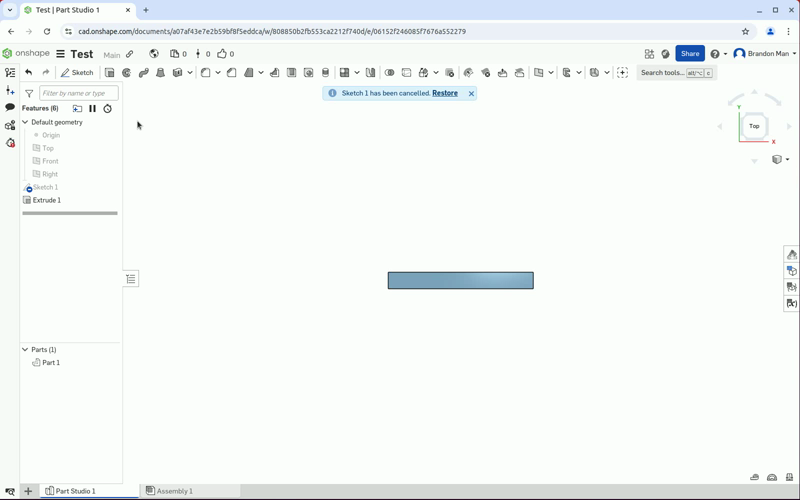
key(shift+h)
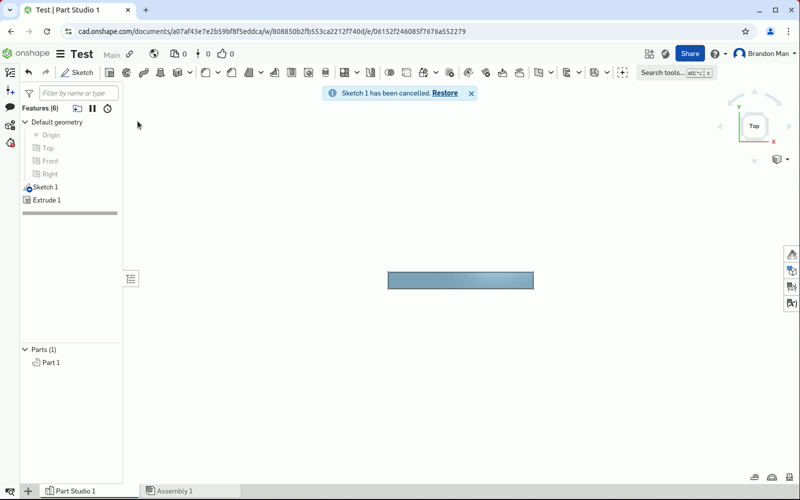
key(shift+h)
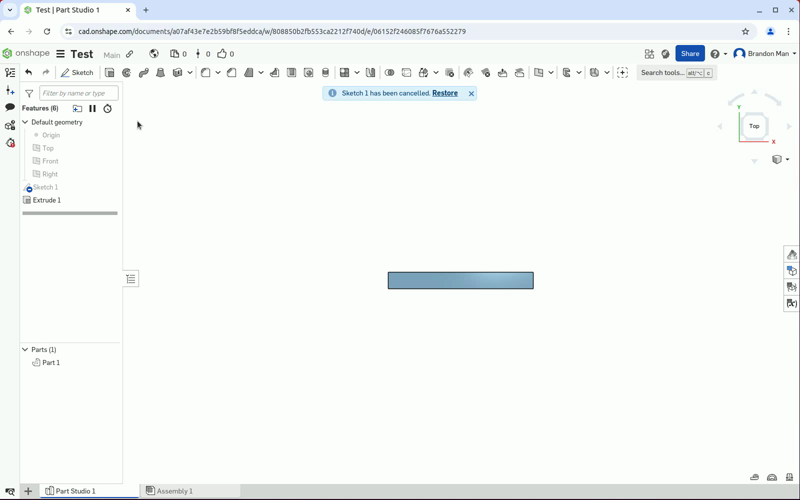
mouse_move(73, 189)
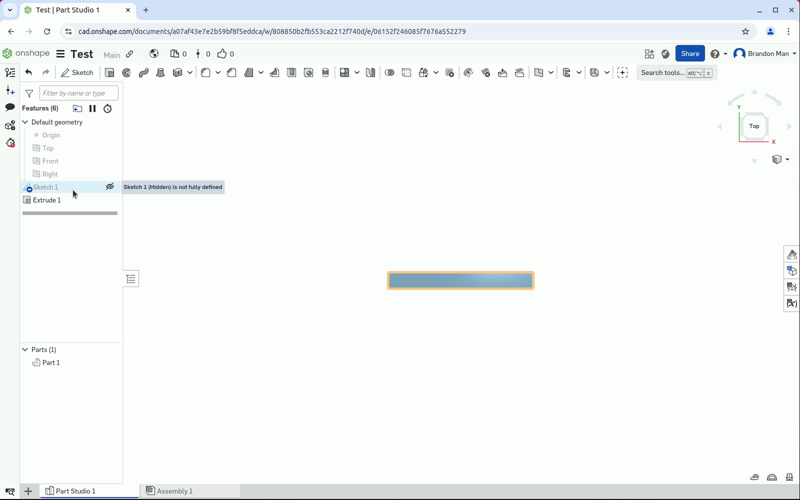
click(73, 189)
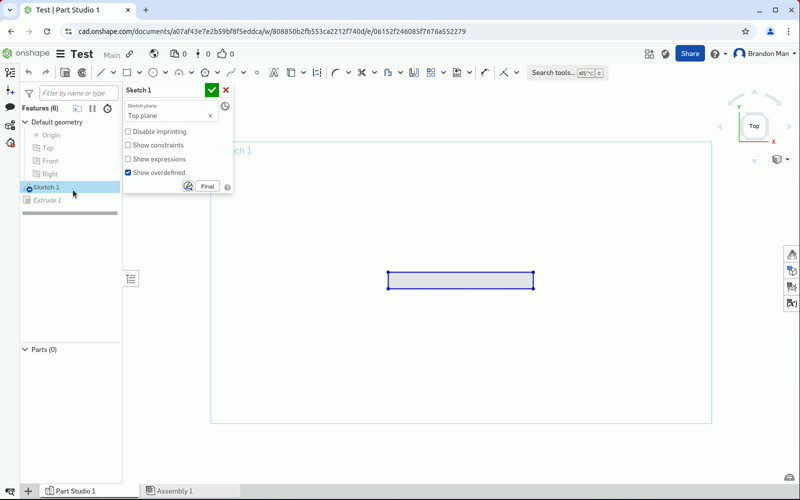
mouse_move(229, 92)
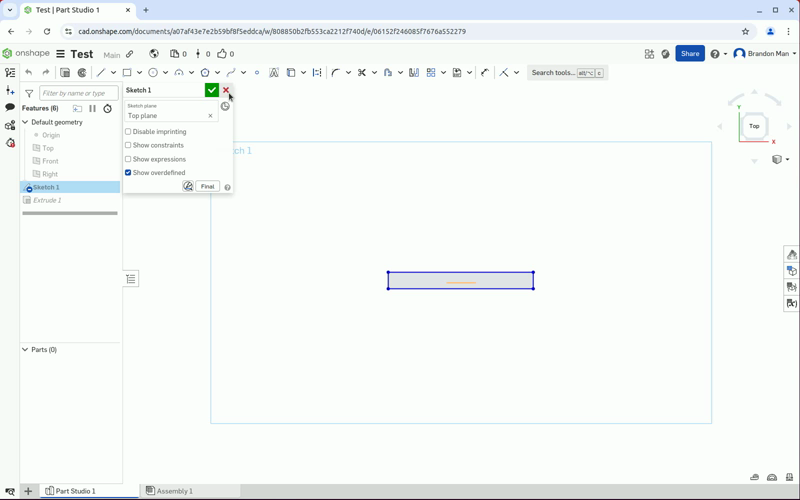
click(229, 92)
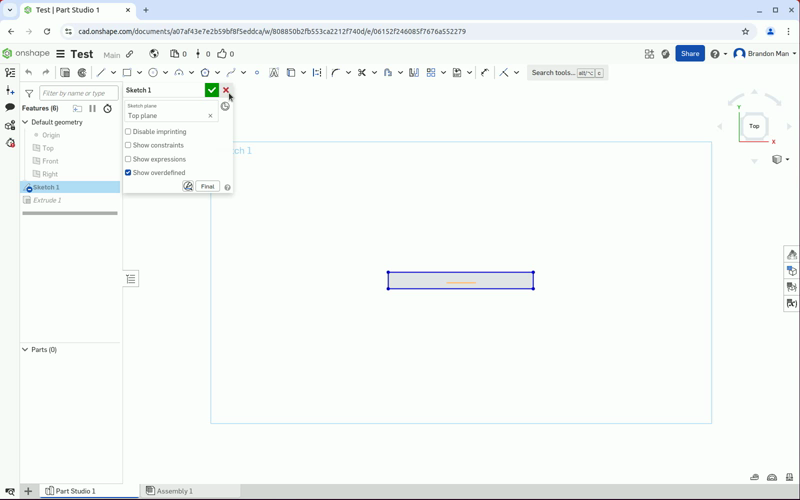
key(shift+s)
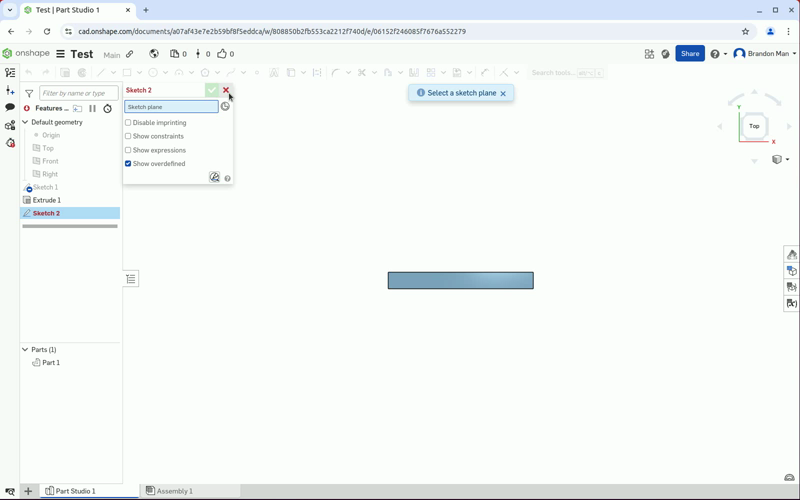
mouse_move(73, 150)
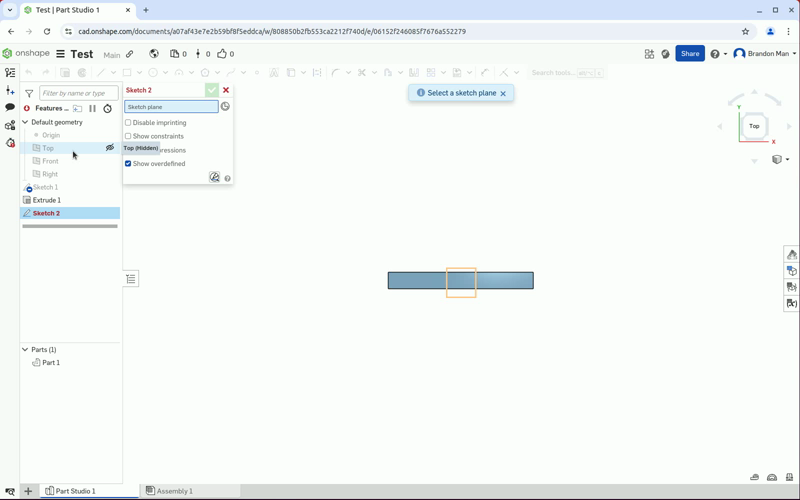
click(73, 150)
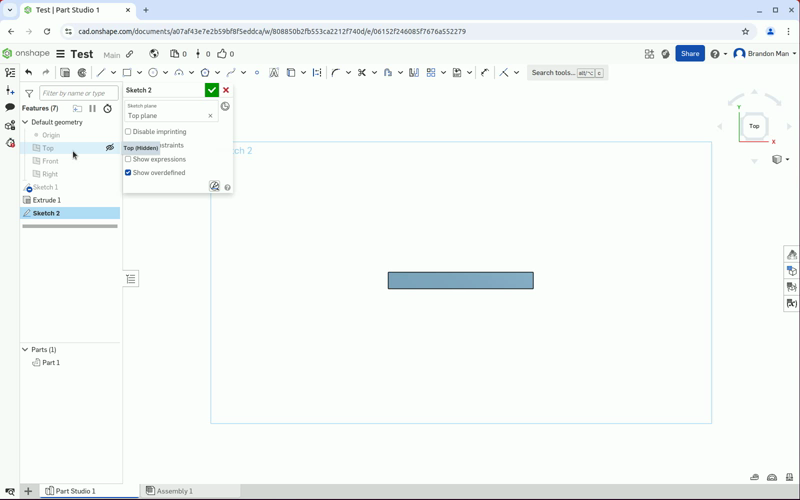
mouse_move(73, 352)
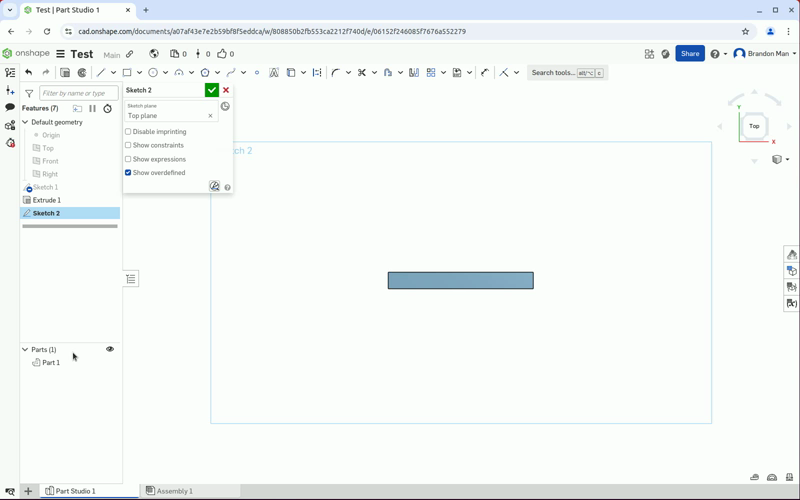
key(y)
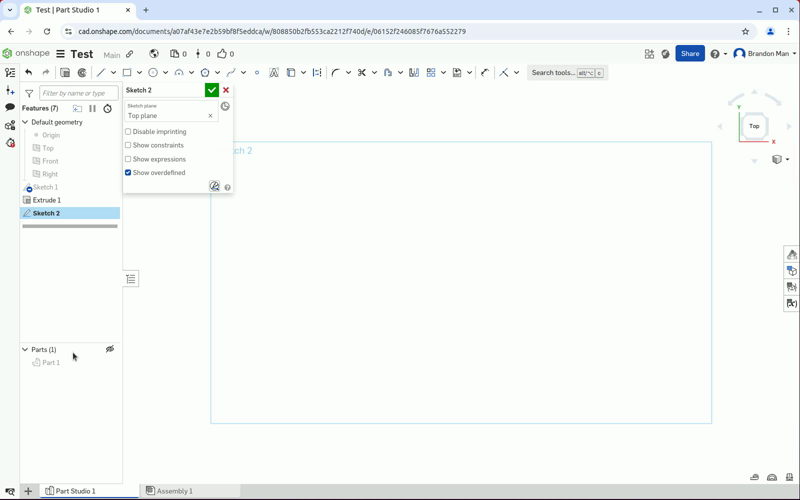
key(l)
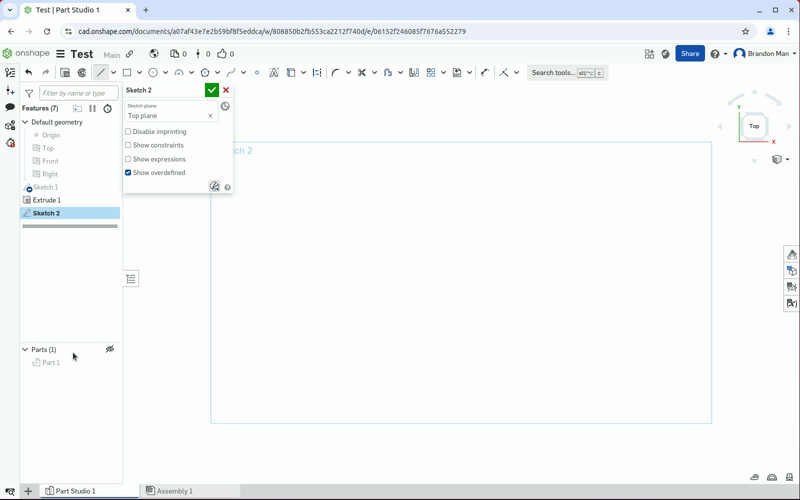
key_down(shift)
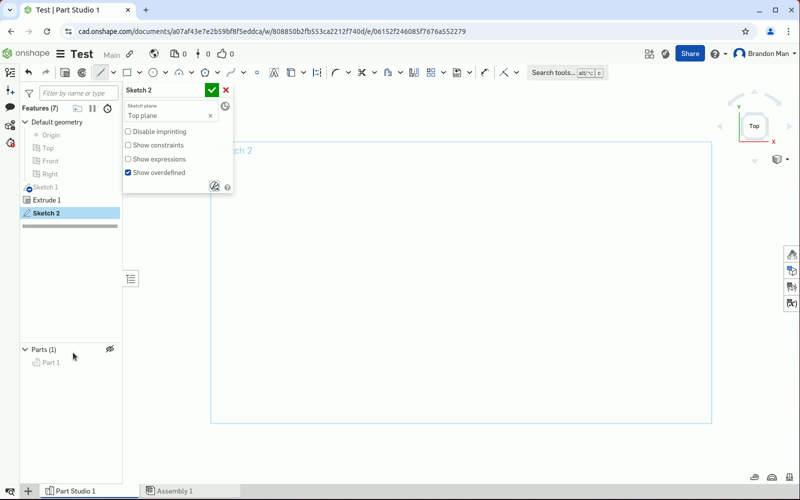
mouse_move(388, 272)
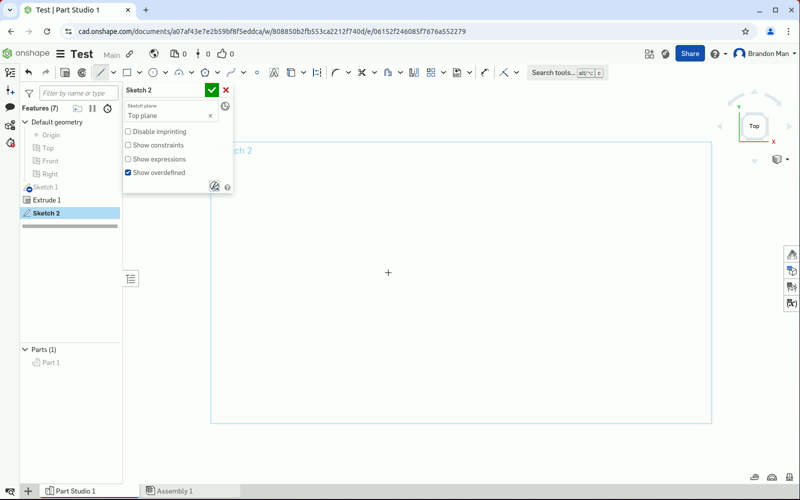
click(388, 272)
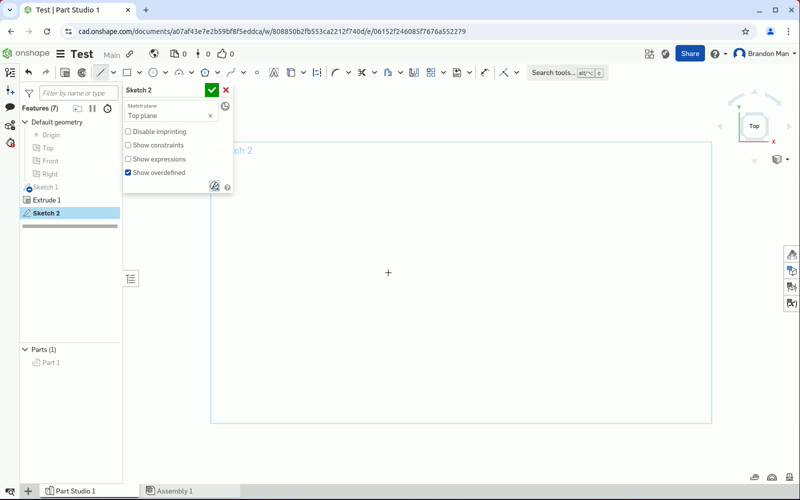
key_up(shift)
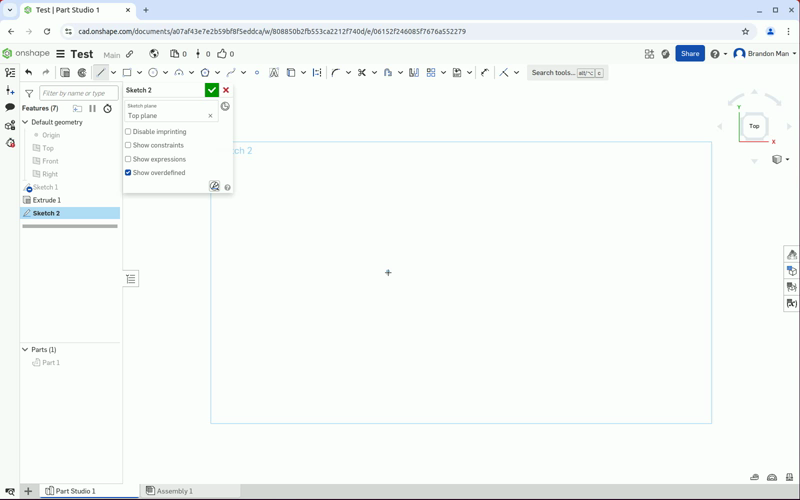
key_down(shift)
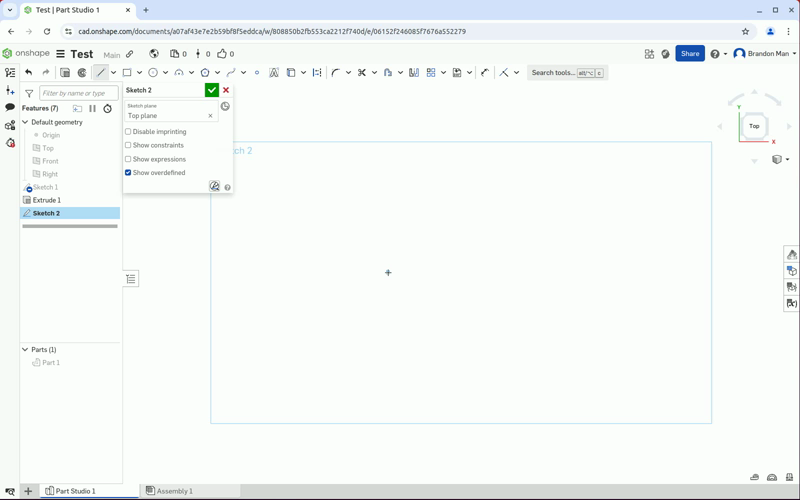
mouse_move(533, 272)
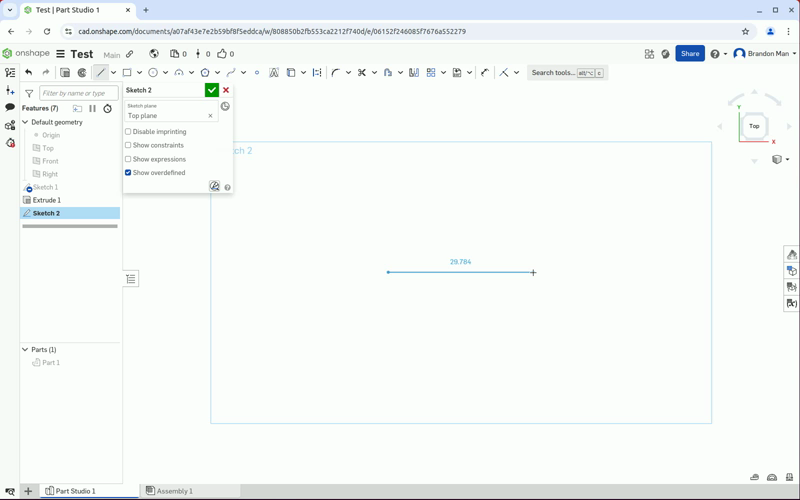
click(533, 272)
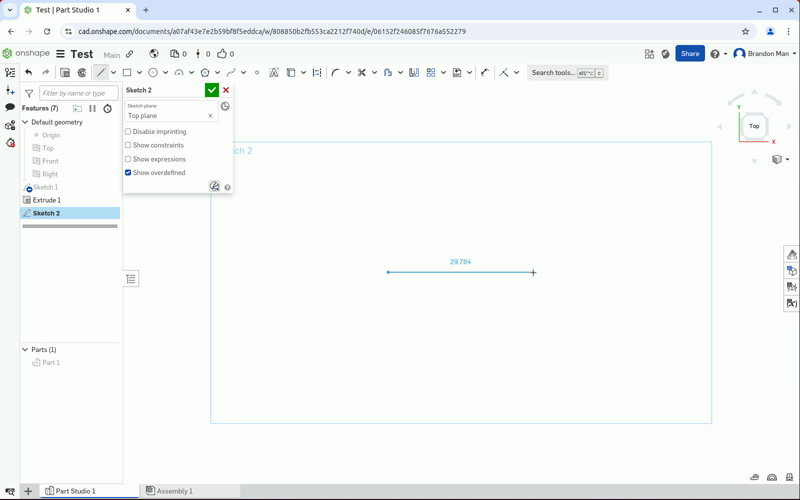
key_up(shift)
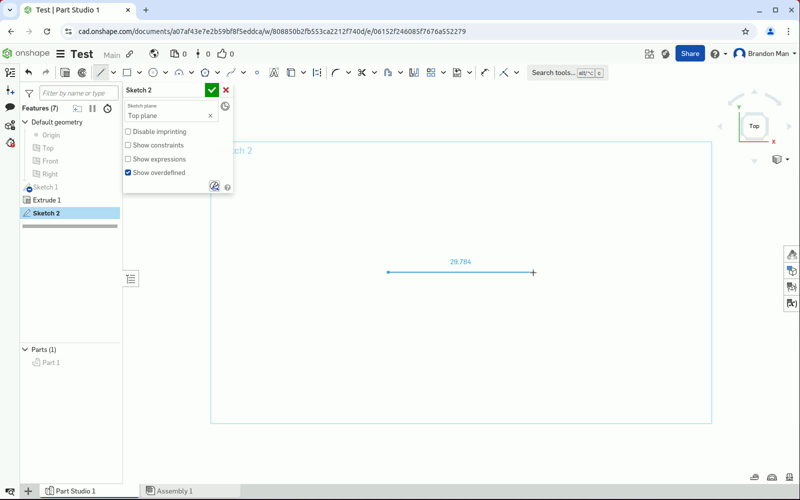
key_down(shift)
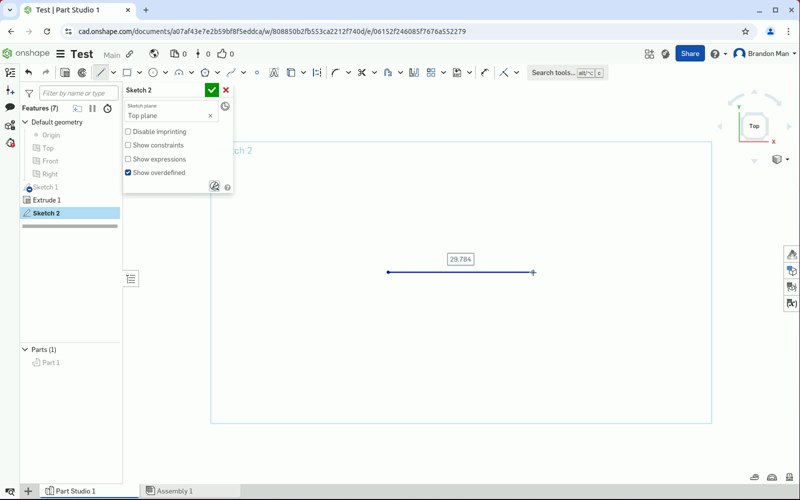
mouse_move(563, 272)
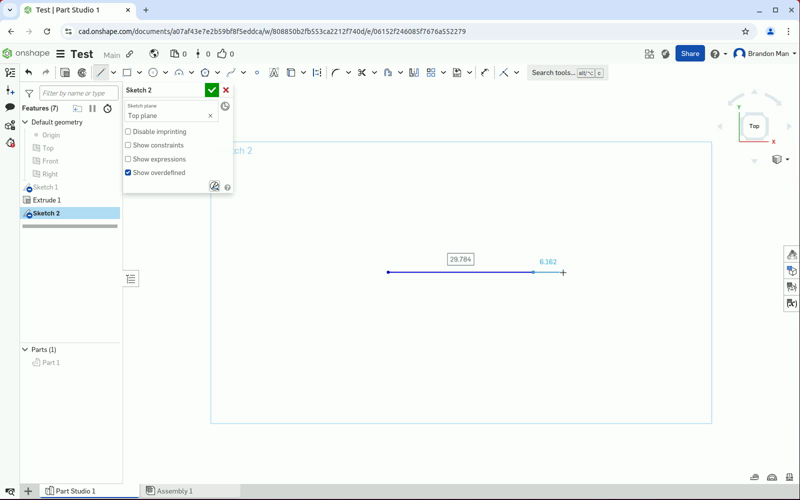
mouse_move(533, 223)
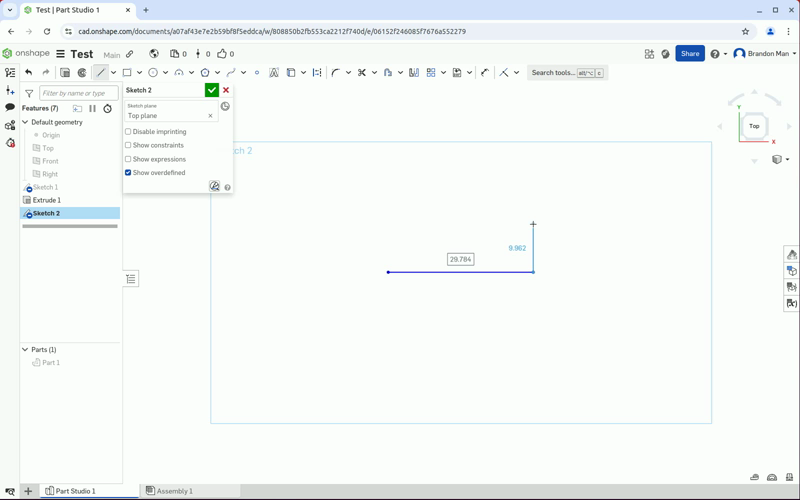
click(533, 223)
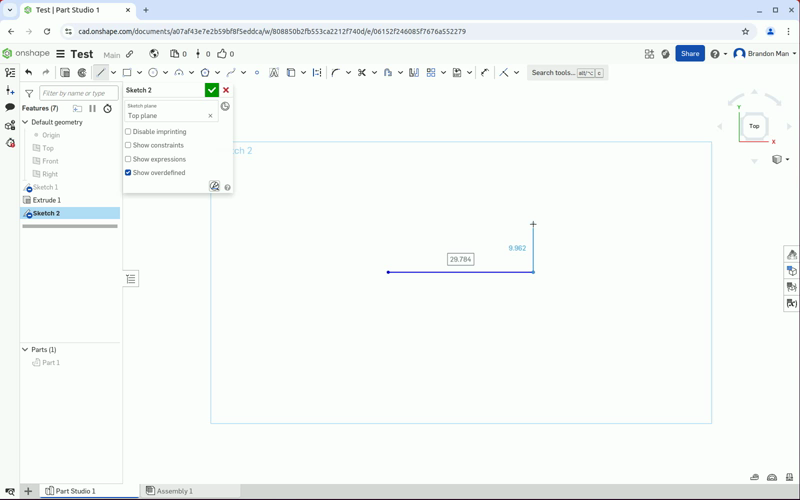
key_up(shift)
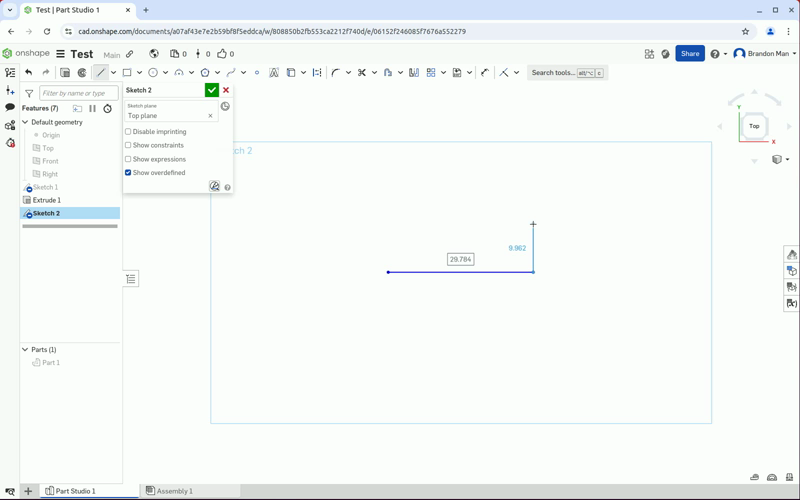
key_down(shift)
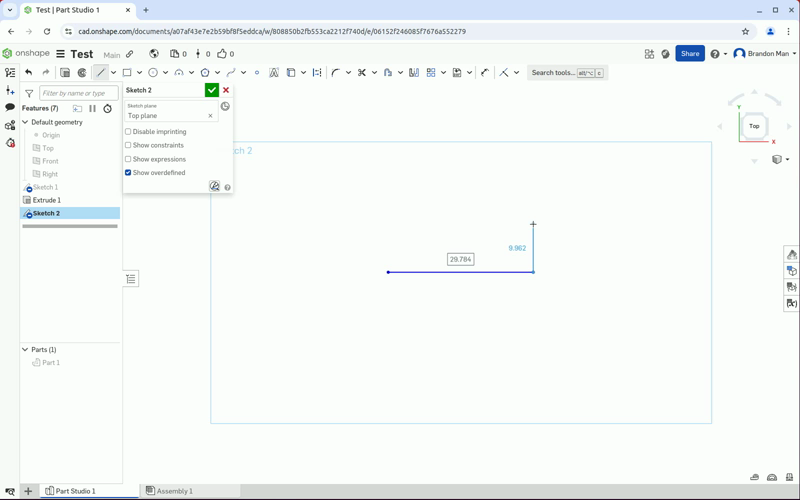
mouse_move(388, 223)
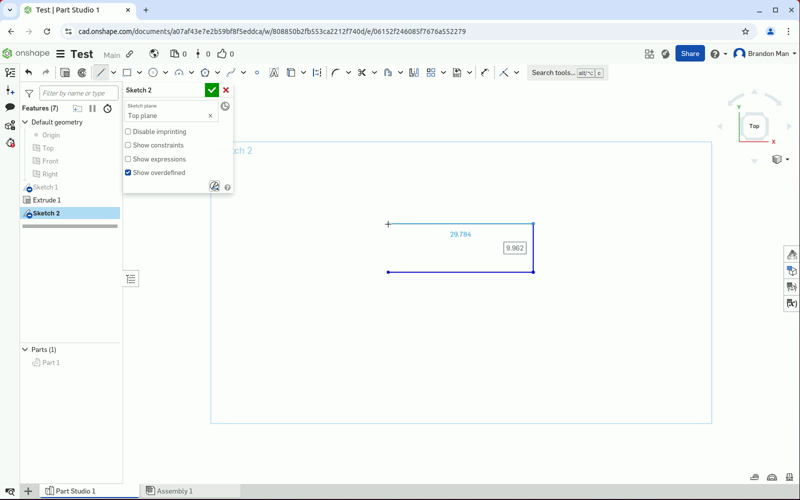
click(388, 223)
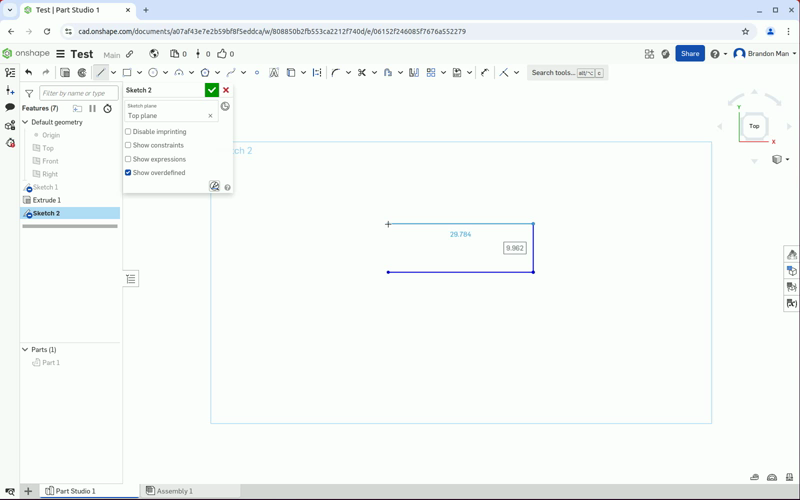
key_up(shift)
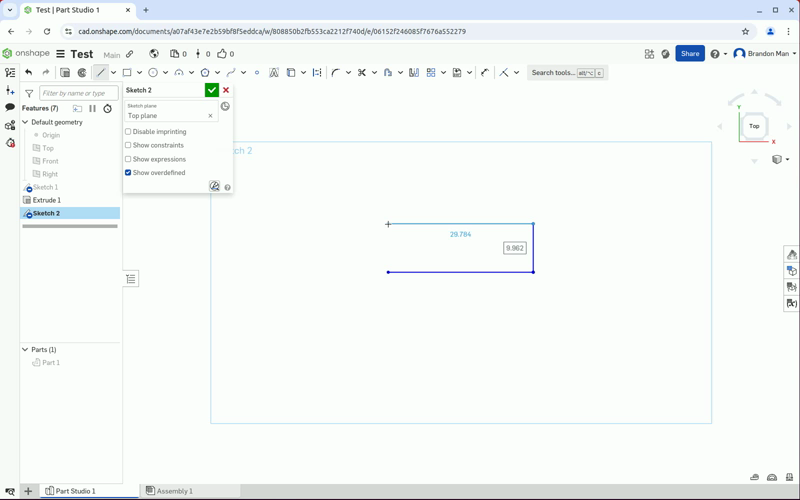
mouse_move(418, 223)
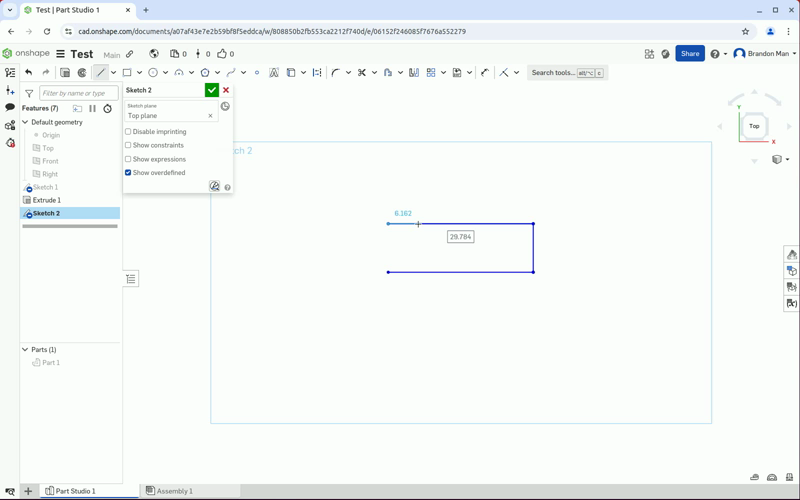
key_down(shift)
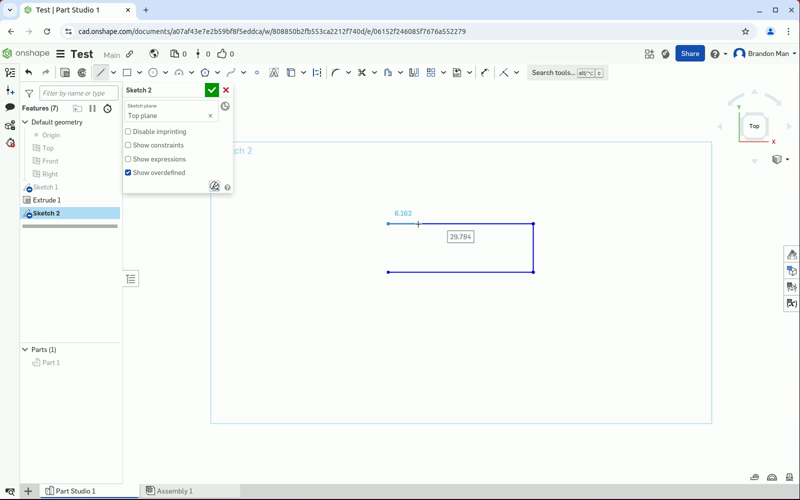
mouse_move(388, 272)
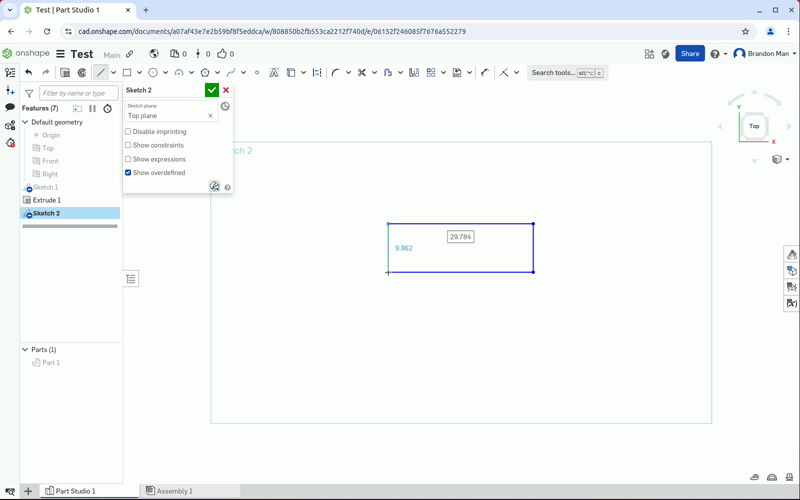
key_up(shift)
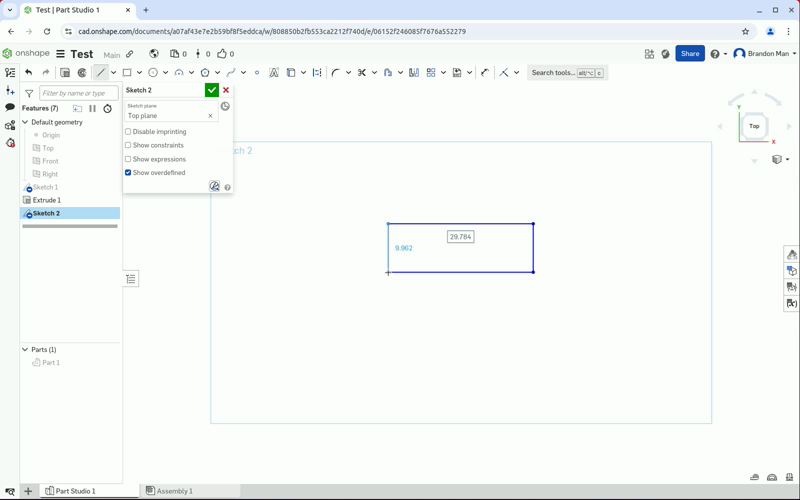
click(388, 272)
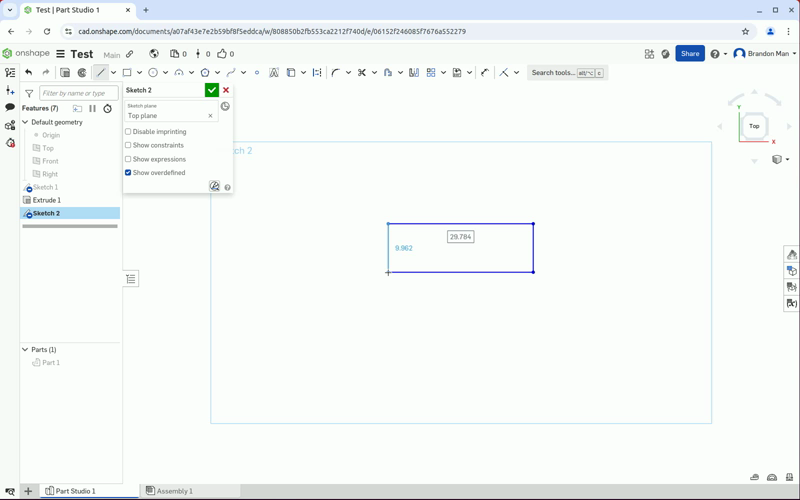
key(esc)
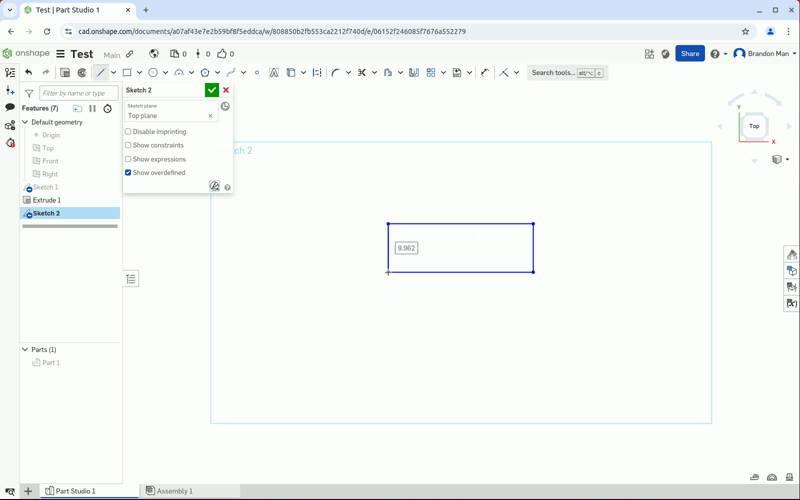
mouse_move(439, 231)
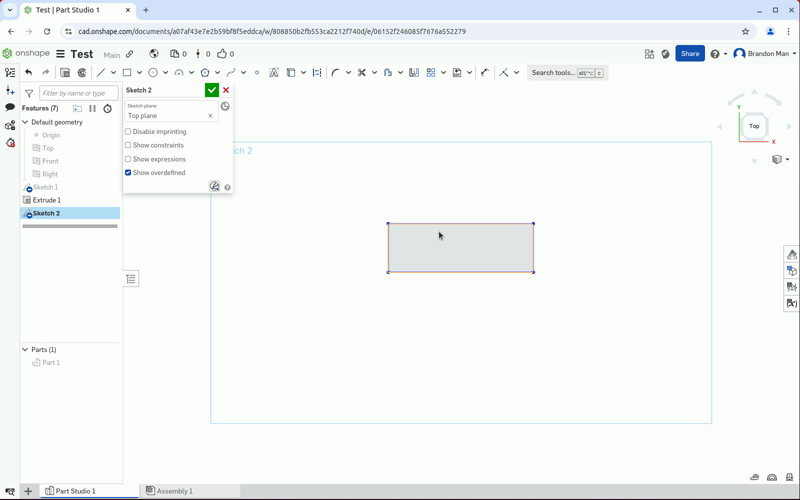
click(439, 231)
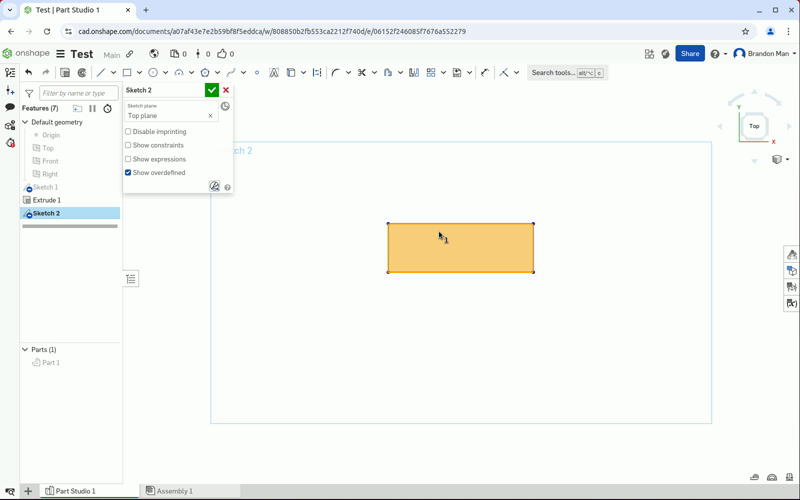
mouse_move(73, 352)
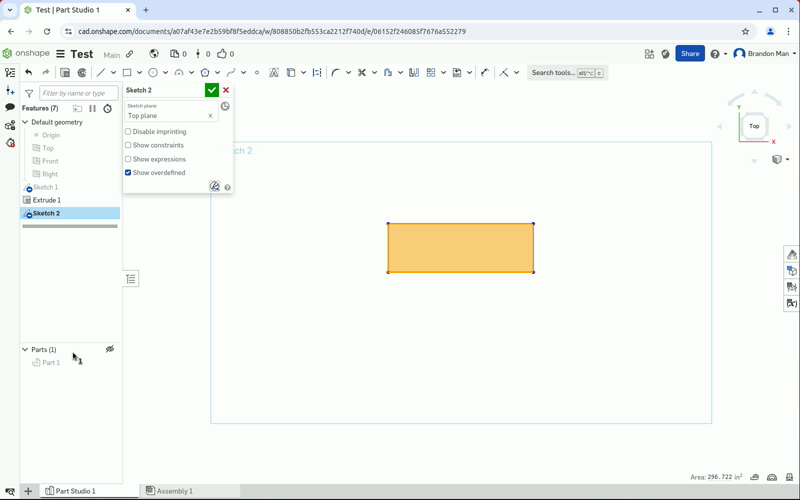
key(shift+y)
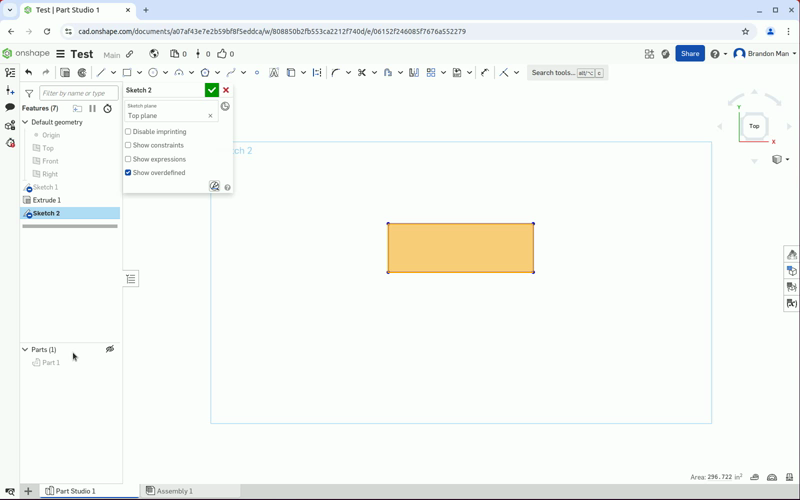
key(shift+e)
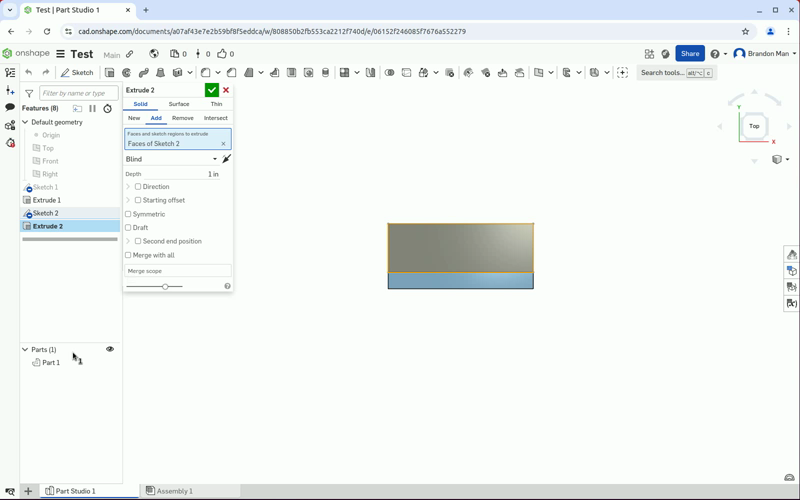
mouse_move(143, 106)
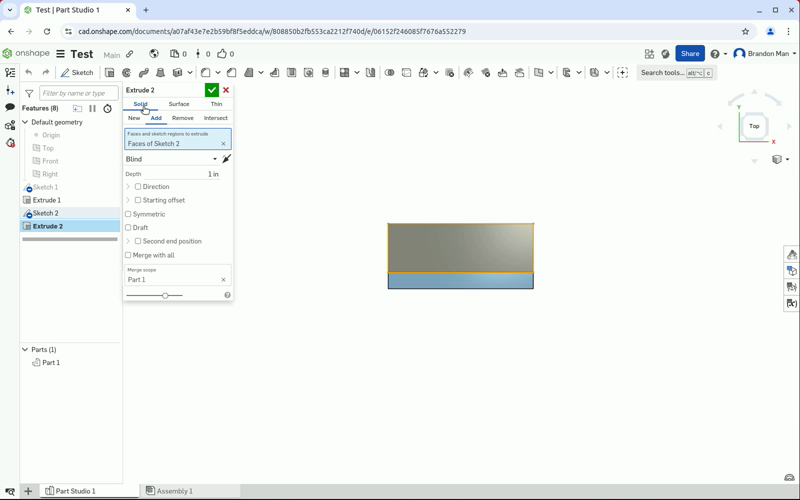
click(143, 106)
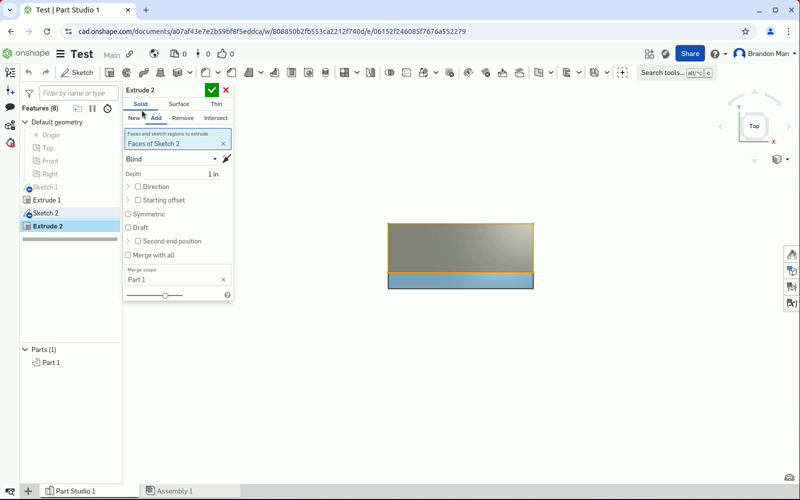
mouse_move(137, 120)
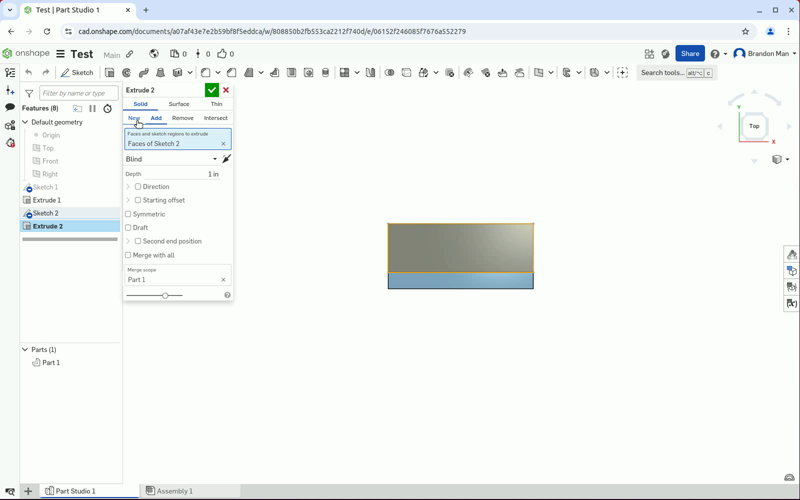
click(137, 120)
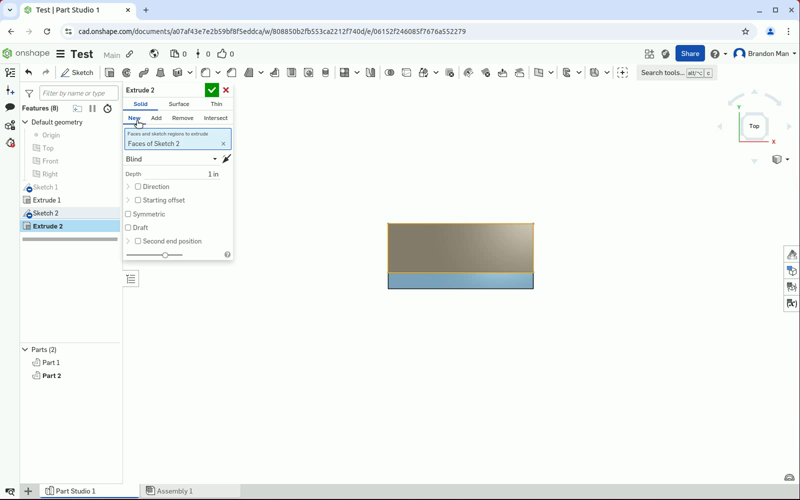
key(tab, 4)
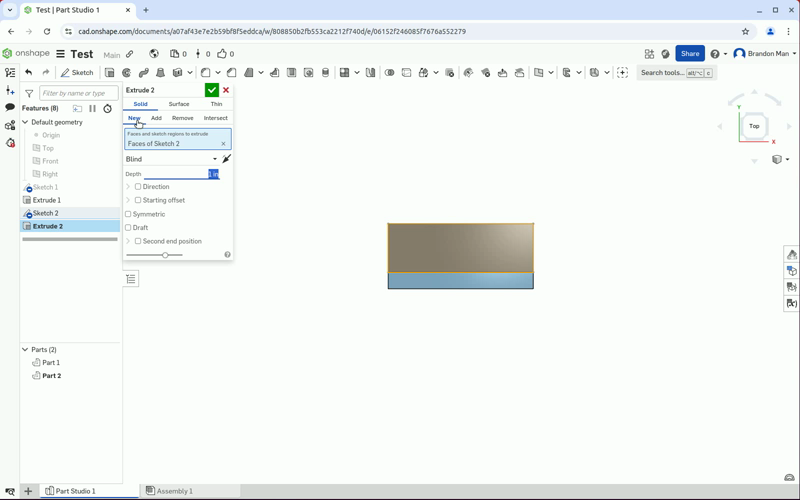
text(11.795)
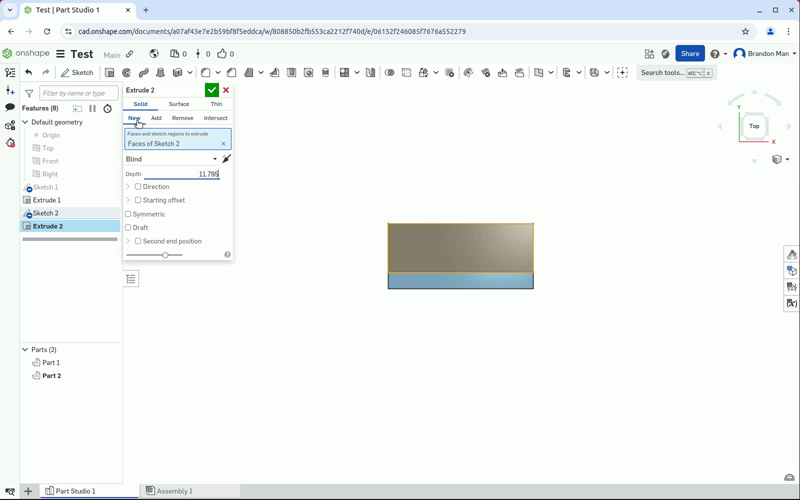
key(enter)
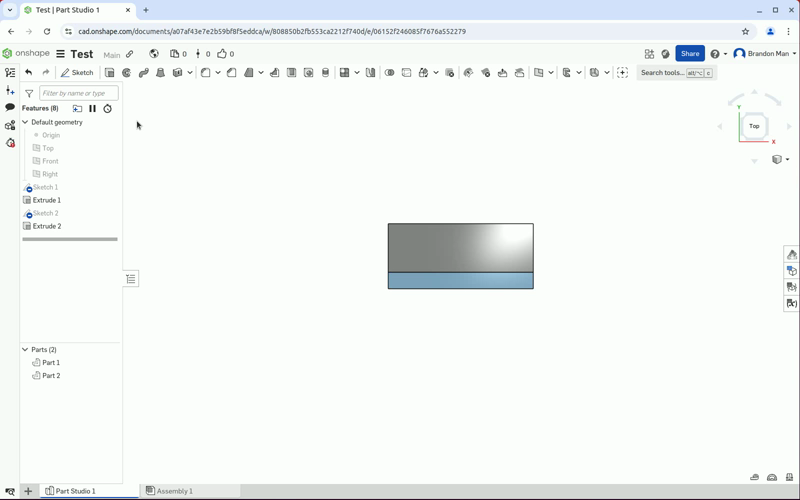
key(shift+h)
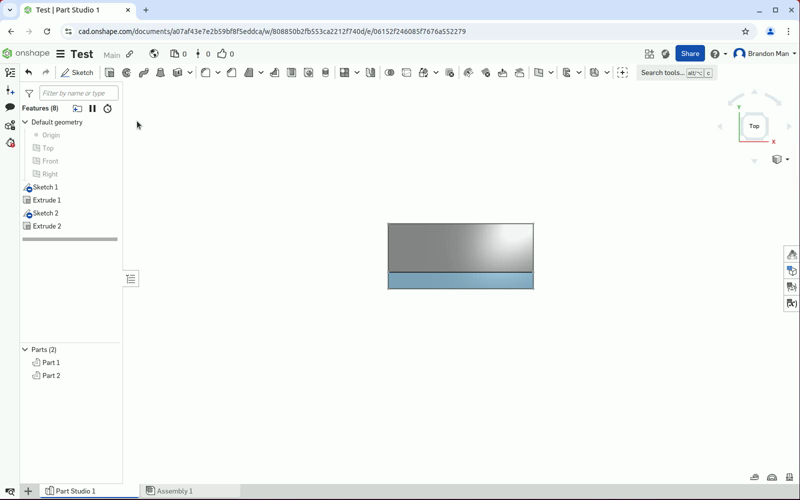
key(shift+h)
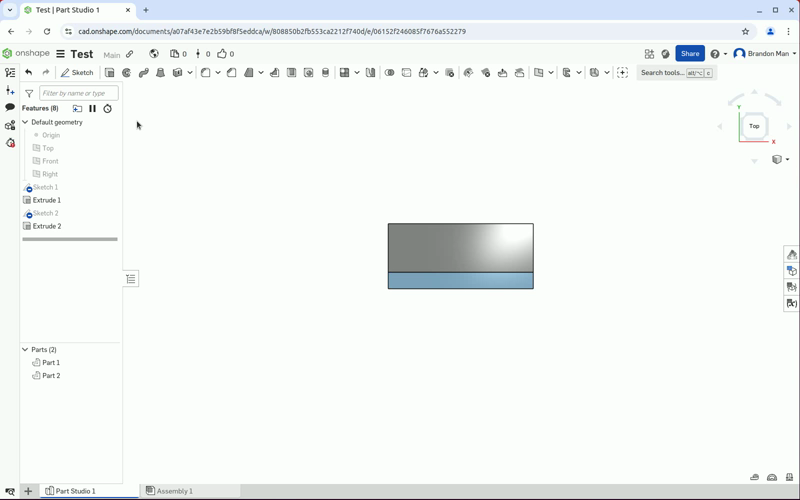
mouse_move(73, 189)
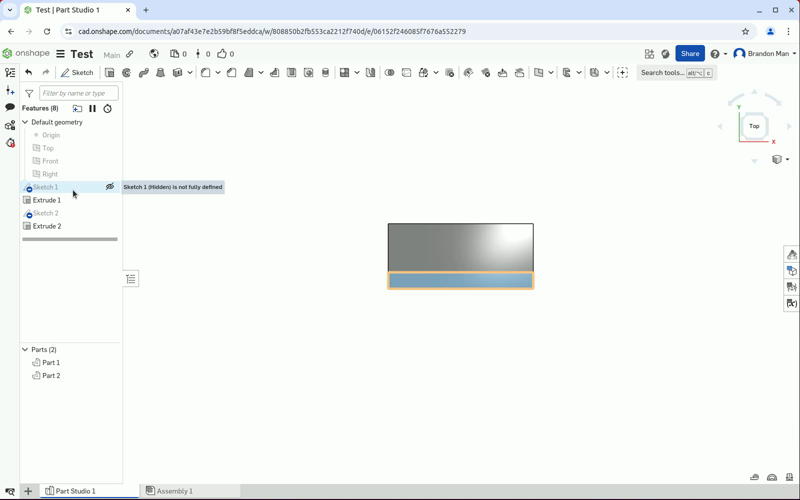
click(73, 189)
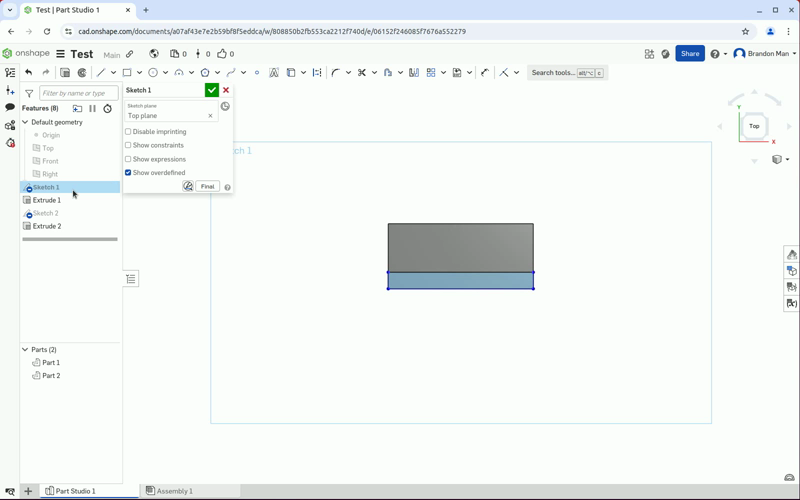
mouse_move(229, 92)
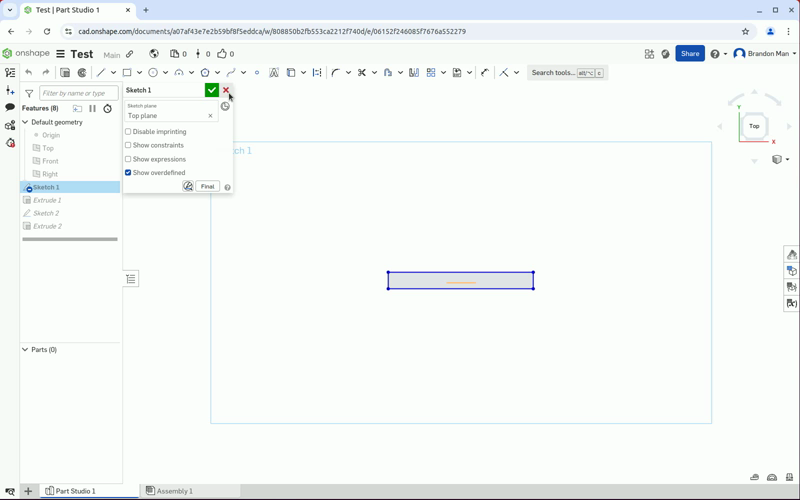
click(229, 92)
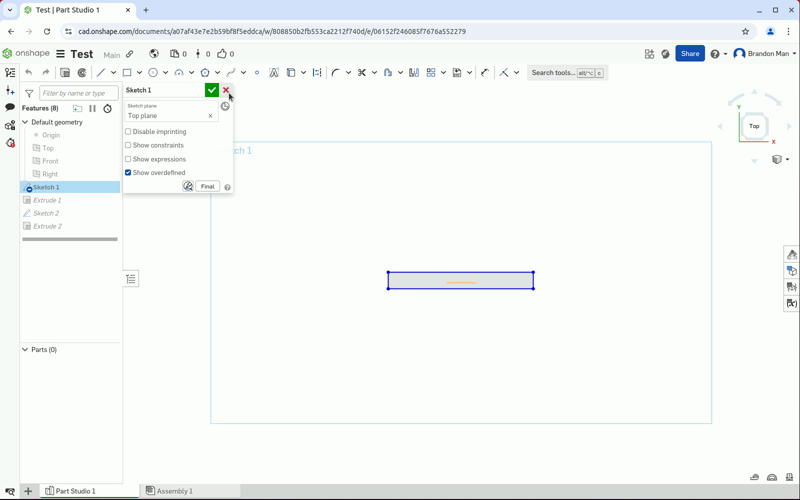
key(shift+s)
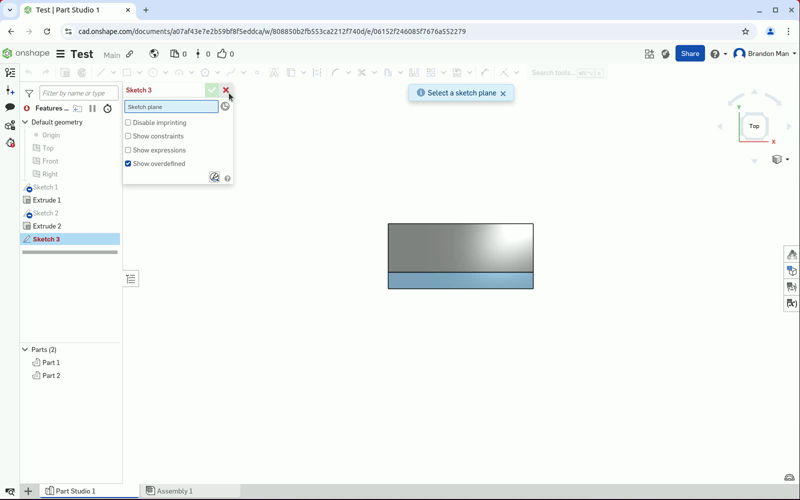
mouse_move(73, 150)
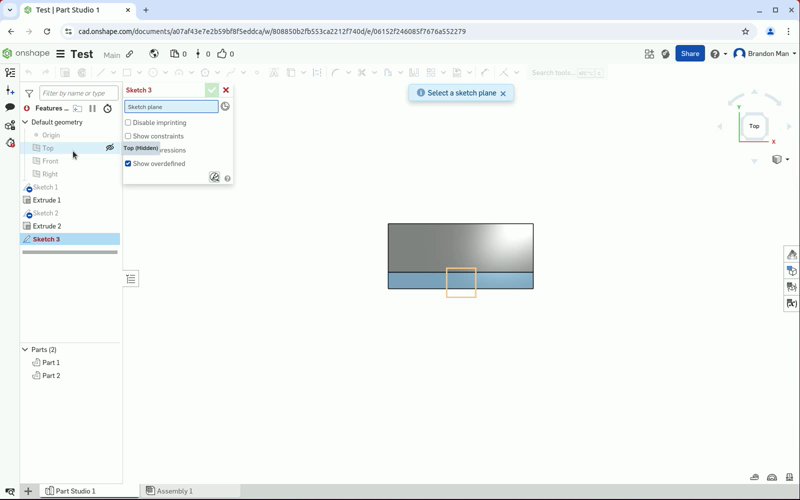
click(73, 150)
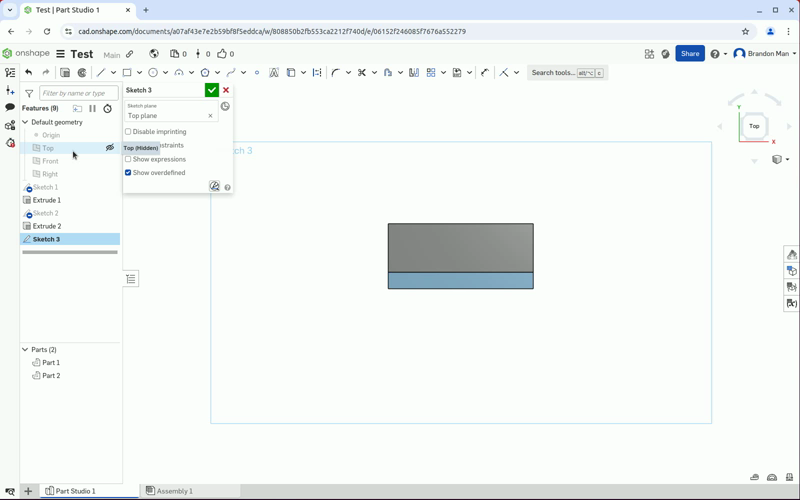
mouse_move(73, 352)
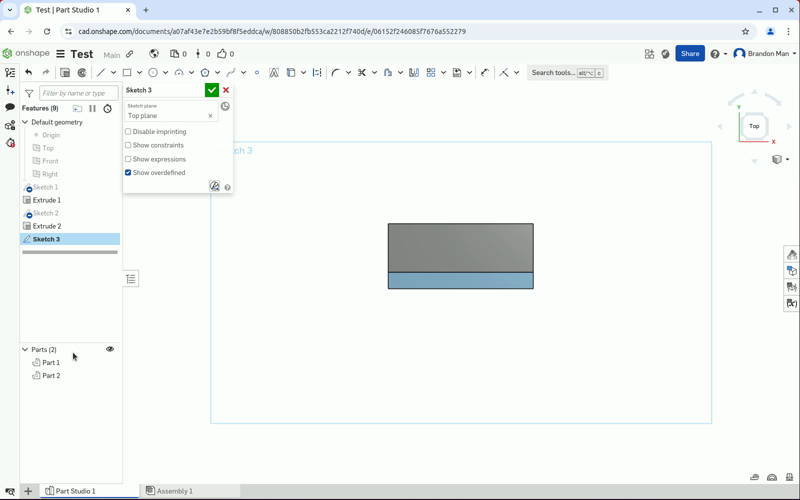
key(y)
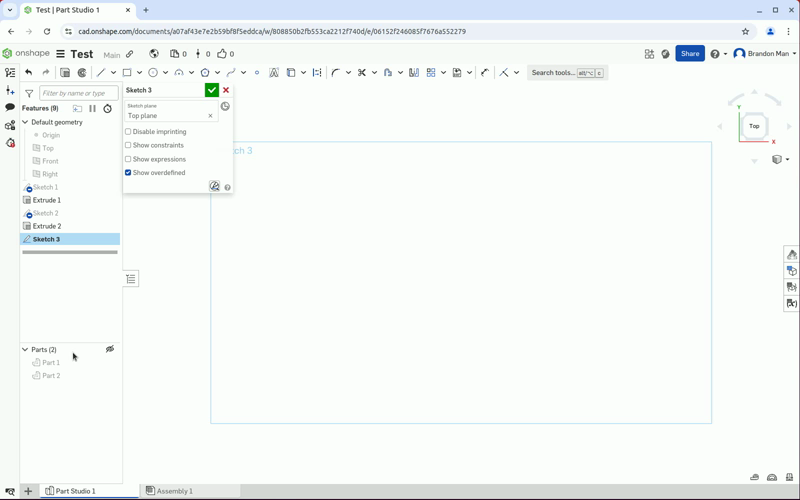
key(l)
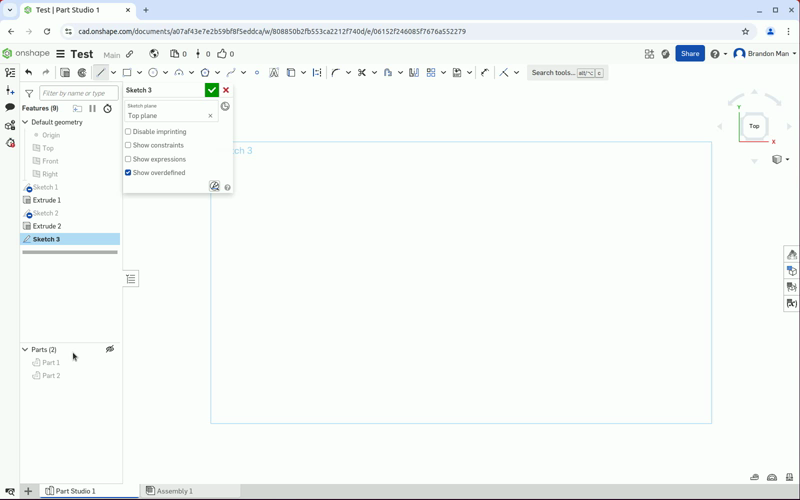
key_down(shift)
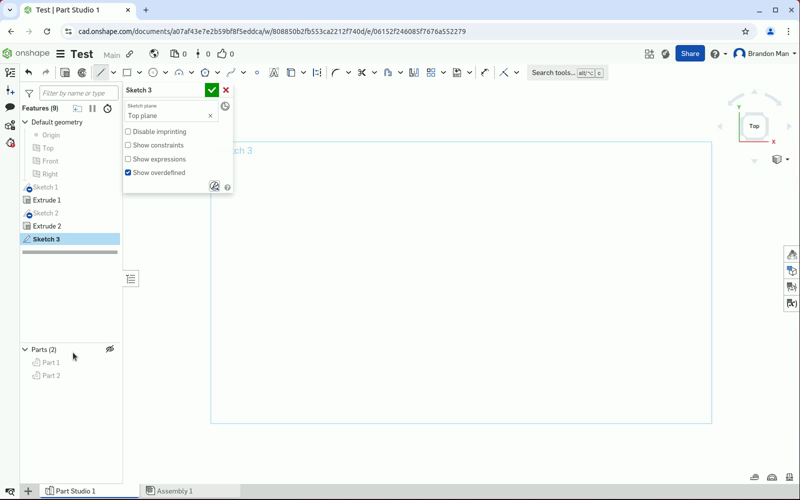
mouse_move(388, 212)
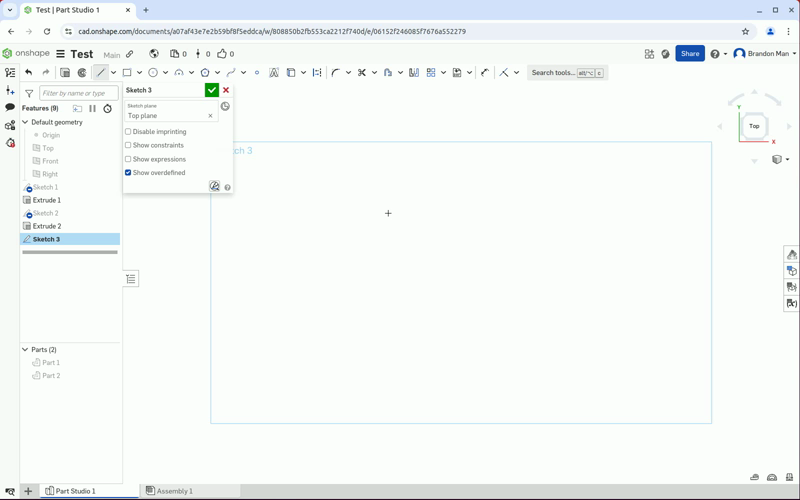
click(388, 212)
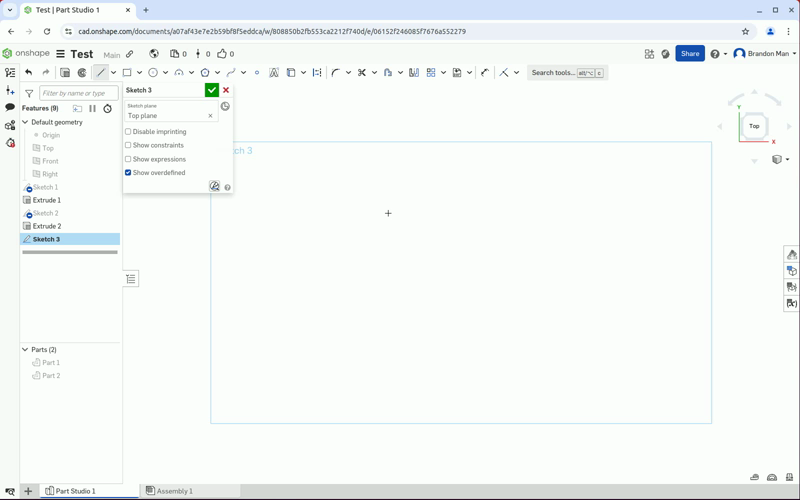
key_up(shift)
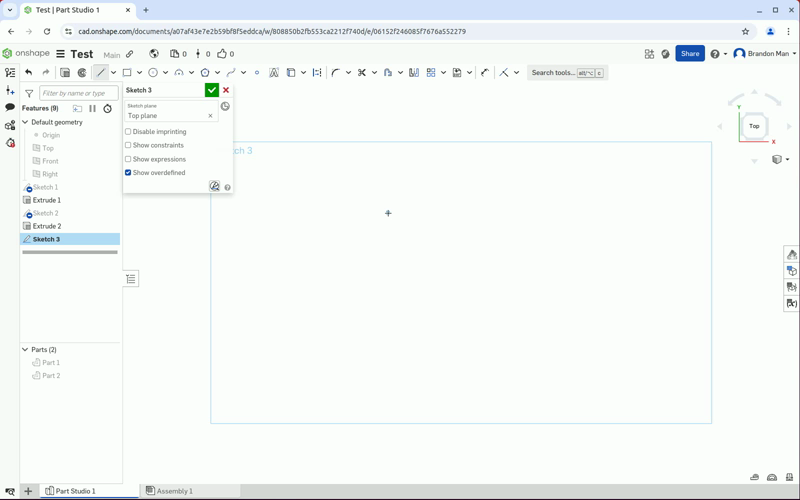
key_down(shift)
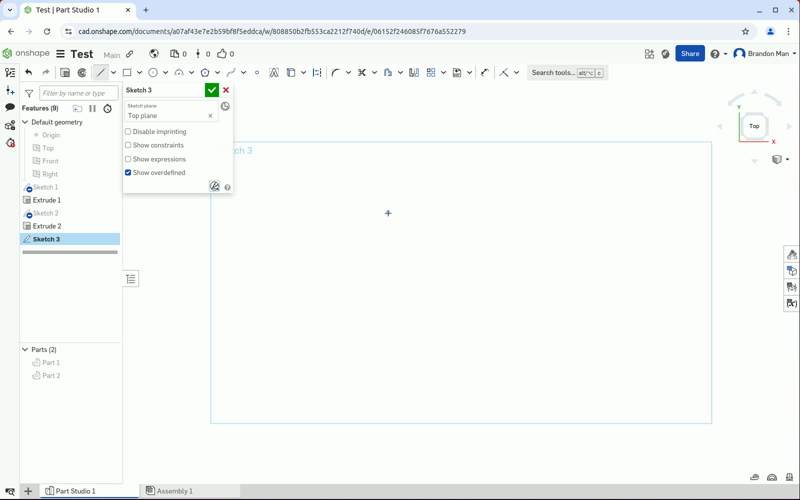
mouse_move(533, 212)
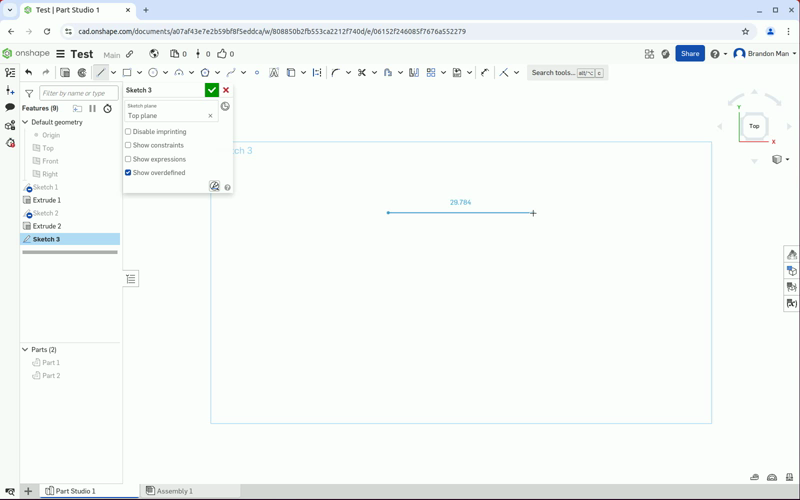
click(533, 212)
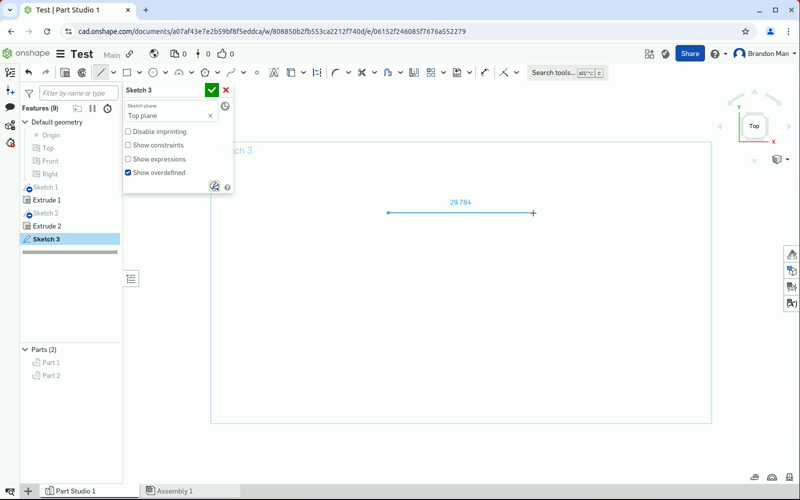
key_up(shift)
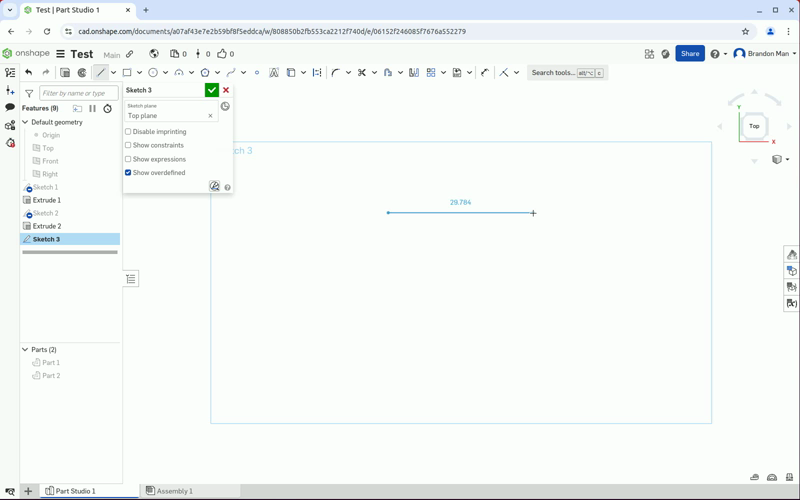
key_down(shift)
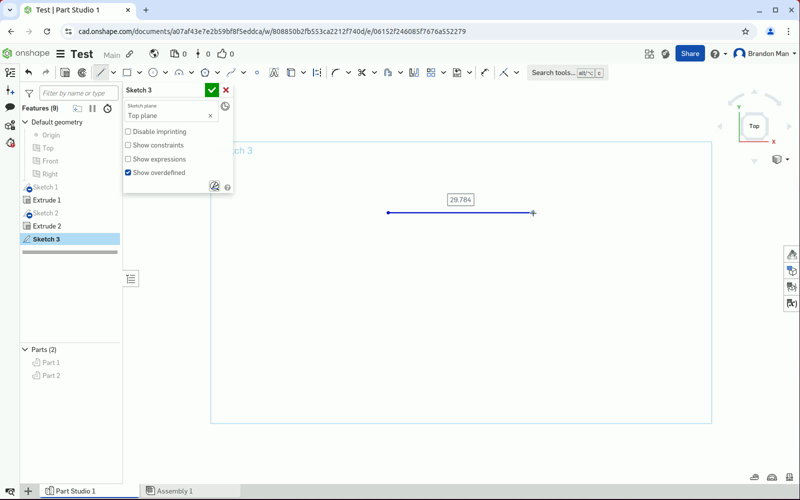
mouse_move(563, 212)
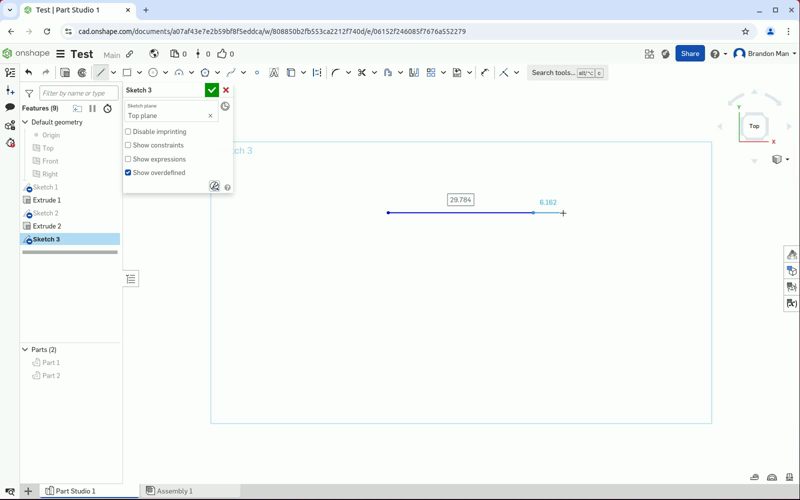
mouse_move(533, 169)
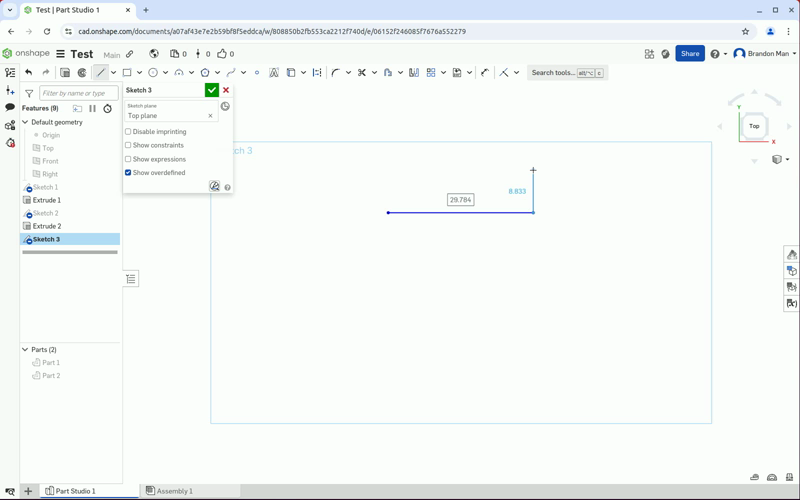
click(533, 169)
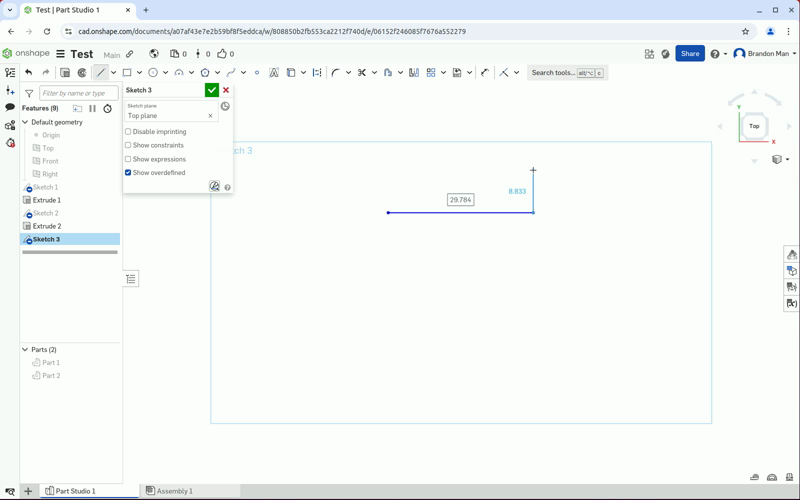
key_up(shift)
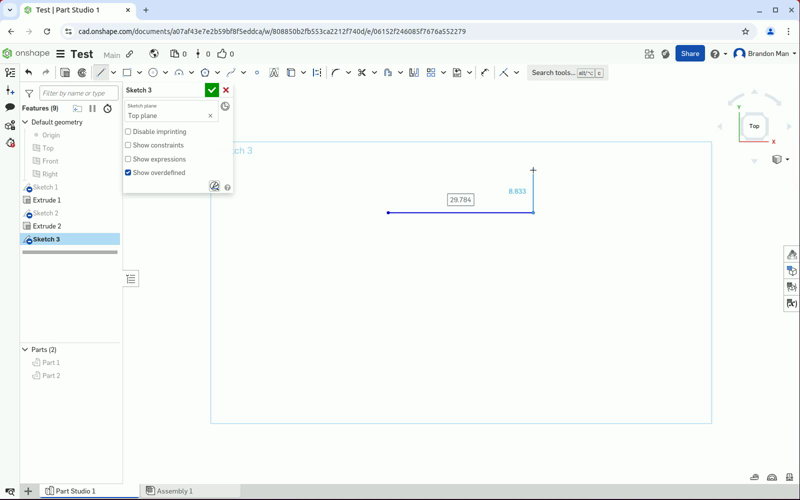
key_down(shift)
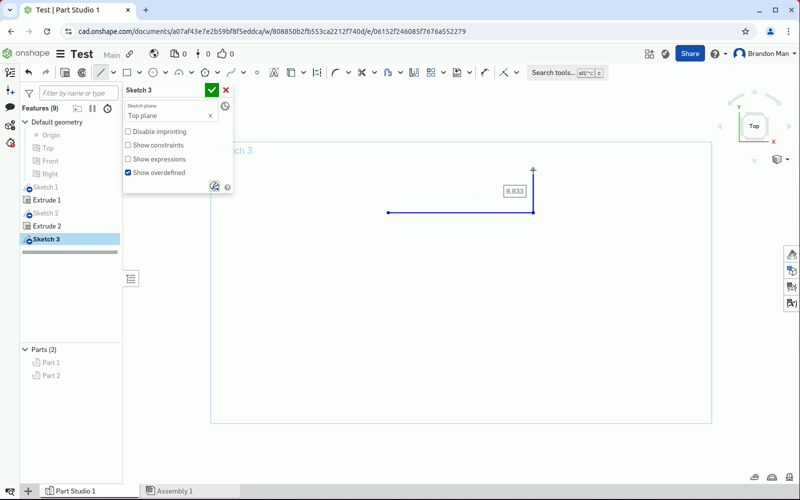
mouse_move(388, 169)
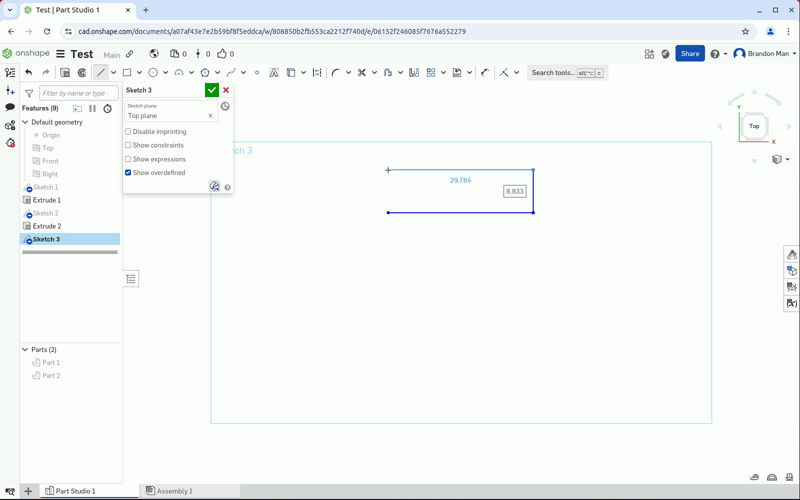
click(388, 169)
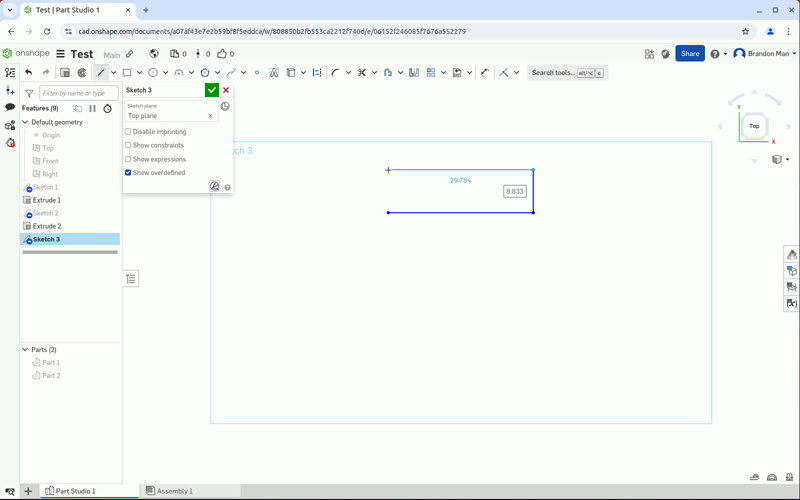
key_up(shift)
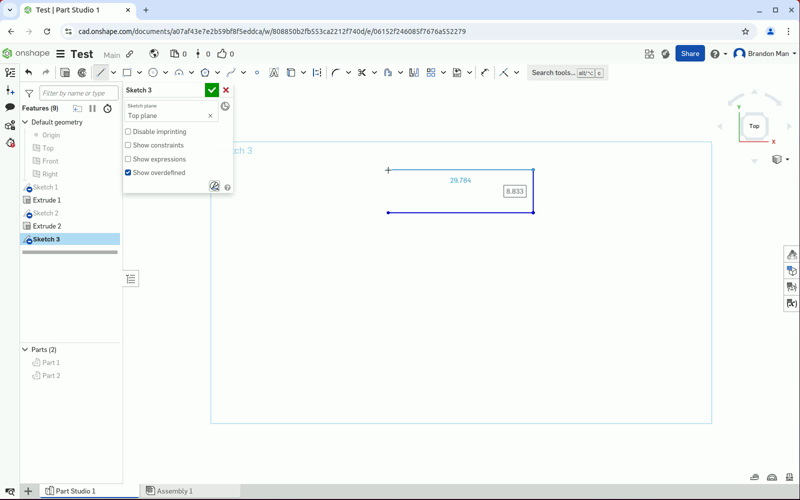
mouse_move(418, 169)
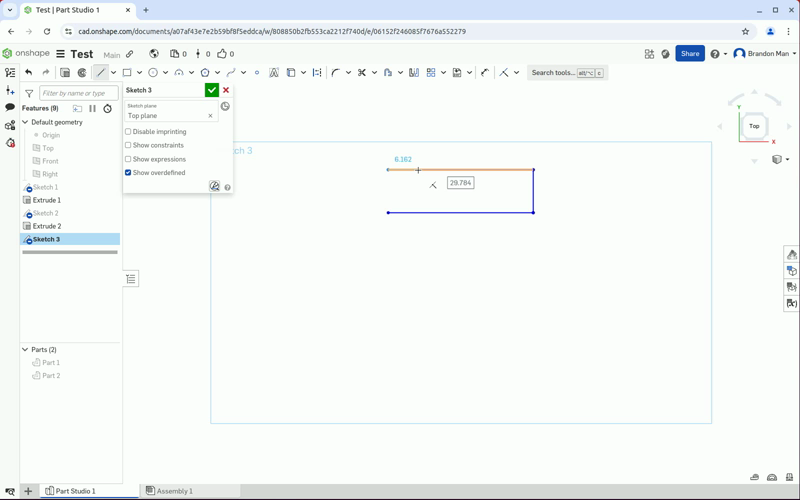
key_down(shift)
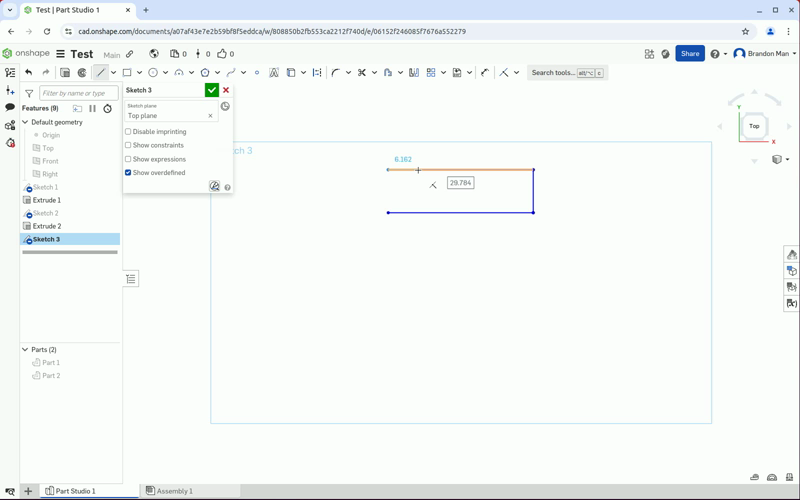
mouse_move(388, 212)
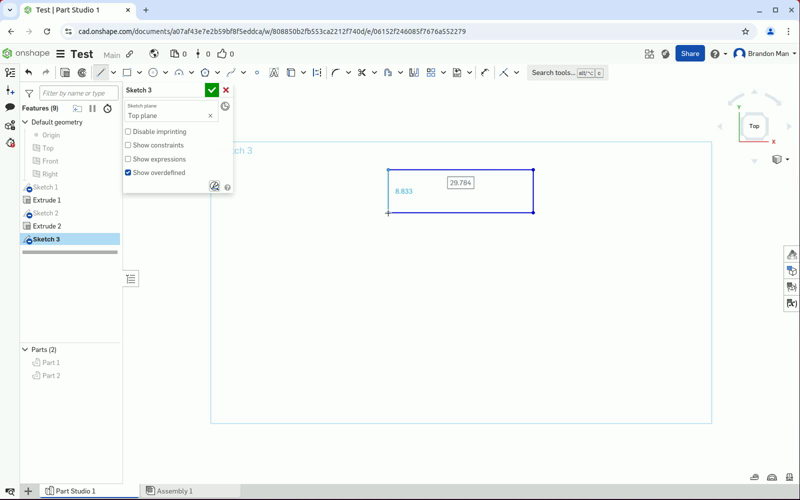
key_up(shift)
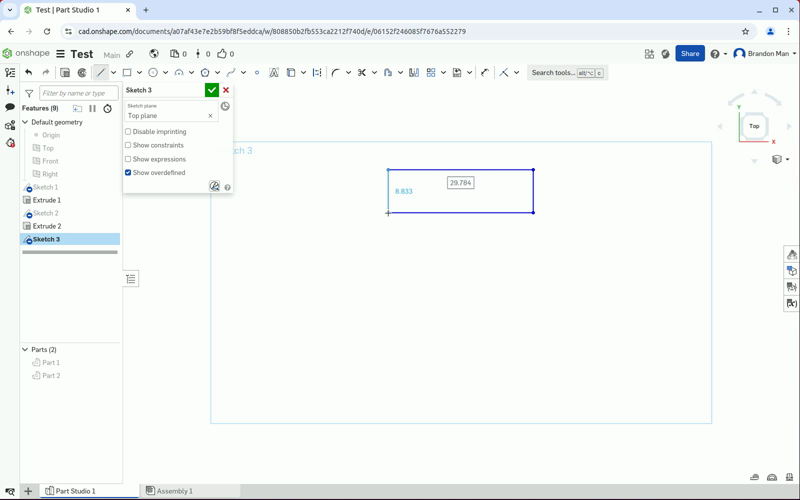
click(388, 212)
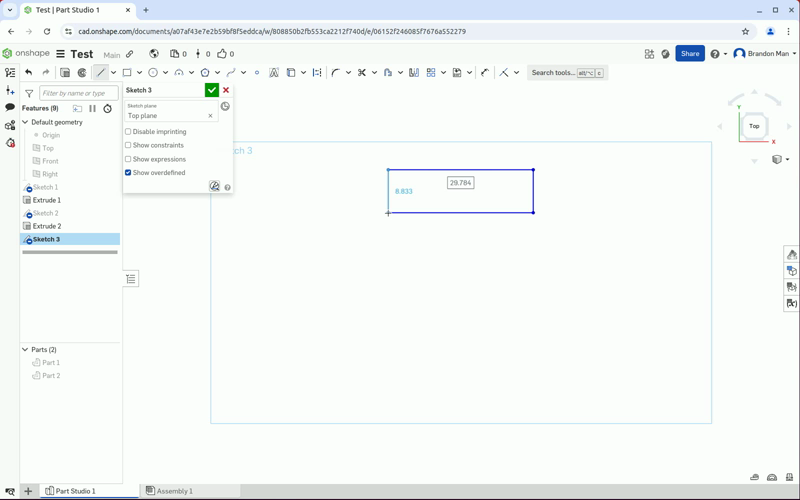
key(esc)
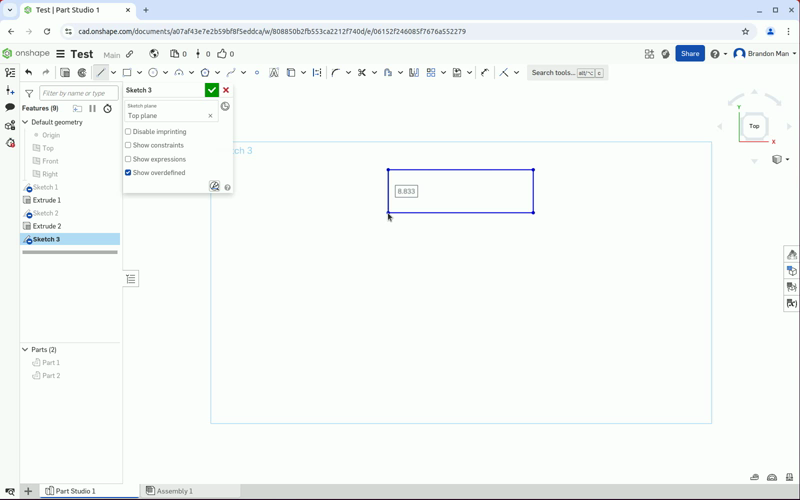
mouse_move(487, 180)
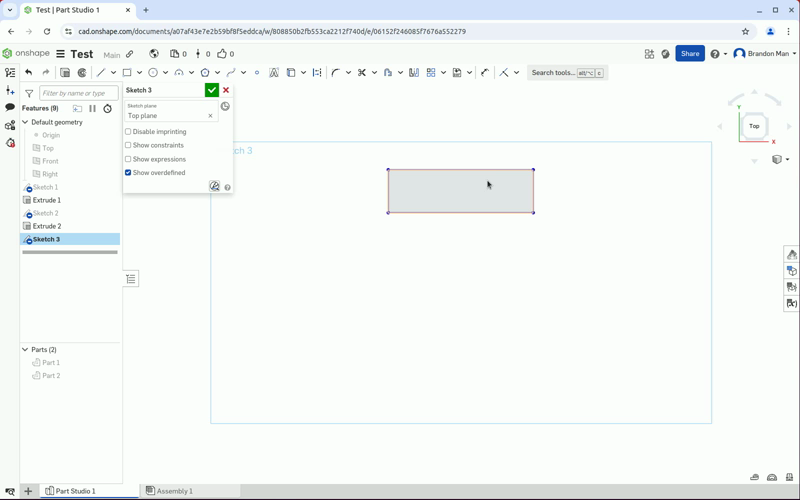
click(487, 180)
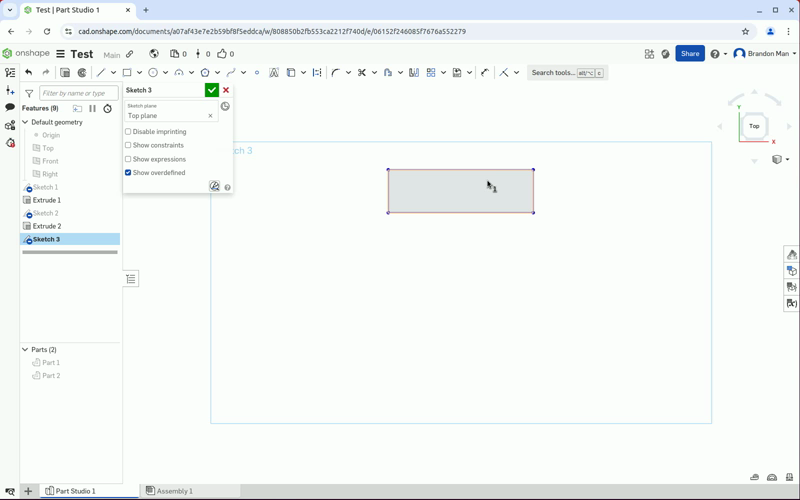
mouse_move(73, 352)
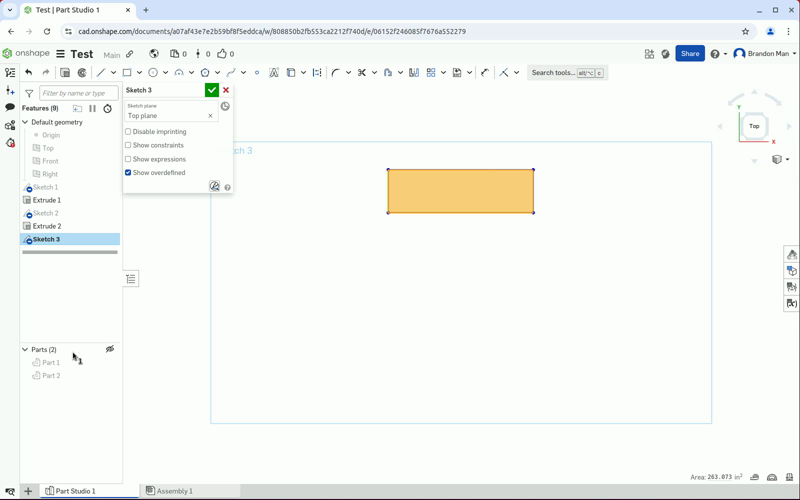
key(shift+y)
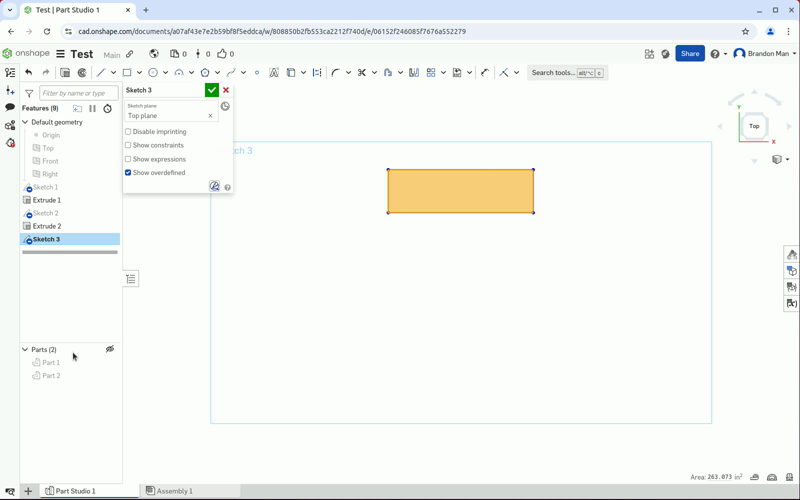
key(shift+e)
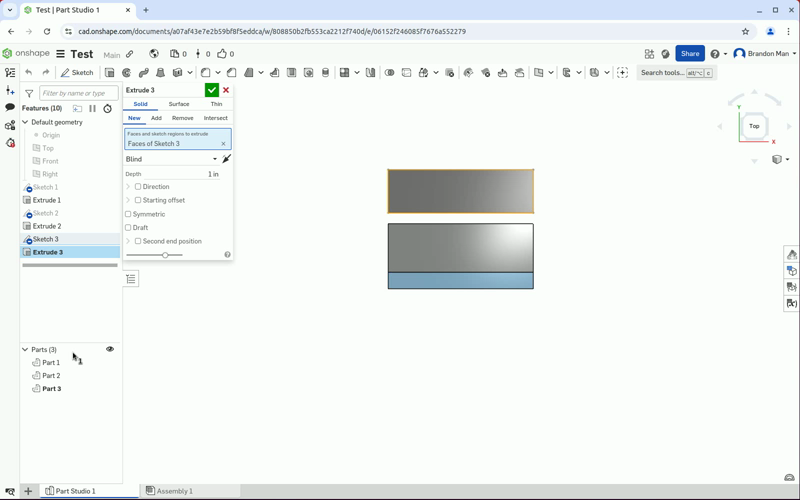
mouse_move(143, 106)
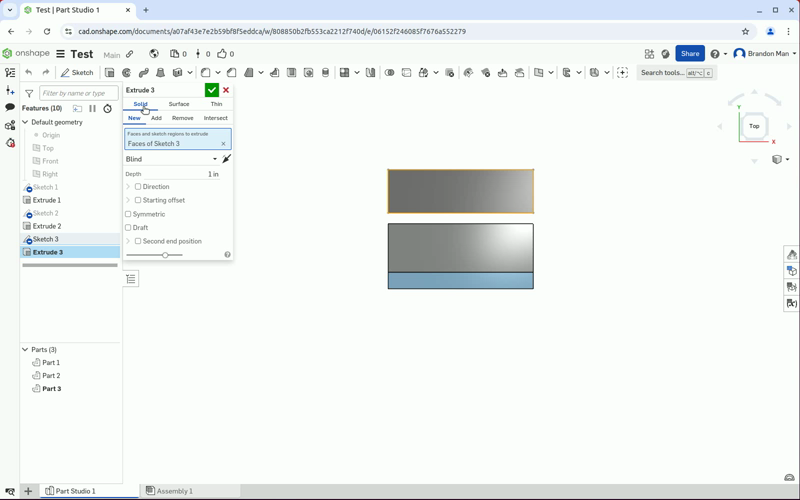
click(143, 106)
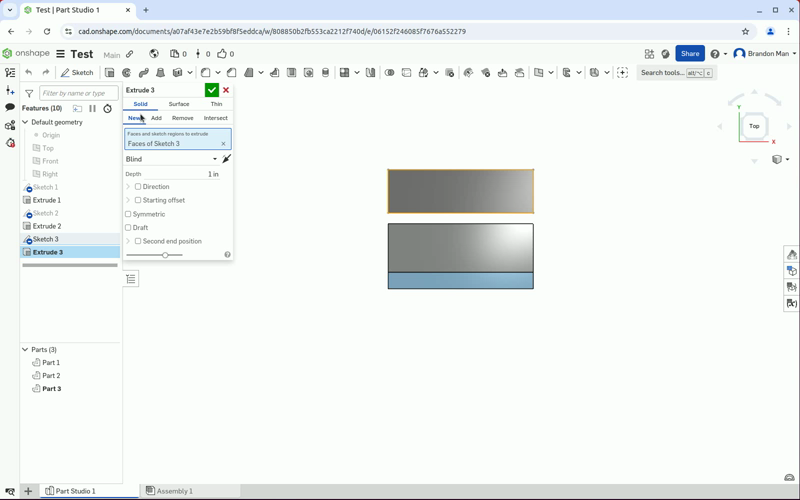
mouse_move(137, 120)
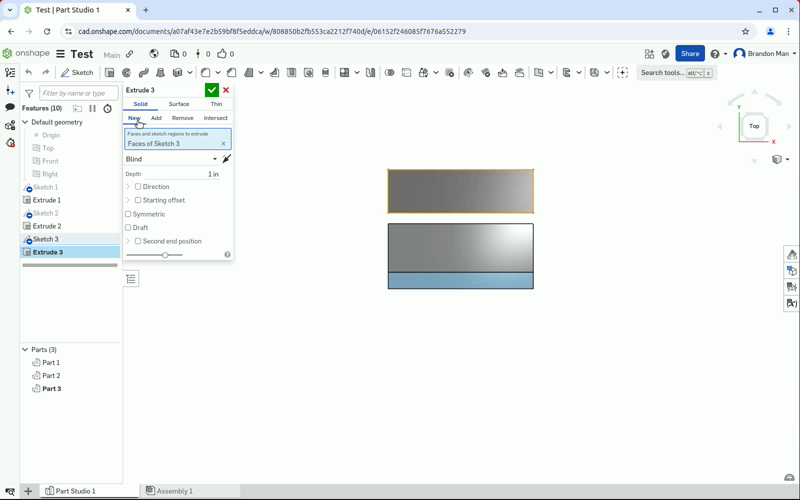
click(137, 120)
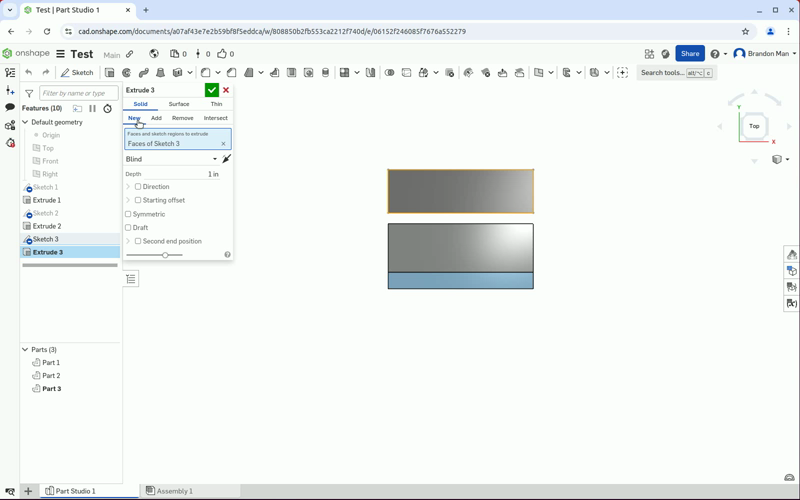
key(tab, 4)
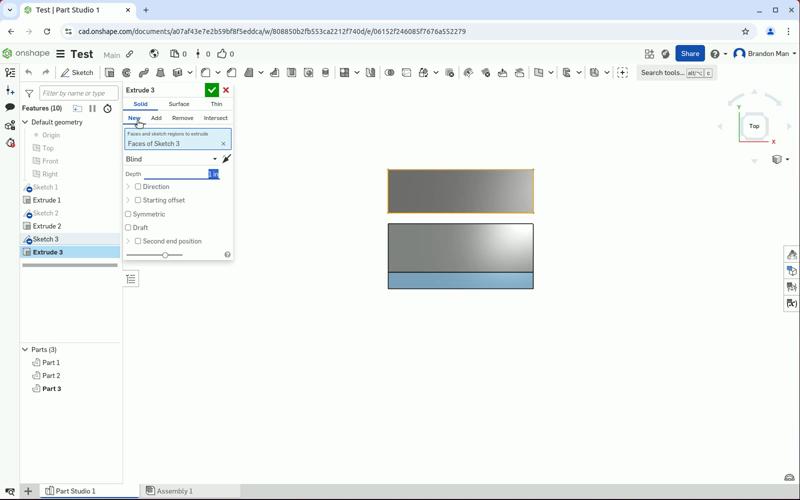
text(11.795)
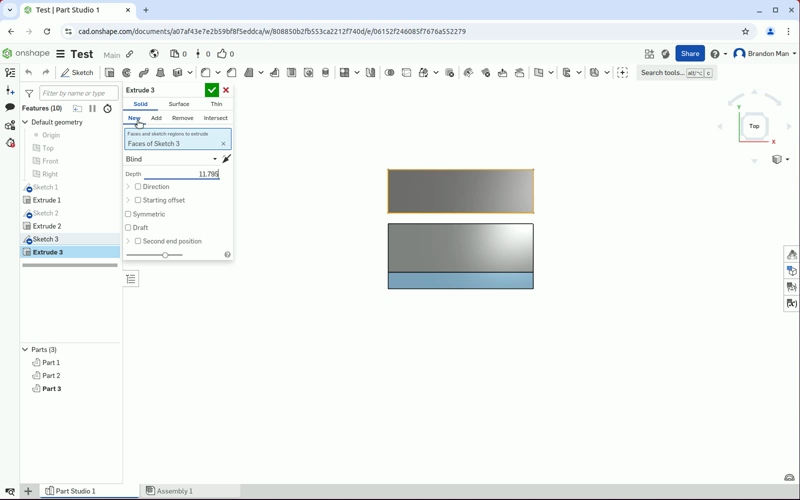
key(enter)
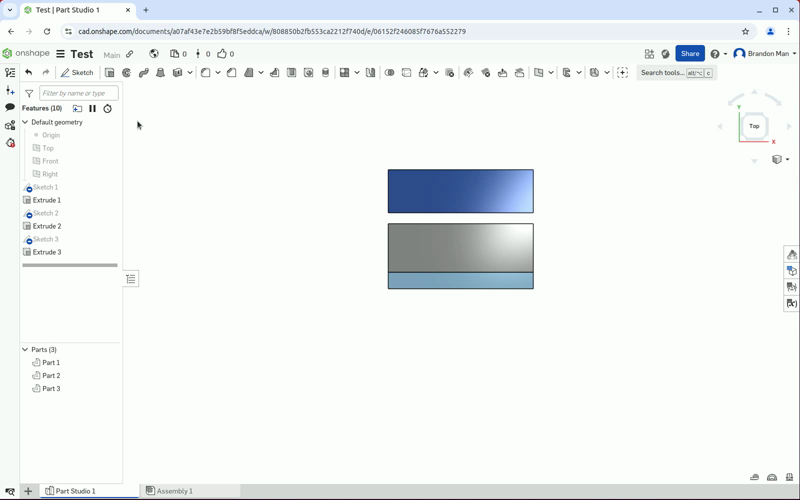
key(shift+h)
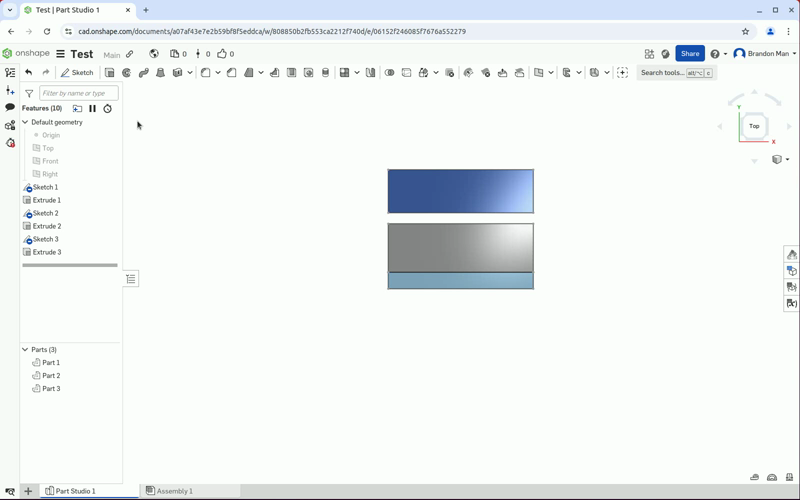
key(shift+h)
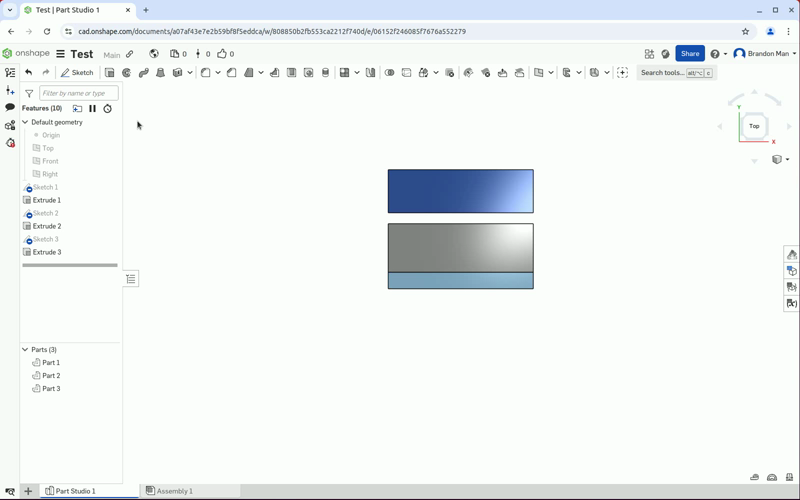
mouse_move(73, 189)
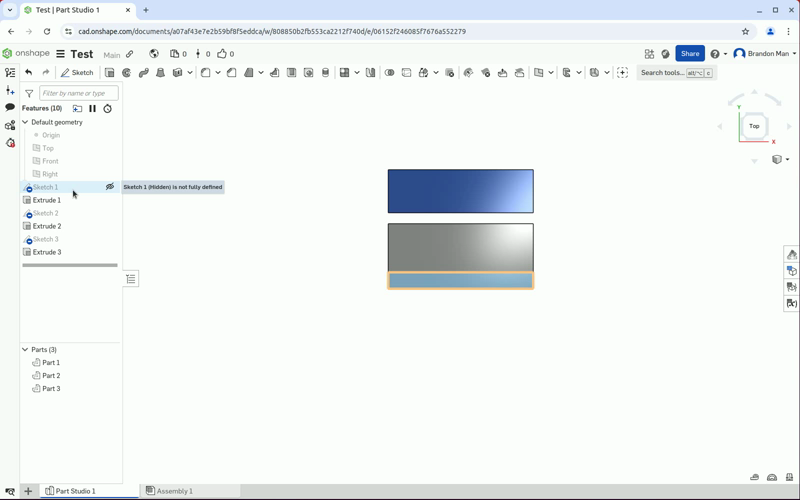
click(73, 189)
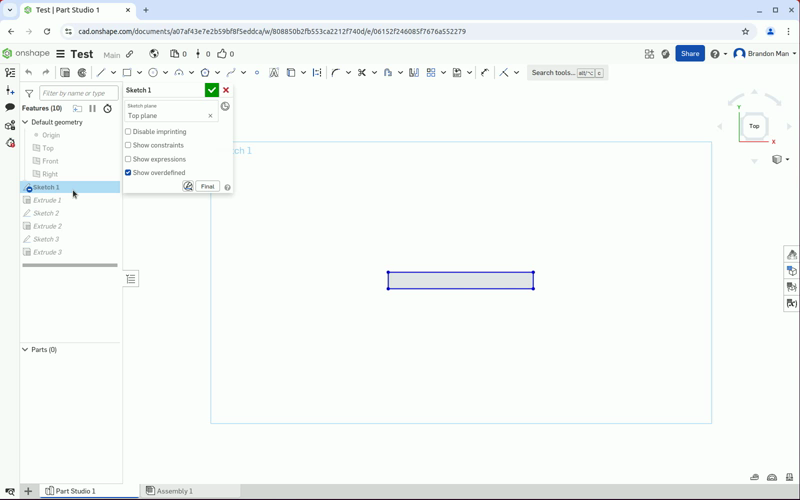
mouse_move(229, 92)
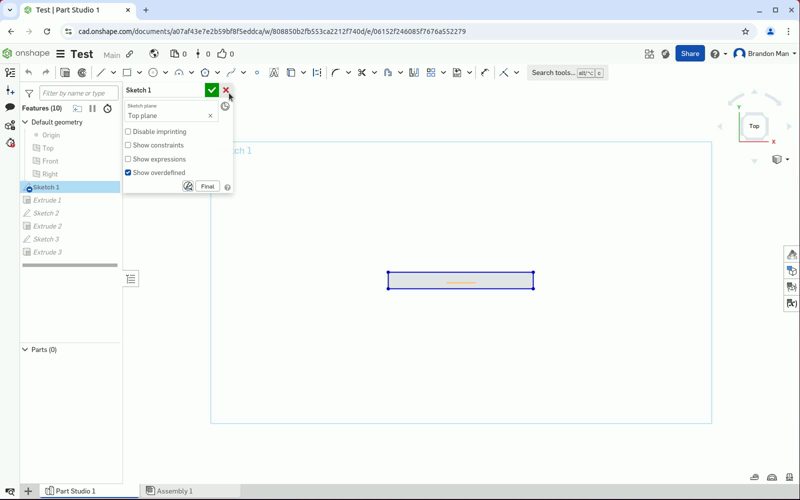
click(229, 92)
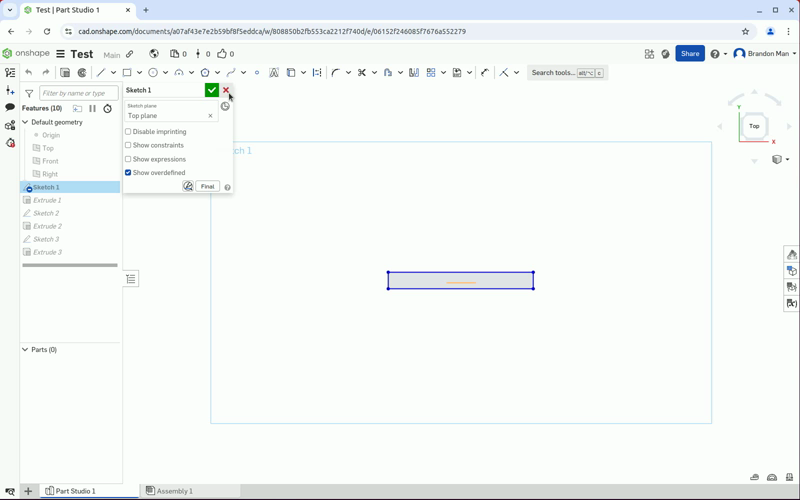
key(shift+s)
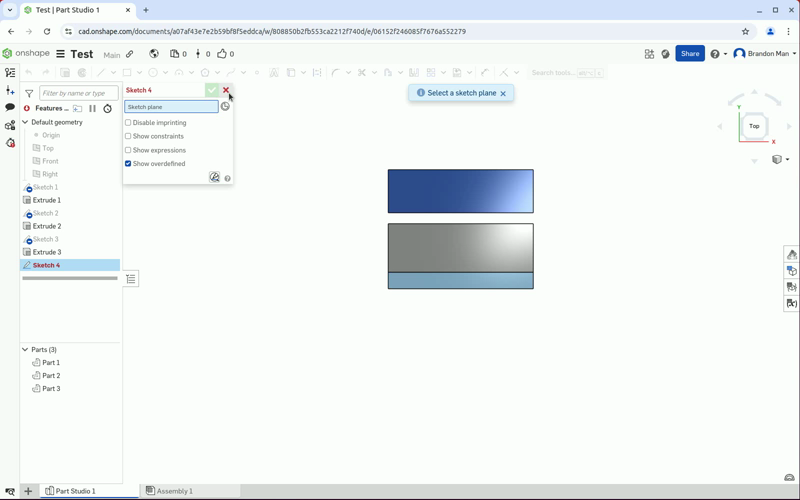
mouse_move(73, 150)
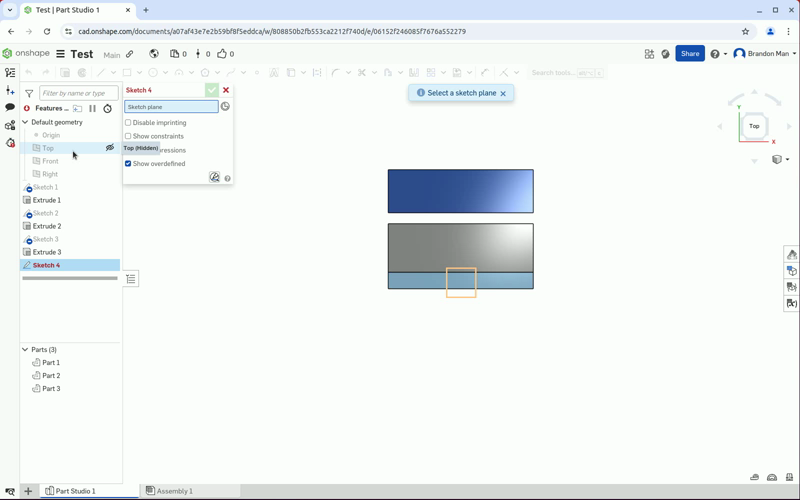
click(73, 150)
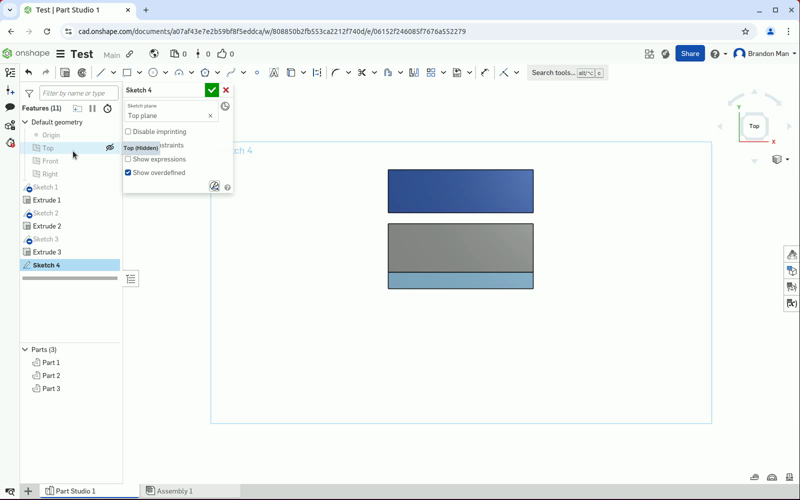
mouse_move(73, 352)
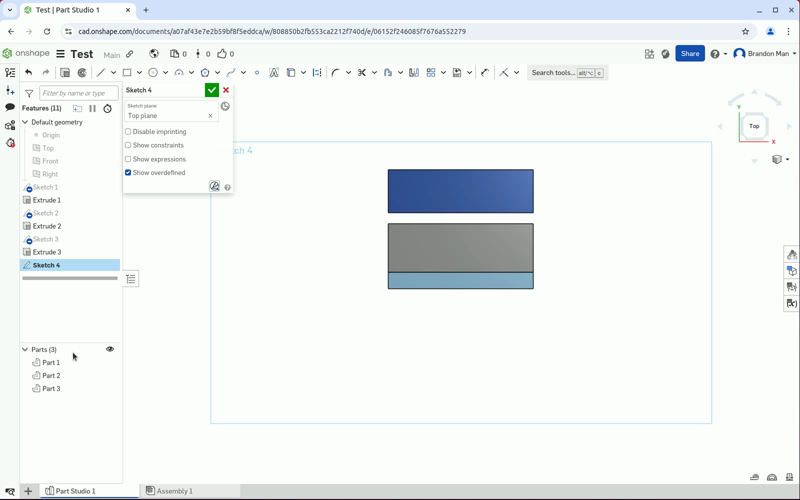
key(y)
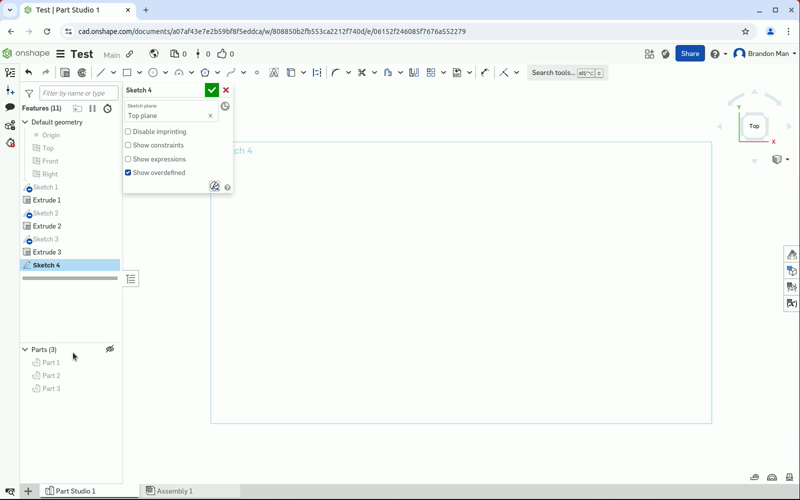
key(l)
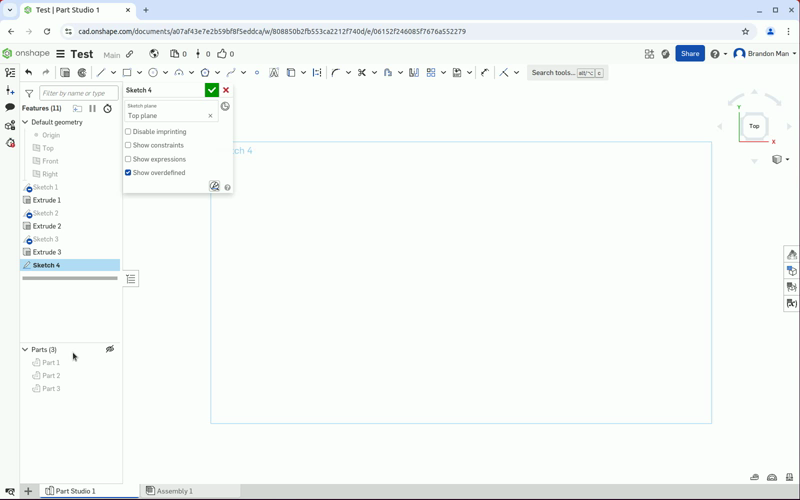
key_down(shift)
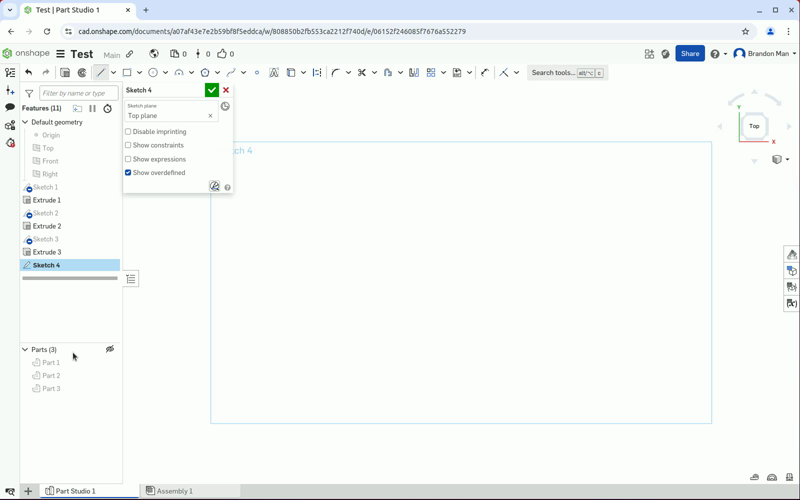
mouse_move(388, 223)
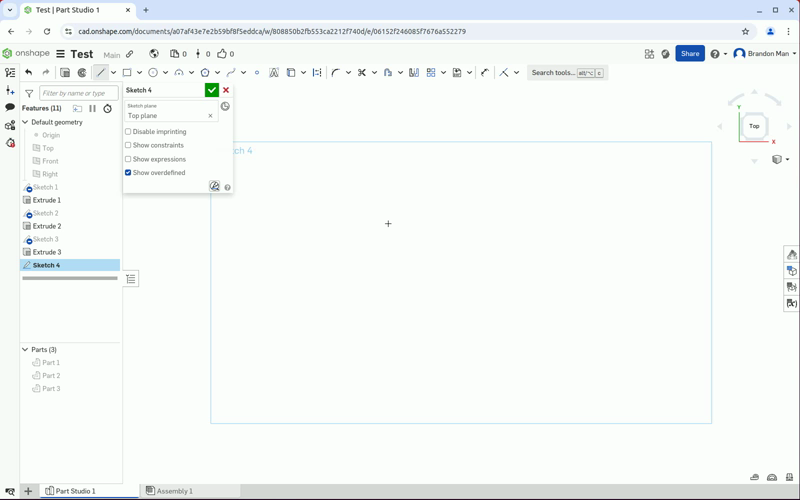
click(388, 223)
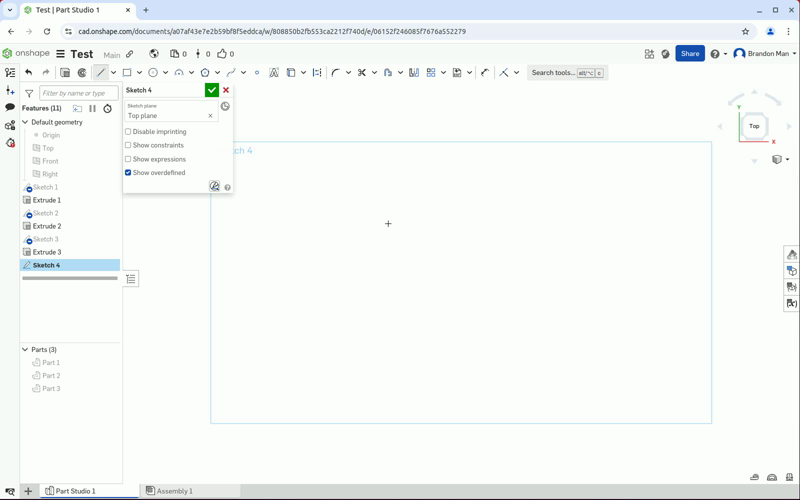
key_up(shift)
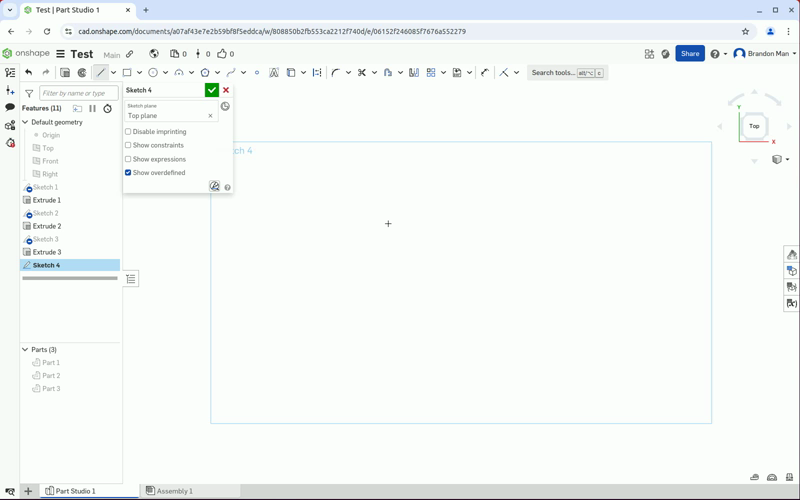
key_down(shift)
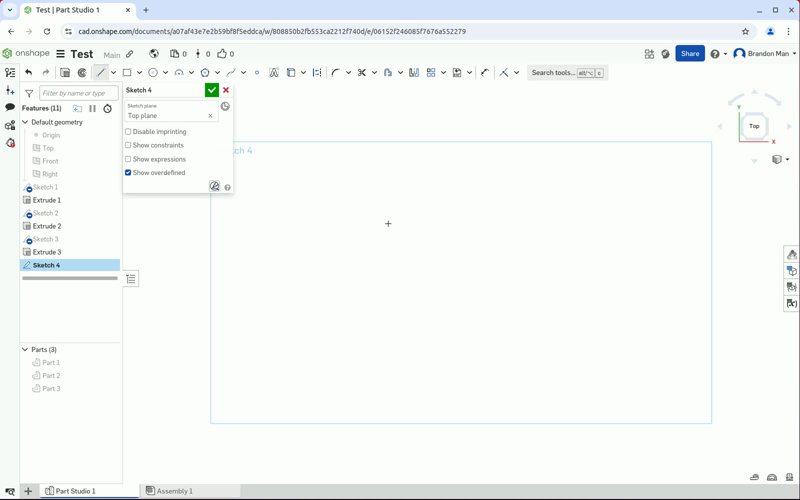
mouse_move(533, 223)
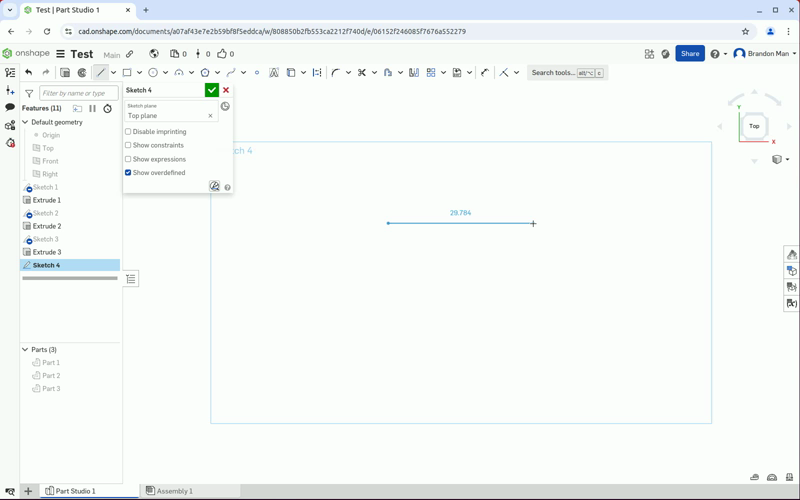
click(533, 223)
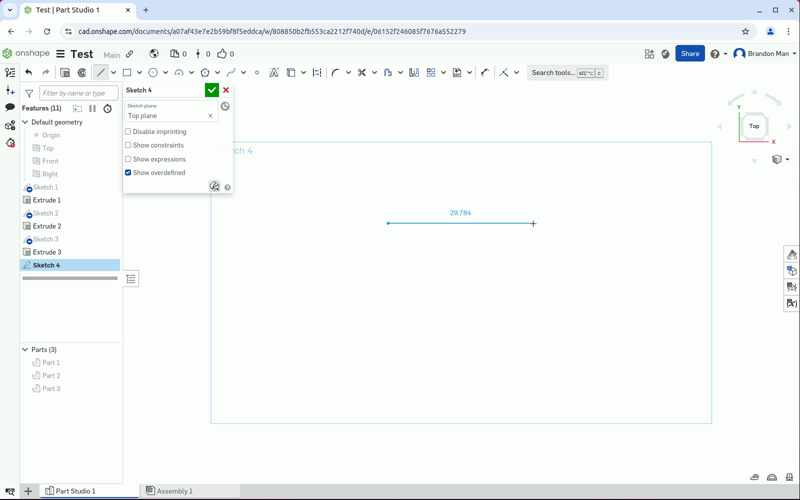
key_up(shift)
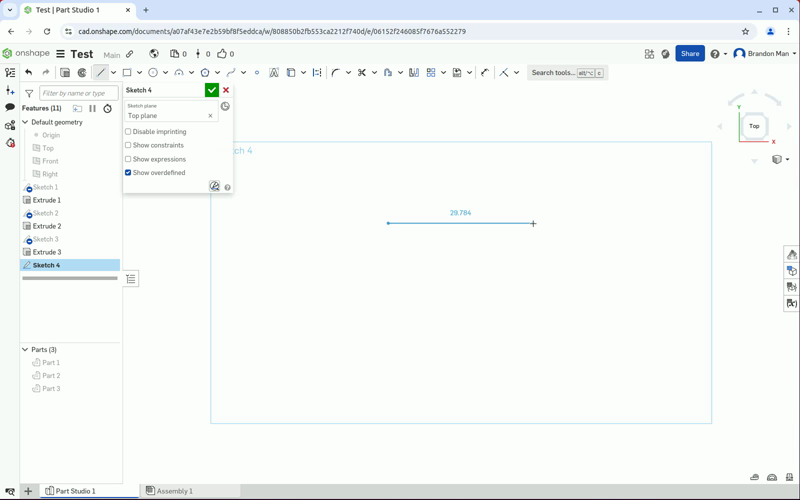
key_down(shift)
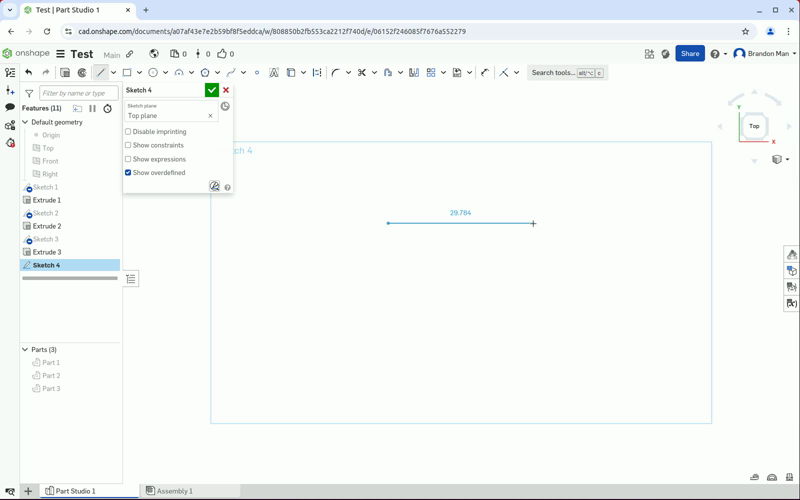
mouse_move(563, 223)
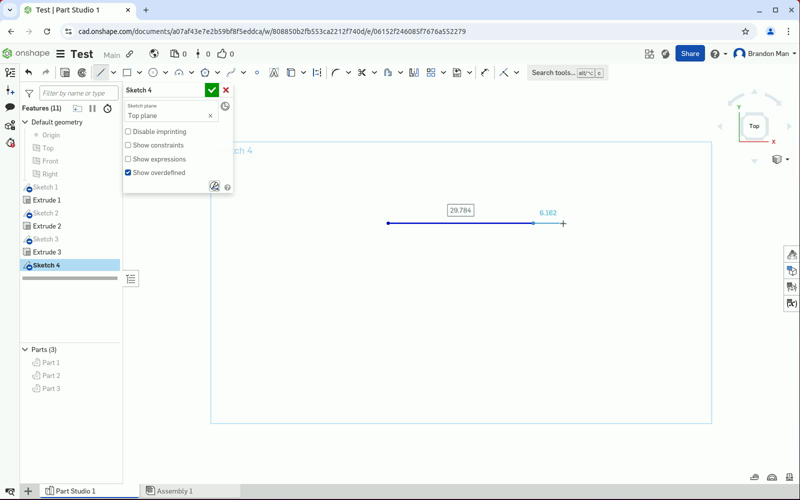
mouse_move(533, 212)
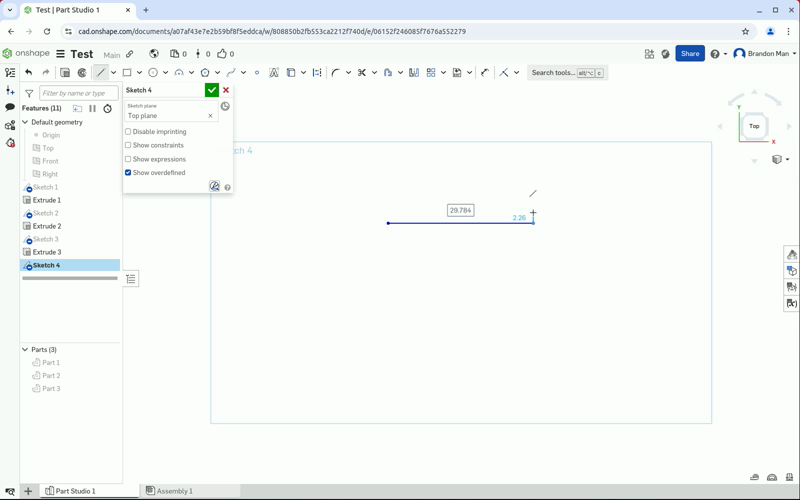
click(533, 212)
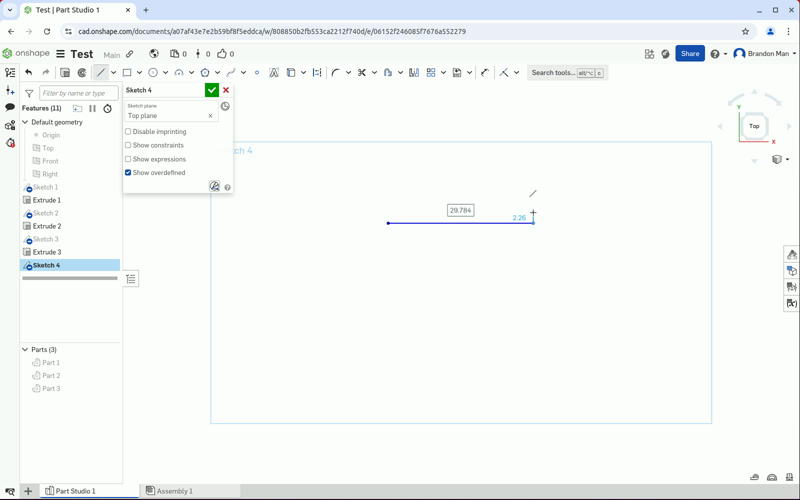
key_up(shift)
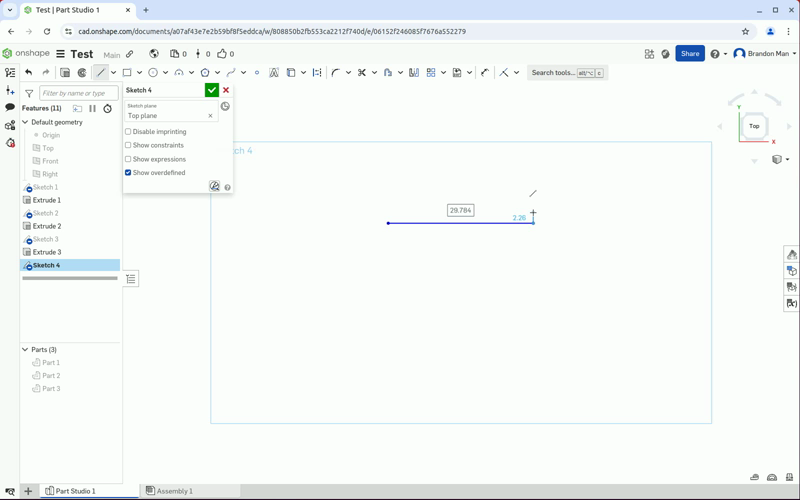
key_down(shift)
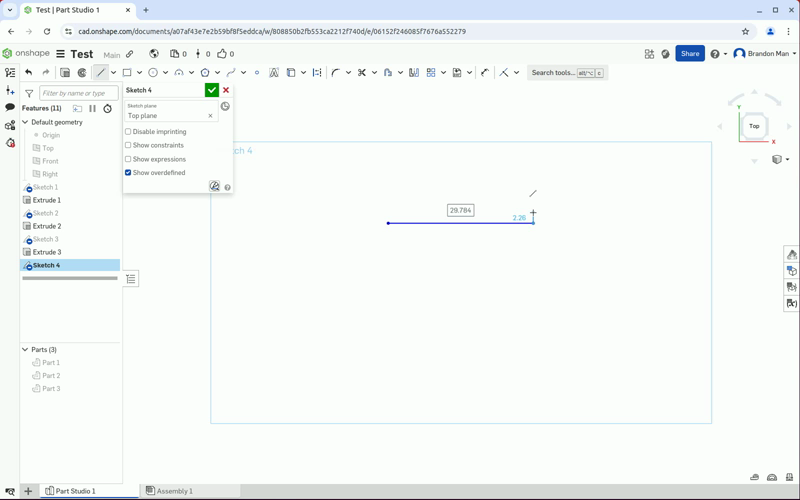
mouse_move(388, 212)
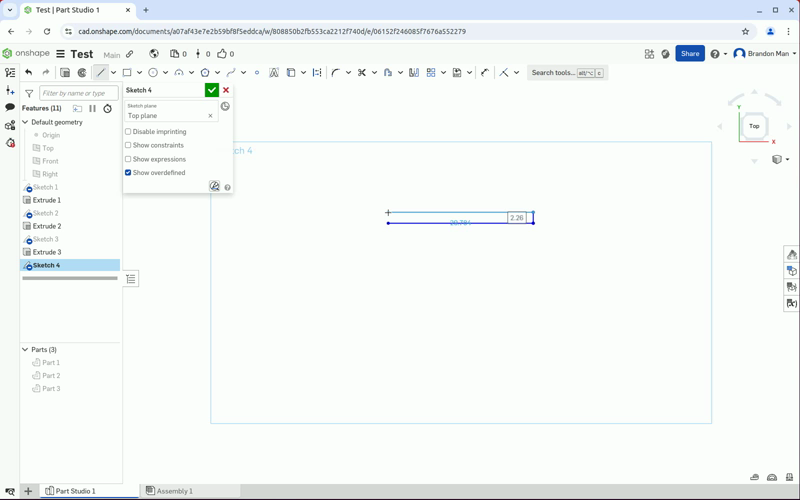
click(388, 212)
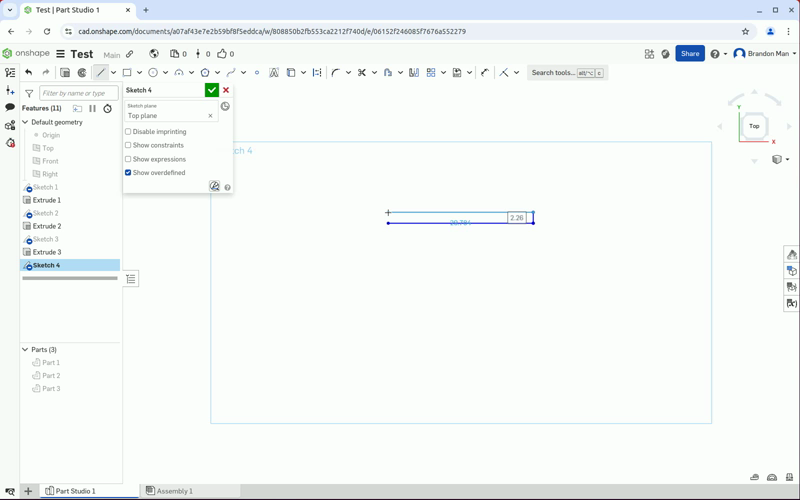
key_up(shift)
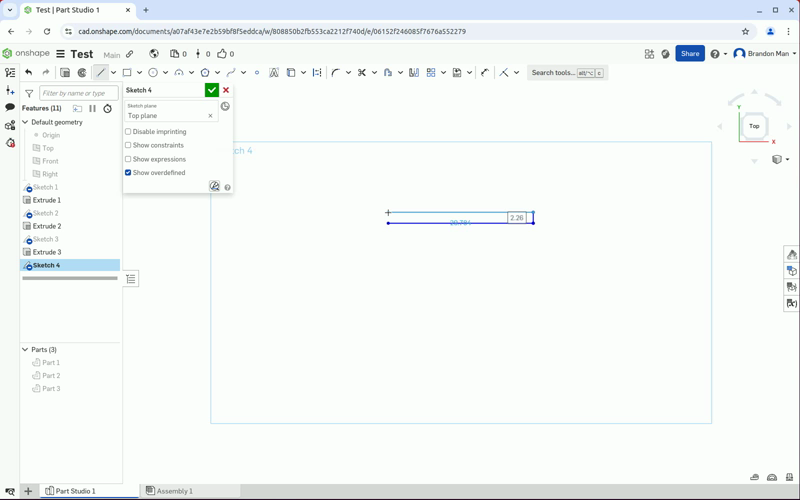
mouse_move(418, 212)
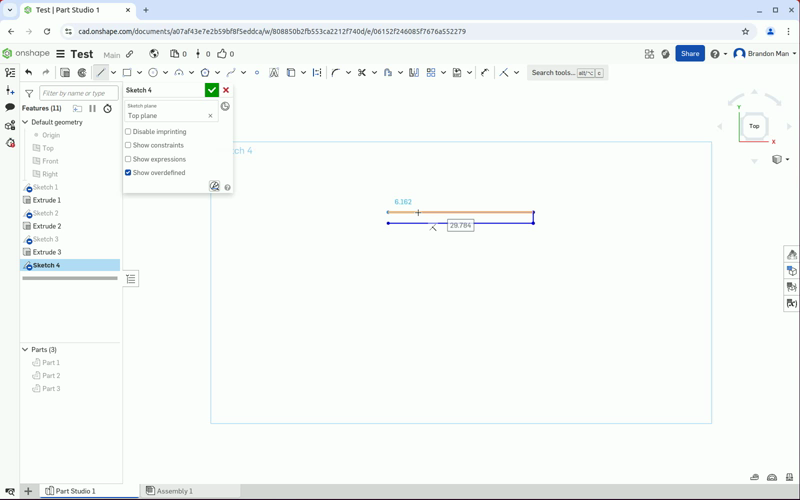
key_down(shift)
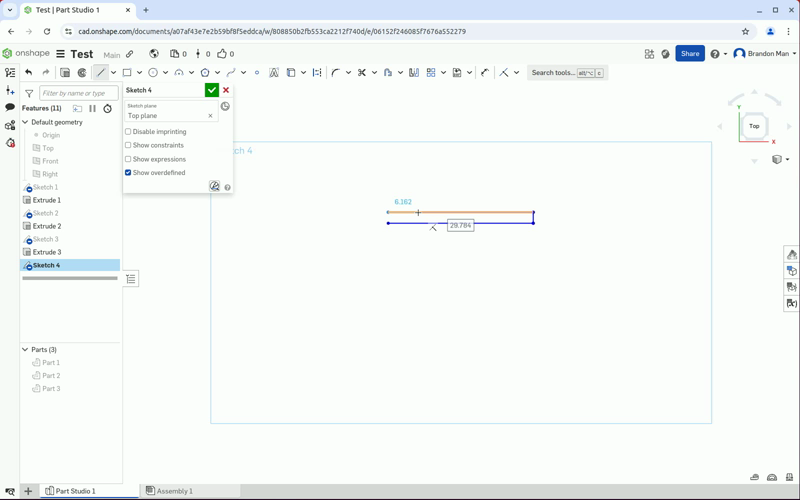
mouse_move(388, 223)
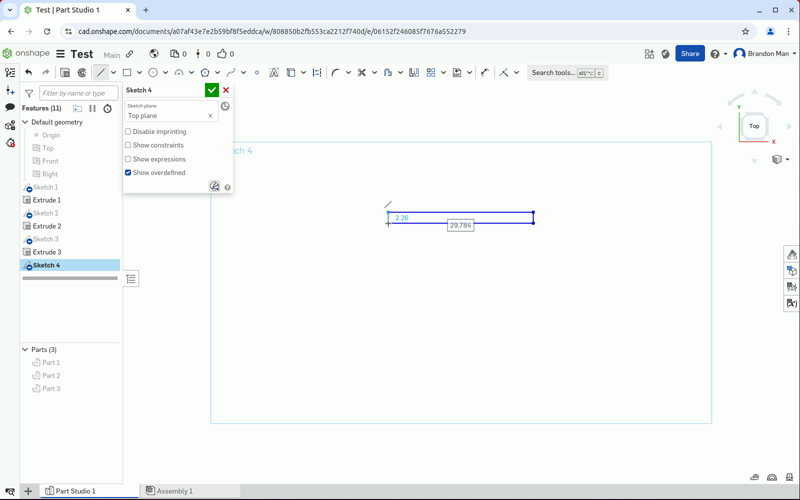
key_up(shift)
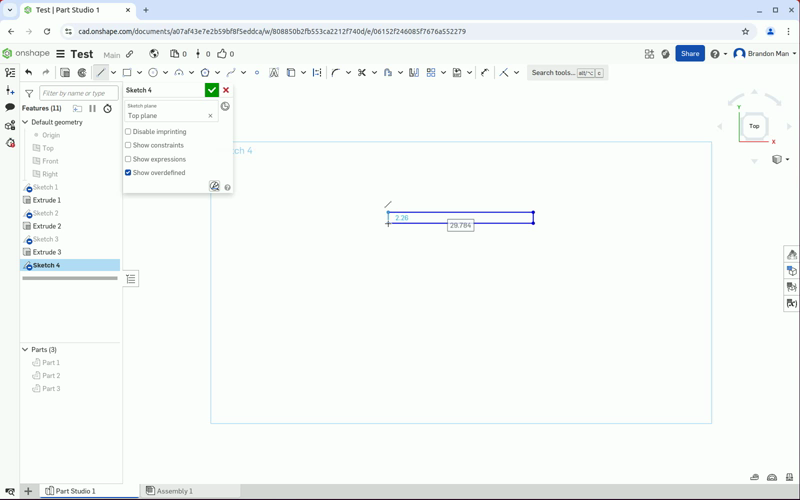
click(388, 223)
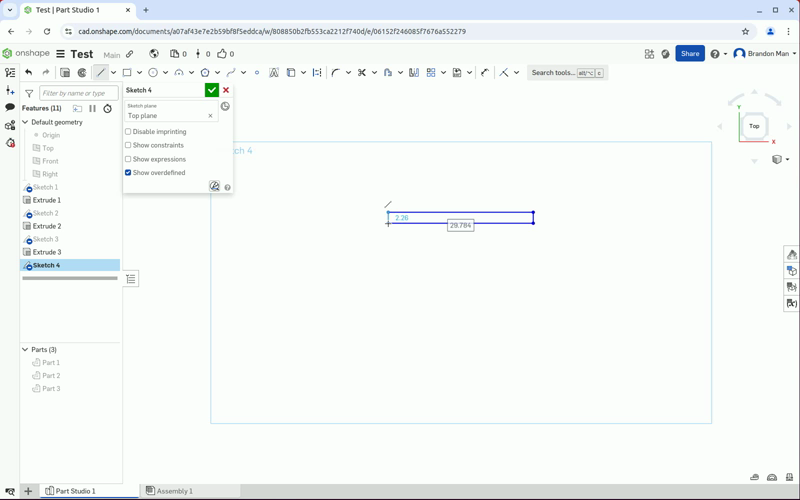
key(esc)
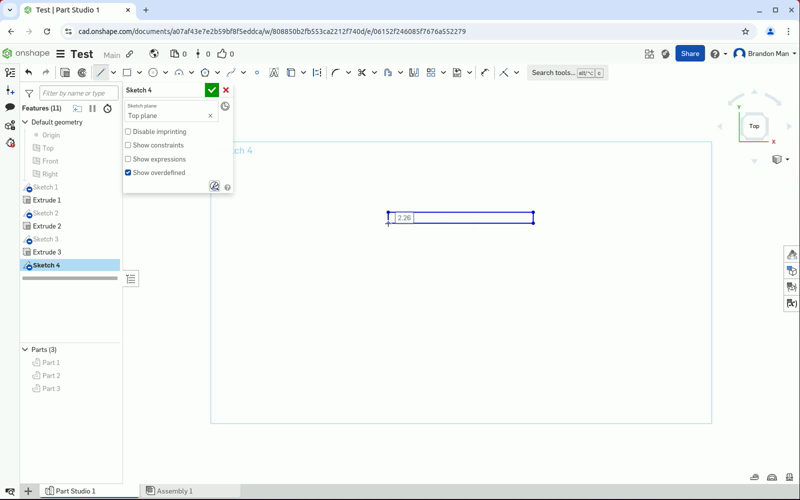
mouse_move(468, 217)
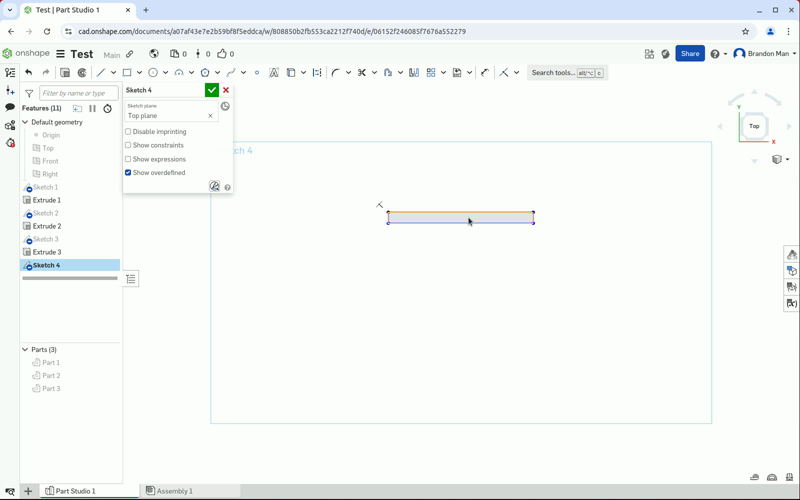
scroll(6)
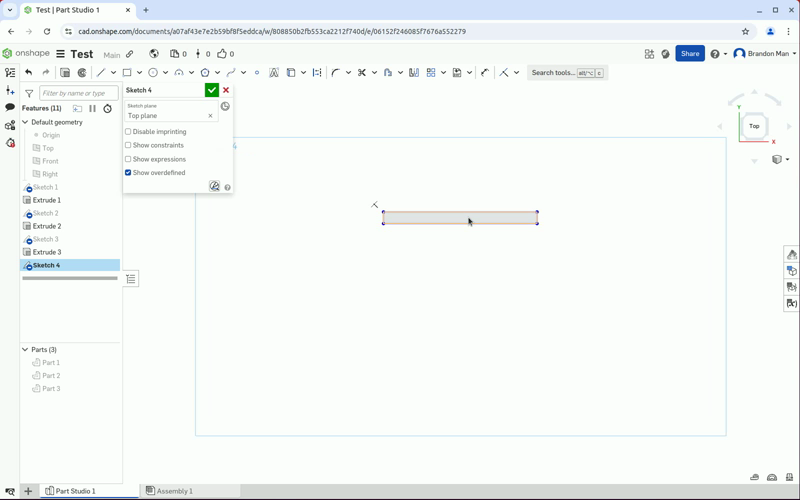
scroll(6)
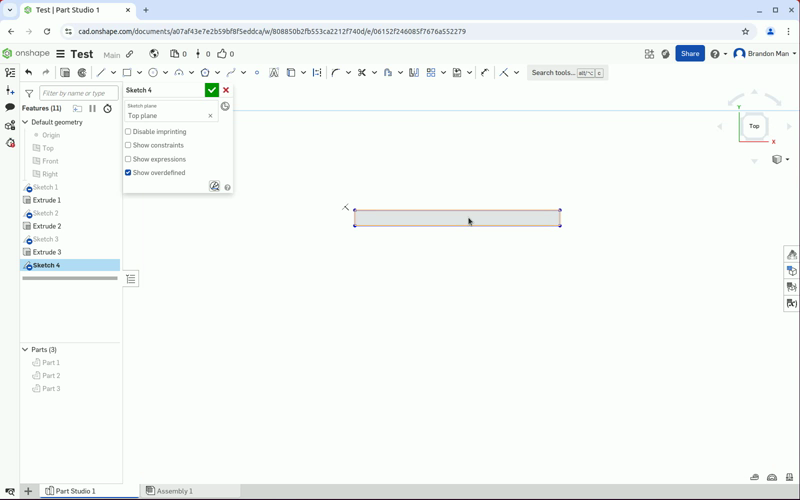
scroll(6)
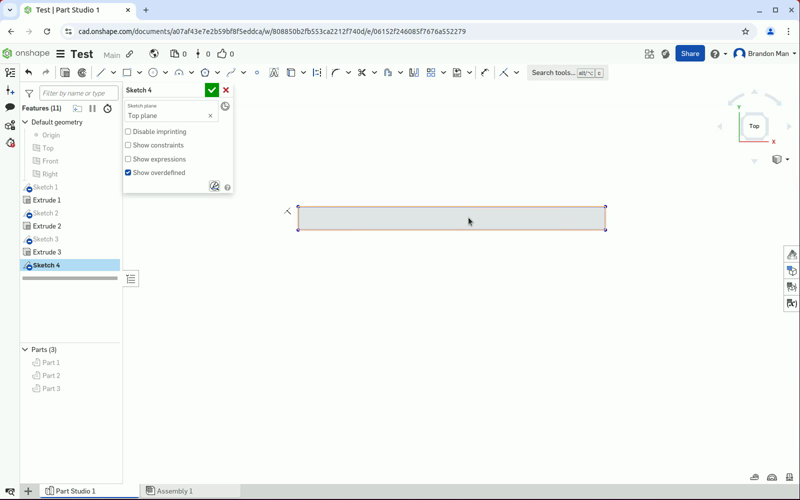
scroll(6)
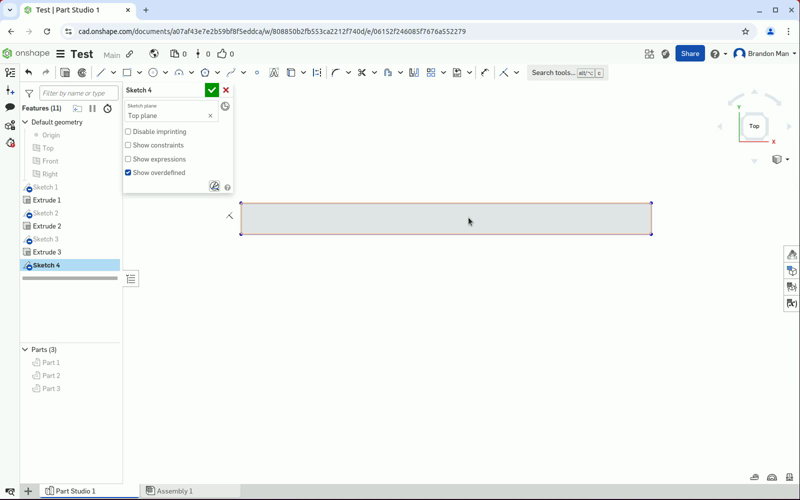
scroll(6)
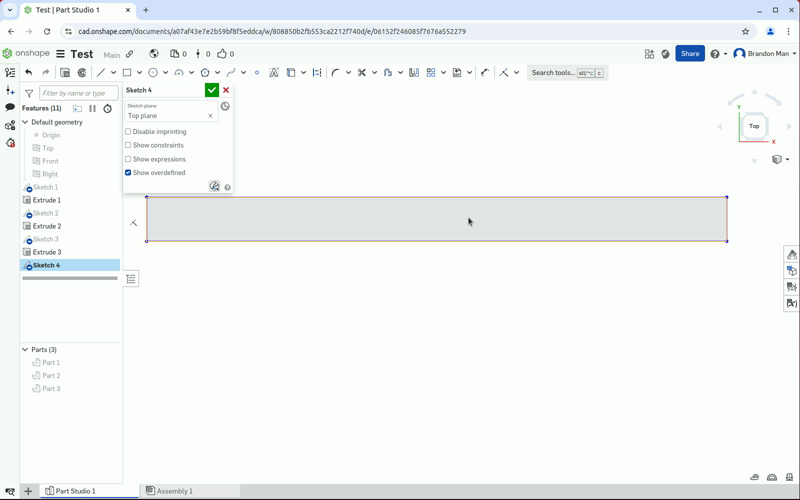
scroll(6)
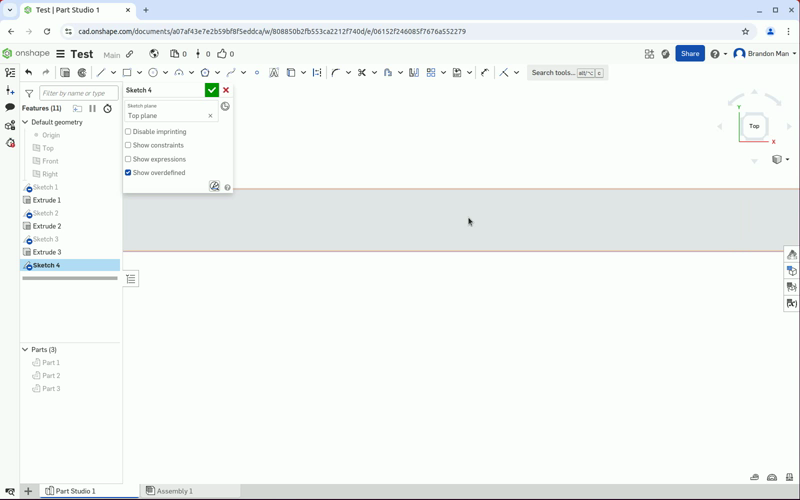
scroll(6)
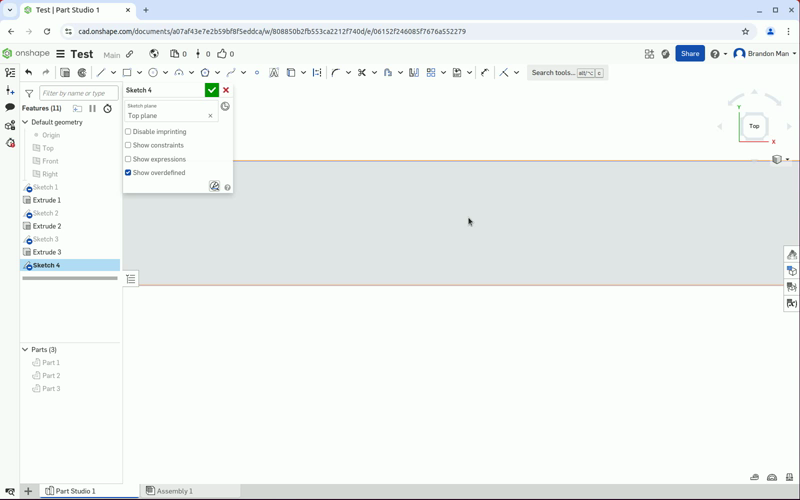
click(468, 217)
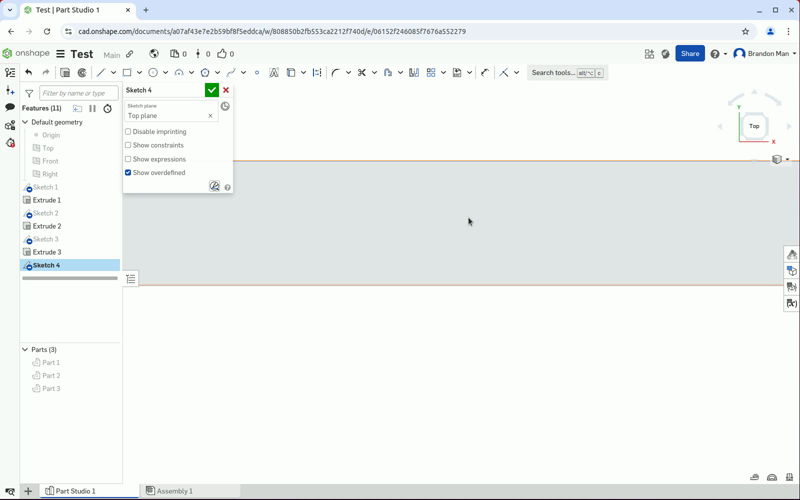
scroll(-6)
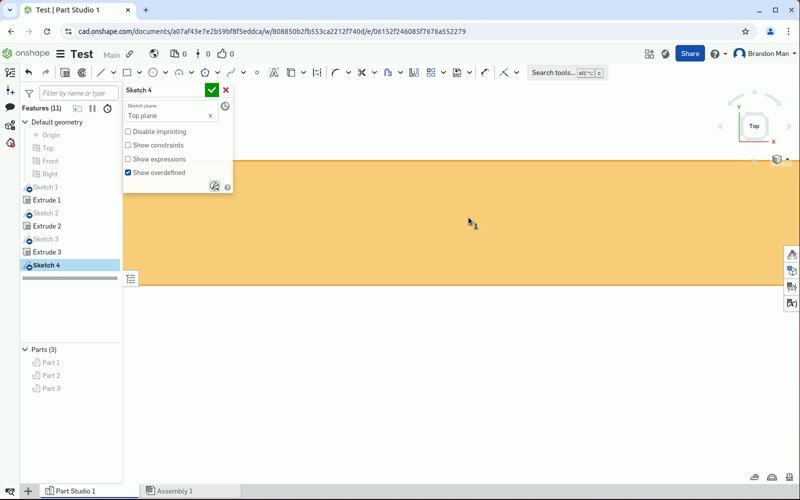
scroll(-6)
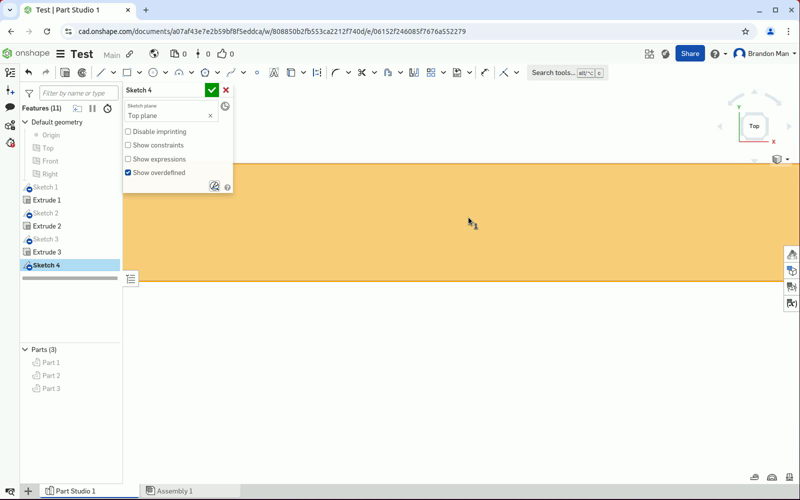
scroll(-6)
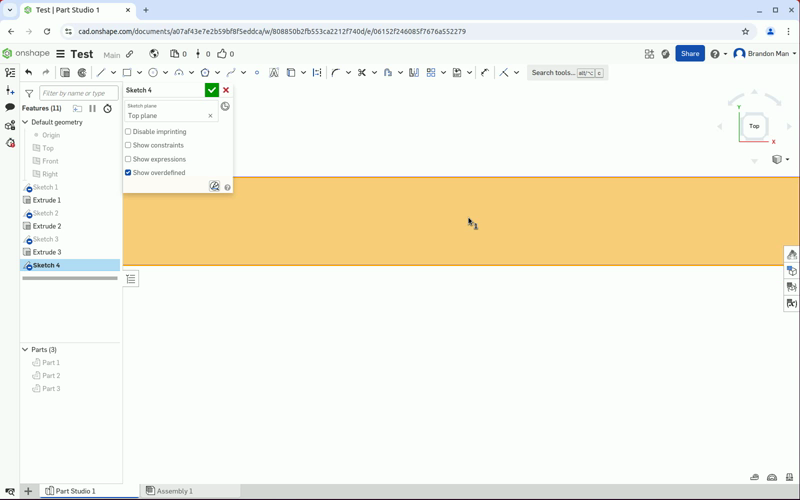
scroll(-6)
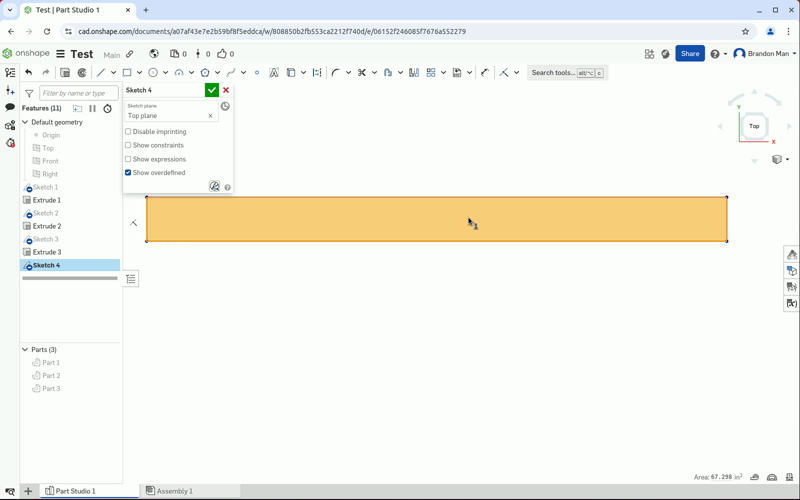
scroll(-6)
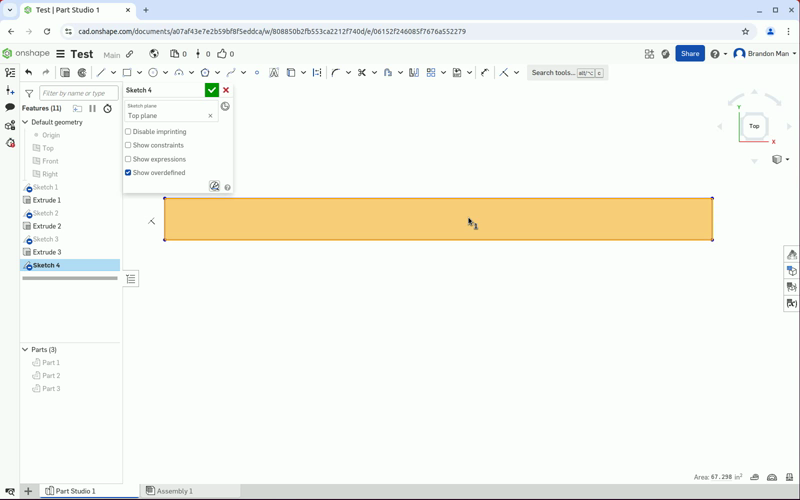
scroll(-6)
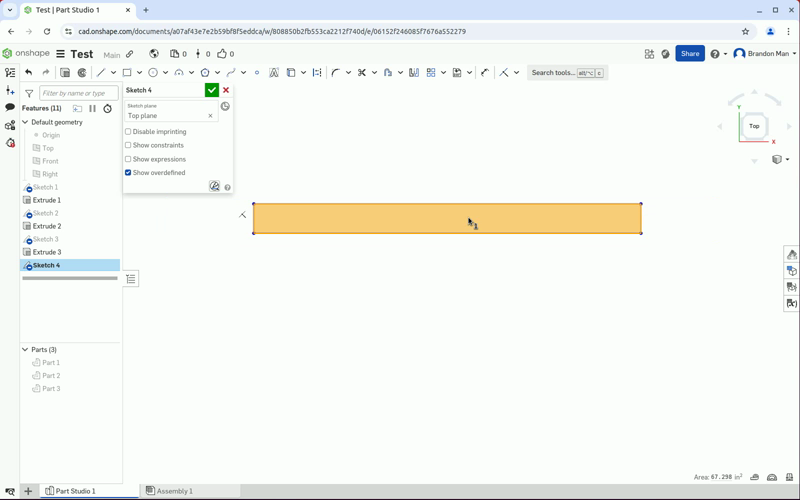
scroll(-6)
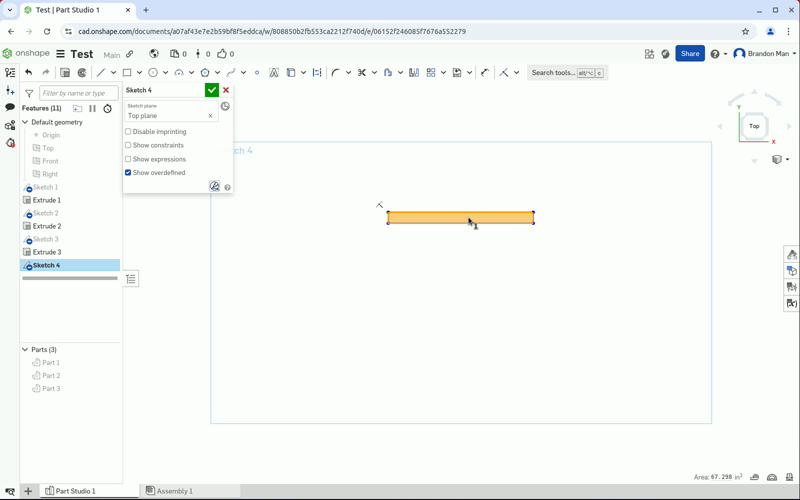
mouse_move(73, 352)
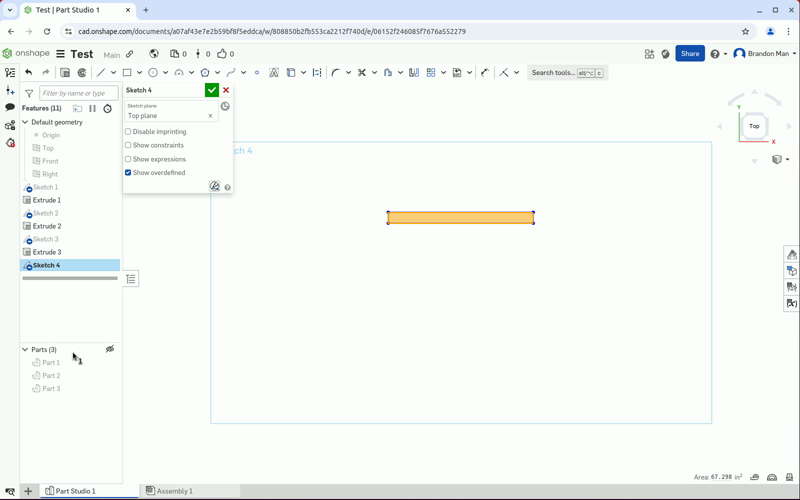
key(shift+y)
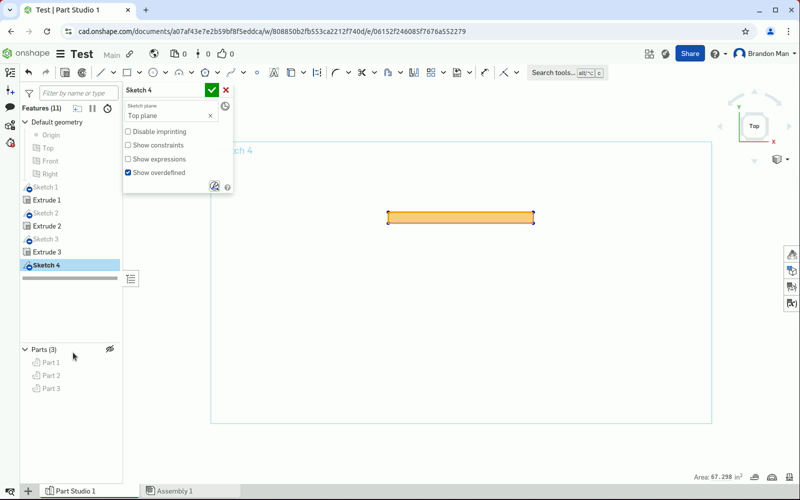
key(shift+e)
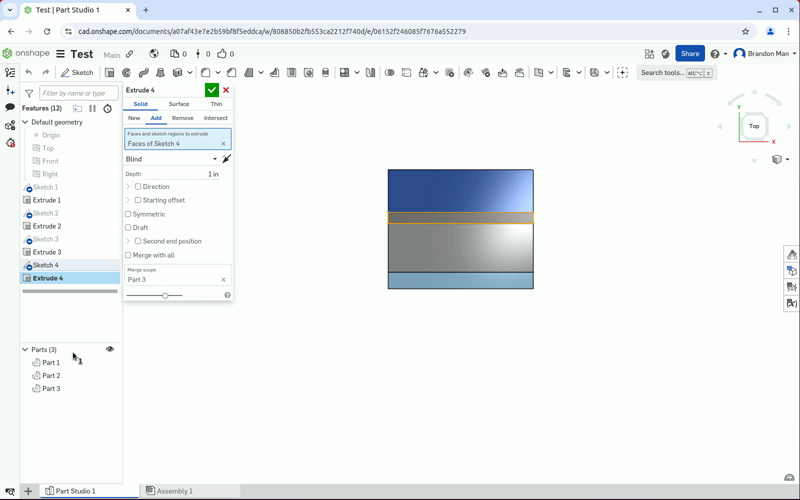
mouse_move(143, 106)
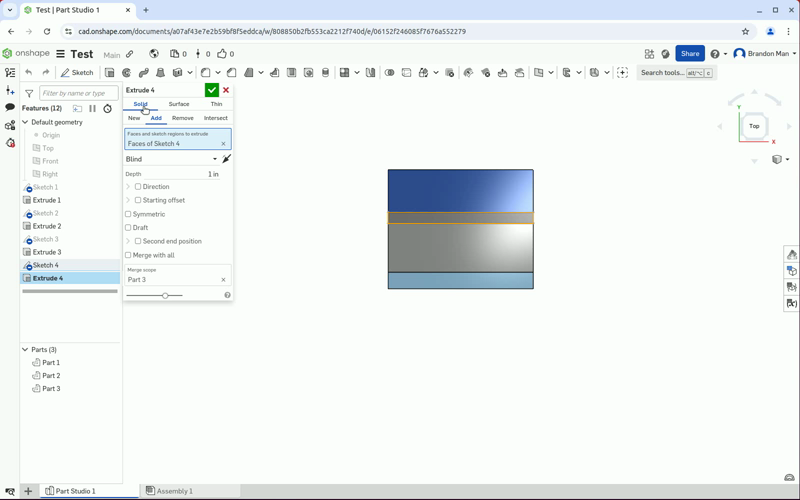
click(143, 106)
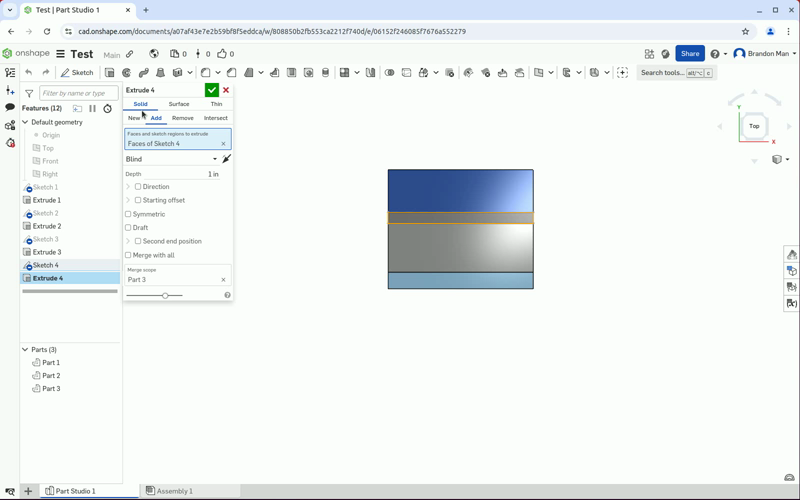
mouse_move(137, 120)
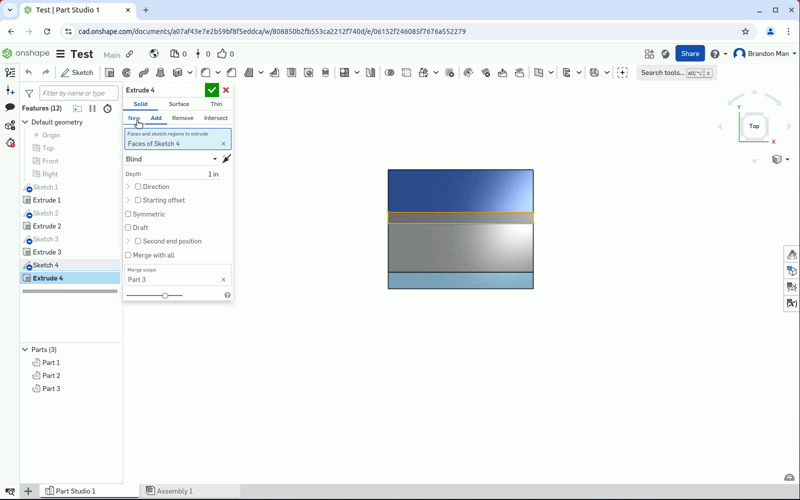
click(137, 120)
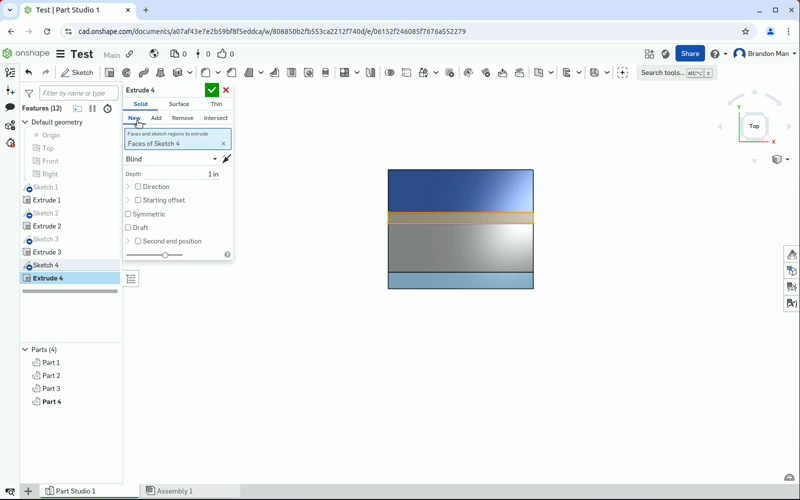
key(tab, 4)
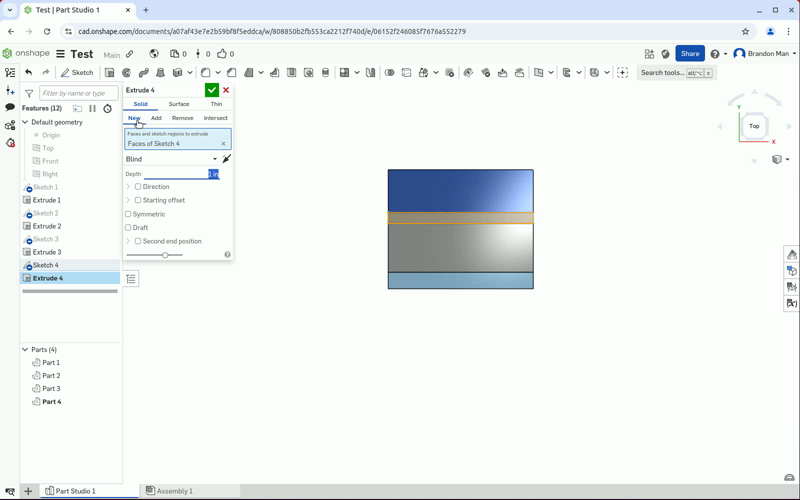
text(11.795)
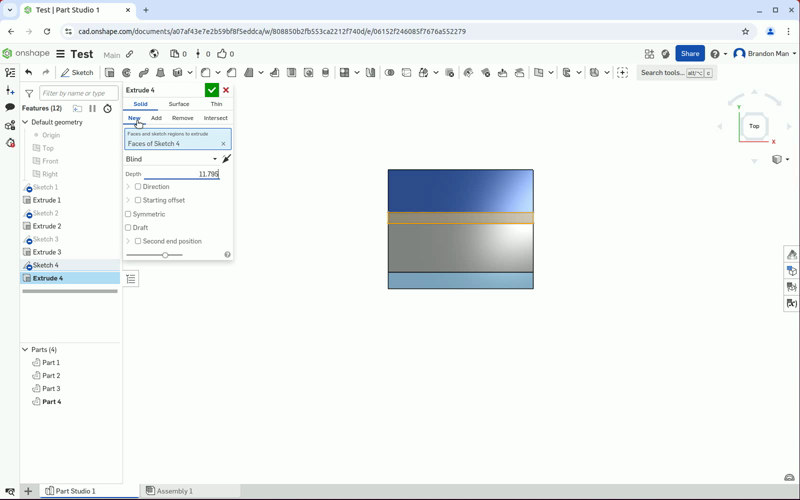
key(enter)
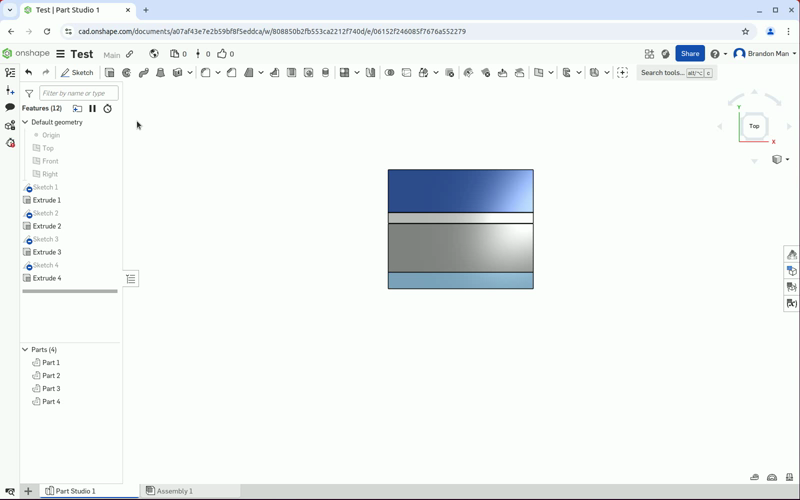
key(shift+h)
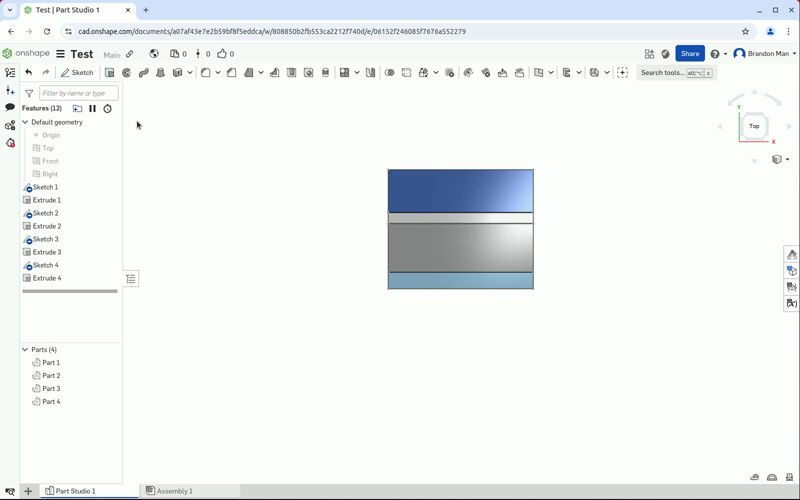
key(shift+h)
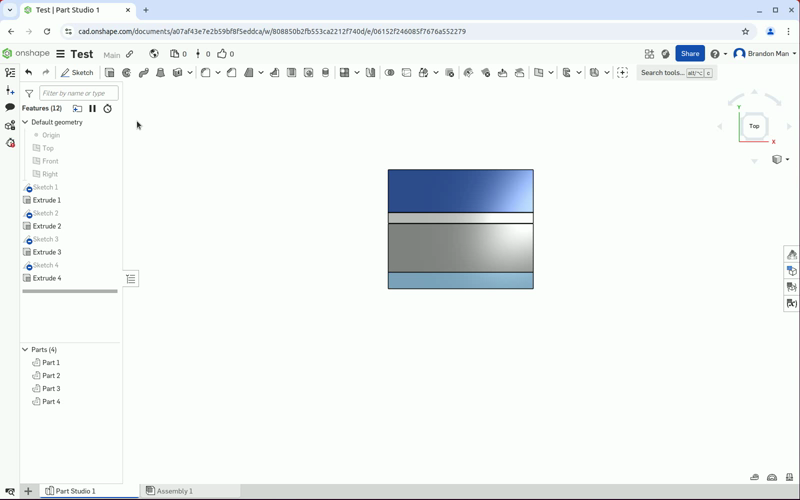
mouse_move(73, 189)
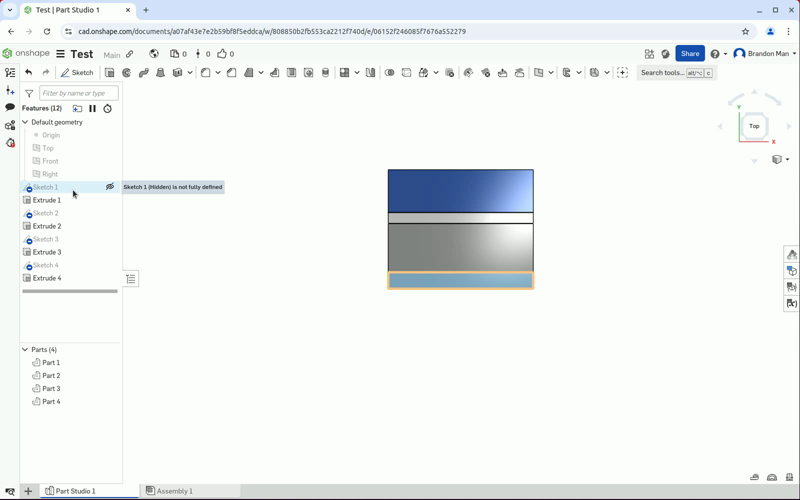
click(73, 189)
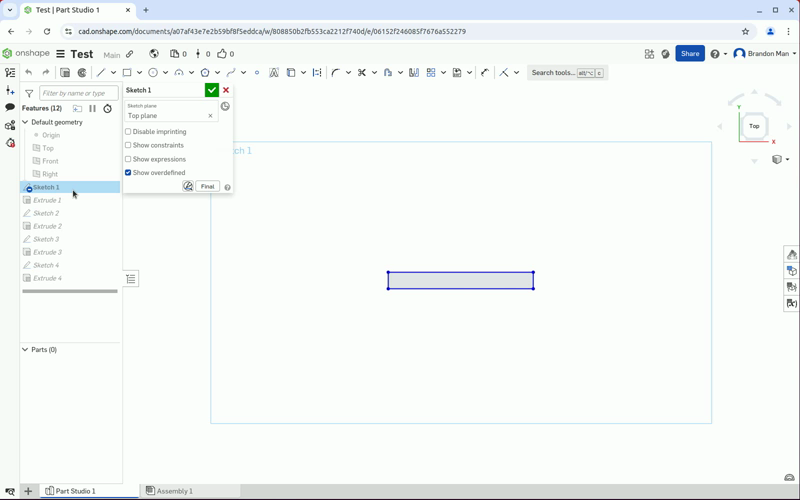
mouse_move(229, 92)
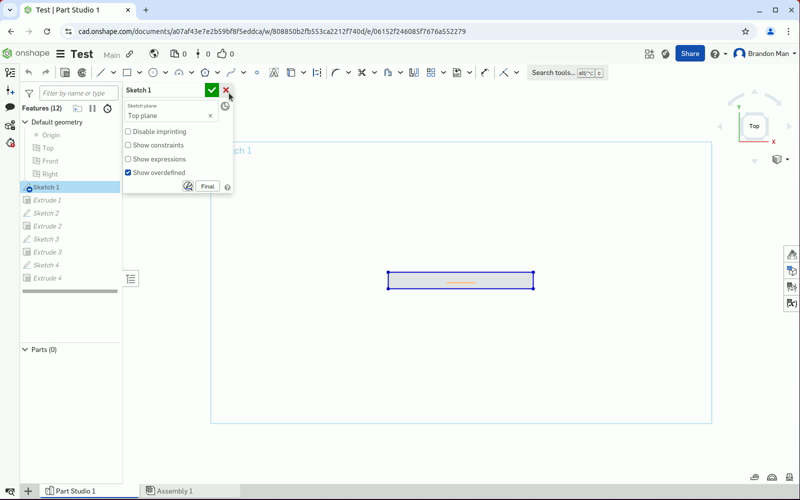
click(229, 92)
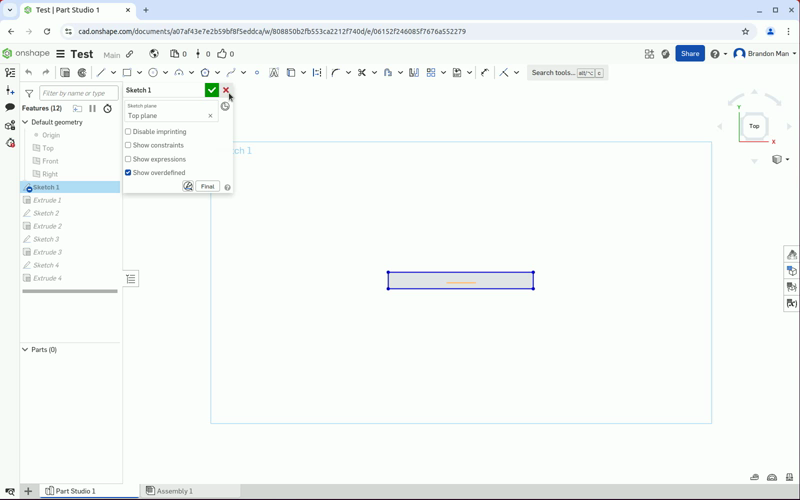
key(shift+s)
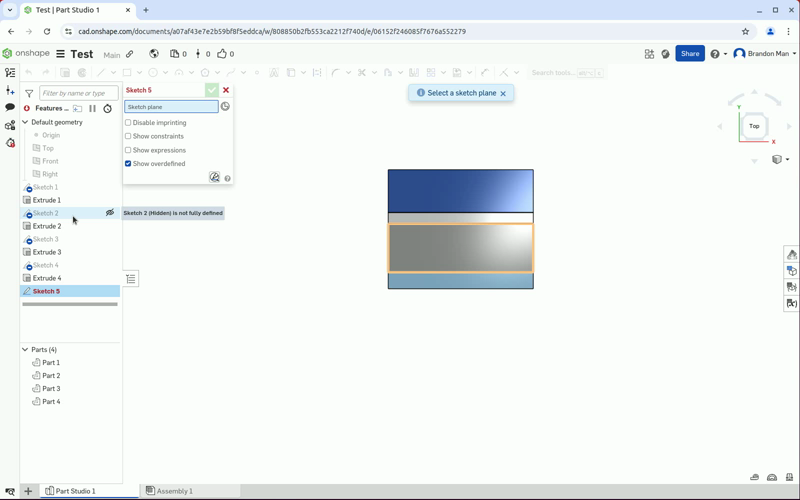
scroll(3)
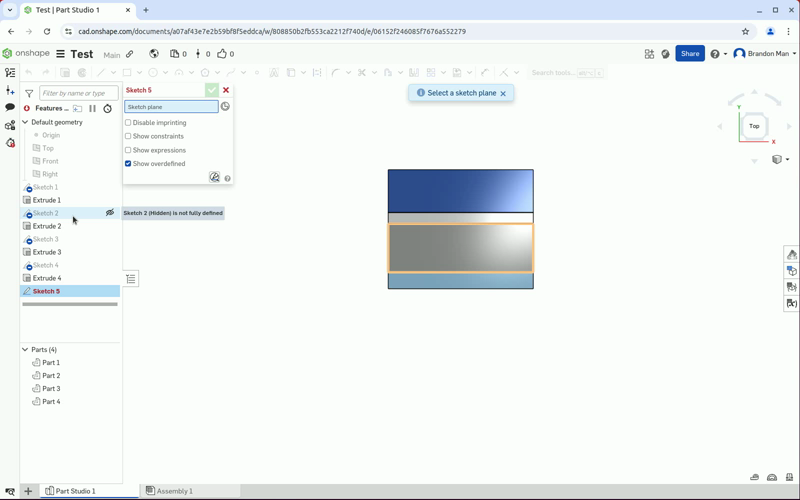
mouse_move(73, 150)
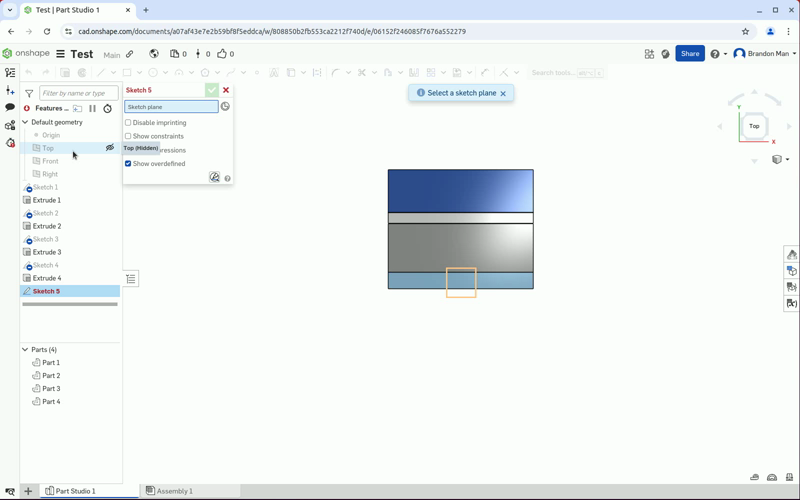
click(73, 150)
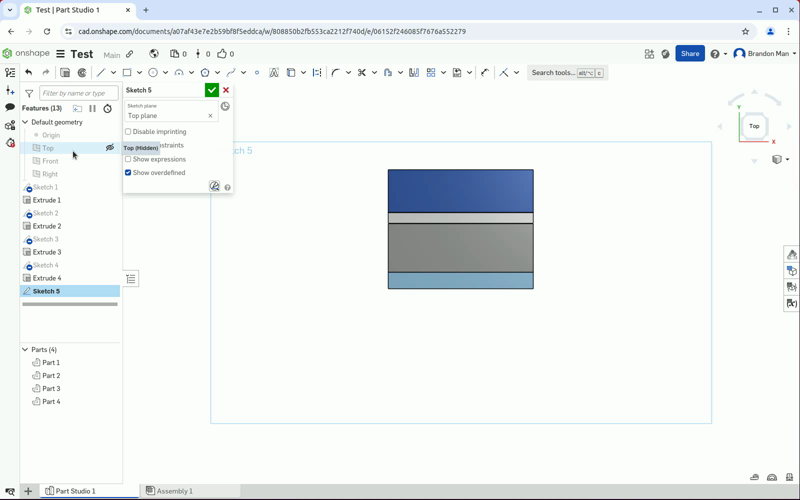
mouse_move(73, 352)
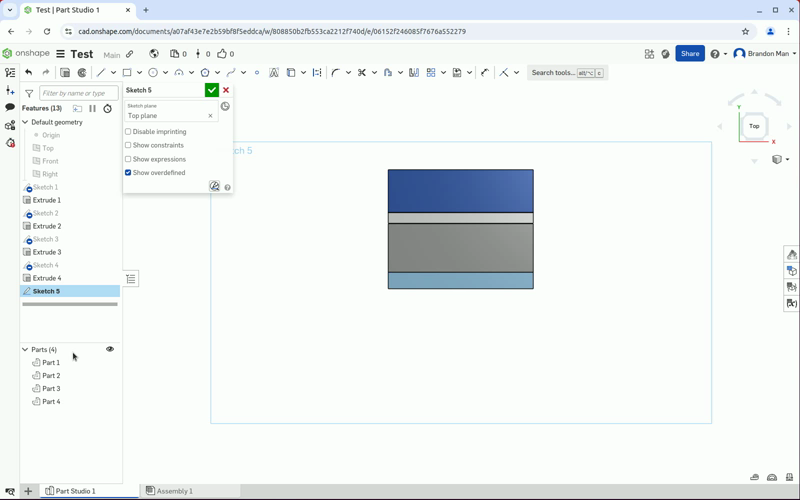
key(y)
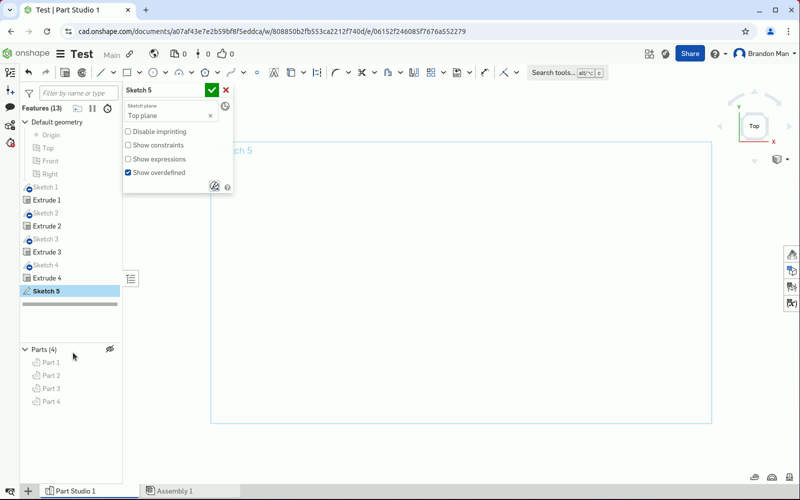
key(l)
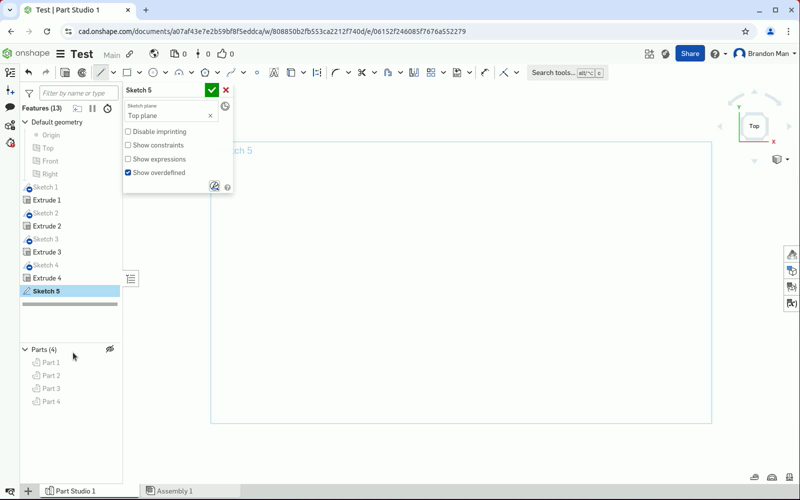
key_down(shift)
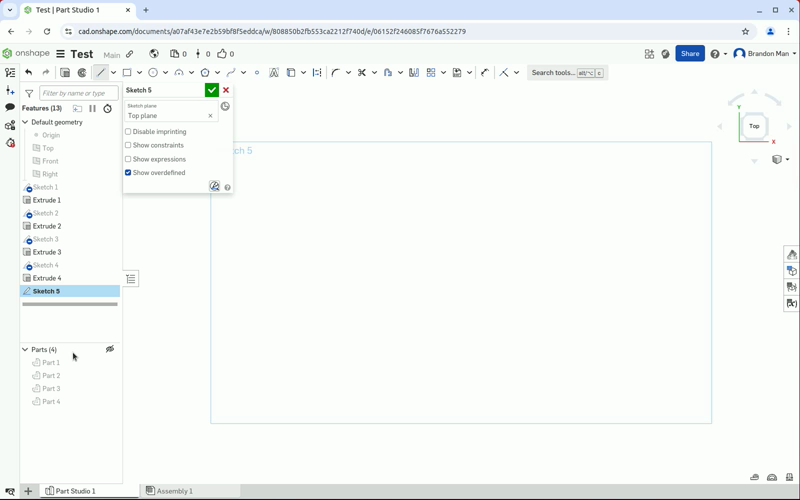
mouse_move(388, 332)
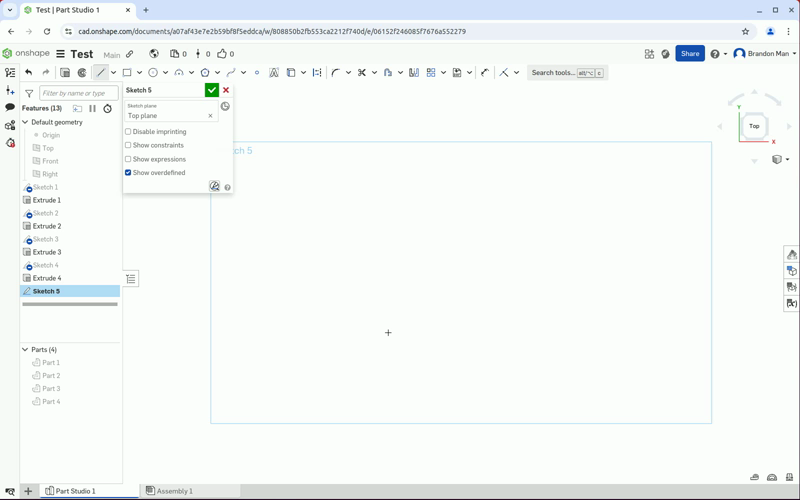
click(388, 332)
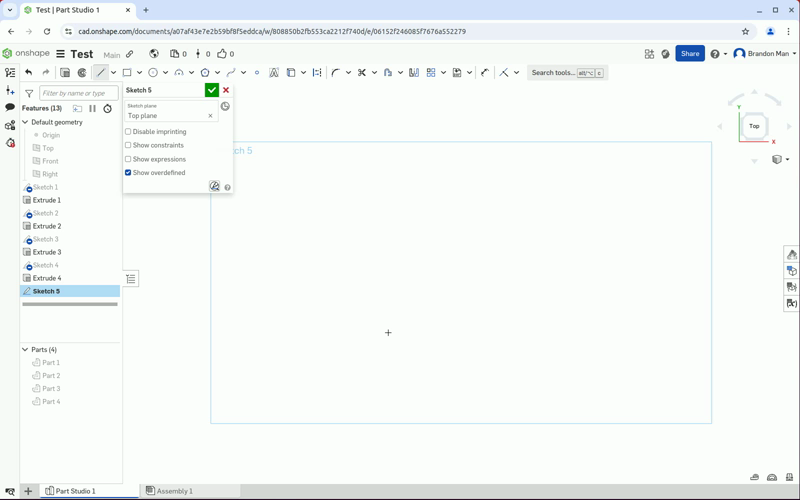
key_up(shift)
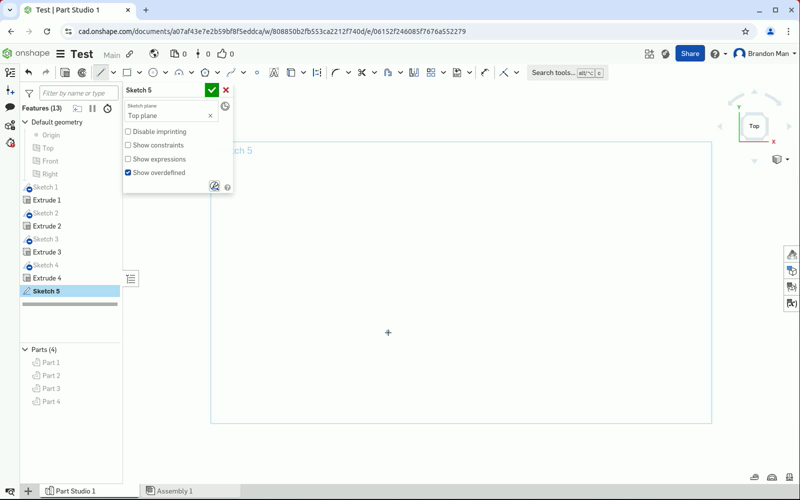
key_down(shift)
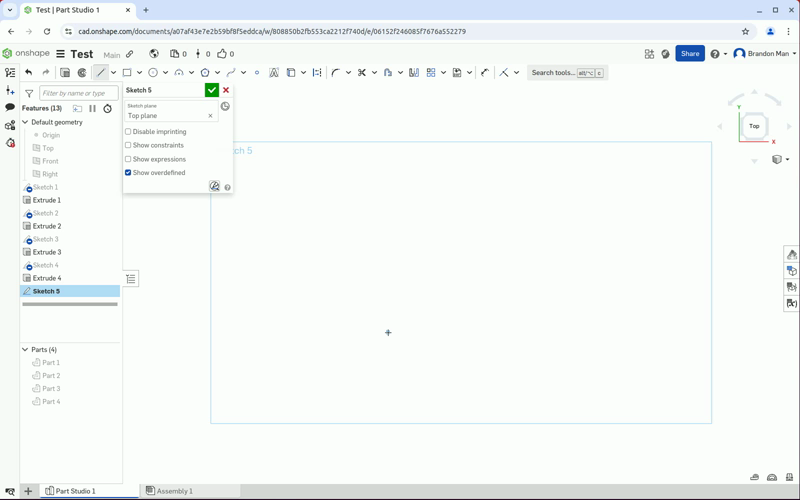
mouse_move(533, 332)
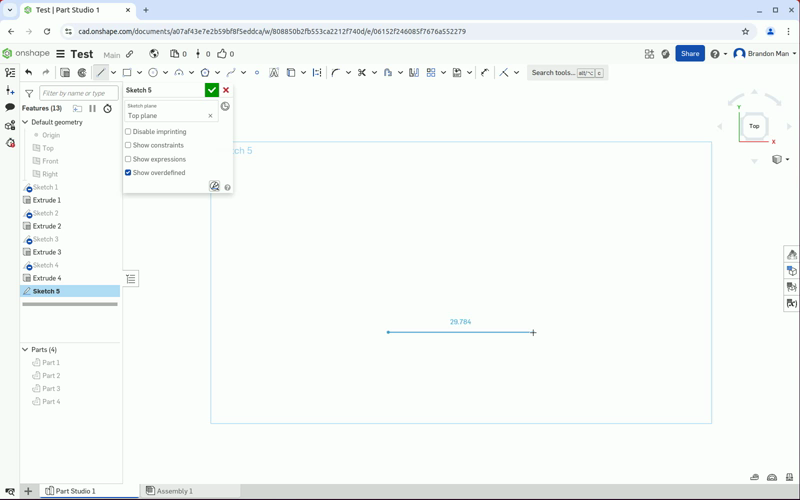
click(533, 332)
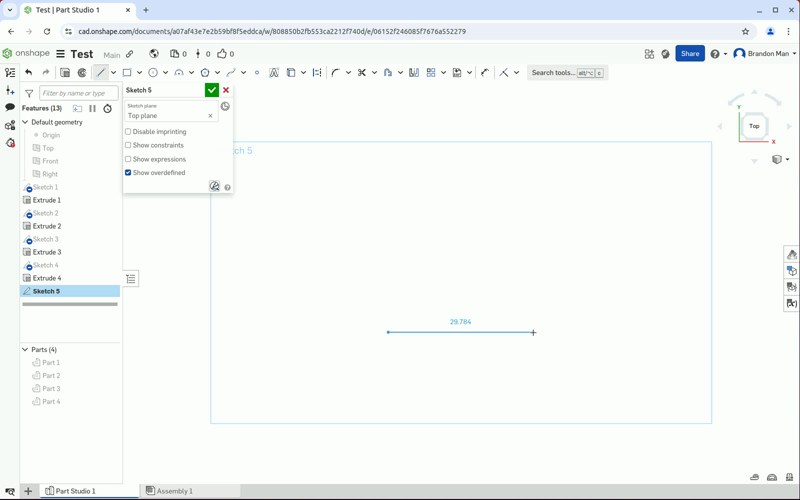
key_up(shift)
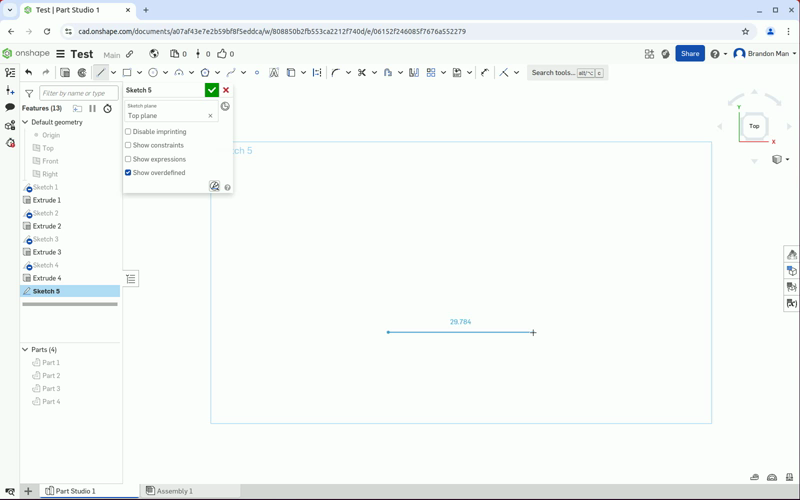
key_down(shift)
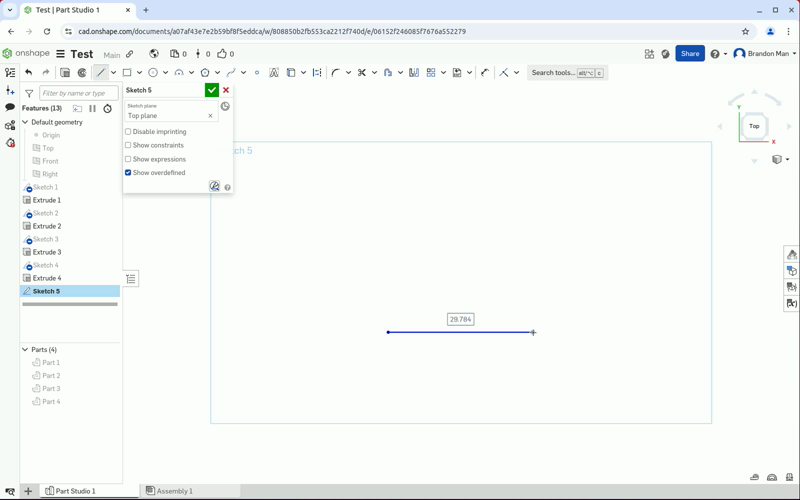
mouse_move(563, 332)
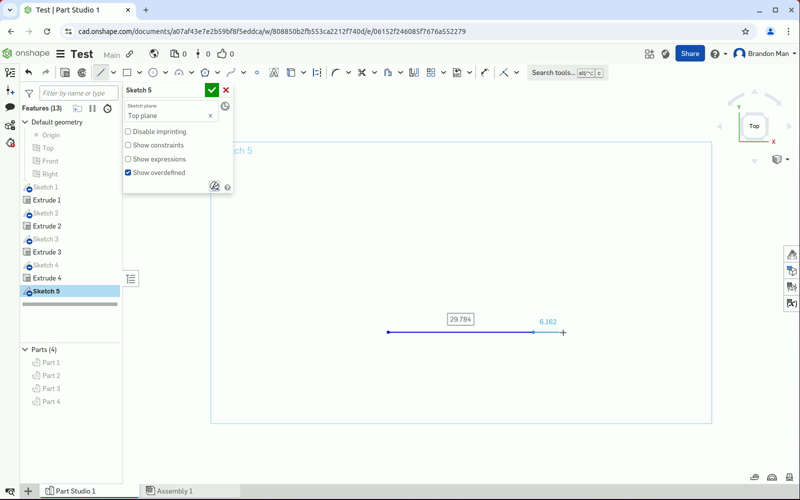
mouse_move(533, 289)
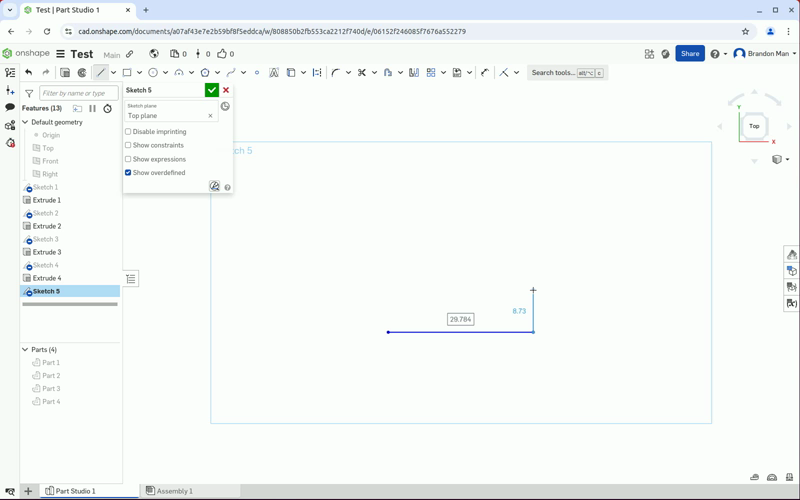
click(533, 289)
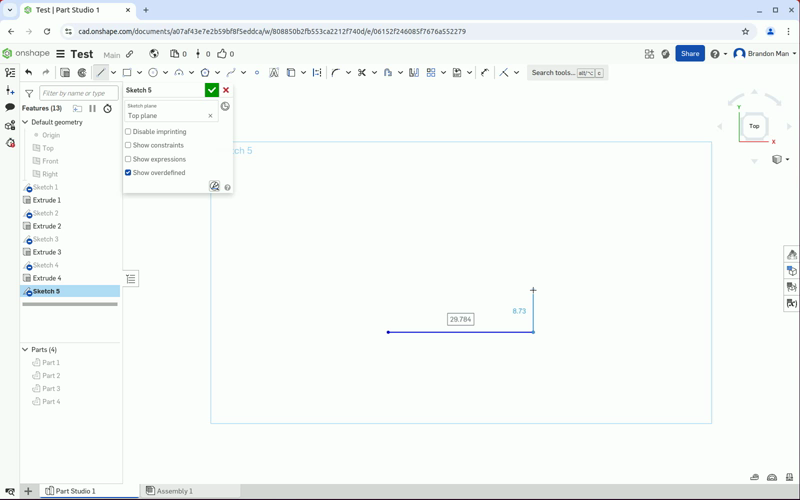
key_up(shift)
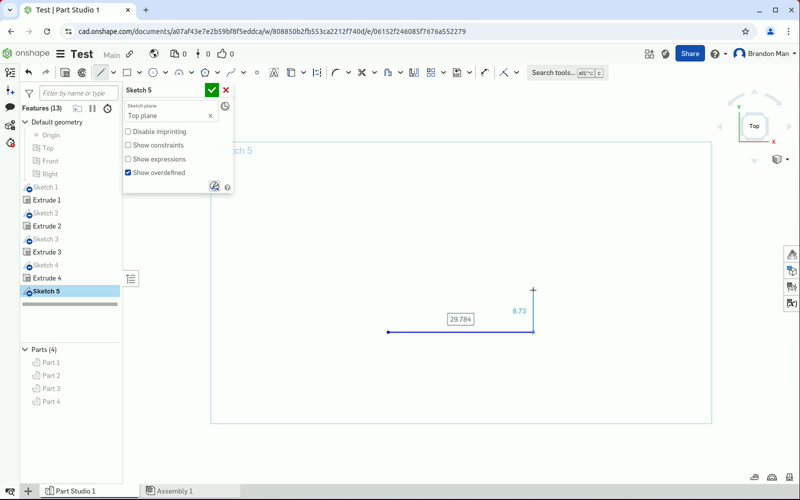
key_down(shift)
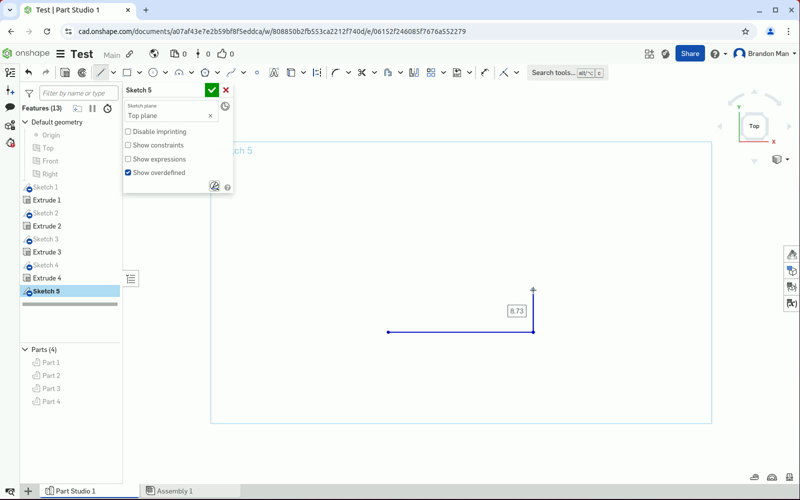
mouse_move(388, 289)
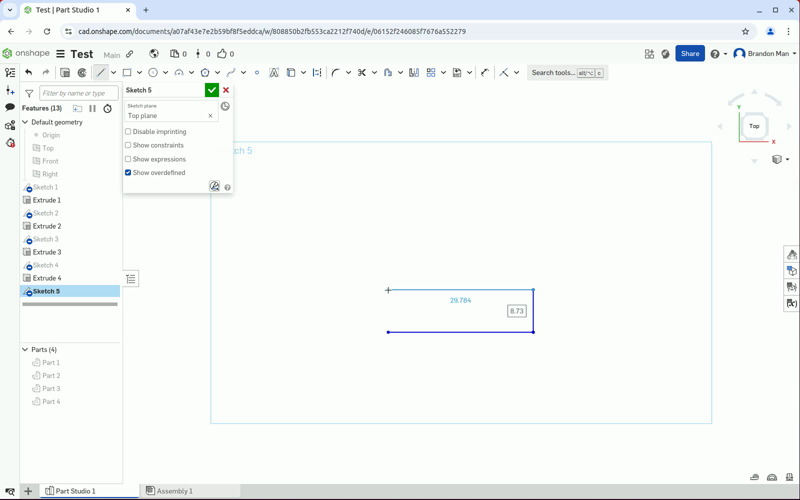
click(388, 289)
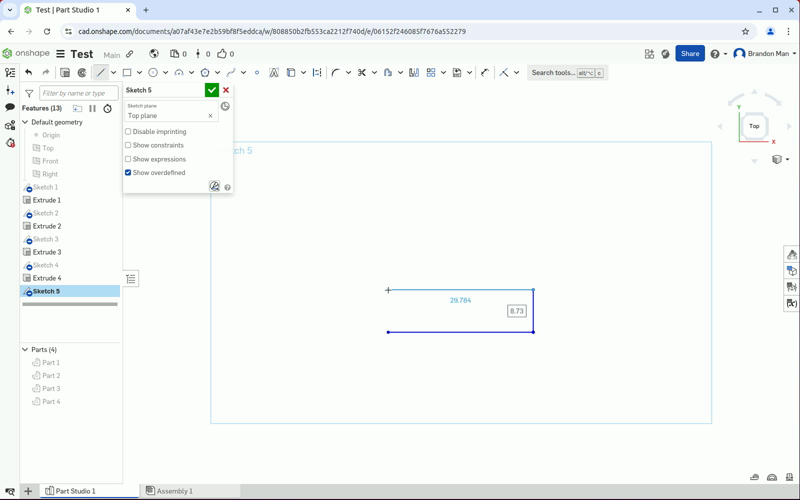
key_up(shift)
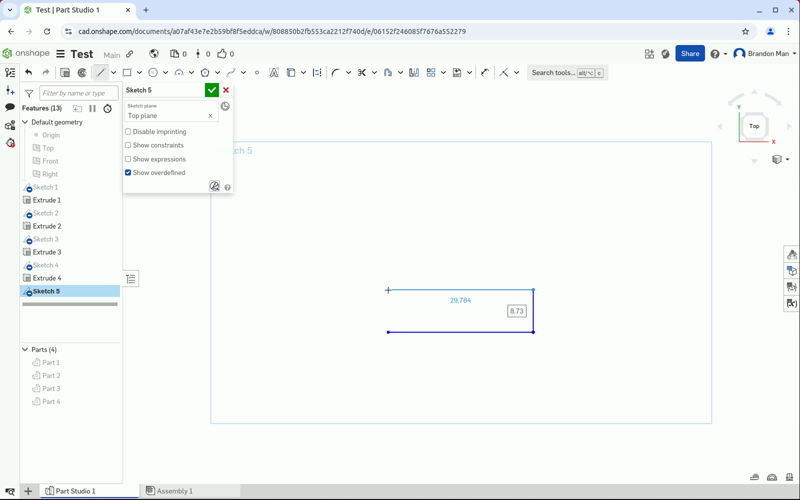
mouse_move(418, 289)
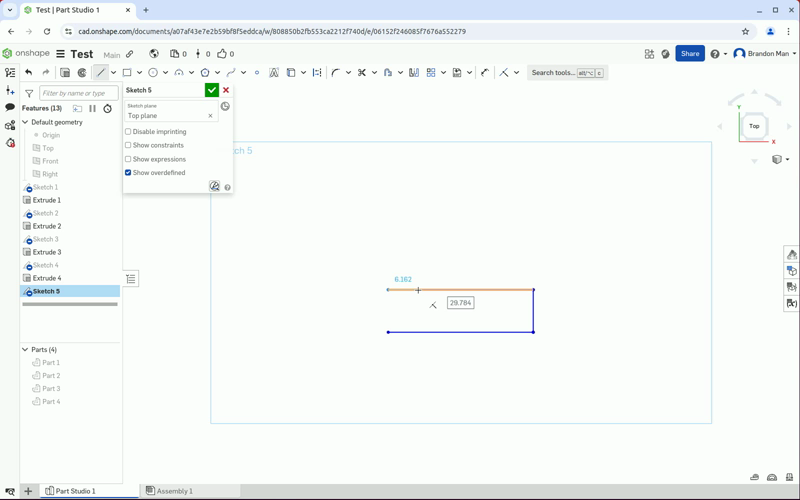
key_down(shift)
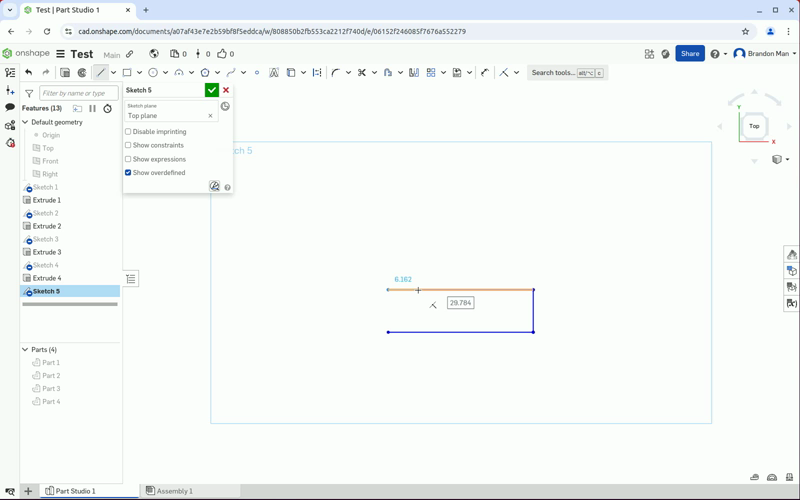
mouse_move(388, 332)
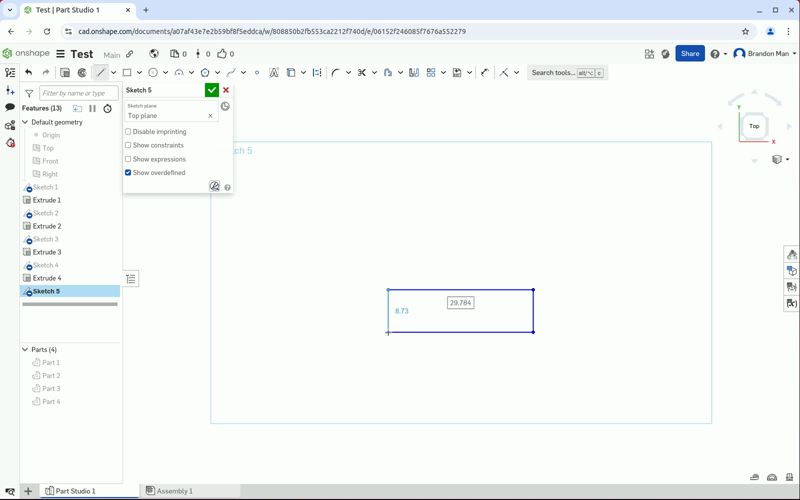
key_up(shift)
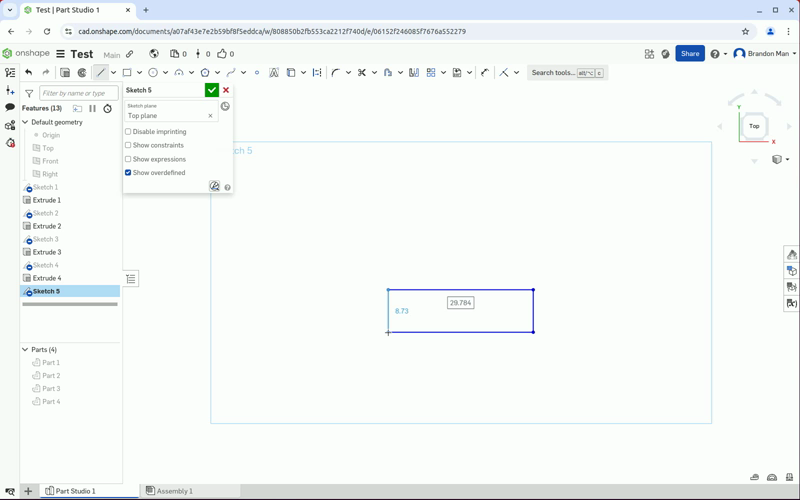
click(388, 332)
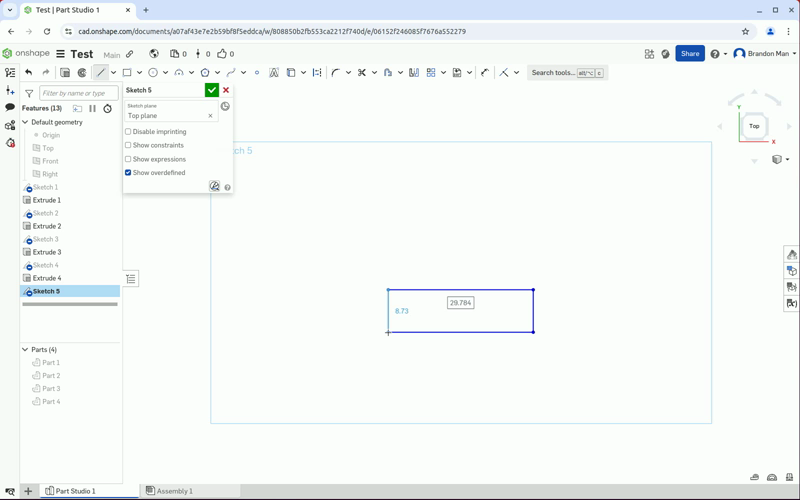
key(esc)
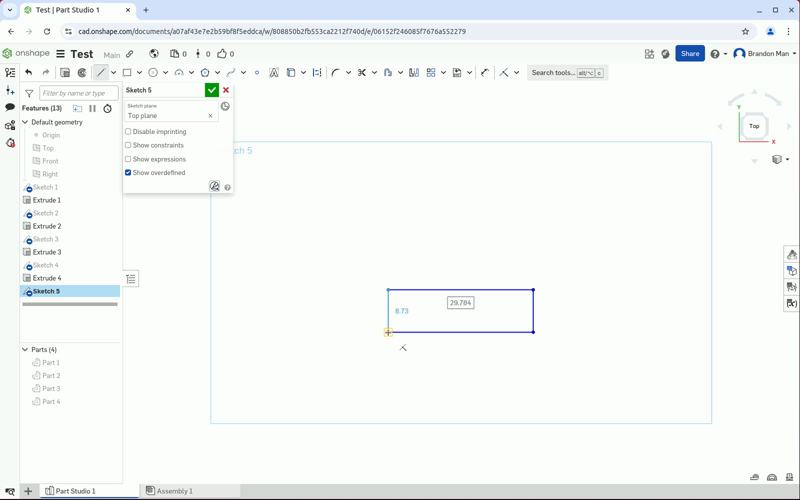
mouse_move(456, 306)
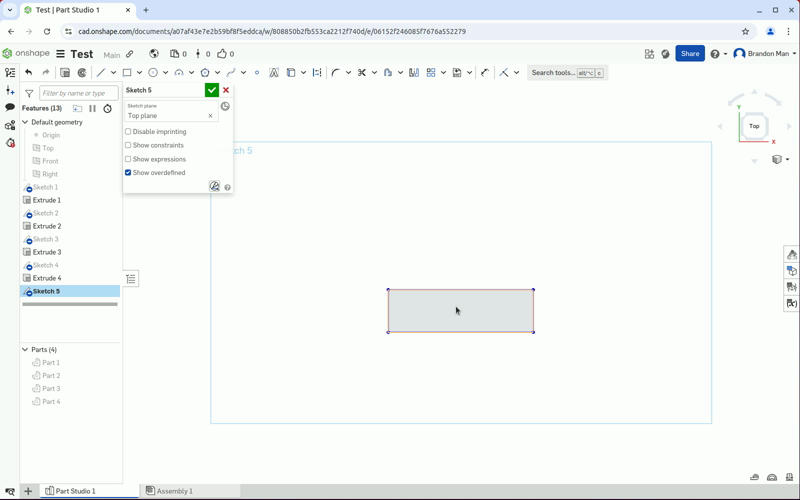
click(456, 306)
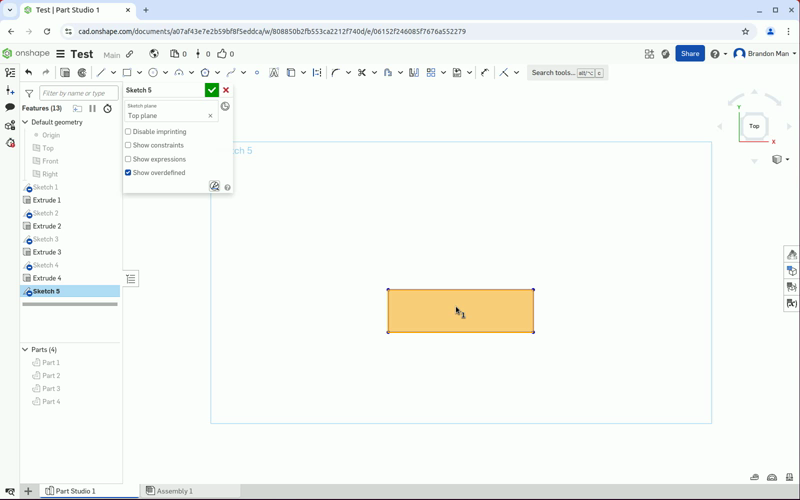
mouse_move(73, 352)
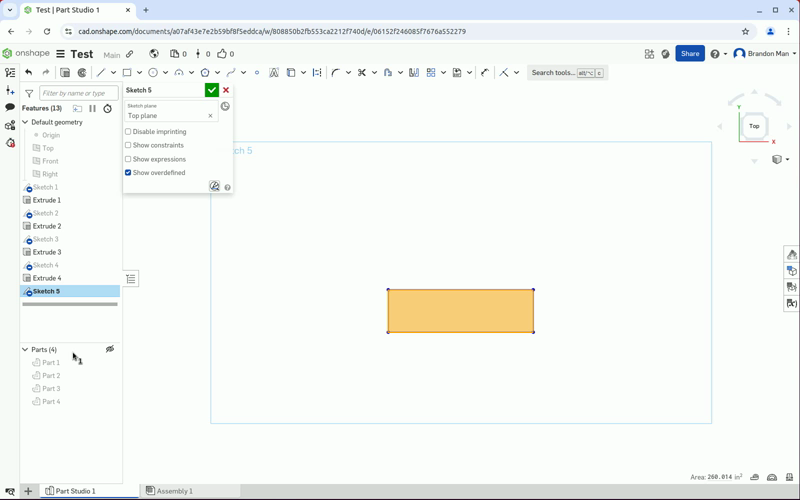
key(shift+y)
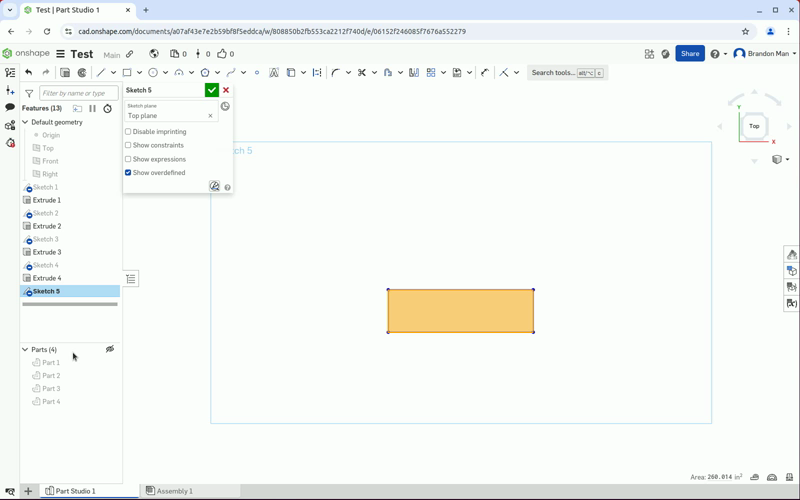
key(shift+e)
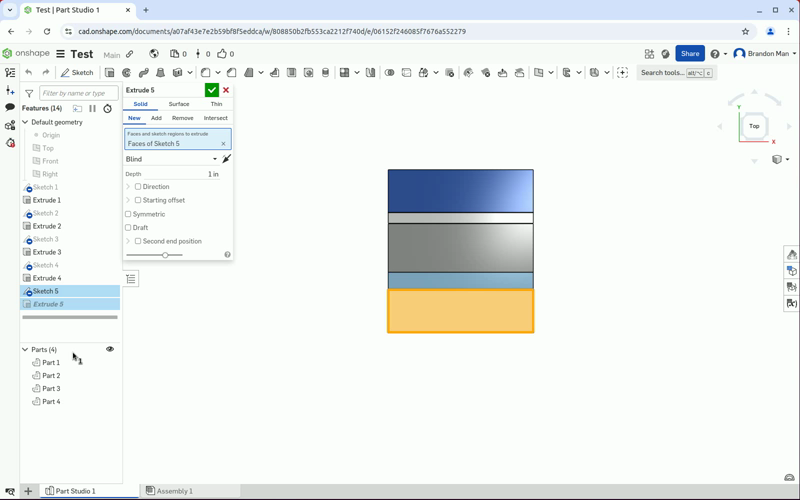
mouse_move(143, 106)
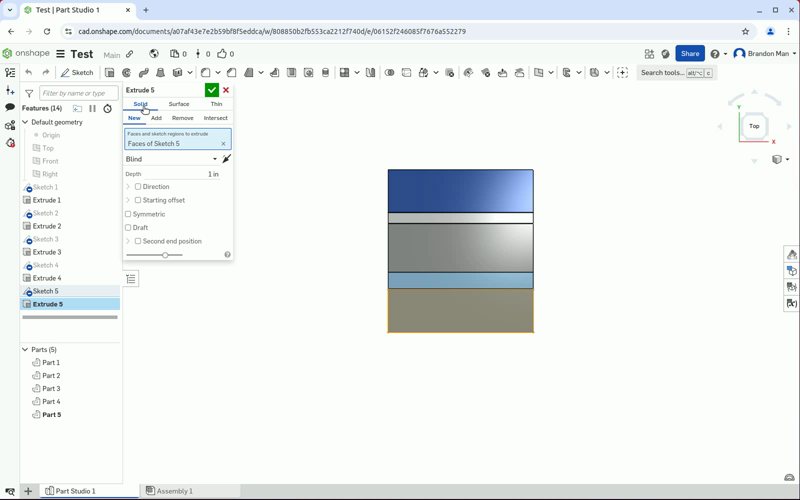
click(143, 106)
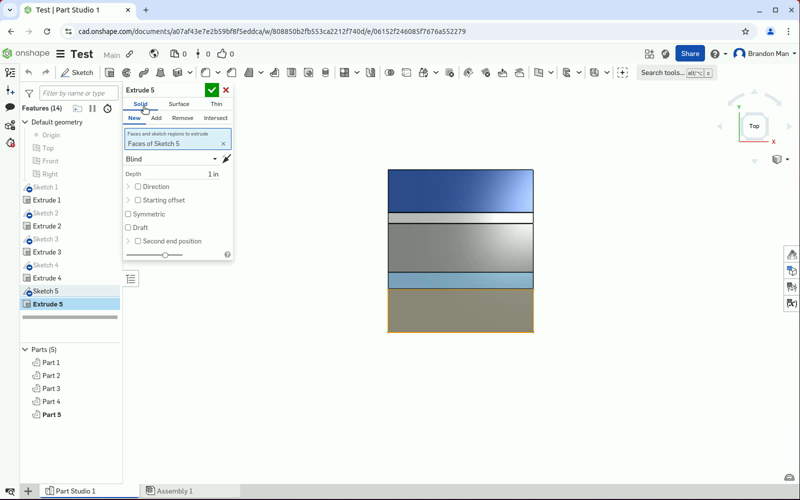
mouse_move(137, 120)
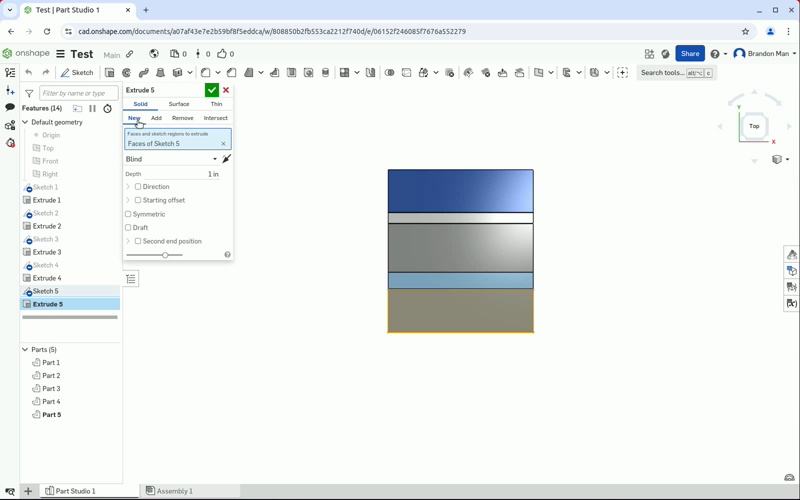
click(137, 120)
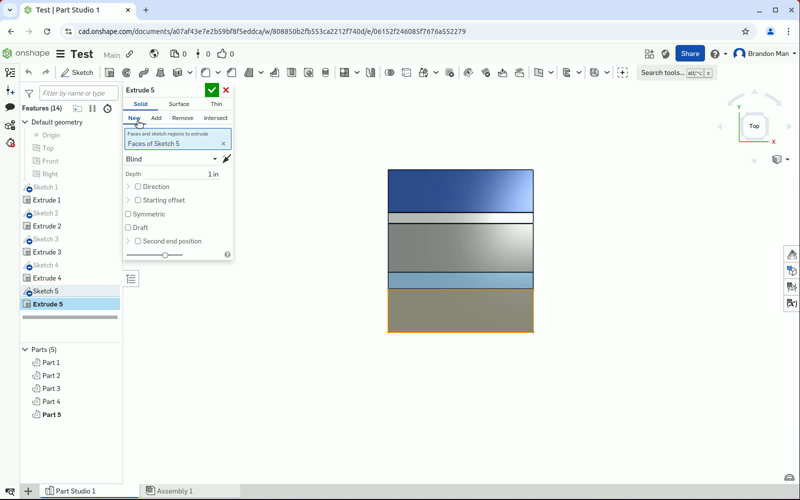
key(tab, 4)
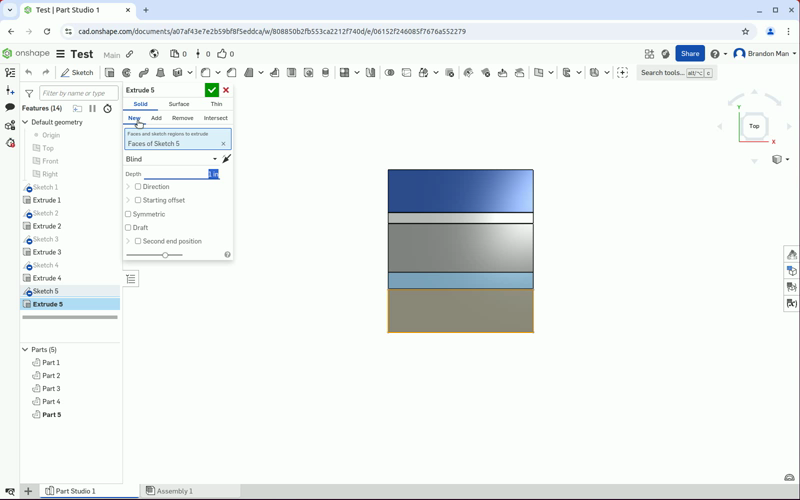
text(11.795)
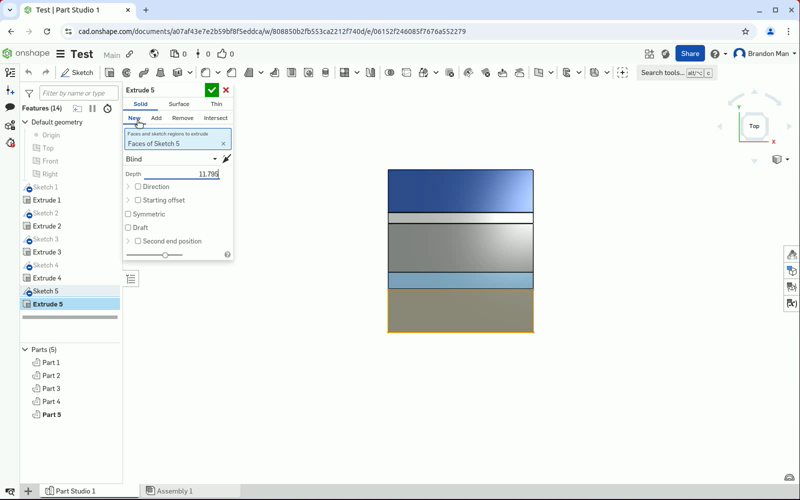
key(enter)
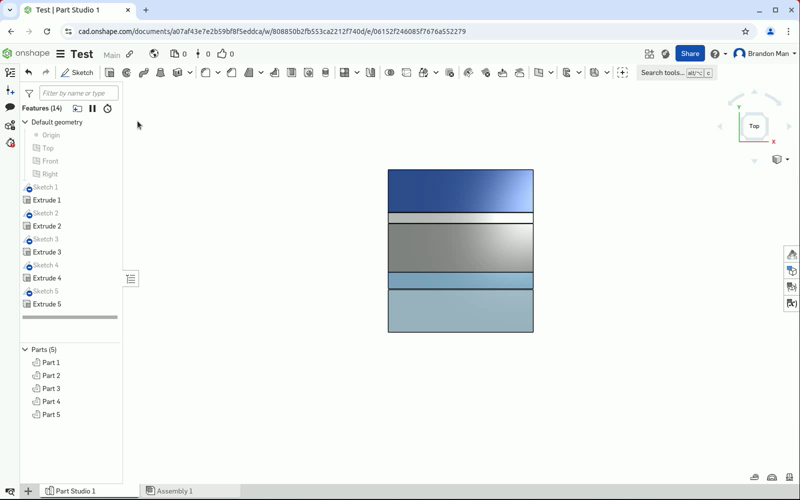
key(shift+h)
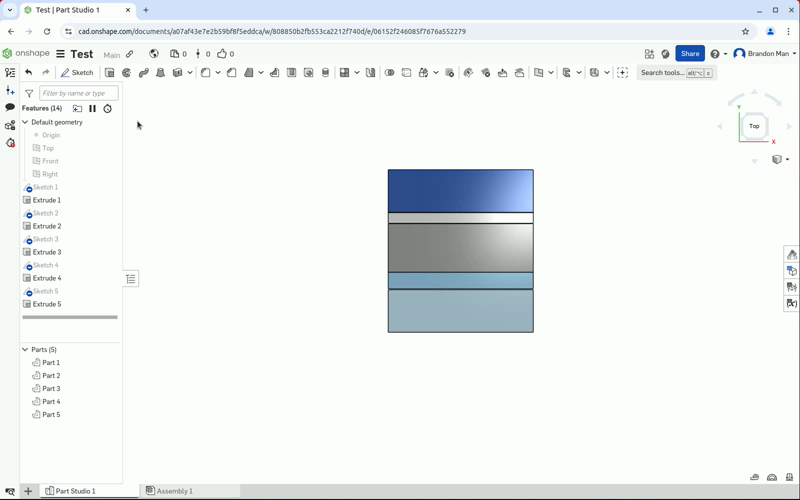
key(shift+h)
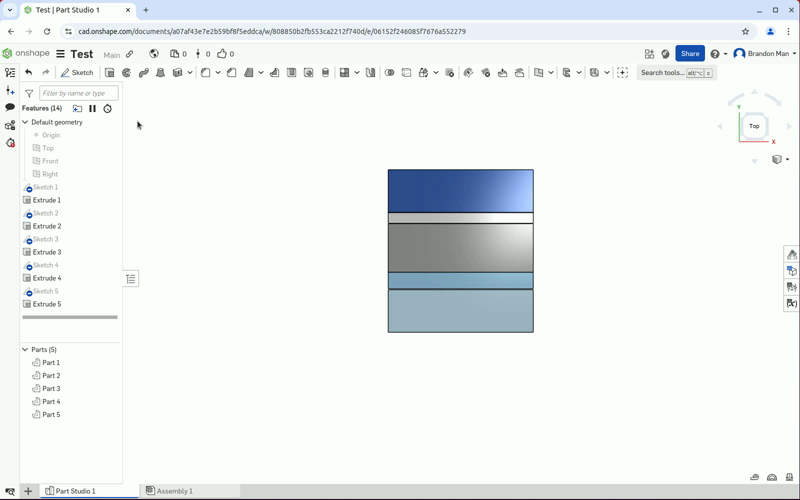
mouse_move(73, 189)
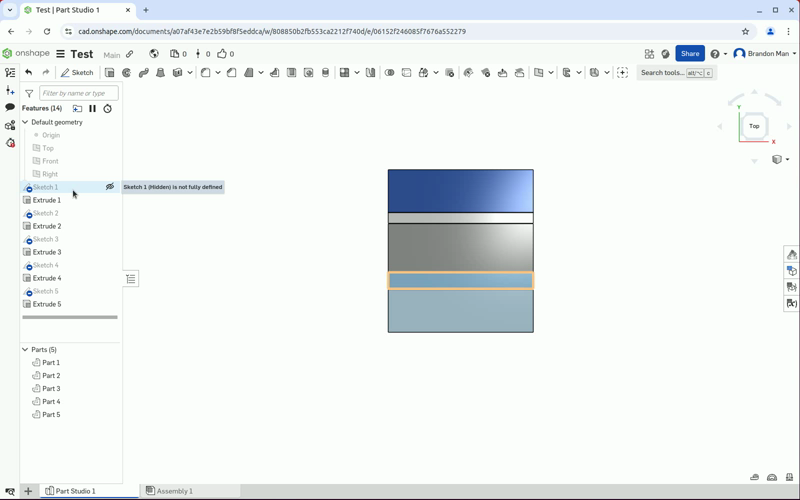
click(73, 189)
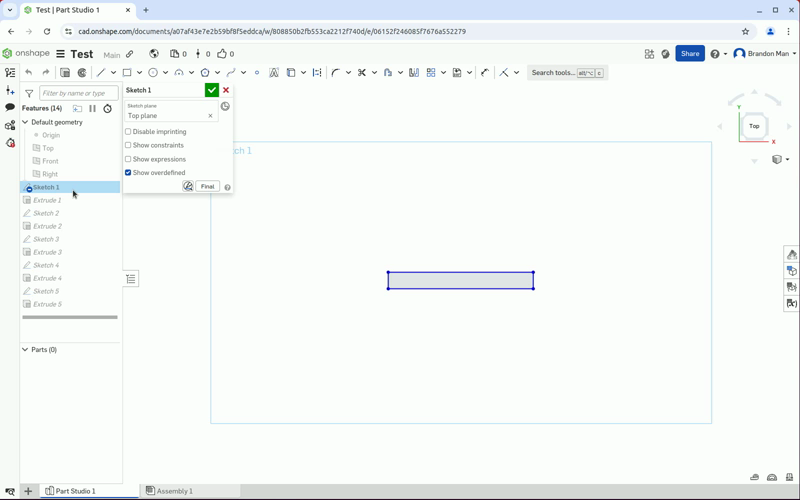
mouse_move(229, 92)
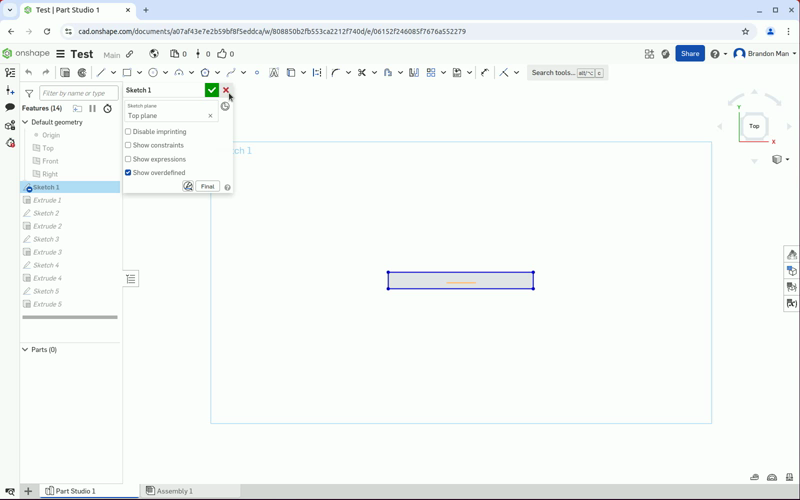
click(229, 92)
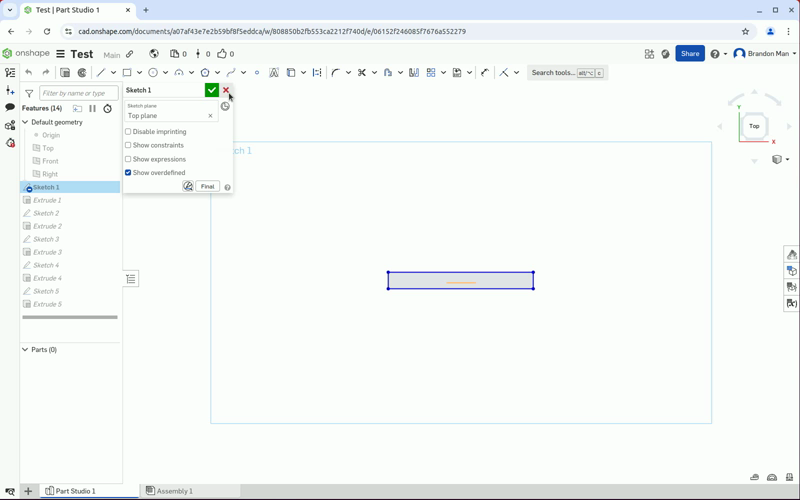
key(shift+s)
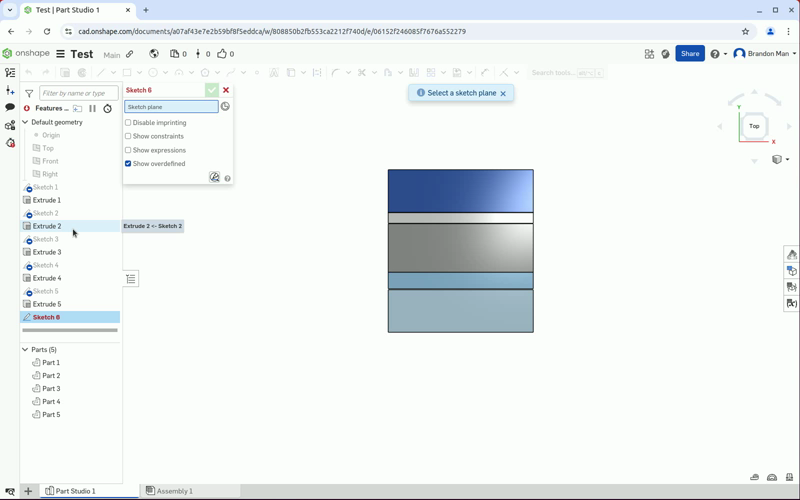
scroll(3)
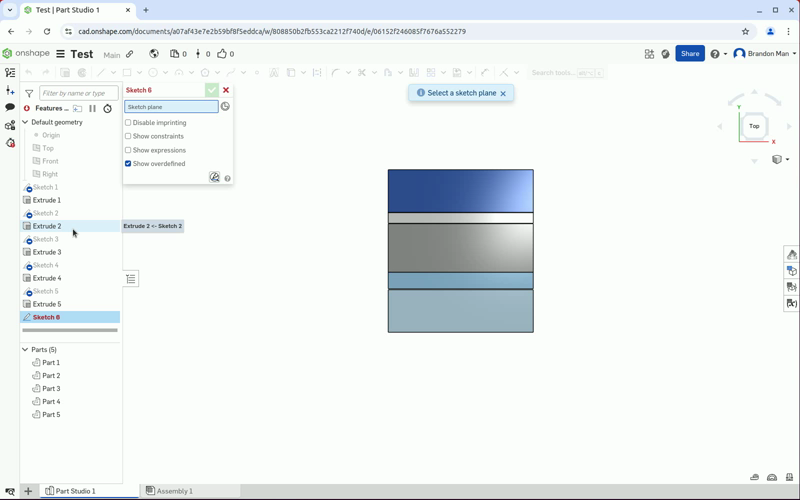
mouse_move(73, 150)
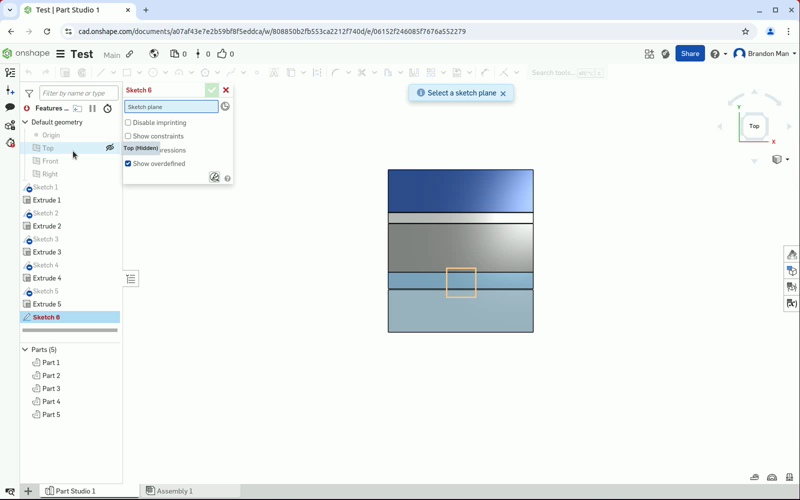
click(73, 150)
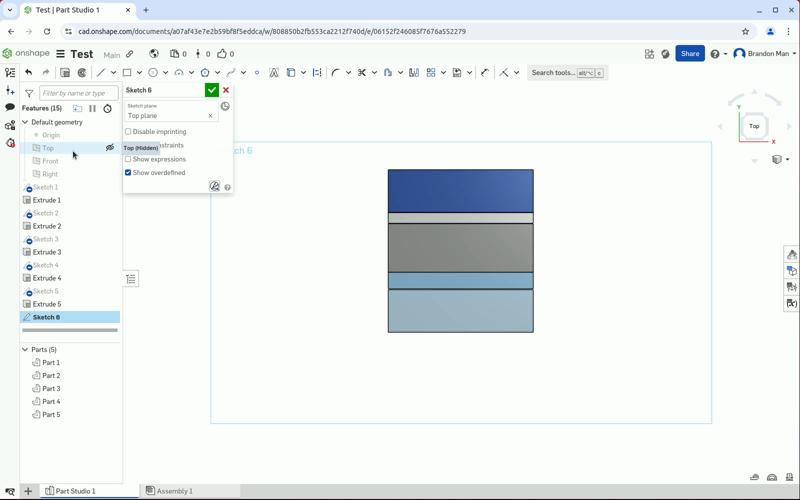
mouse_move(73, 352)
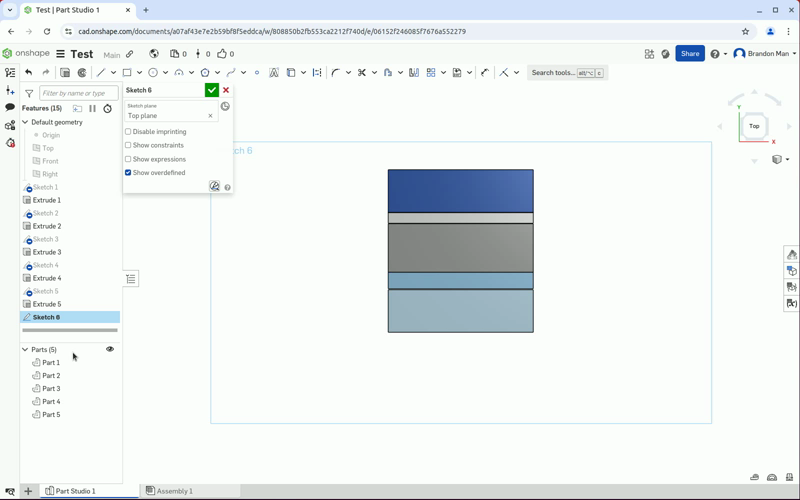
key(y)
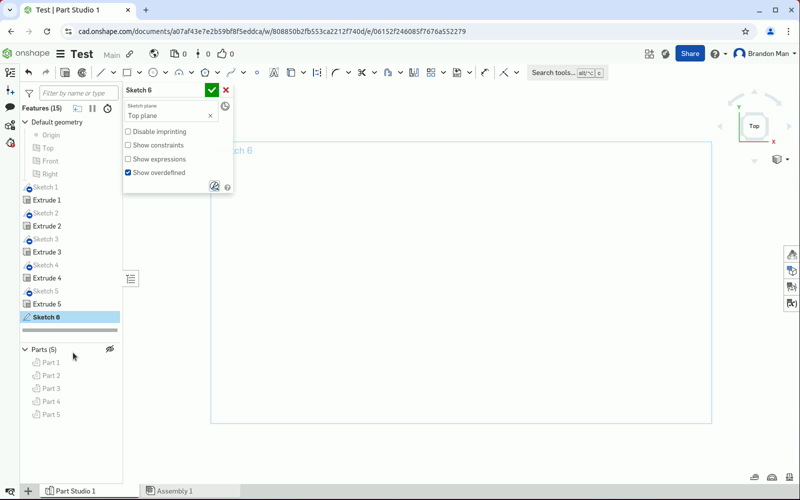
key(l)
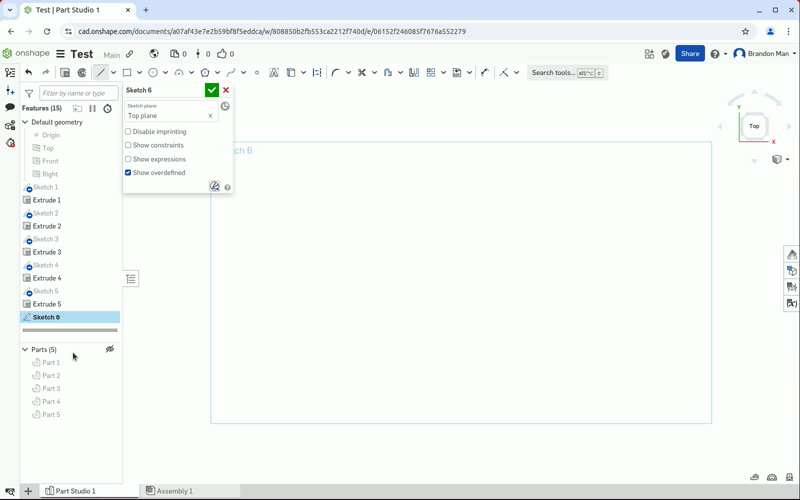
key_down(shift)
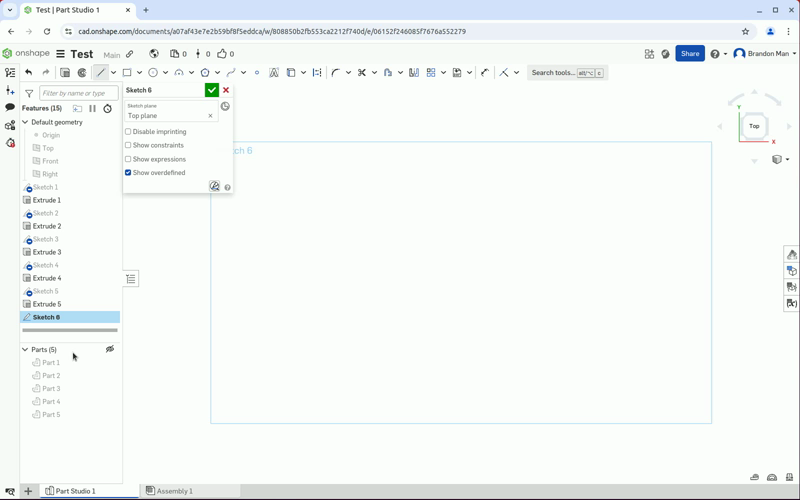
mouse_move(388, 335)
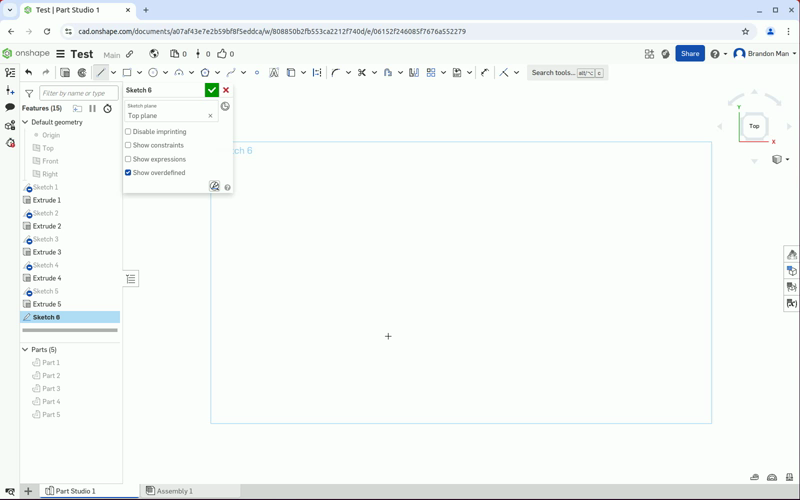
click(388, 335)
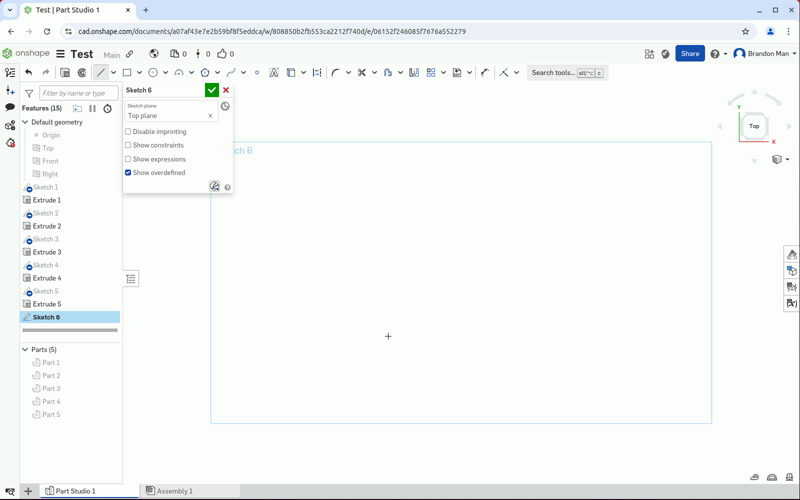
key_up(shift)
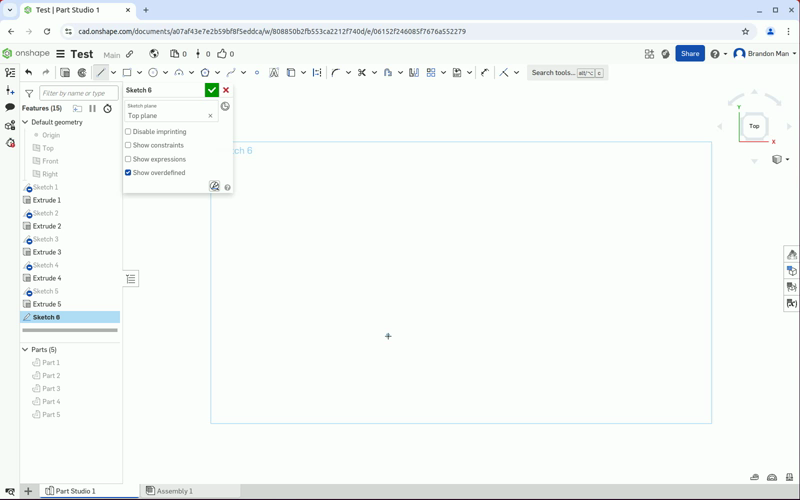
key_down(shift)
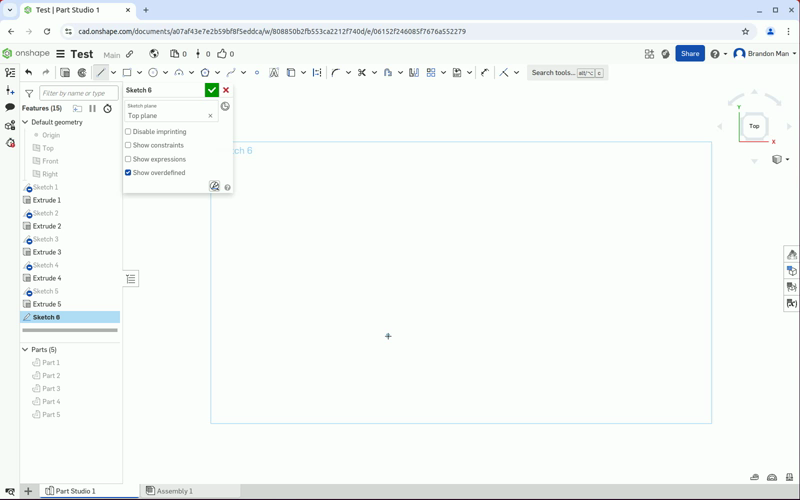
mouse_move(533, 335)
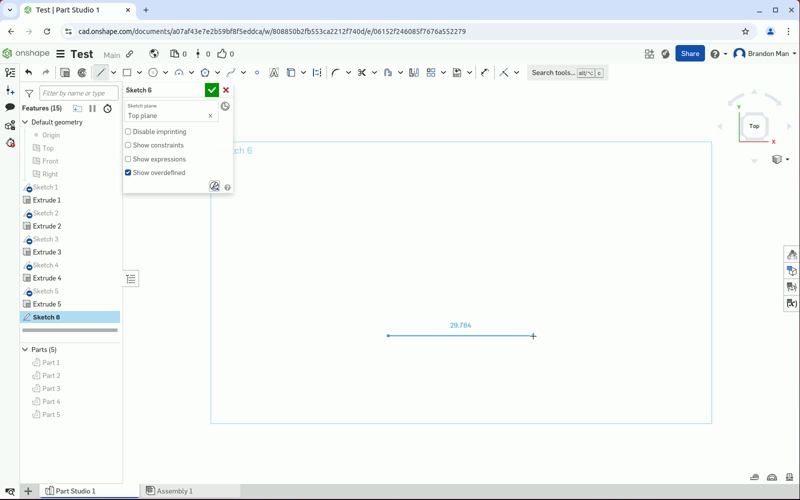
click(533, 335)
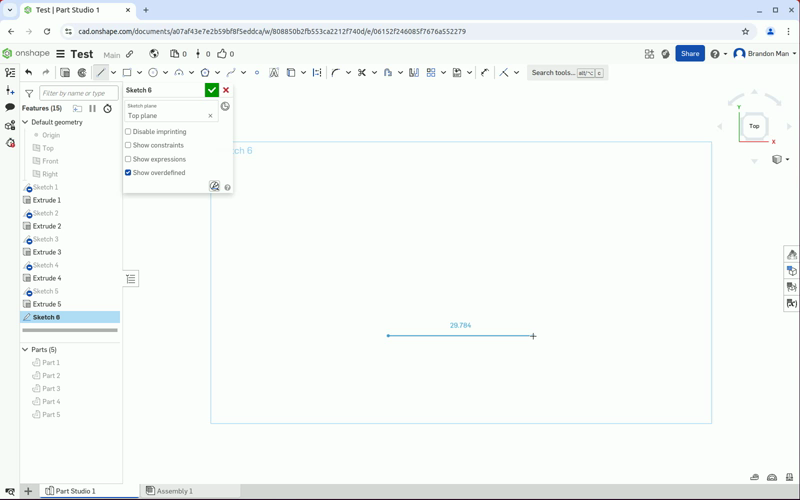
key_up(shift)
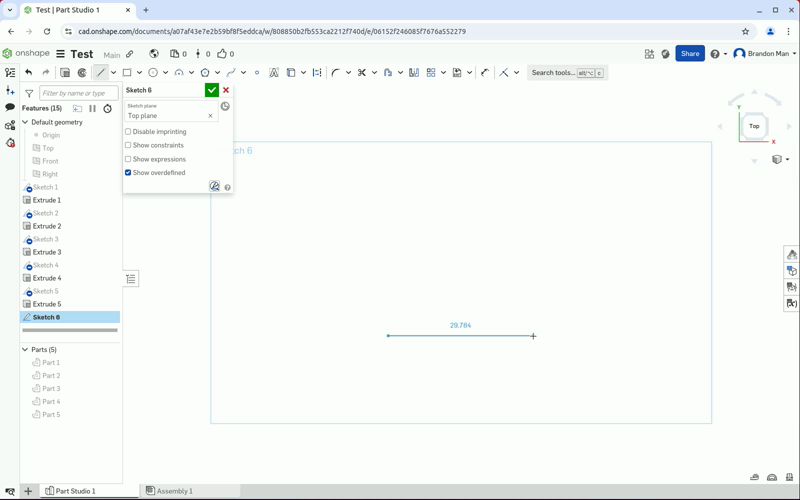
key_down(shift)
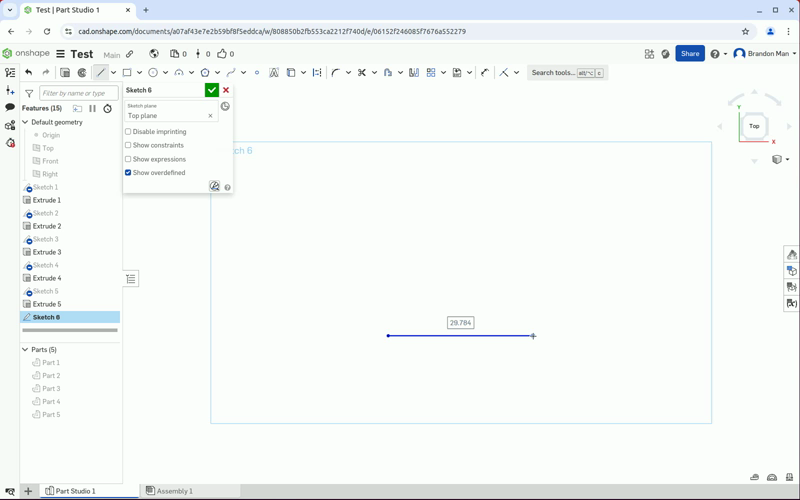
mouse_move(563, 335)
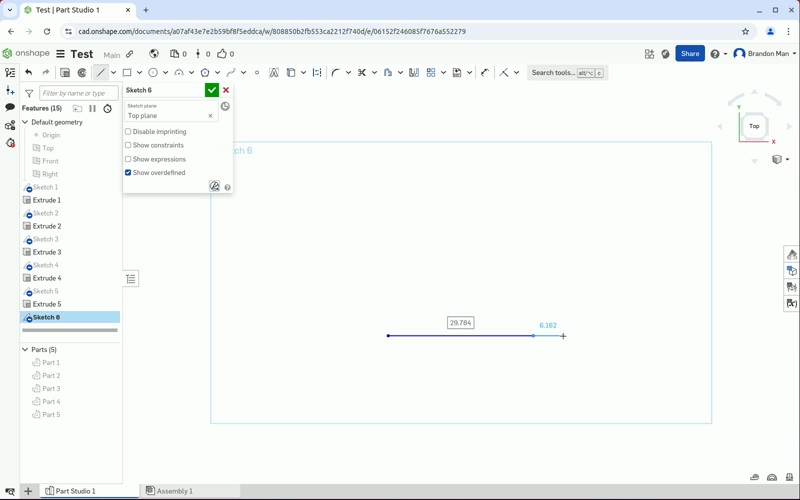
mouse_move(533, 332)
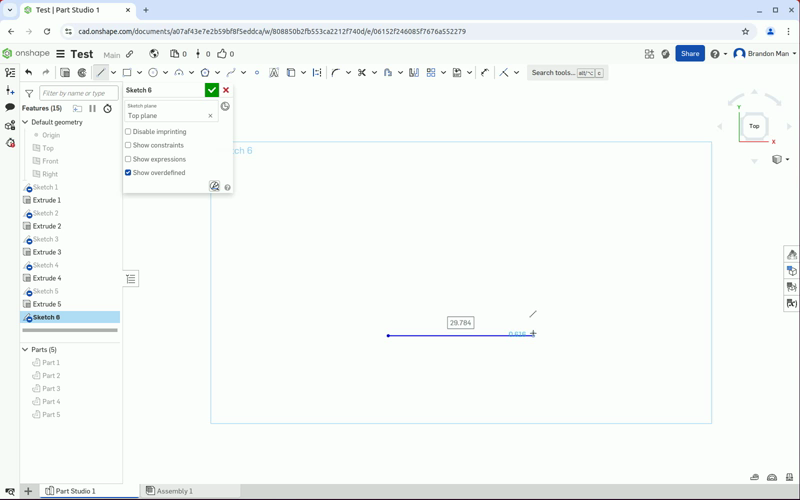
scroll(6)
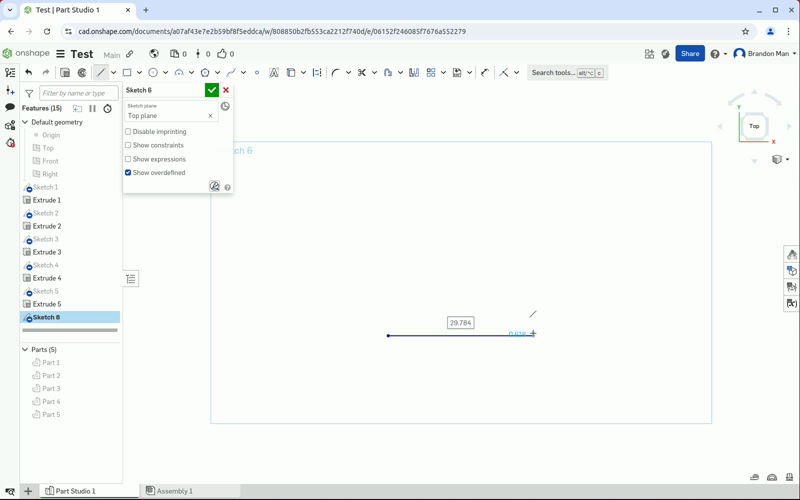
scroll(6)
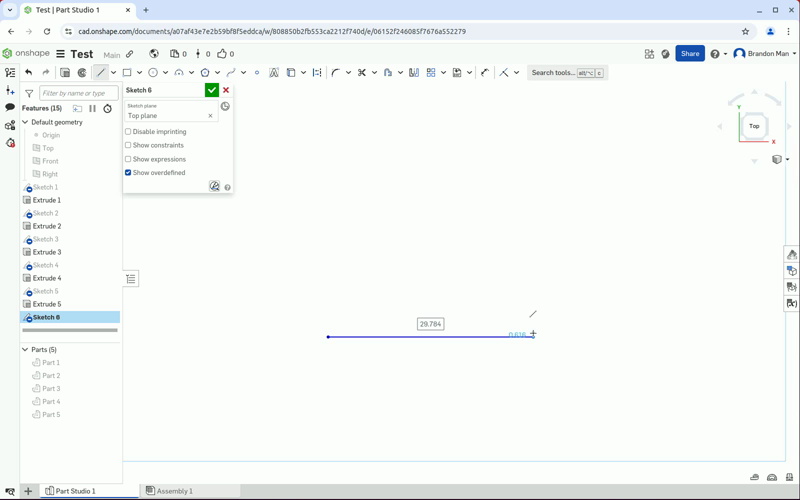
scroll(6)
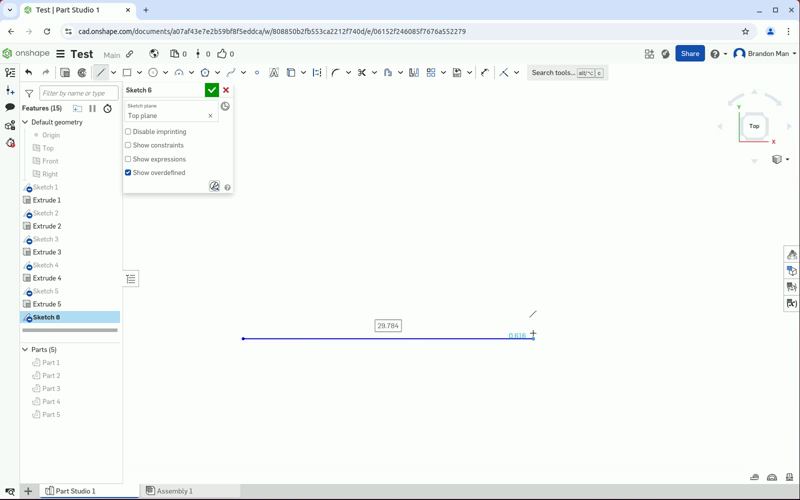
scroll(6)
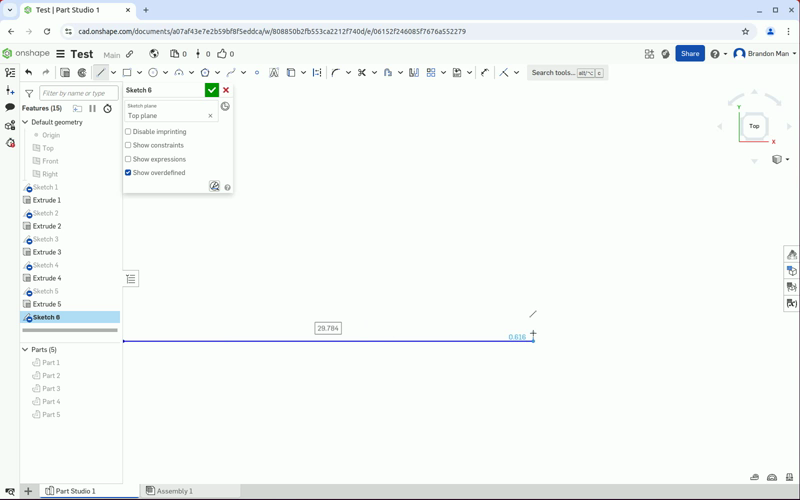
scroll(6)
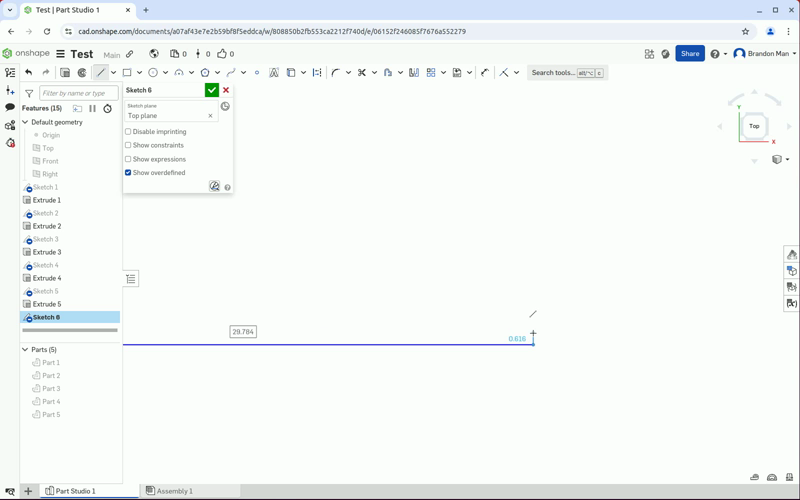
scroll(6)
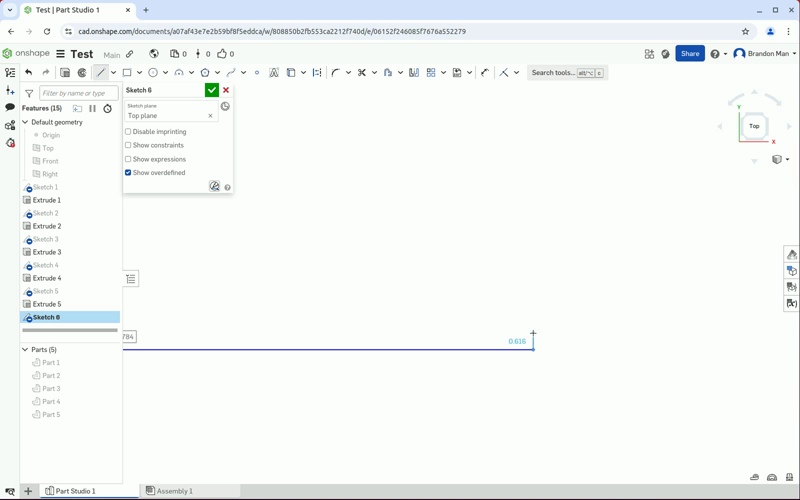
scroll(6)
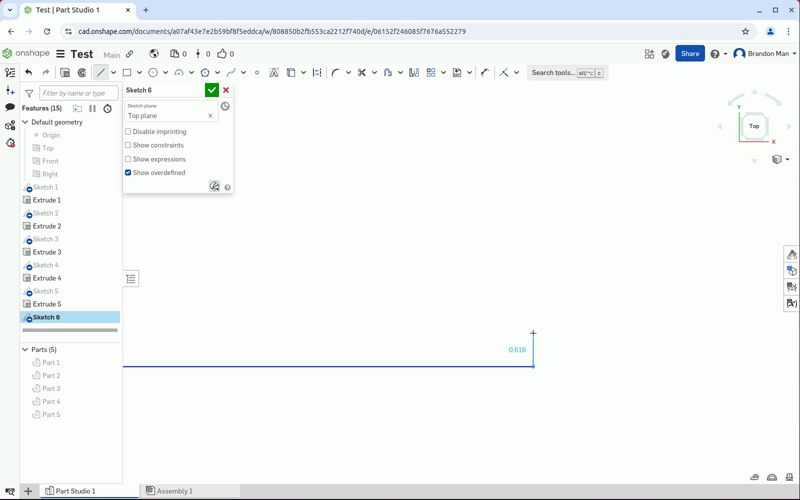
click(533, 332)
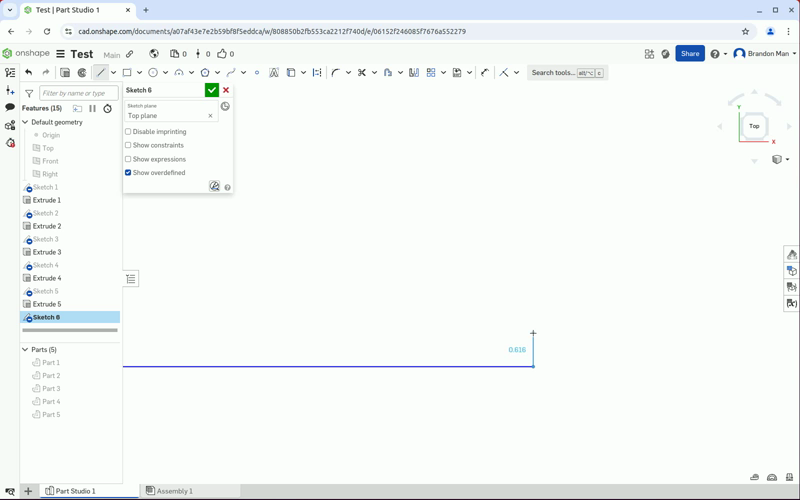
scroll(-6)
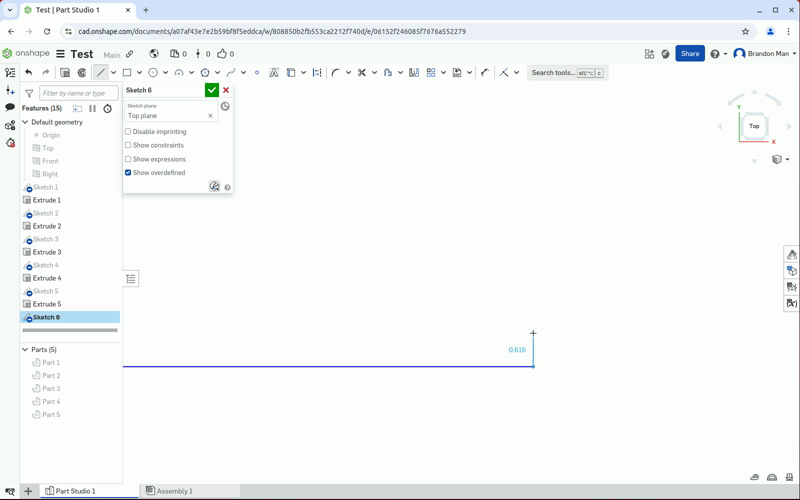
scroll(-6)
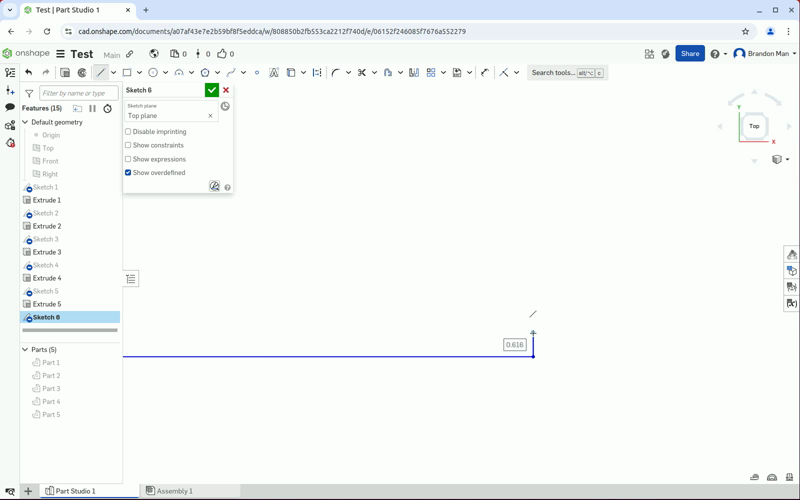
scroll(-6)
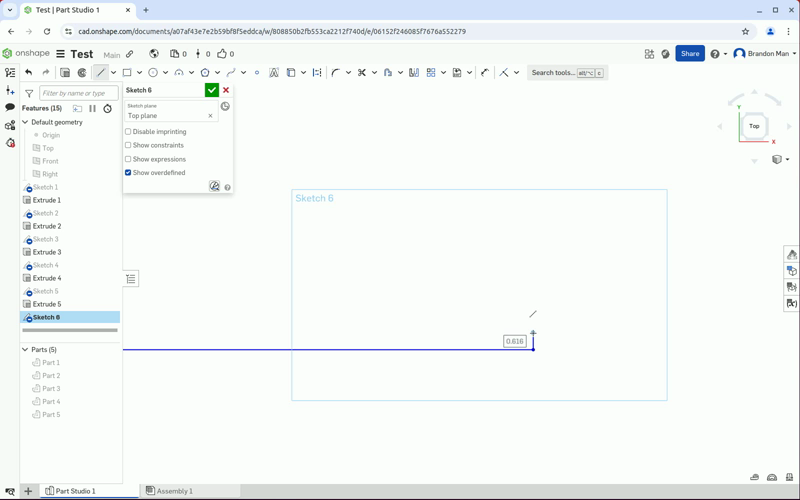
scroll(-6)
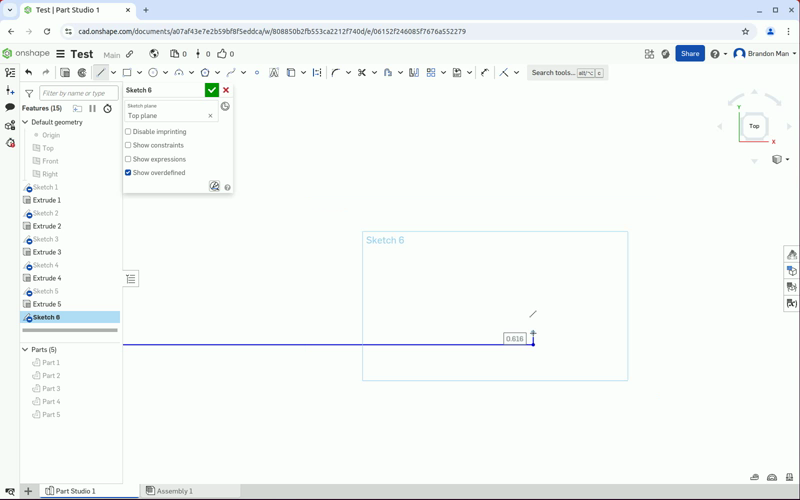
scroll(-6)
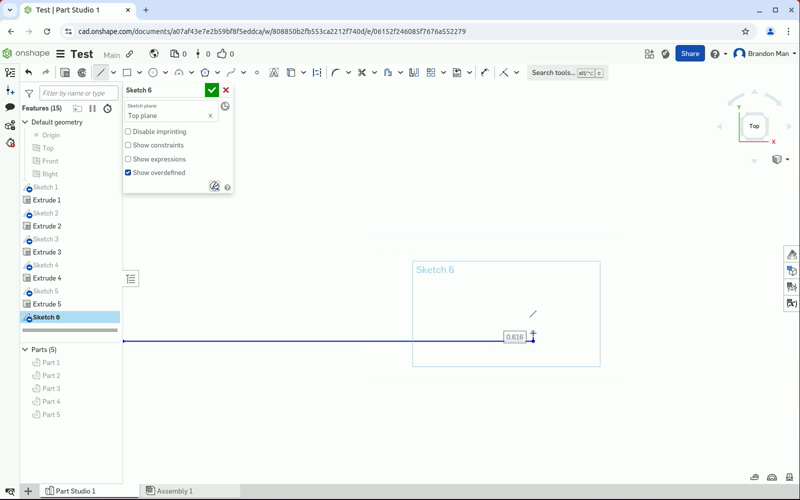
scroll(-6)
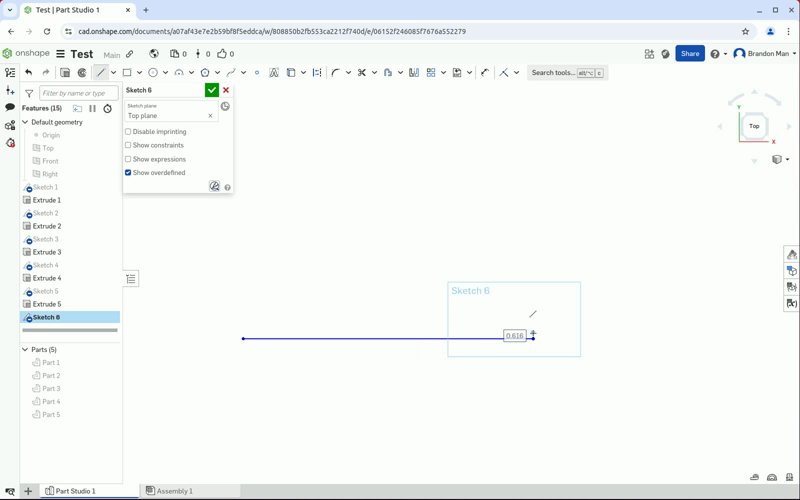
scroll(-6)
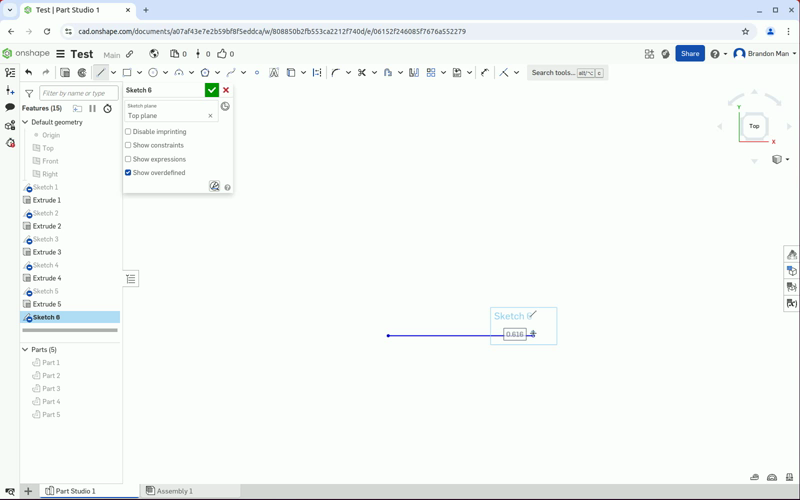
key_up(shift)
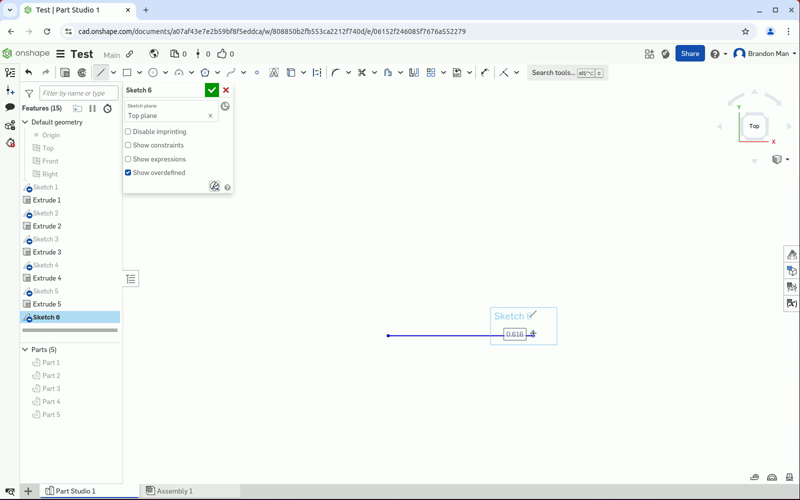
key_down(shift)
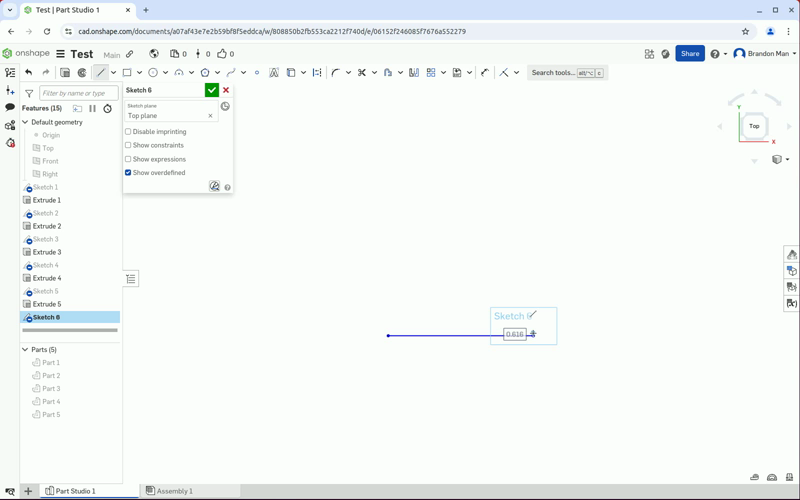
mouse_move(388, 332)
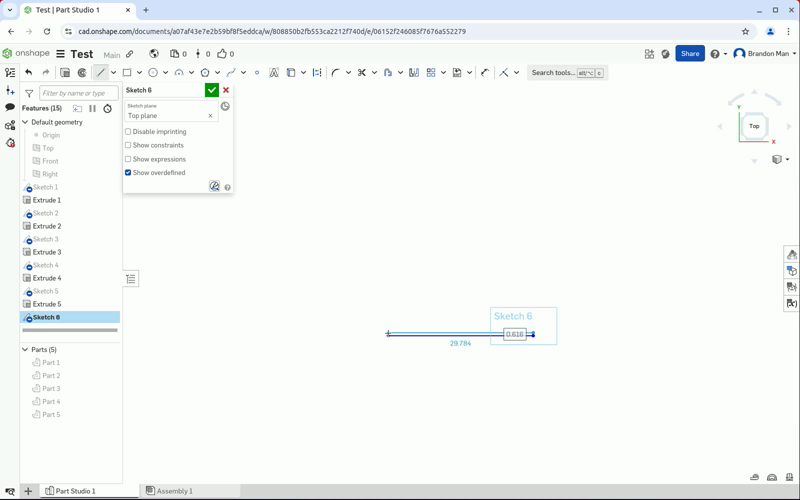
scroll(6)
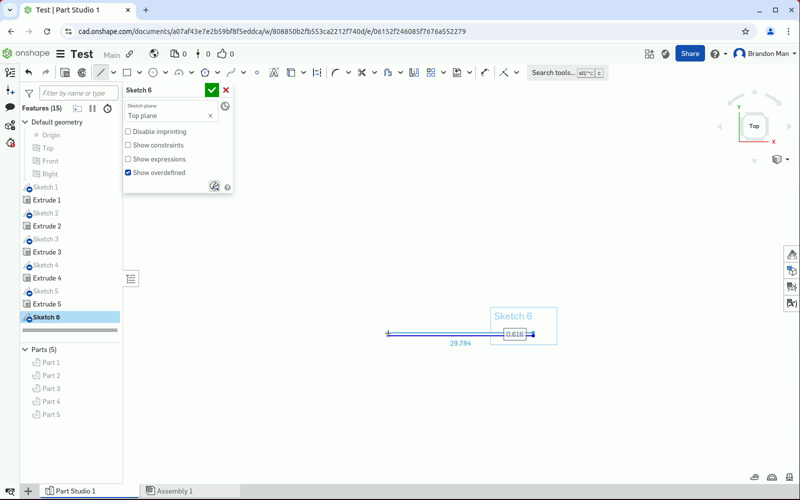
scroll(6)
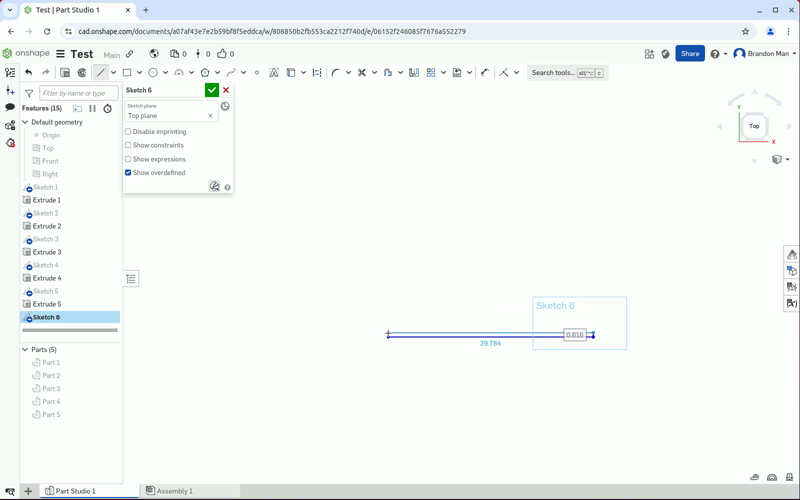
scroll(6)
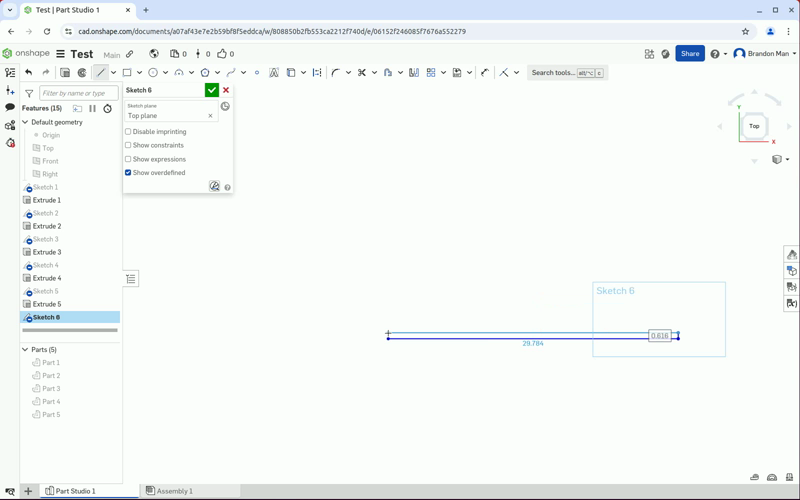
scroll(6)
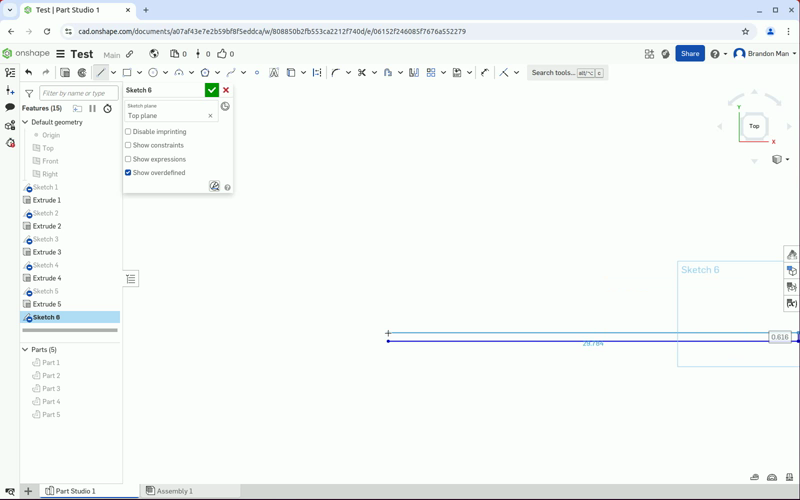
scroll(6)
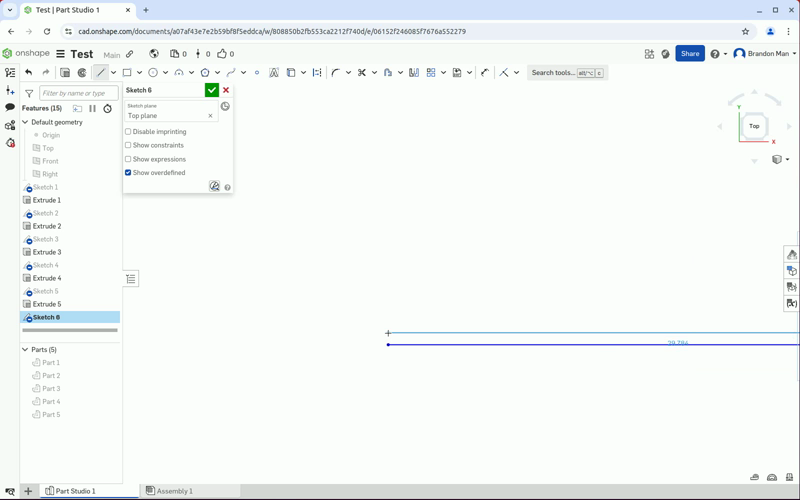
scroll(6)
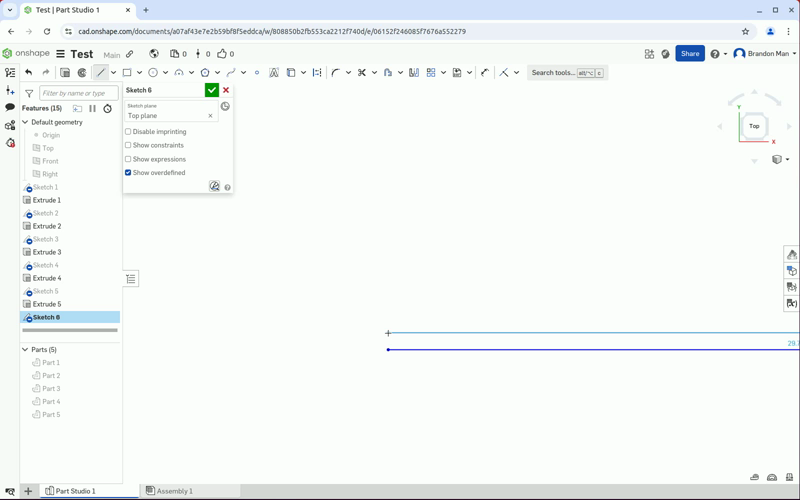
scroll(6)
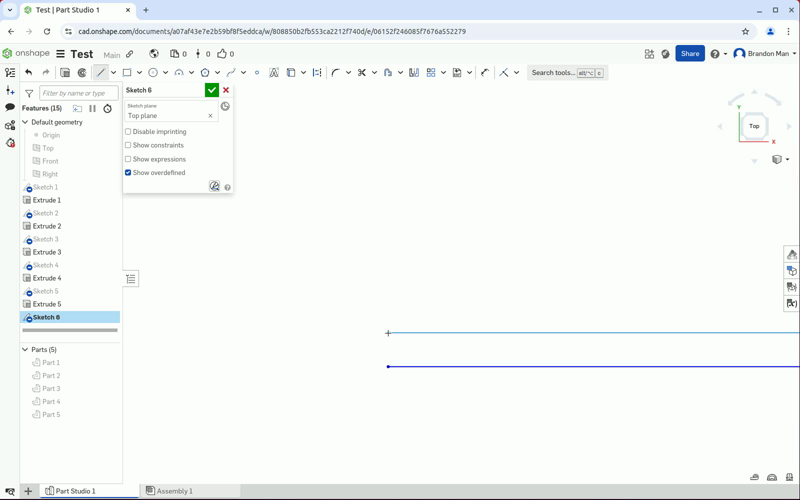
click(388, 332)
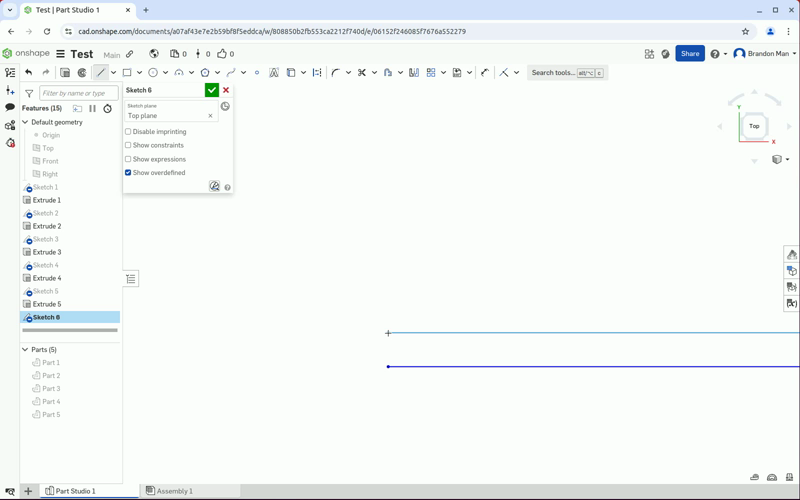
scroll(-6)
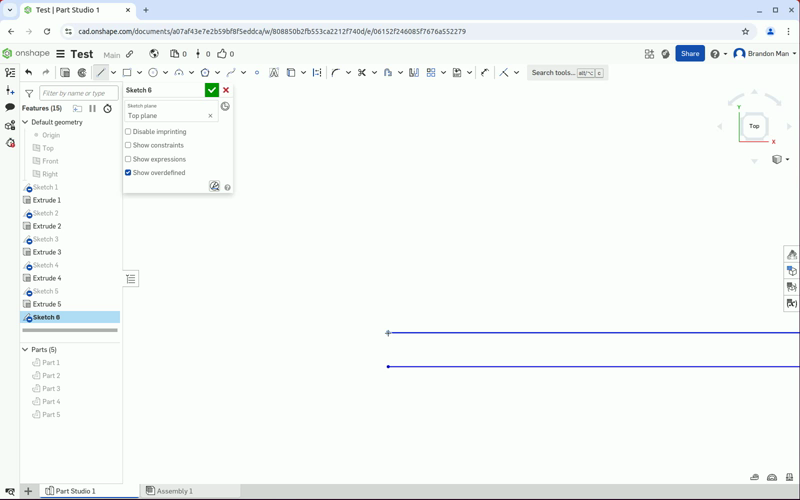
scroll(-6)
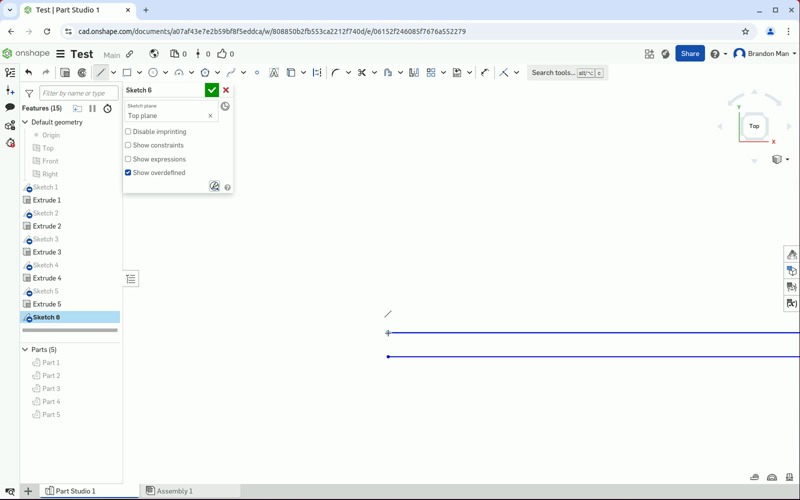
scroll(-6)
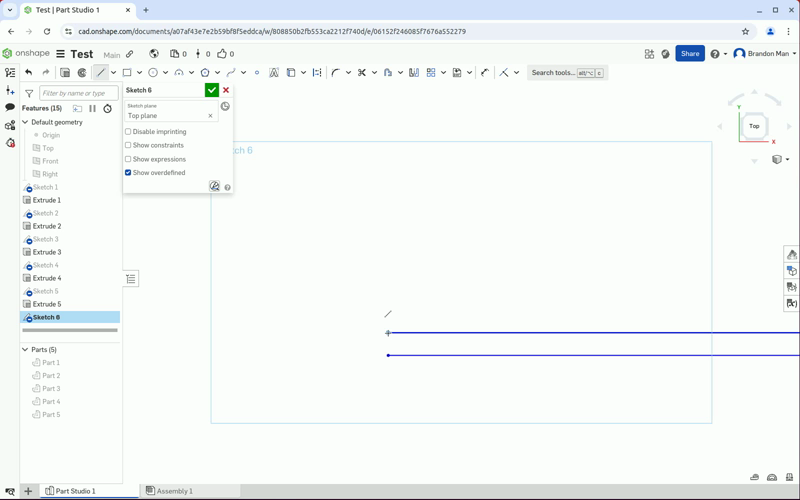
scroll(-6)
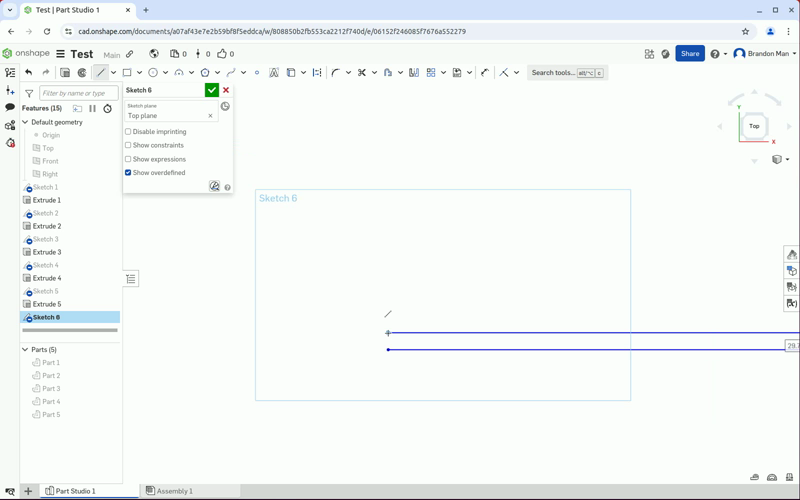
scroll(-6)
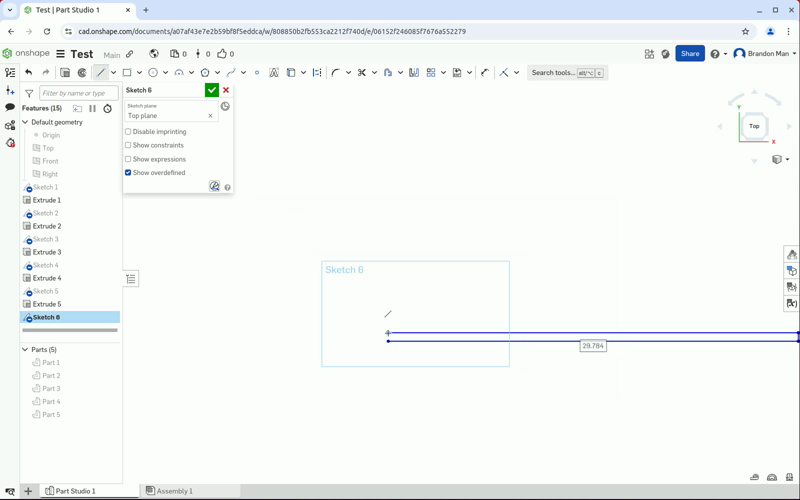
scroll(-6)
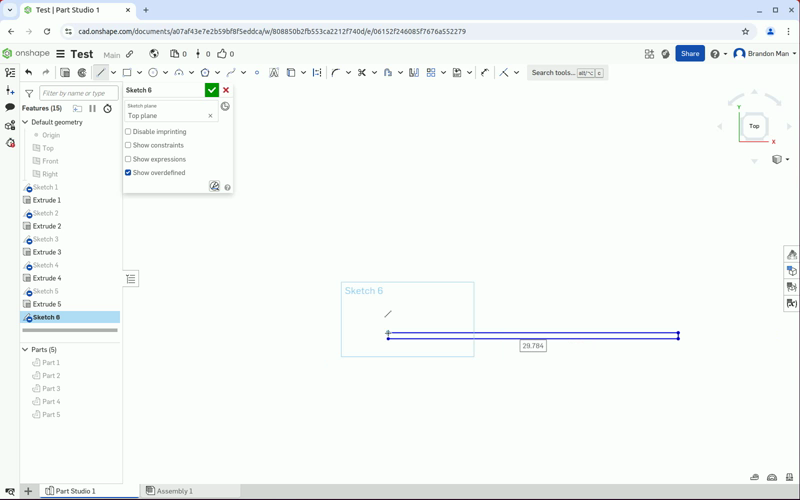
scroll(-6)
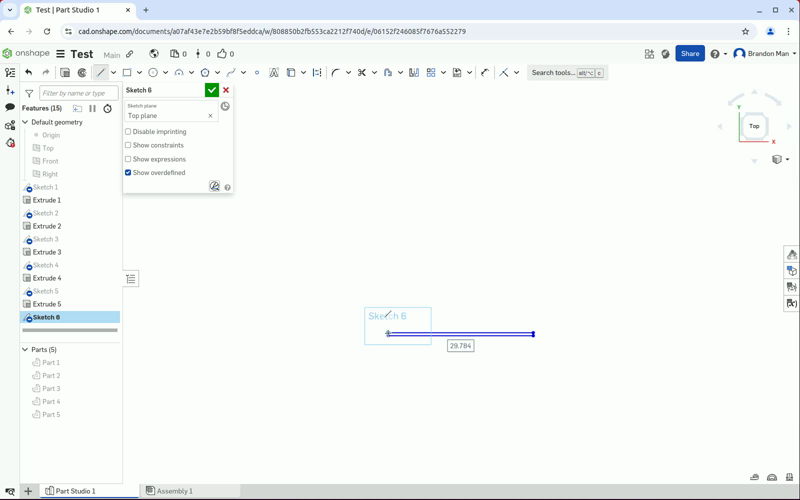
key_up(shift)
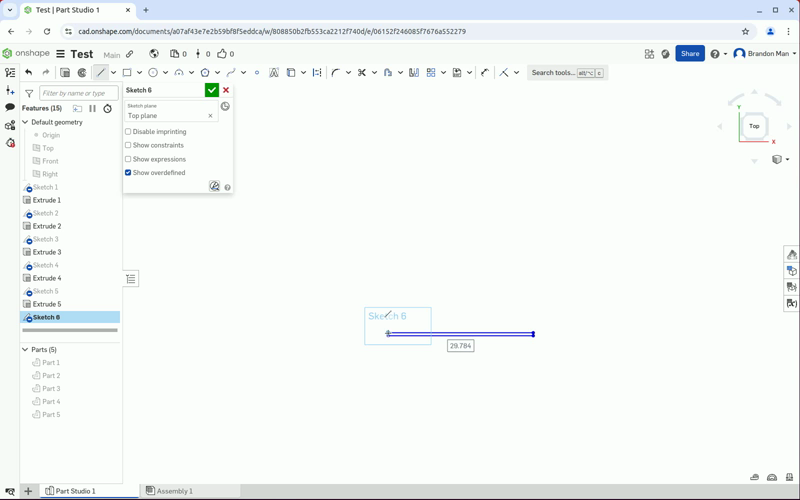
mouse_move(418, 332)
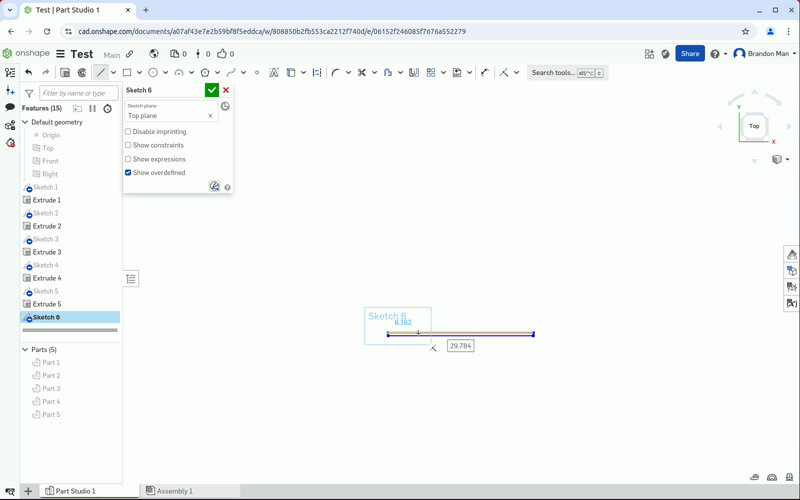
key_down(shift)
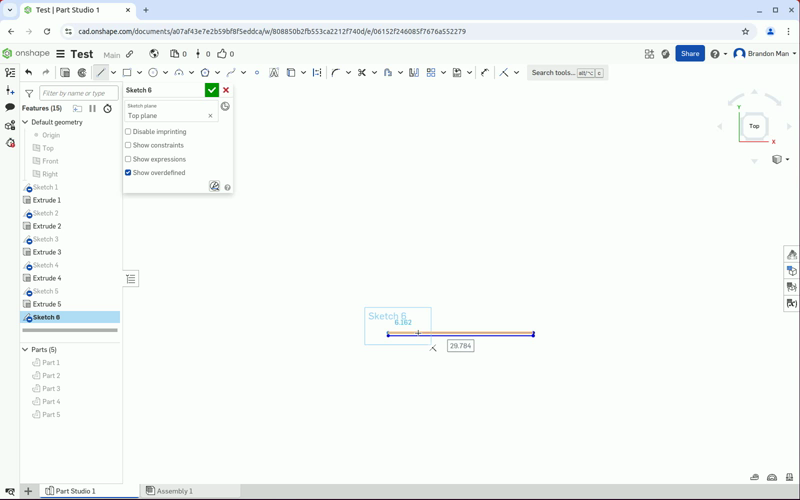
mouse_move(388, 335)
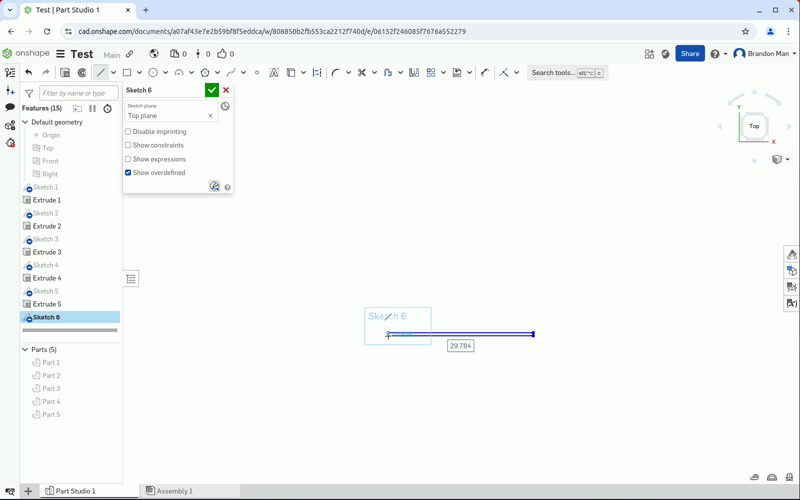
scroll(6)
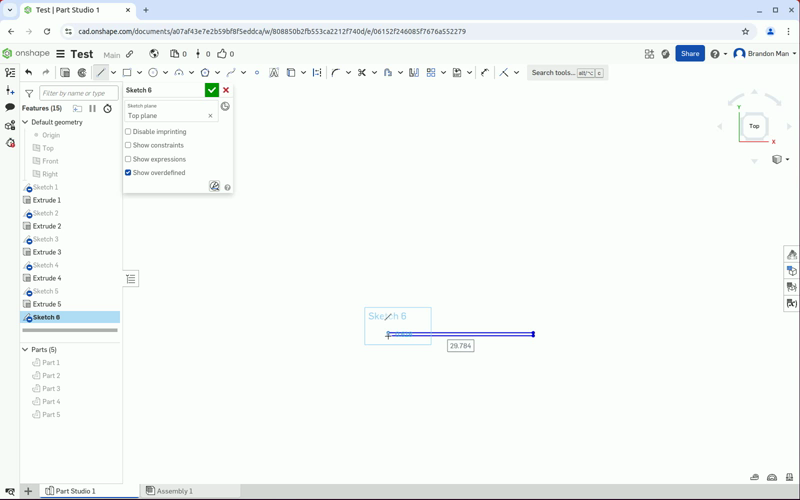
scroll(6)
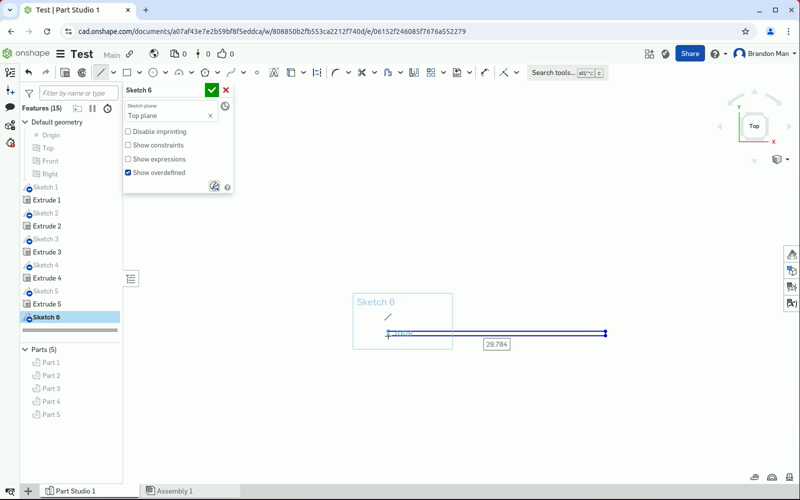
scroll(6)
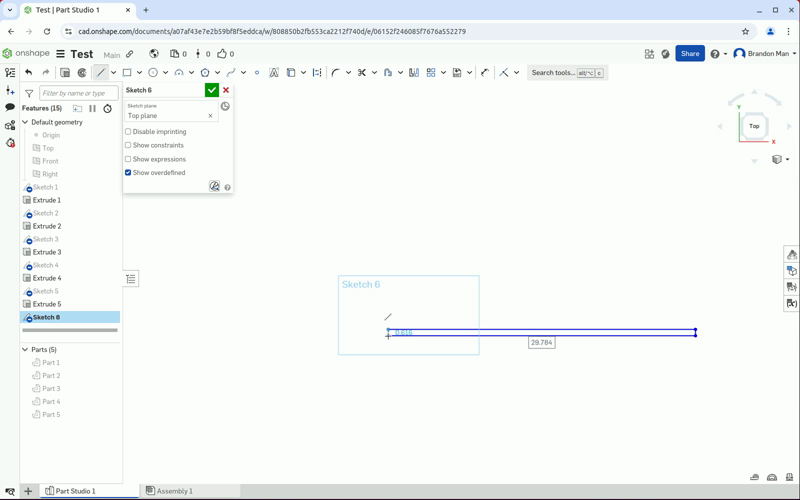
scroll(6)
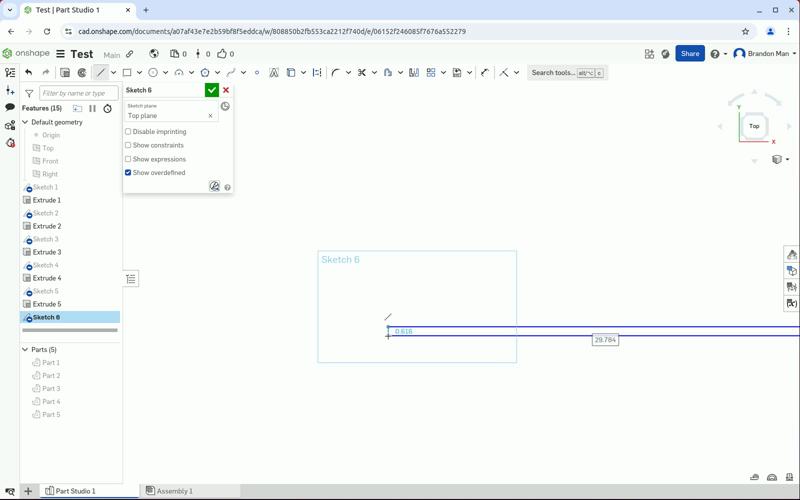
scroll(6)
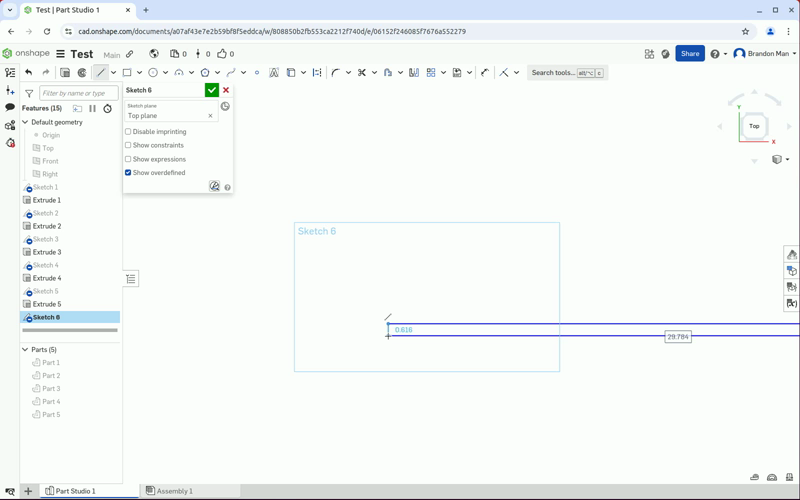
scroll(6)
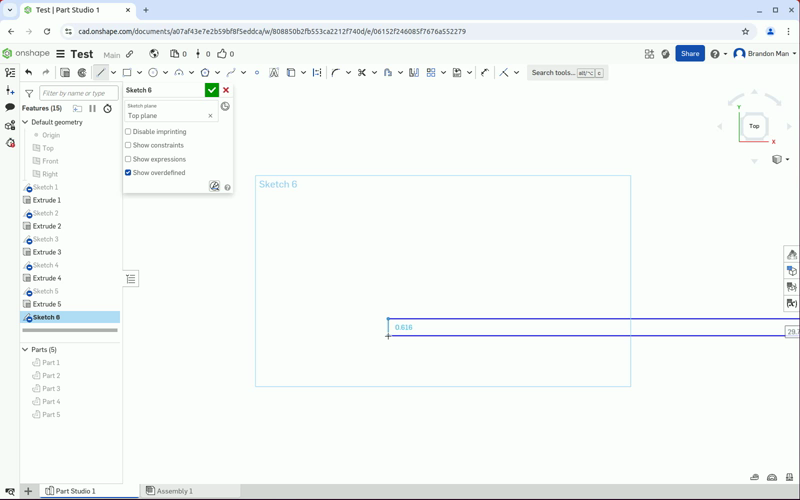
scroll(6)
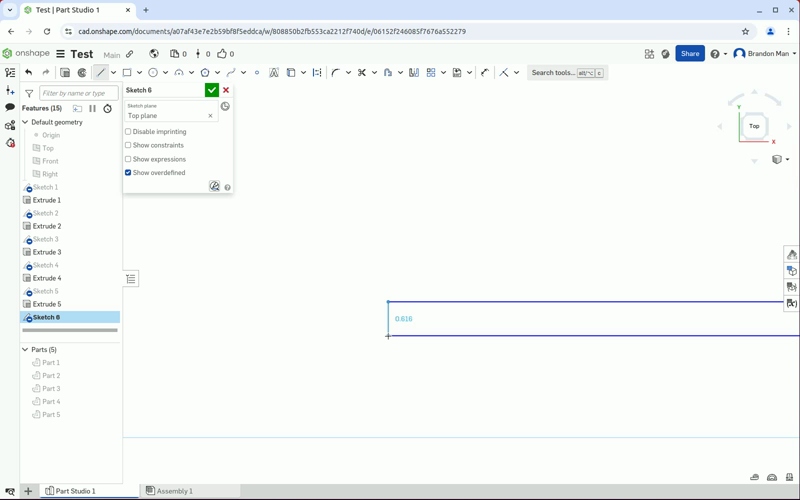
key_up(shift)
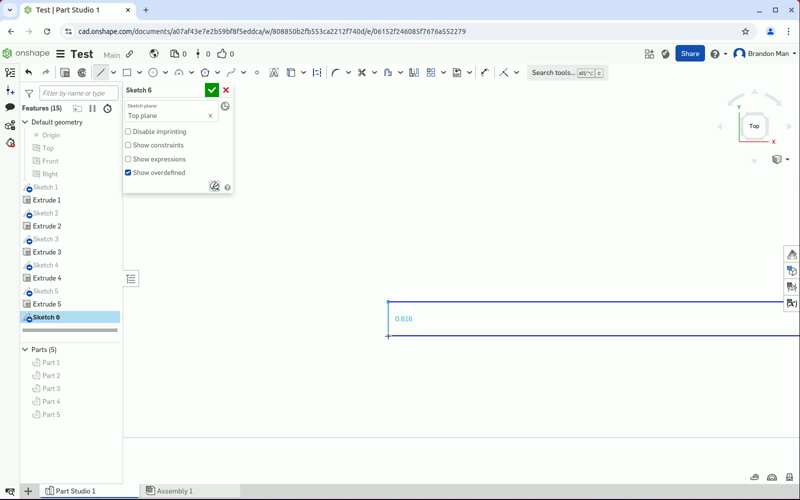
click(388, 335)
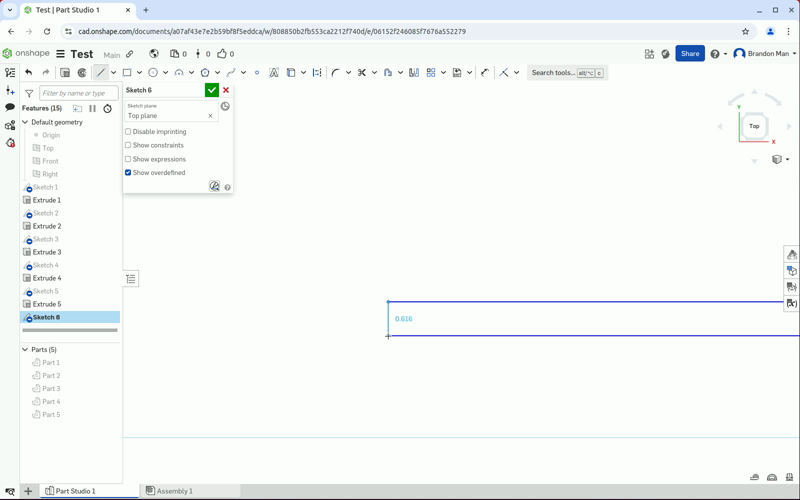
scroll(-6)
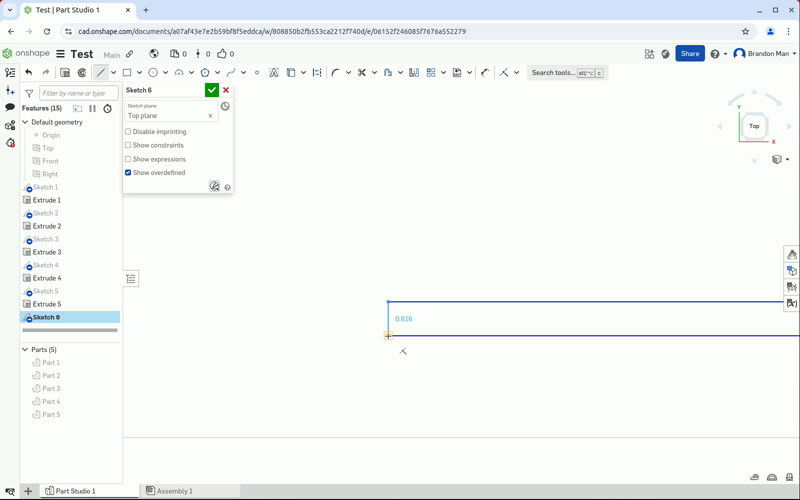
scroll(-6)
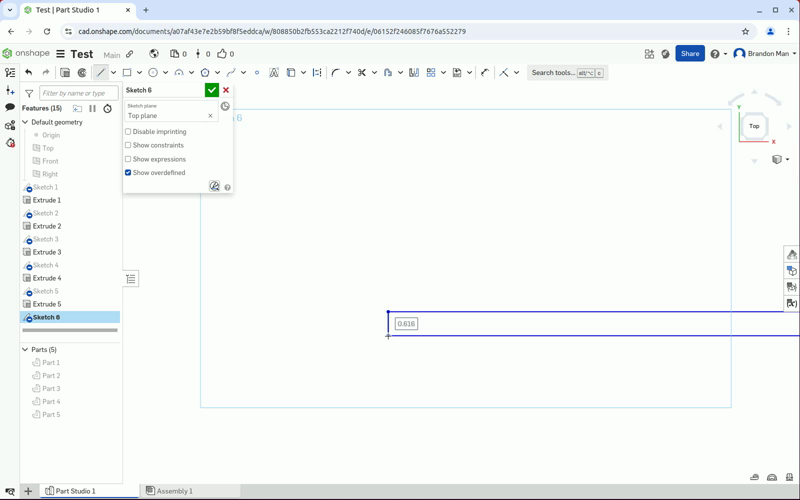
scroll(-6)
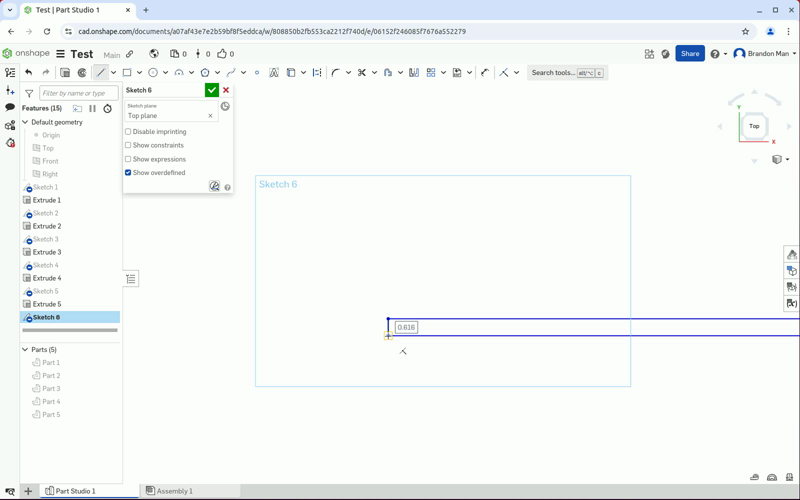
scroll(-6)
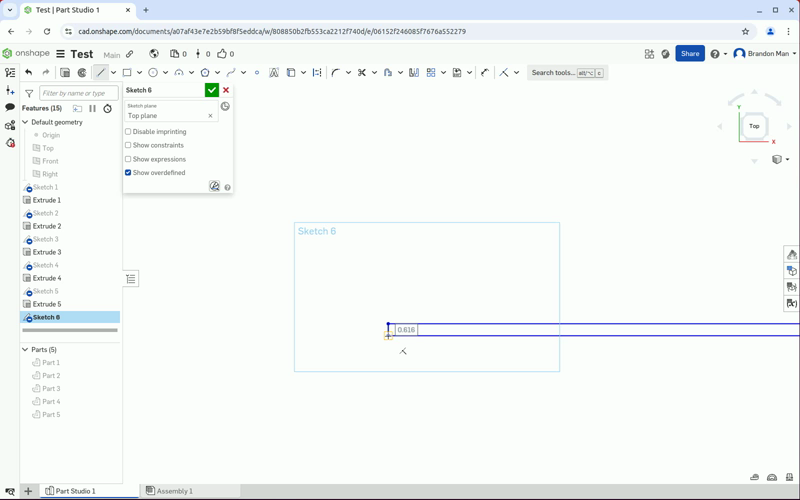
scroll(-6)
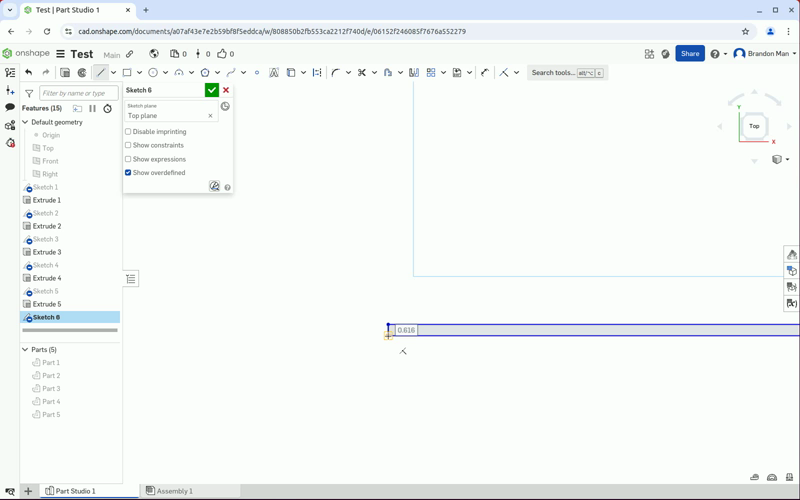
scroll(-6)
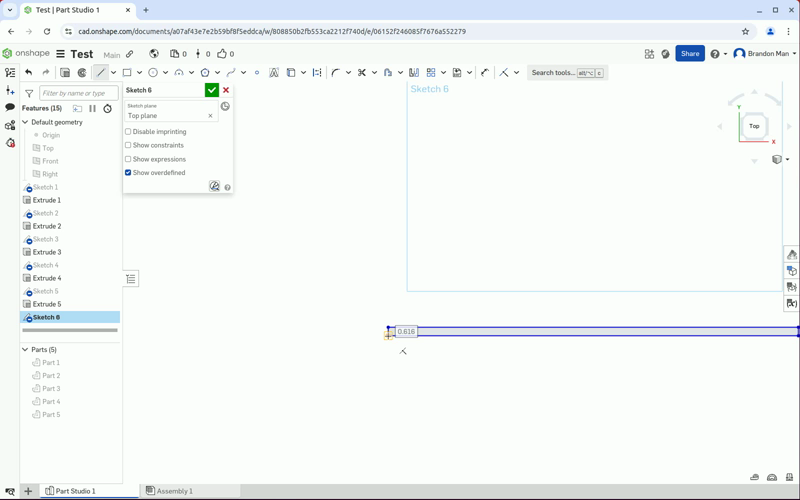
scroll(-6)
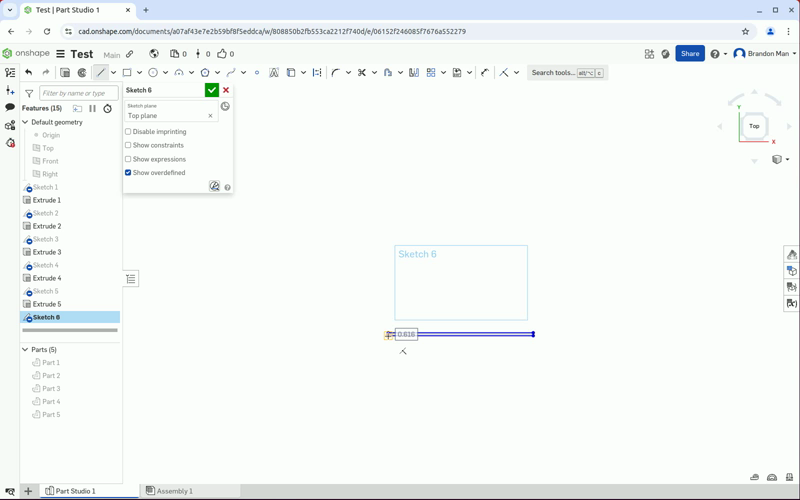
key(esc)
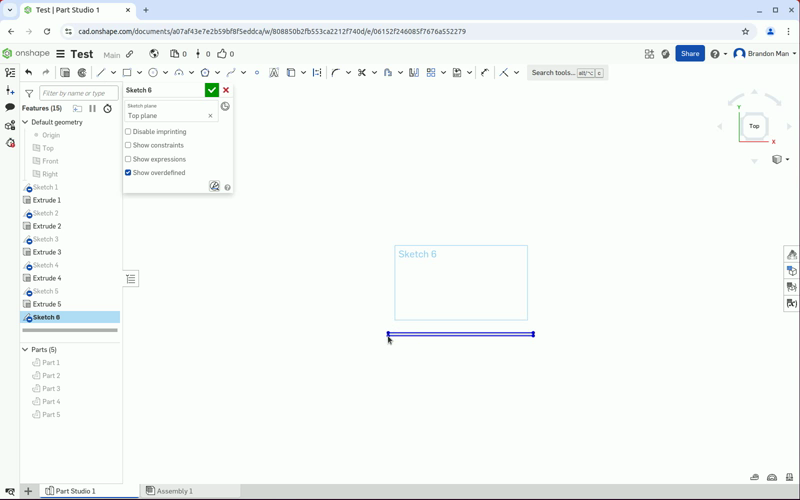
mouse_move(493, 333)
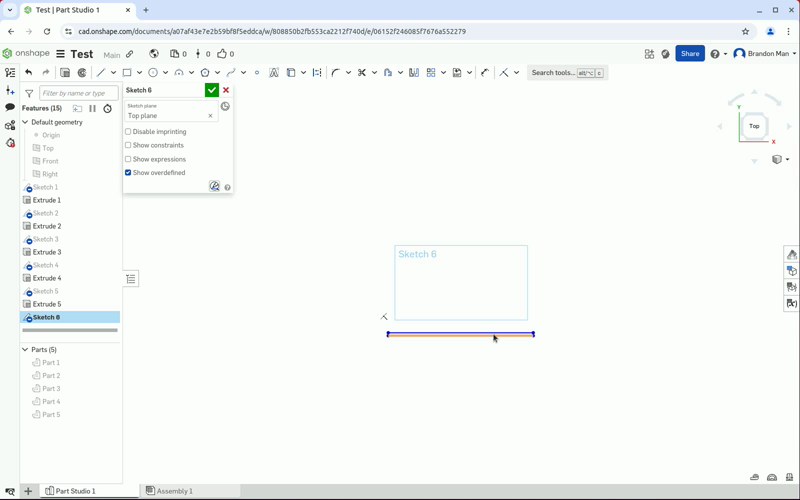
scroll(6)
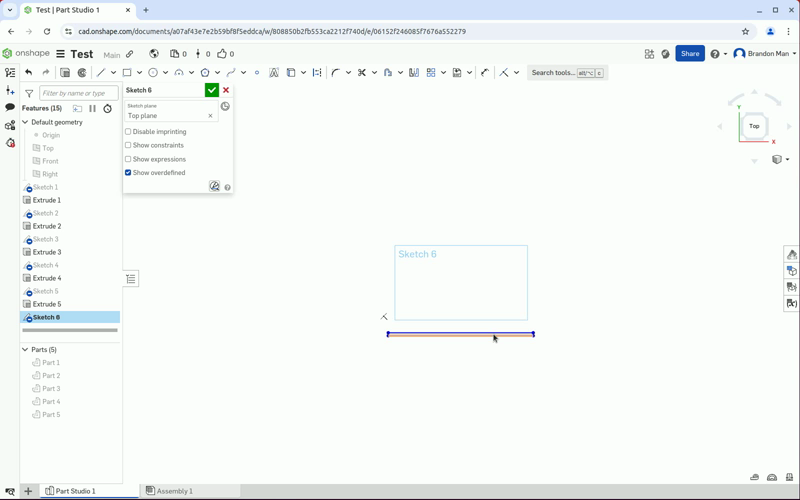
scroll(6)
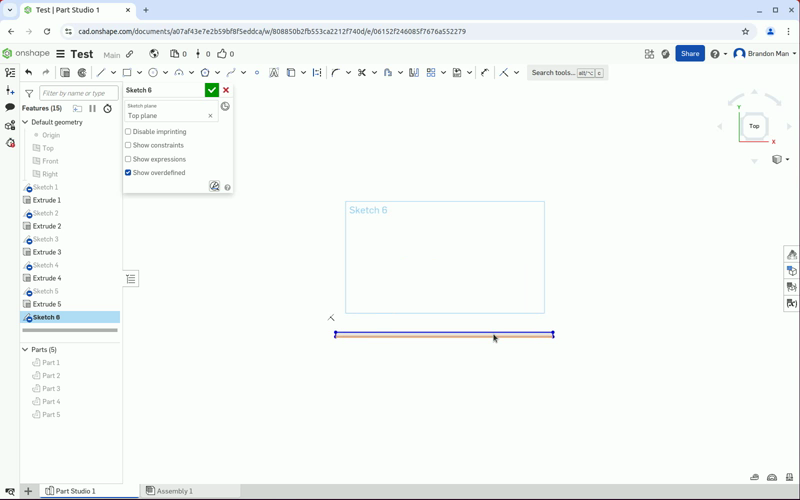
scroll(6)
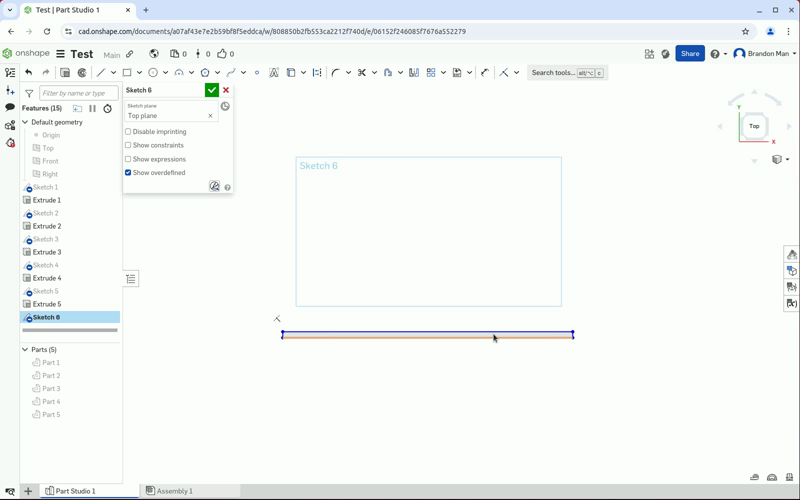
scroll(6)
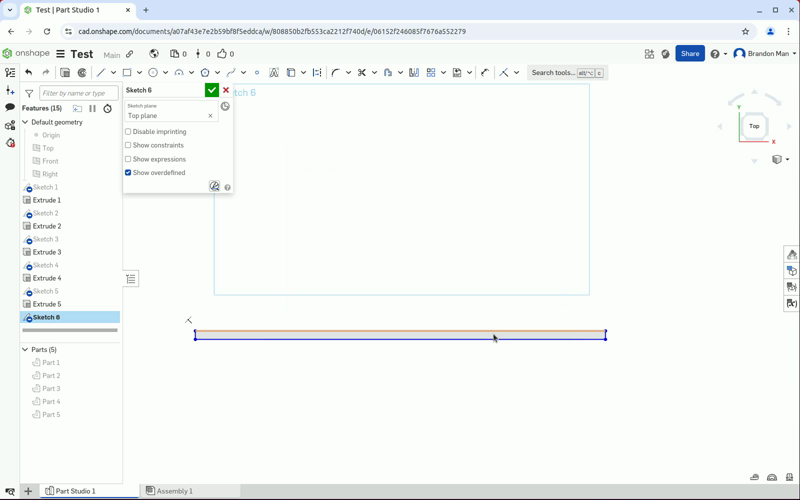
scroll(6)
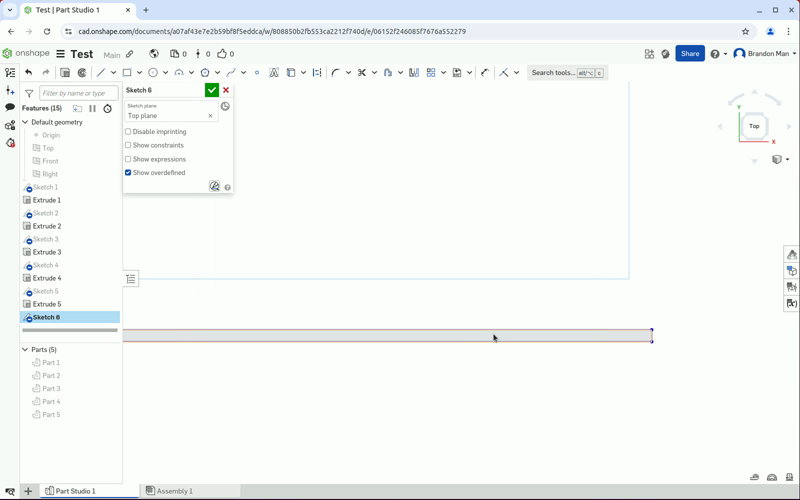
scroll(6)
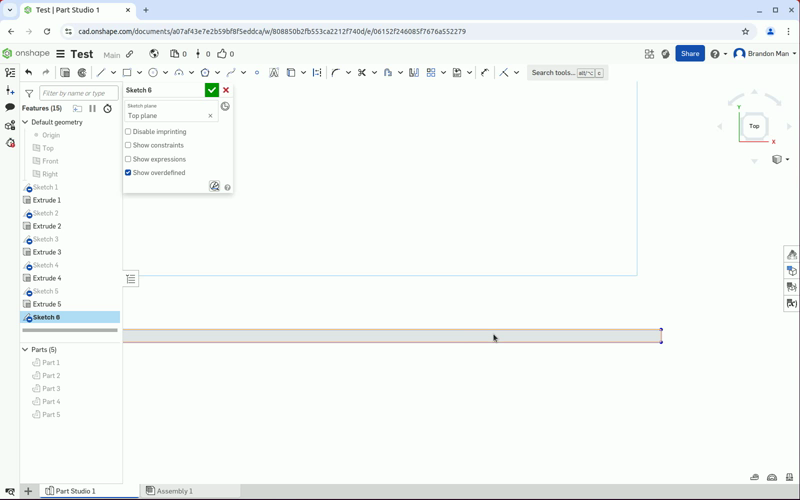
scroll(6)
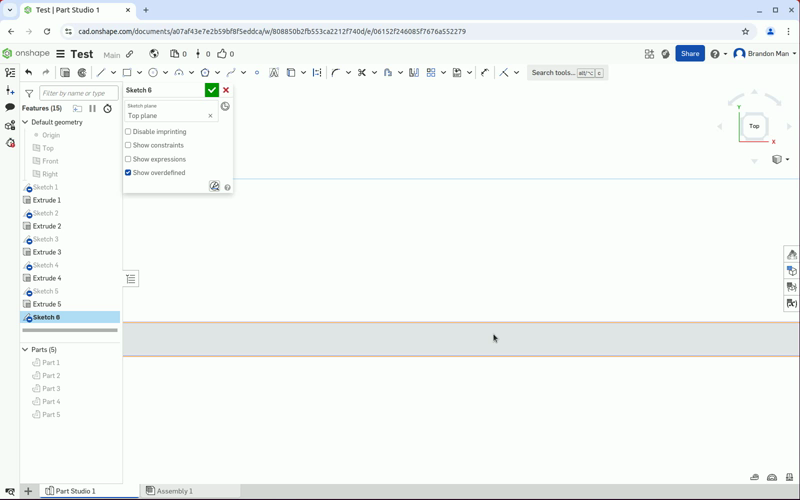
click(493, 333)
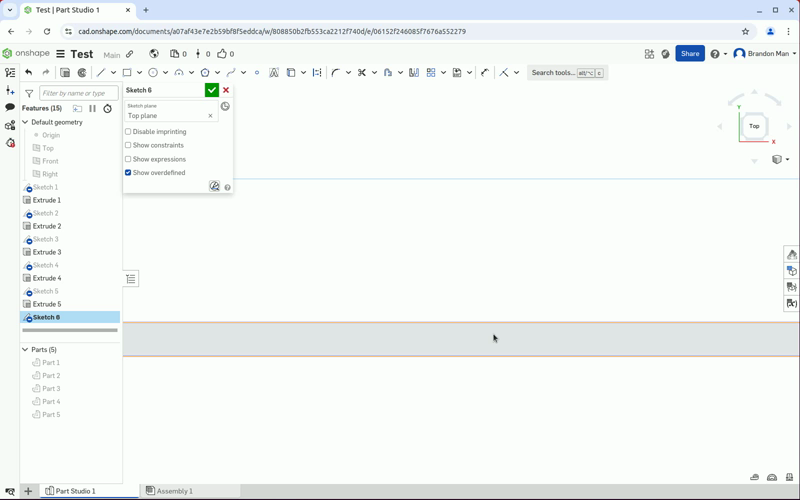
scroll(-6)
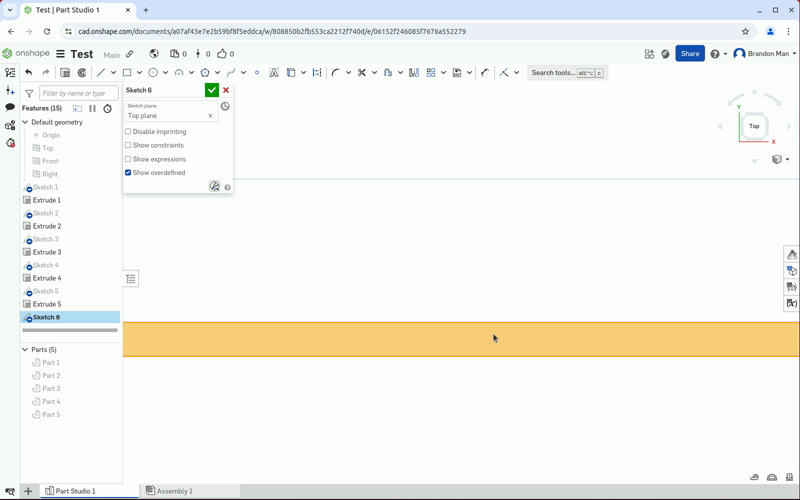
scroll(-6)
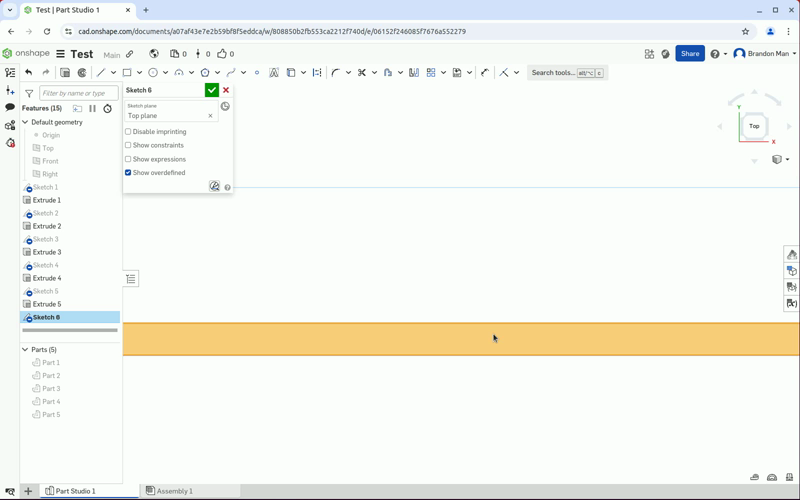
scroll(-6)
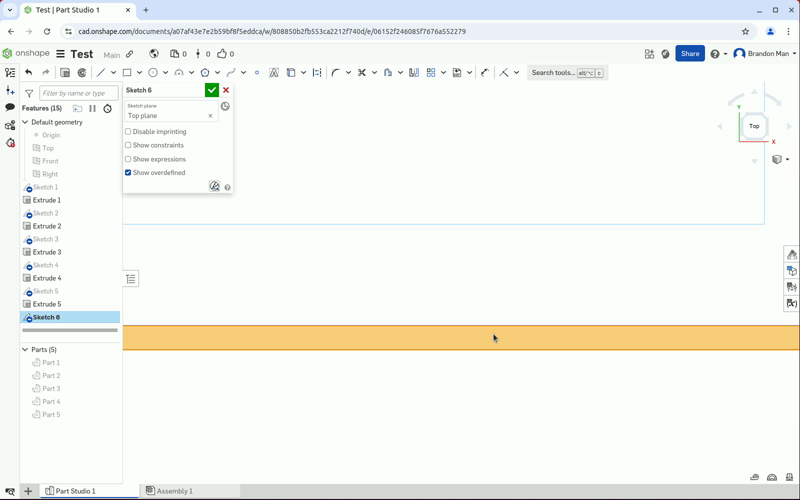
scroll(-6)
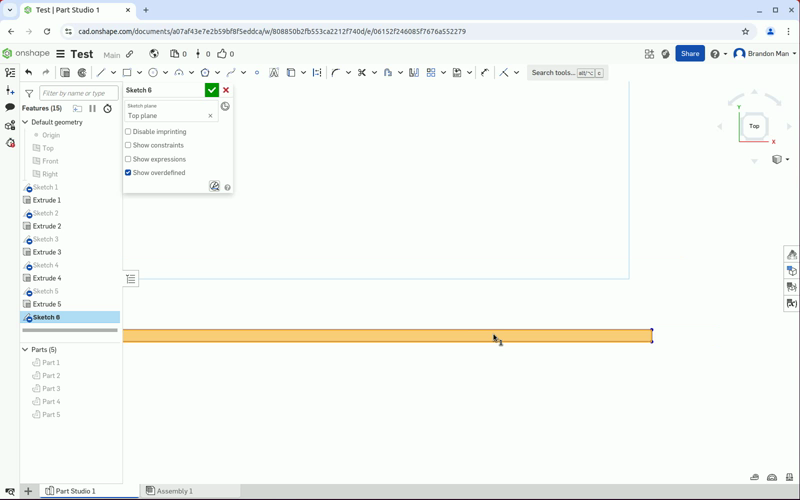
scroll(-6)
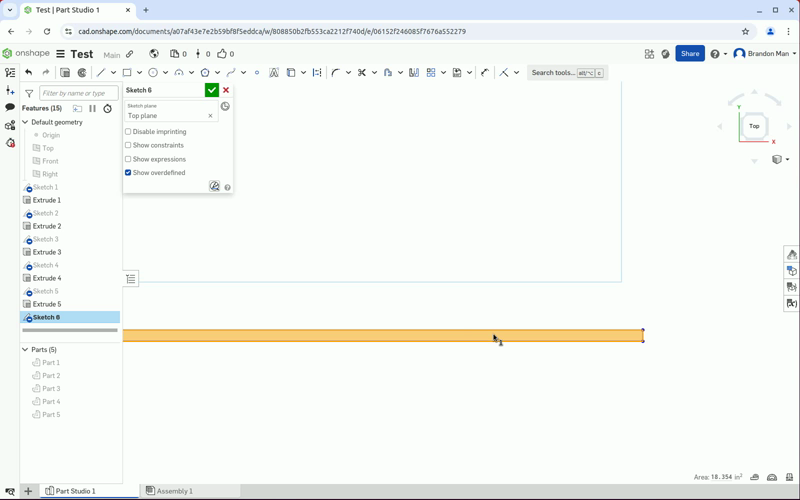
scroll(-6)
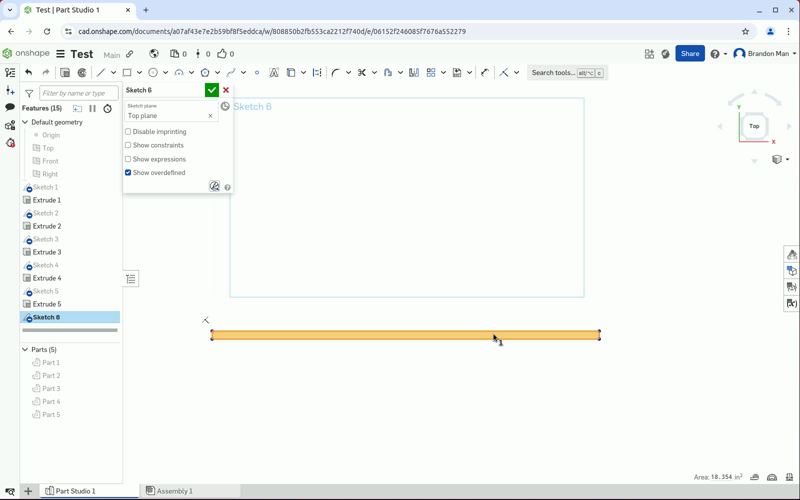
scroll(-6)
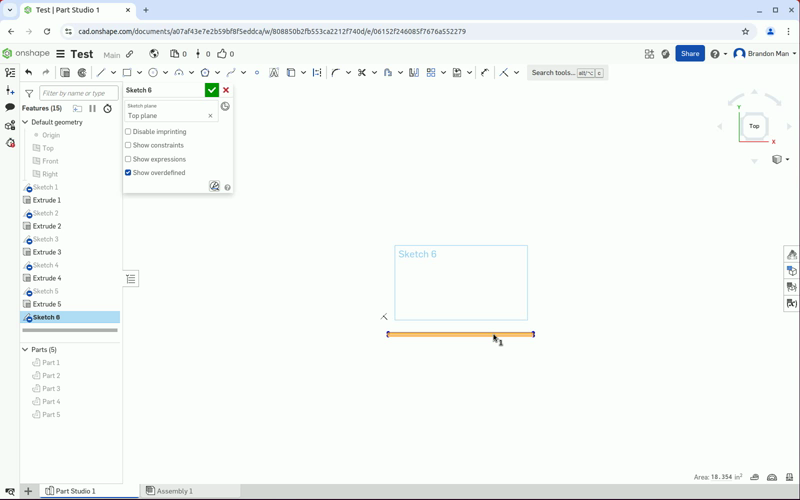
mouse_move(73, 352)
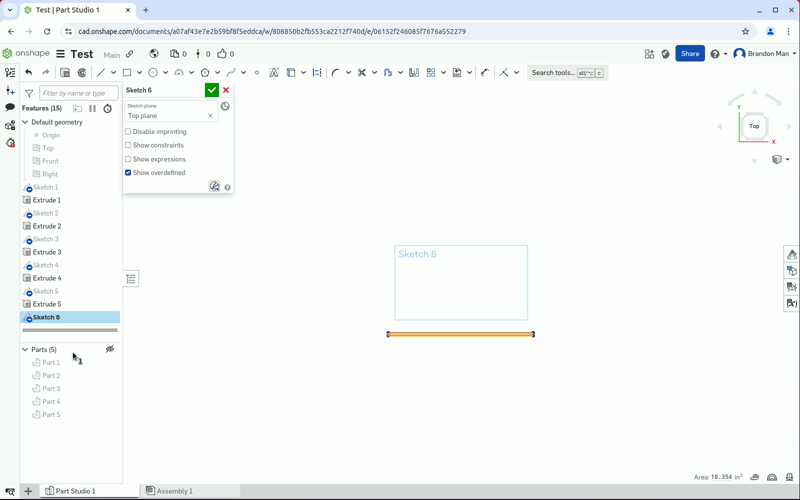
key(shift+y)
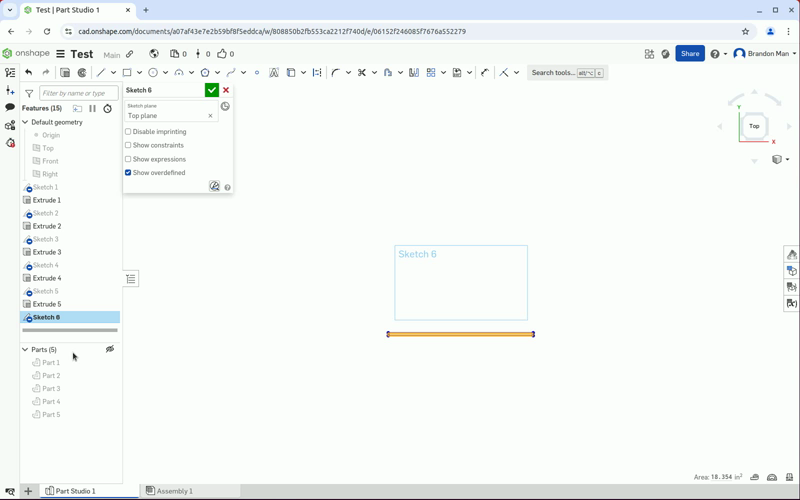
key(shift+e)
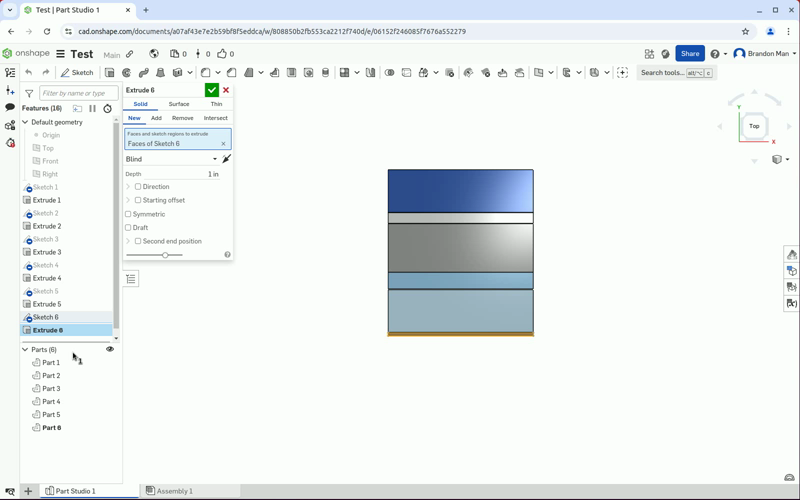
mouse_move(143, 106)
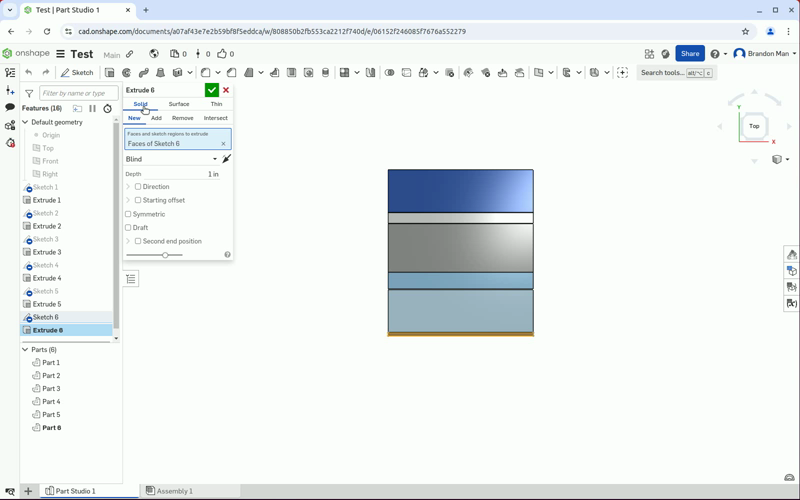
click(143, 106)
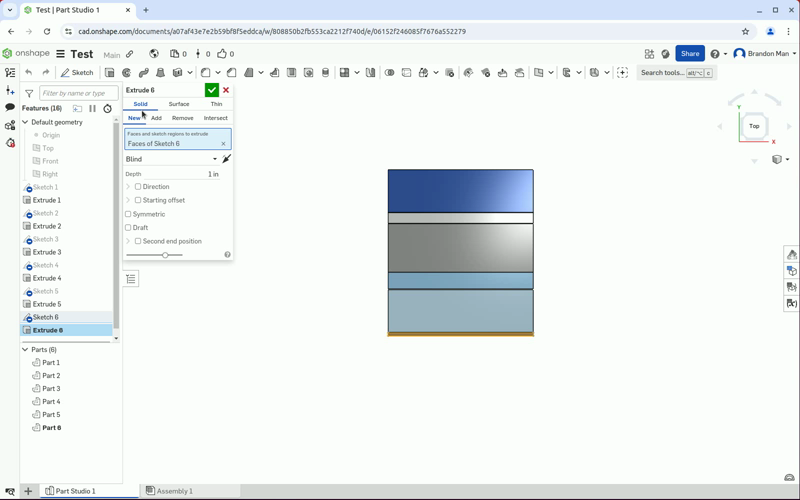
mouse_move(137, 120)
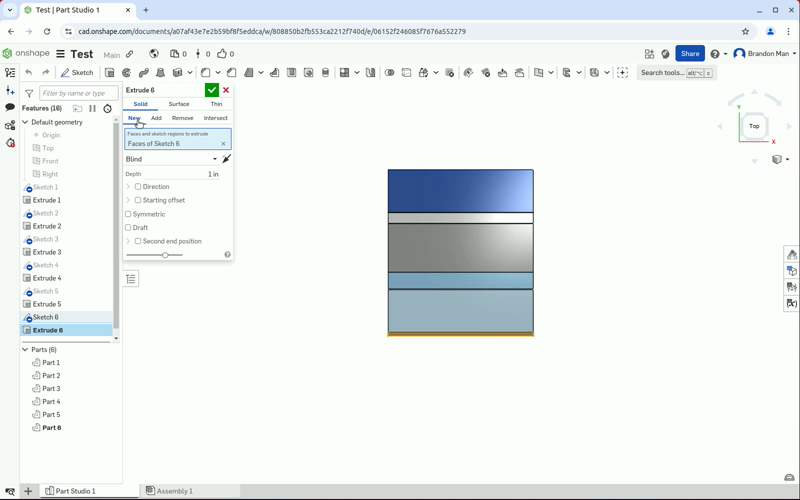
click(137, 120)
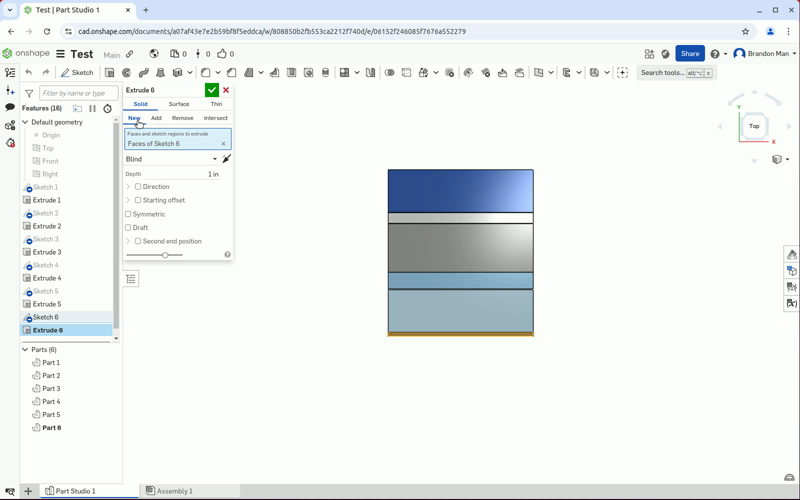
key(tab, 4)
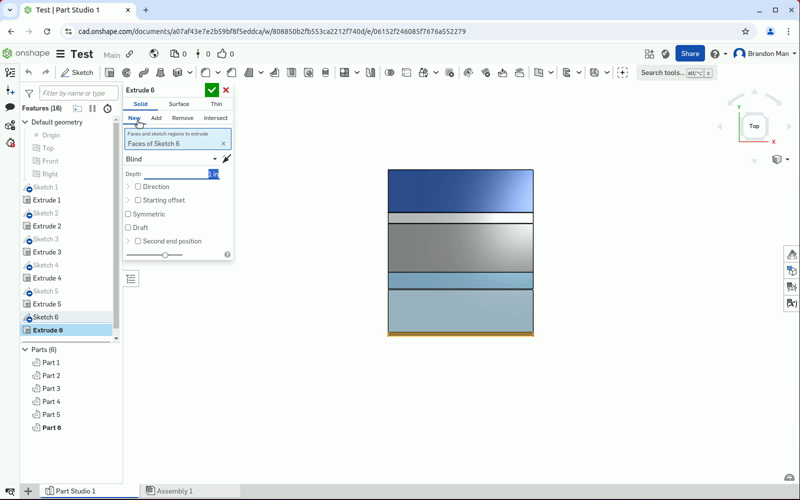
text(11.795)
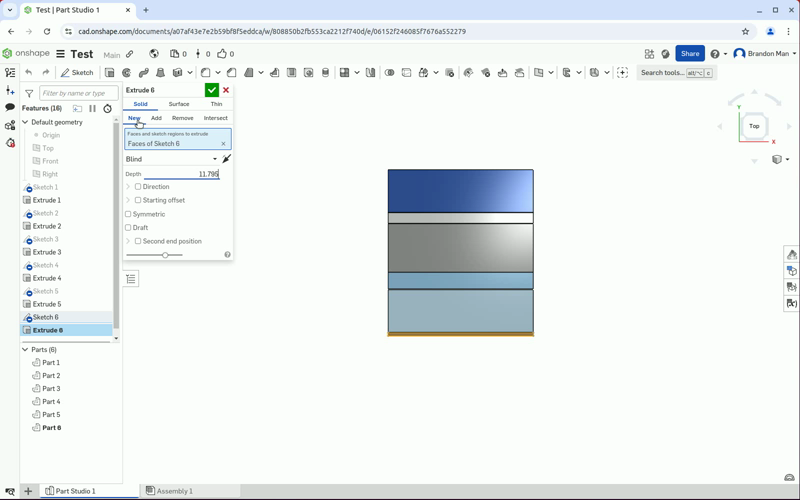
key(enter)
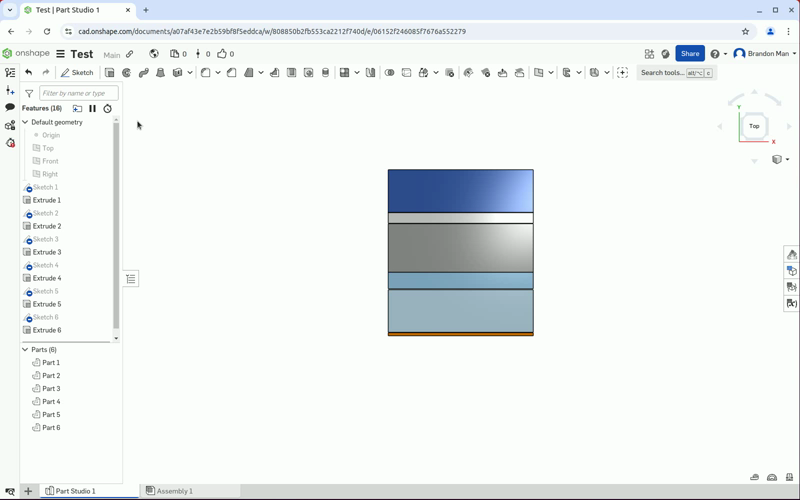
key(shift+h)
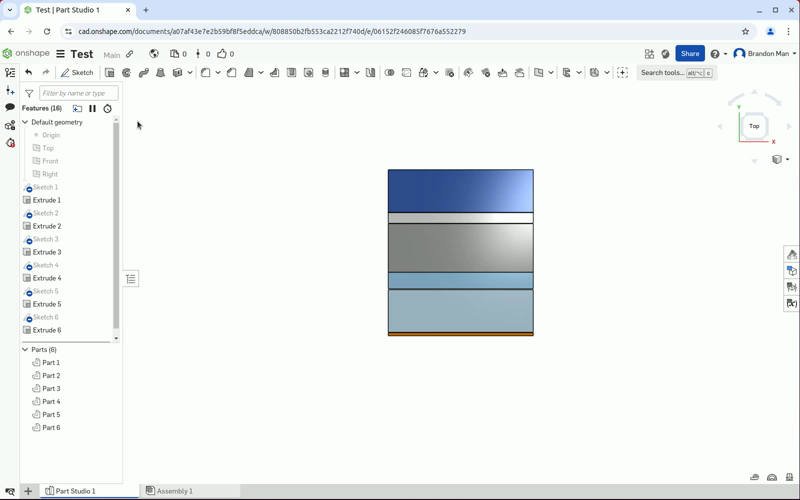
key(shift+h)
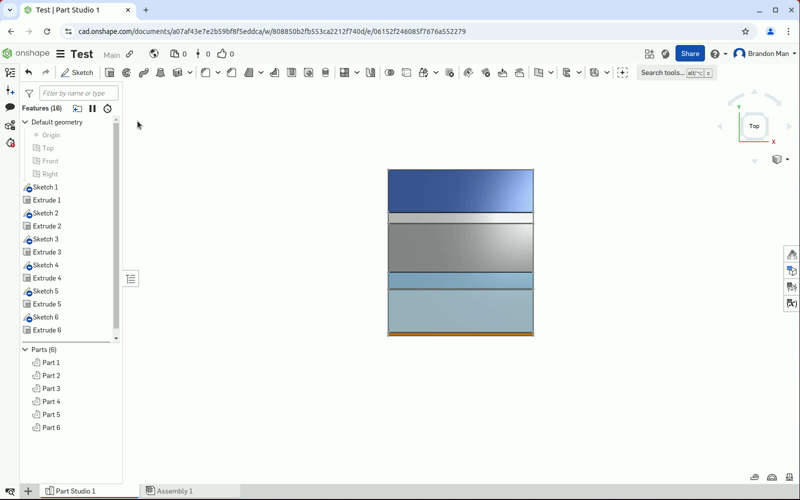
key(shift+7)
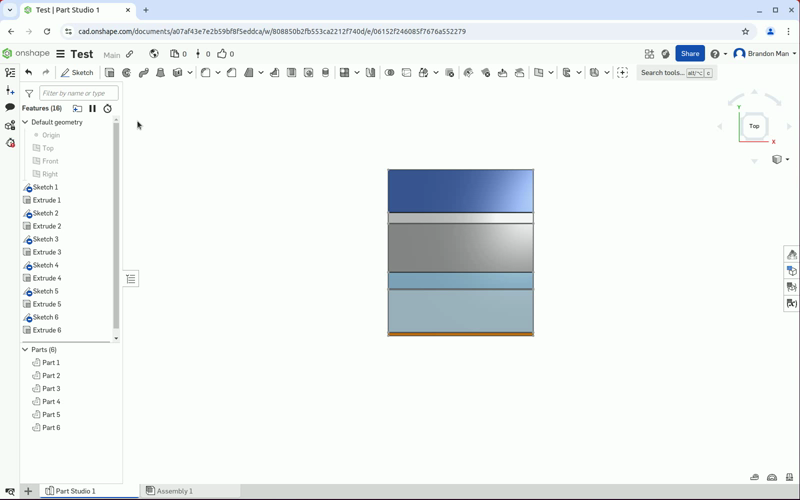
key(up, 3)
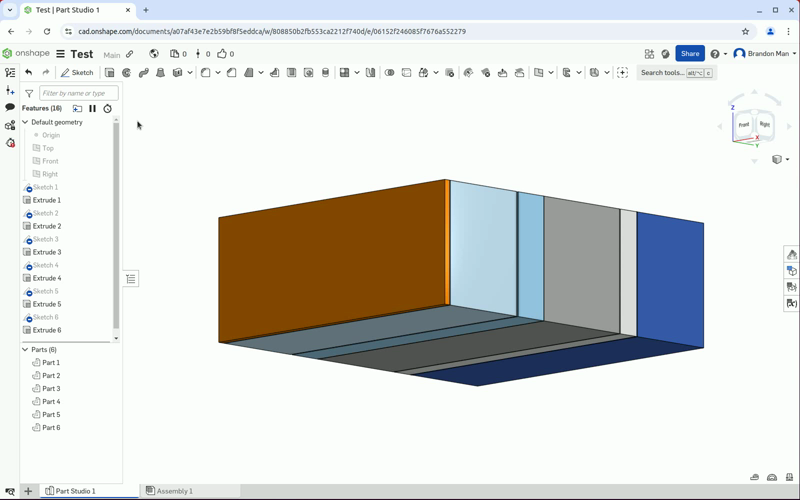
key(left, 3)
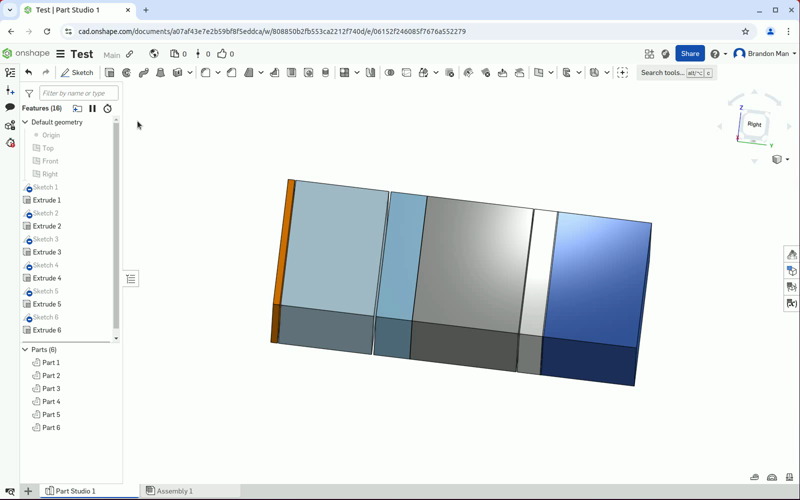
key(right, 3)
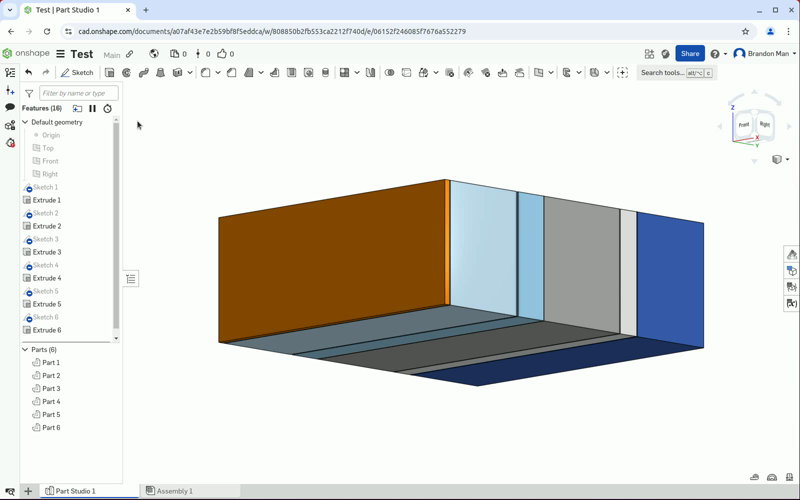
key(down, 3)
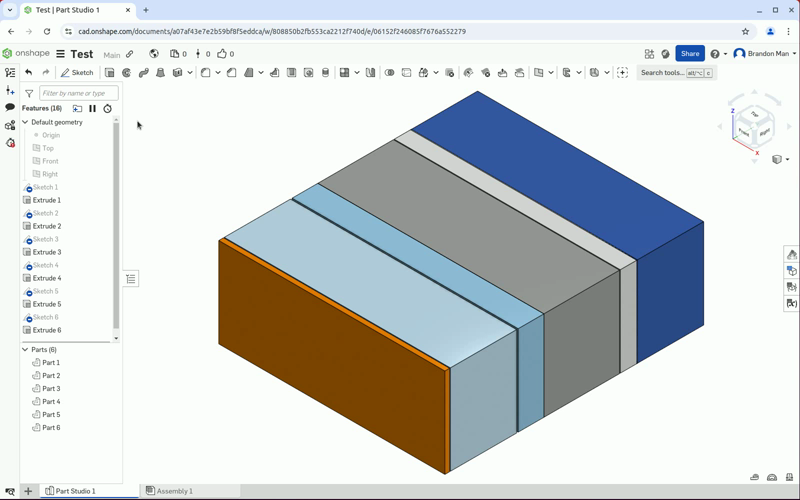
mouse_move(69, 189)
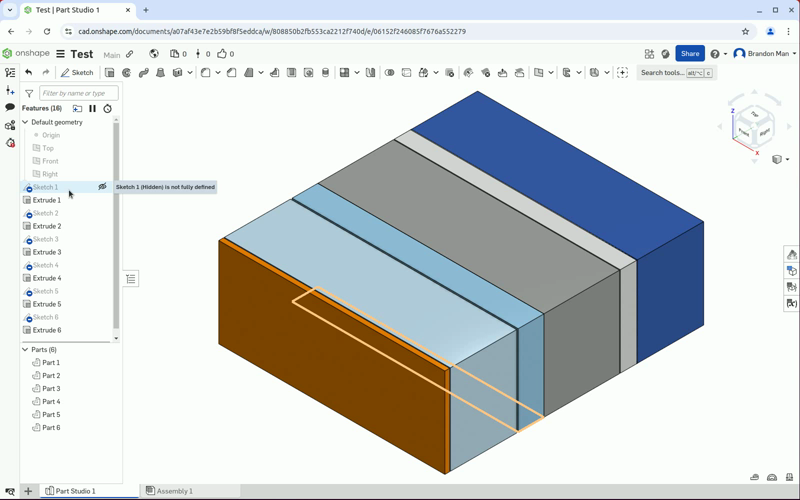
click(69, 189)